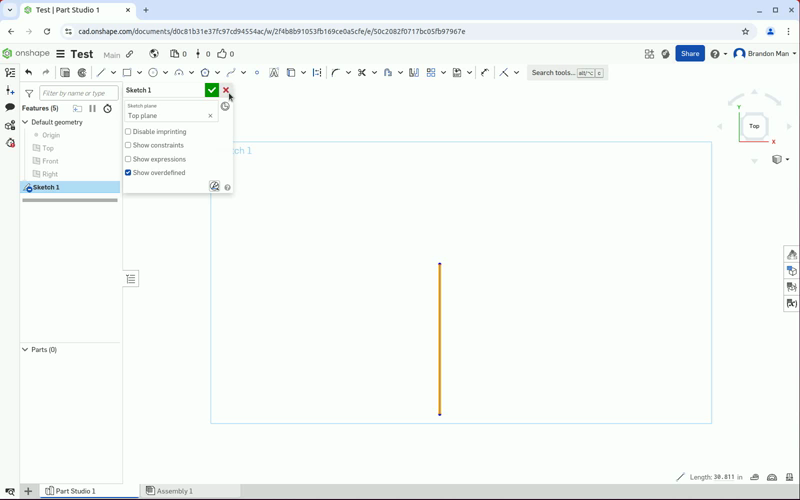
key(shift+h)
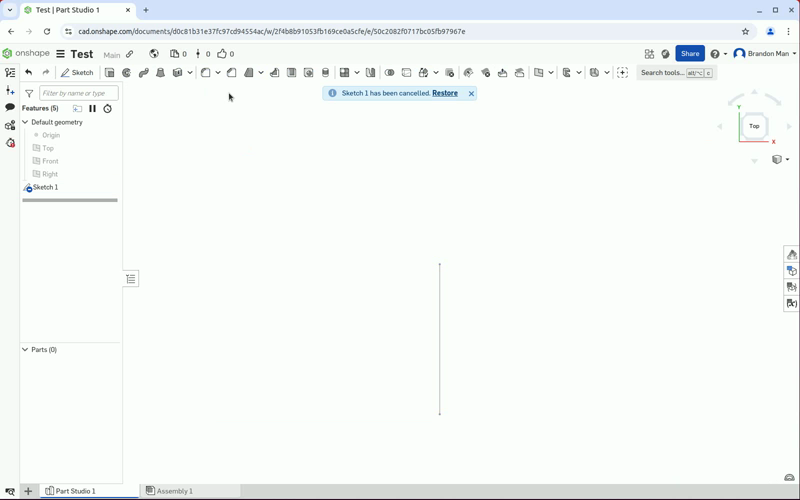
key(shift+s)
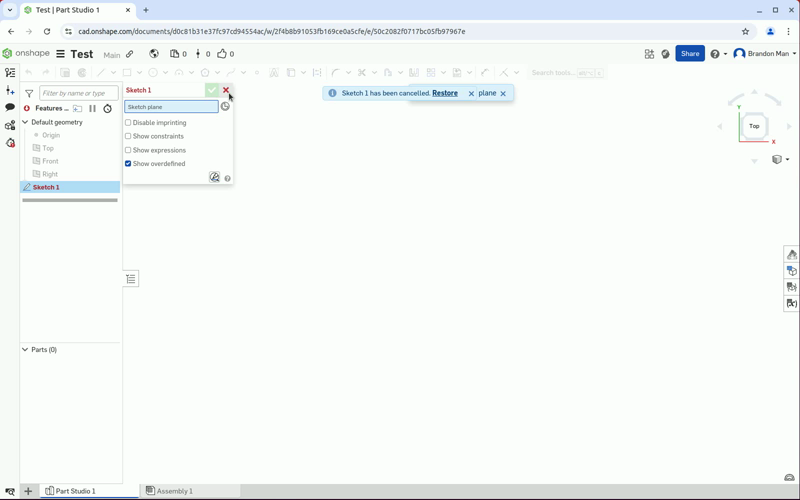
mouse_move(73, 150)
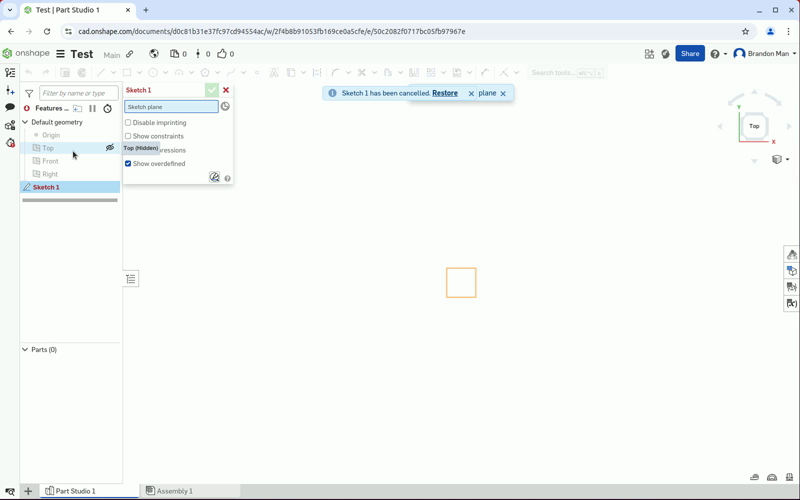
click(73, 150)
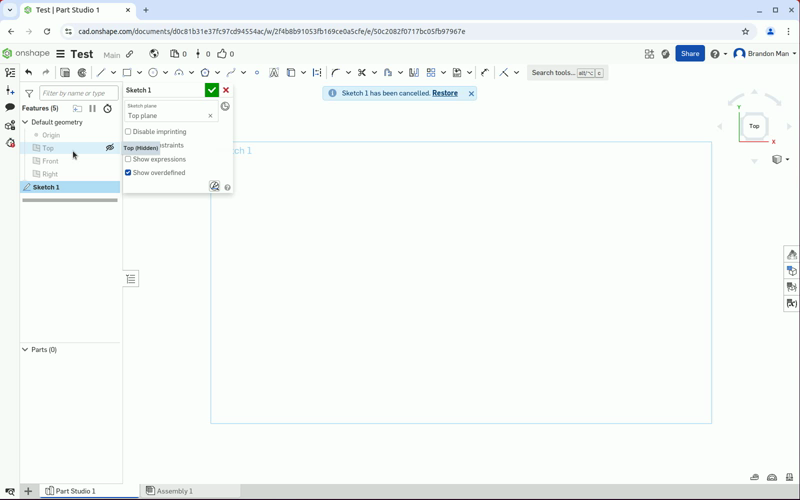
mouse_move(73, 352)
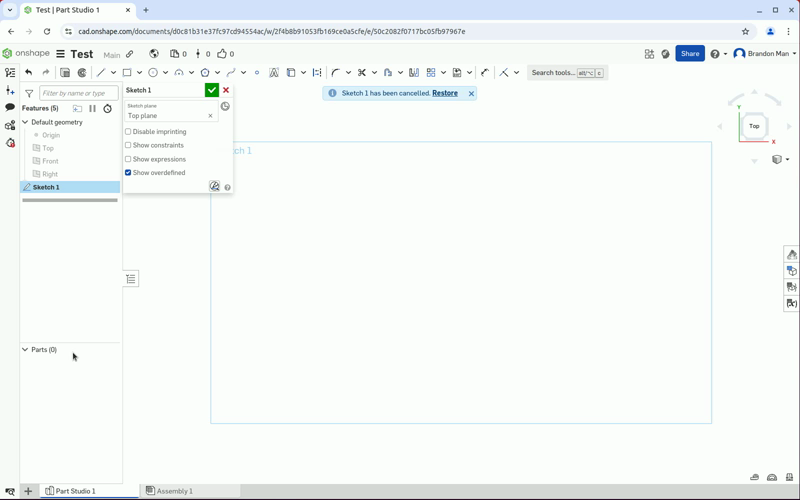
key(y)
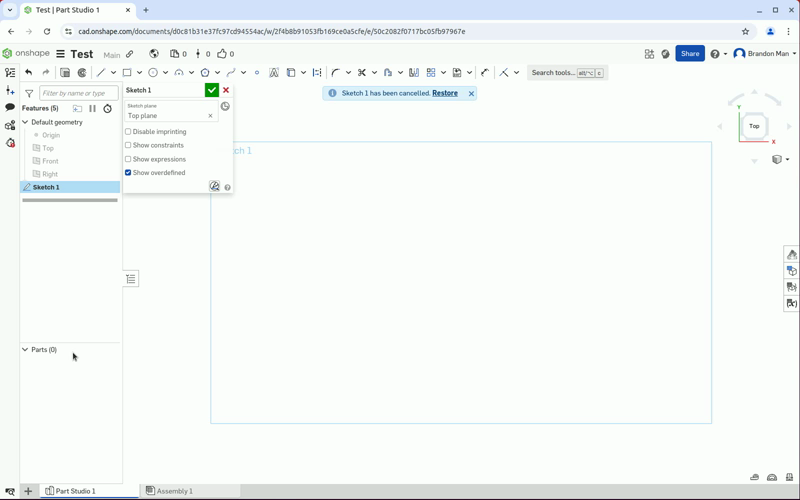
key(l)
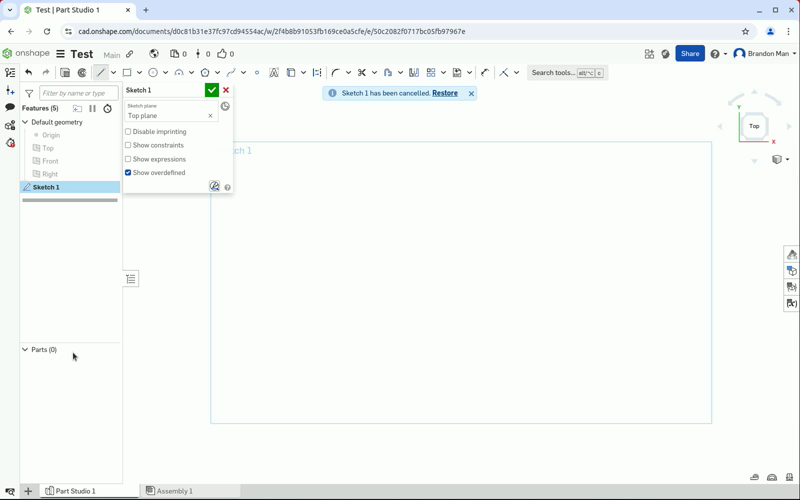
key_down(shift)
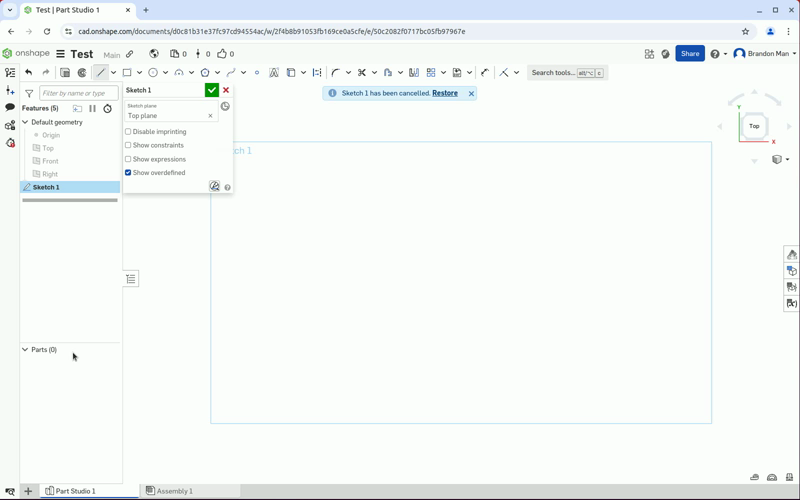
mouse_move(487, 339)
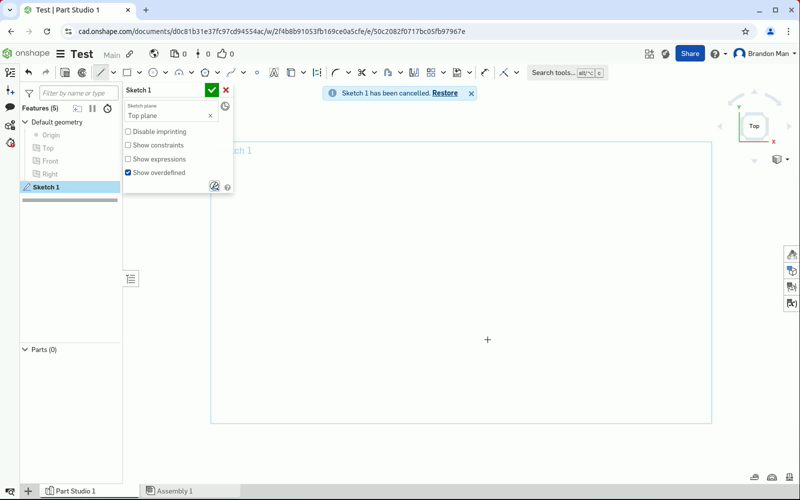
click(487, 339)
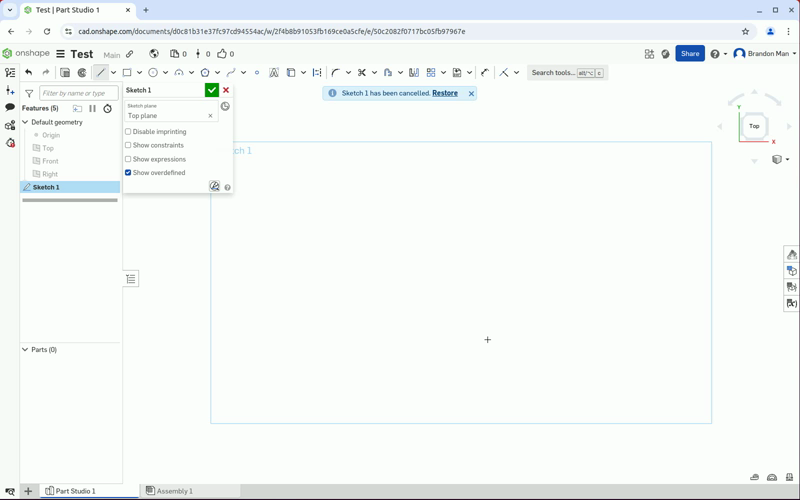
key_up(shift)
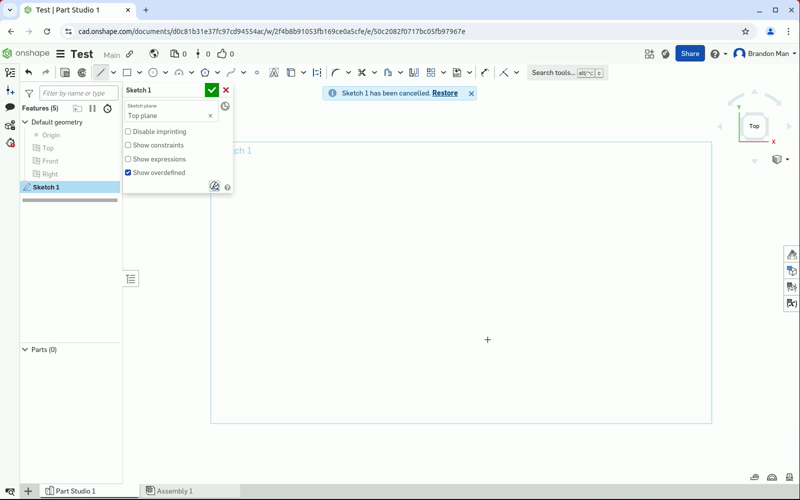
key_down(shift)
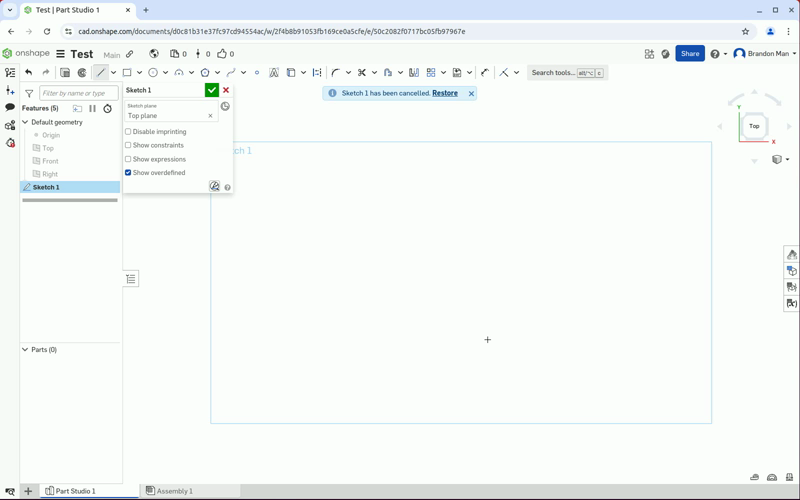
mouse_move(517, 339)
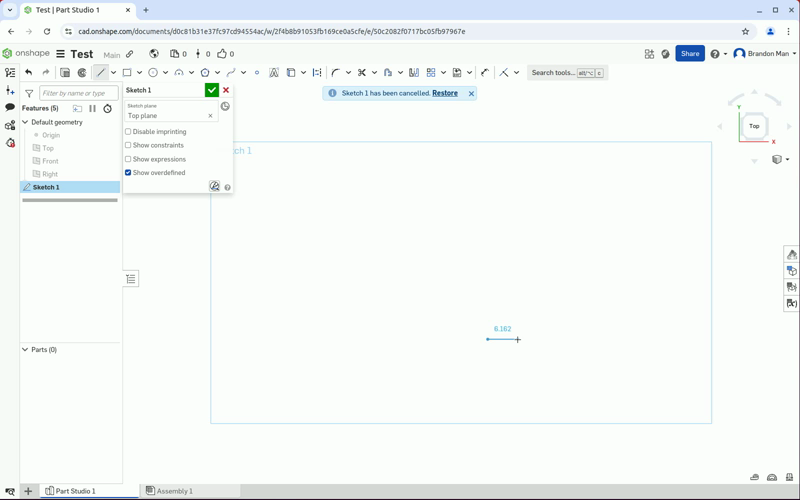
mouse_move(490, 339)
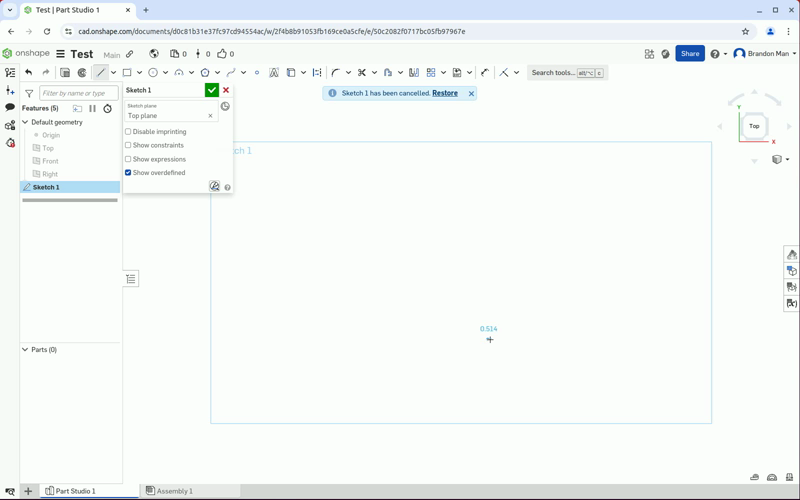
scroll(6)
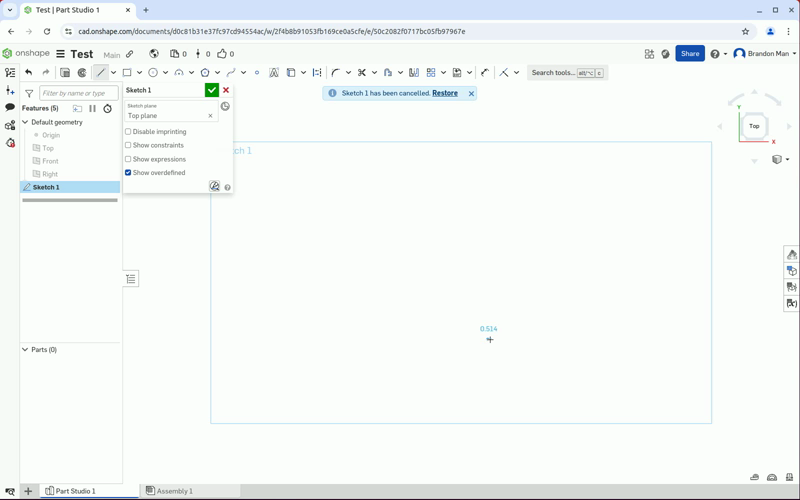
scroll(6)
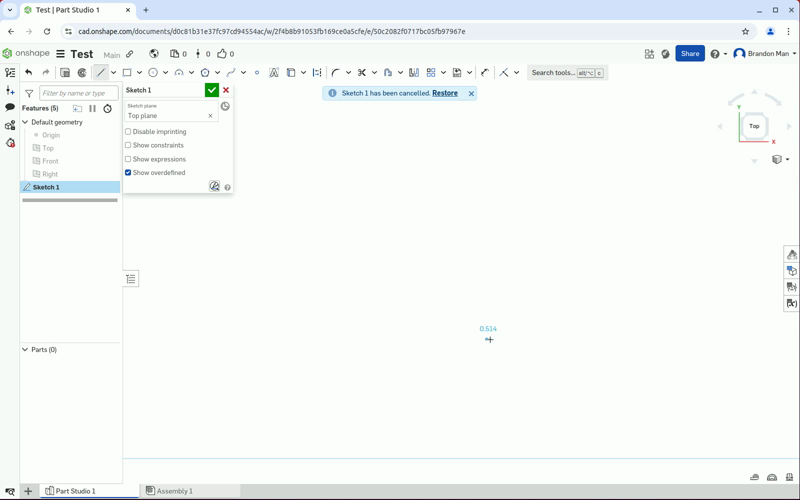
scroll(6)
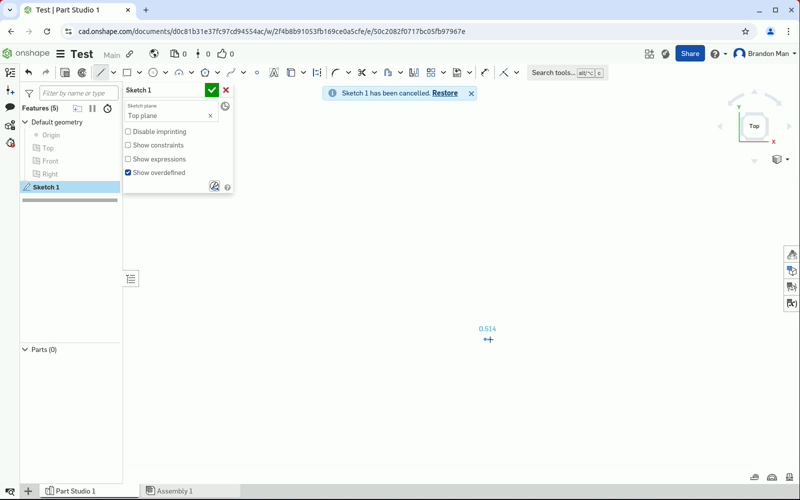
scroll(6)
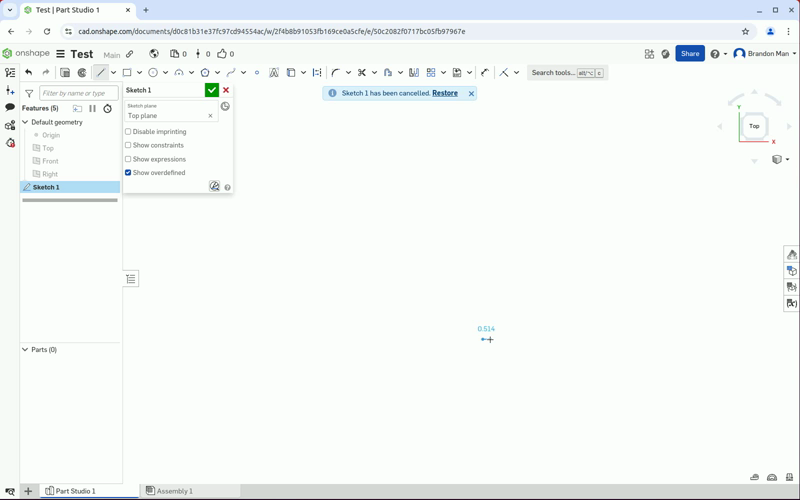
scroll(6)
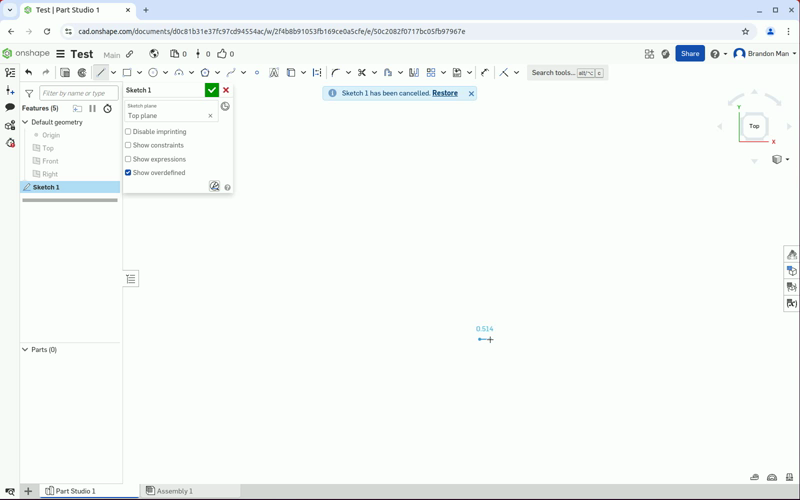
scroll(6)
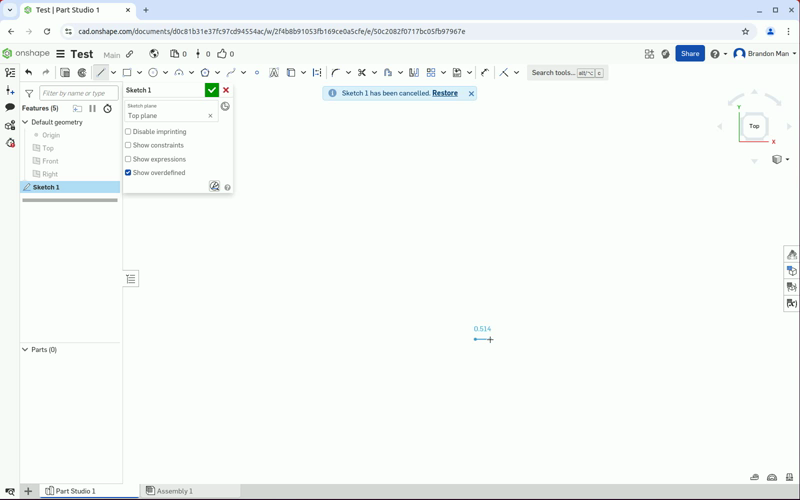
scroll(6)
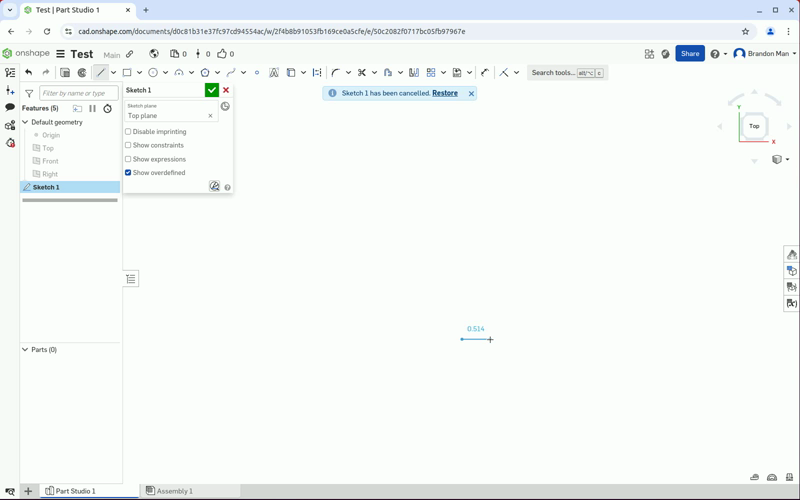
click(490, 339)
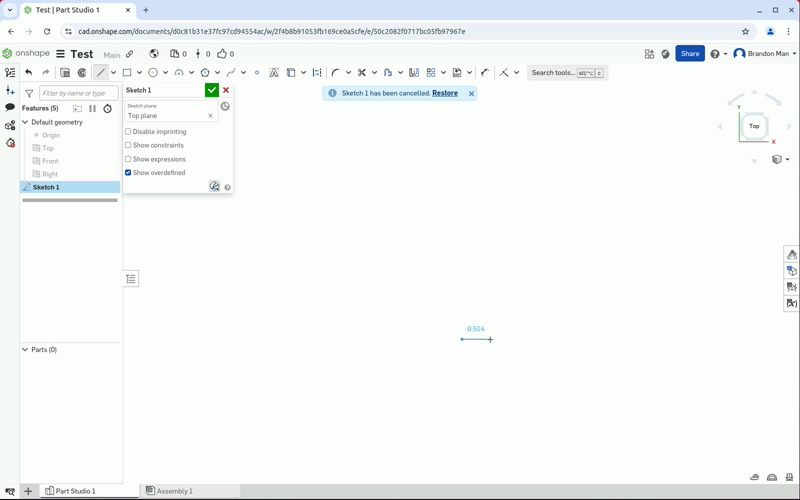
scroll(-6)
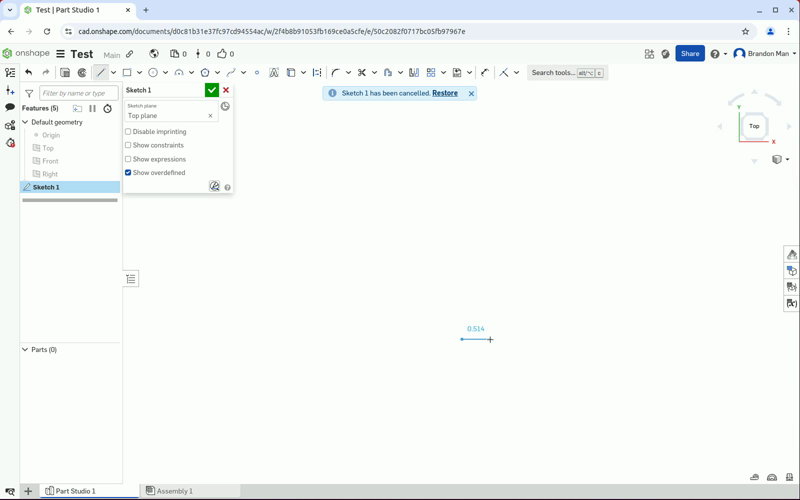
scroll(-6)
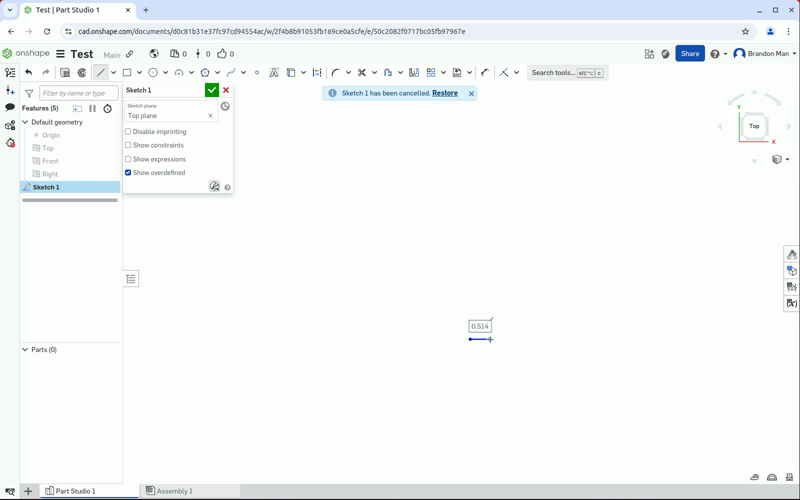
scroll(-6)
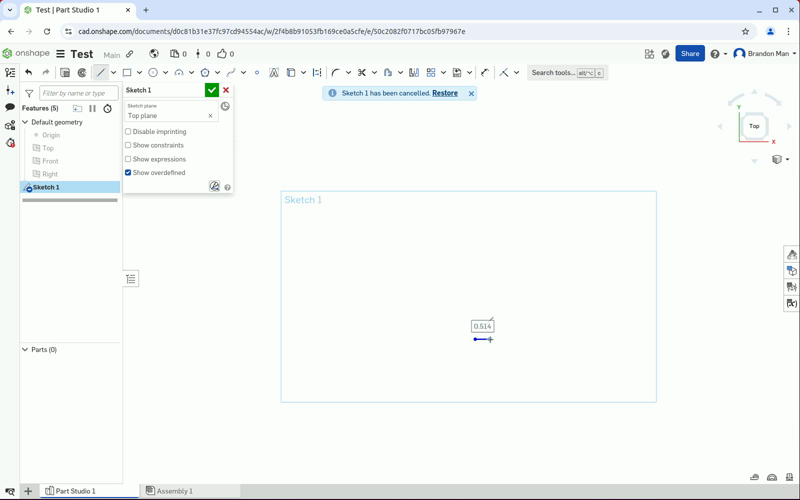
scroll(-6)
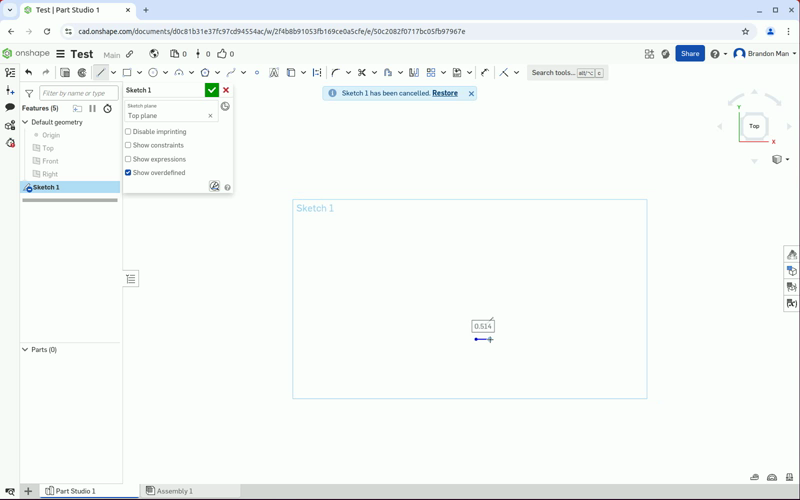
scroll(-6)
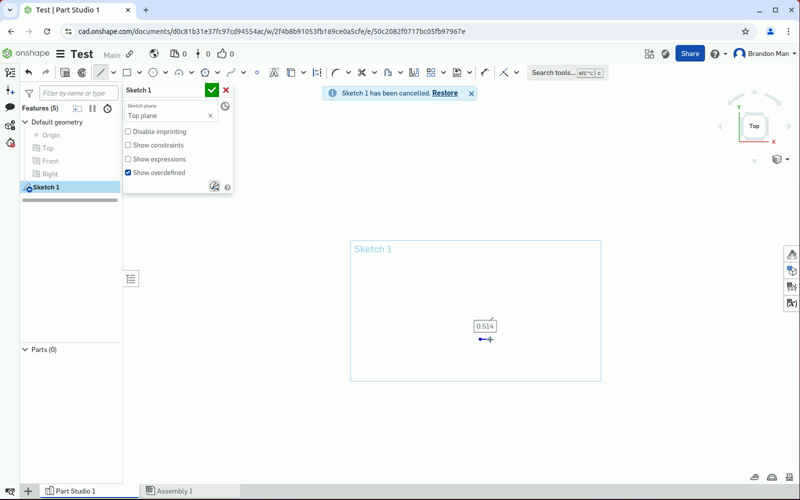
scroll(-6)
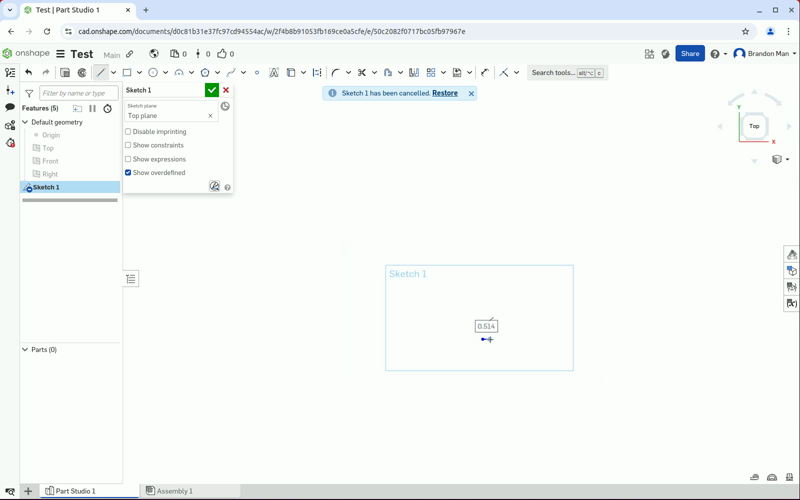
scroll(-6)
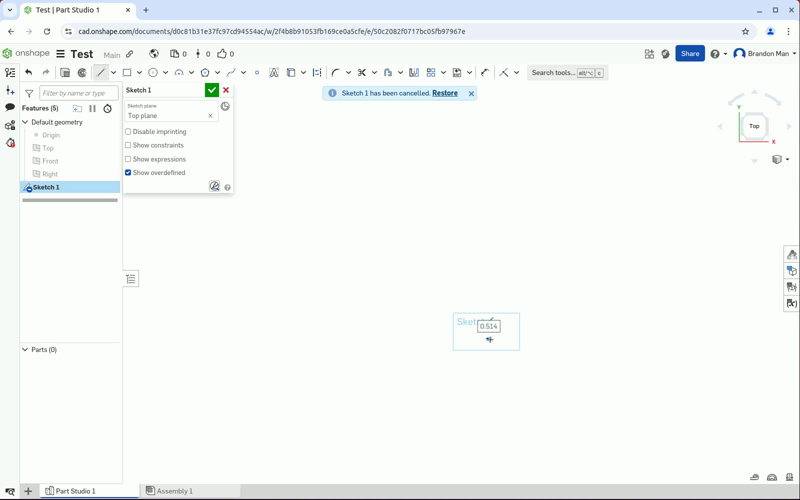
key_up(shift)
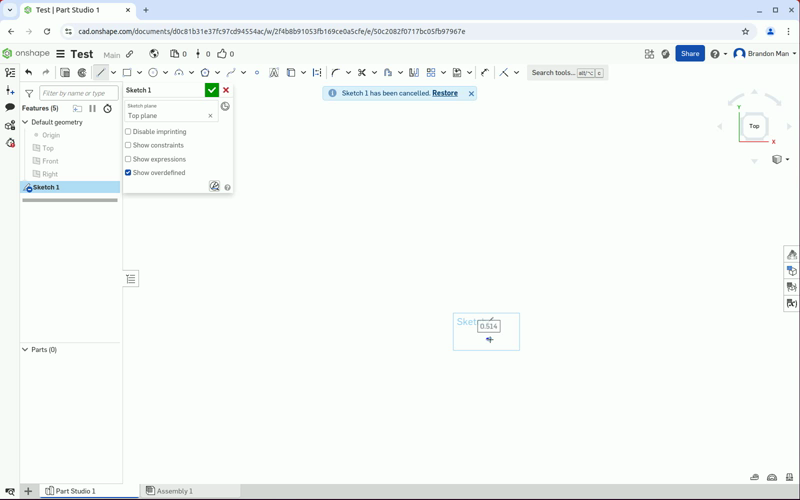
key_down(shift)
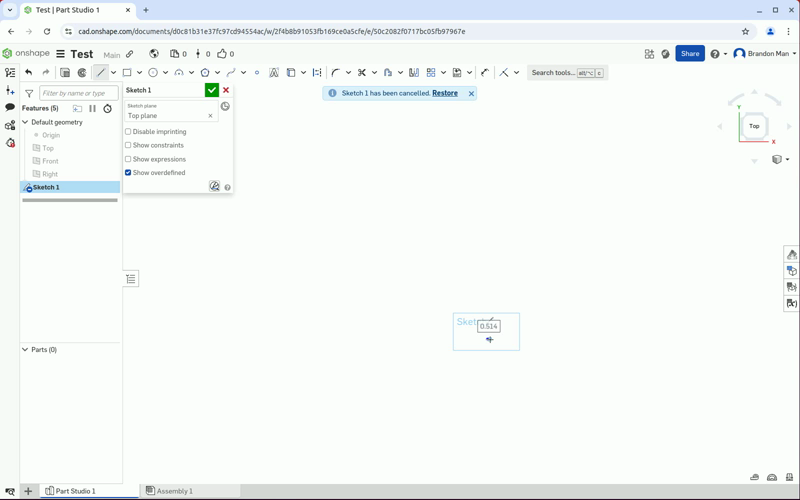
mouse_move(520, 339)
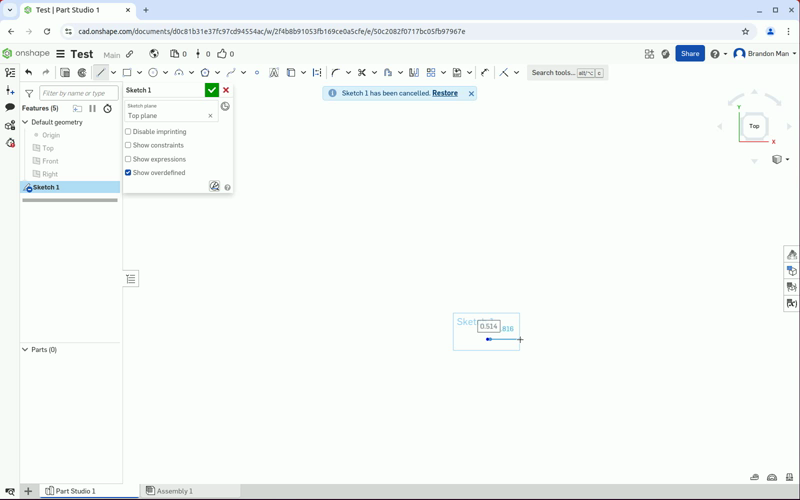
mouse_move(490, 282)
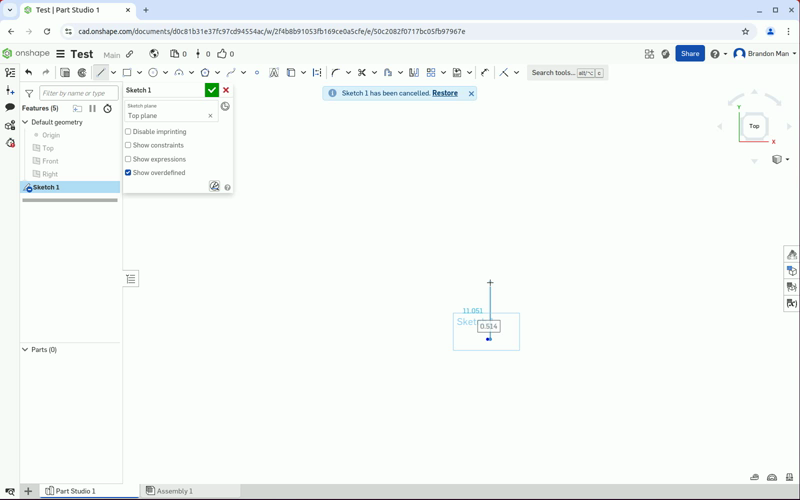
click(490, 282)
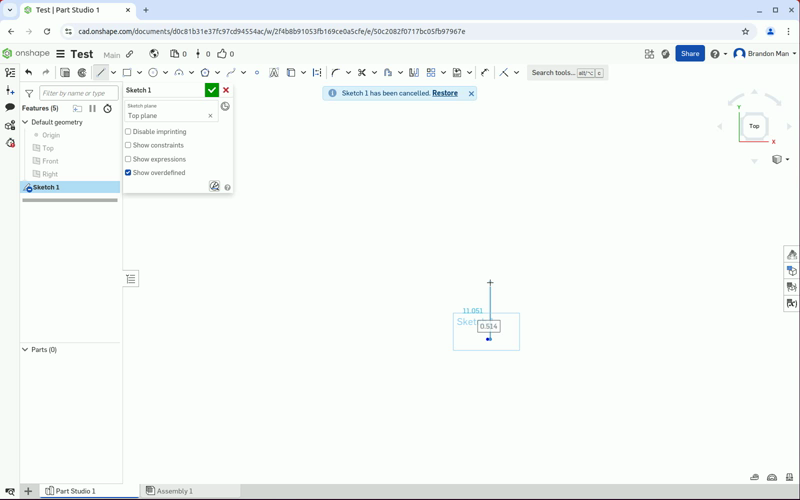
key_up(shift)
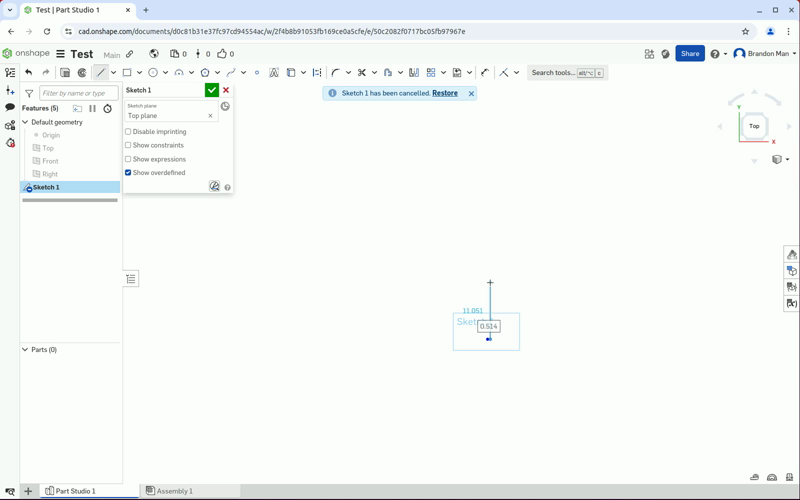
key_down(shift)
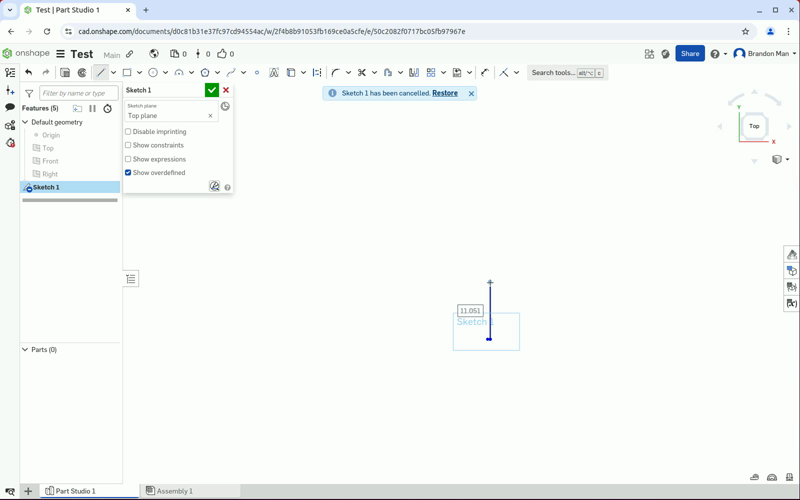
mouse_move(520, 282)
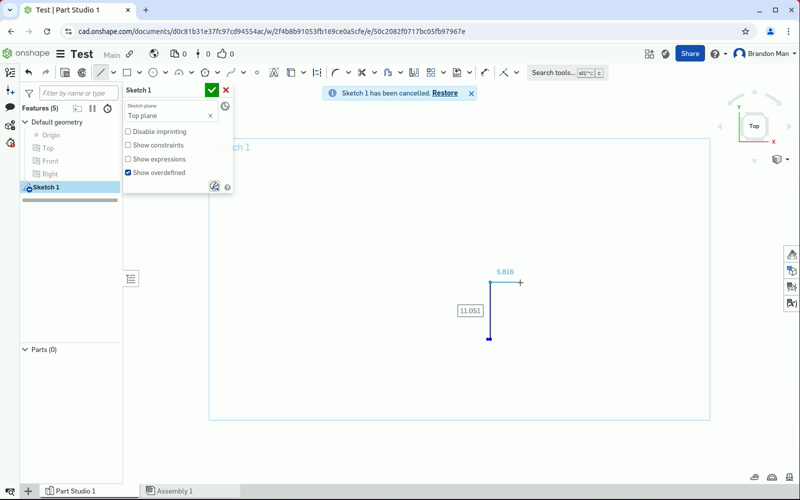
mouse_move(487, 282)
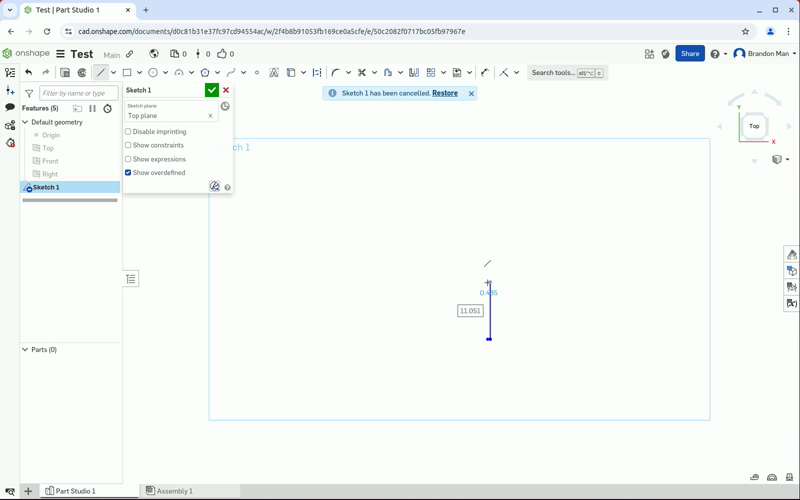
scroll(6)
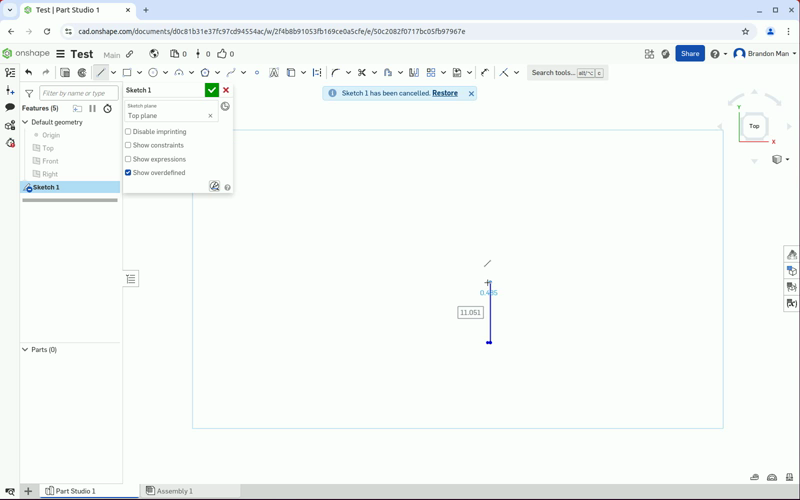
scroll(6)
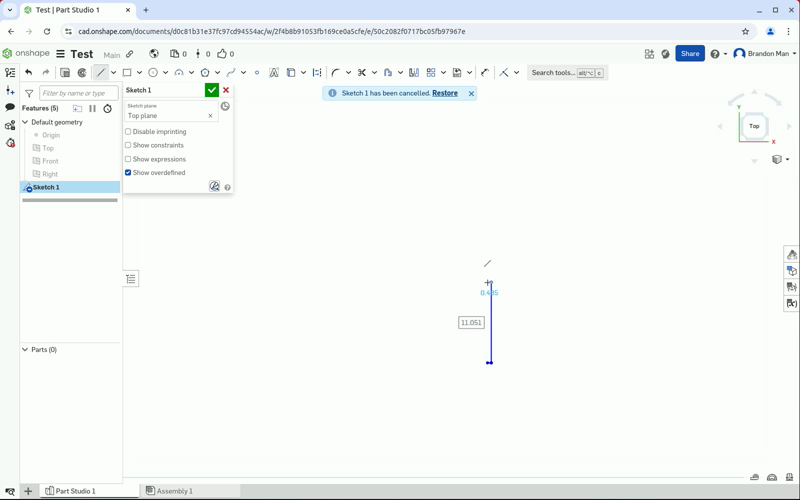
scroll(6)
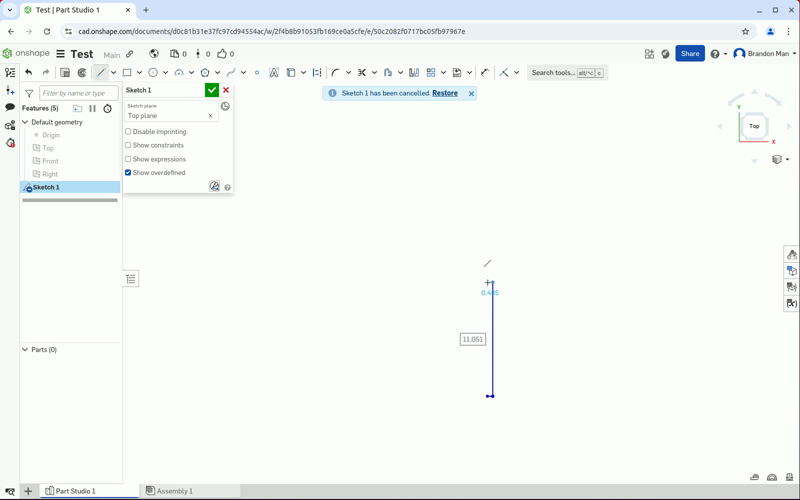
scroll(6)
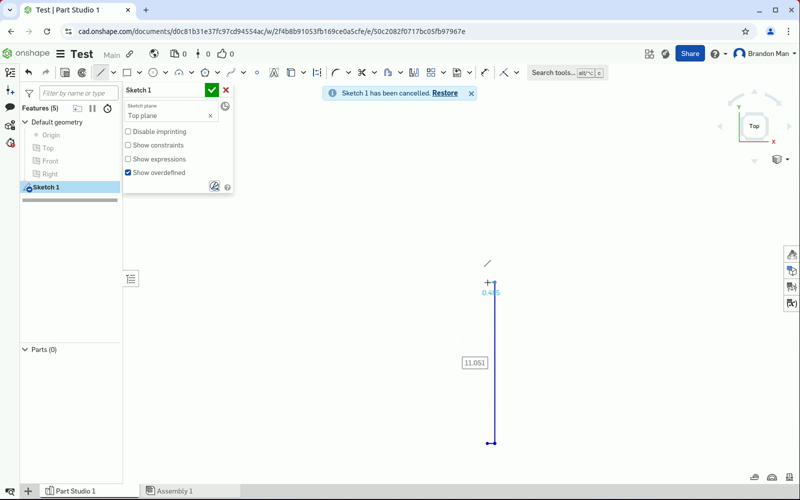
scroll(6)
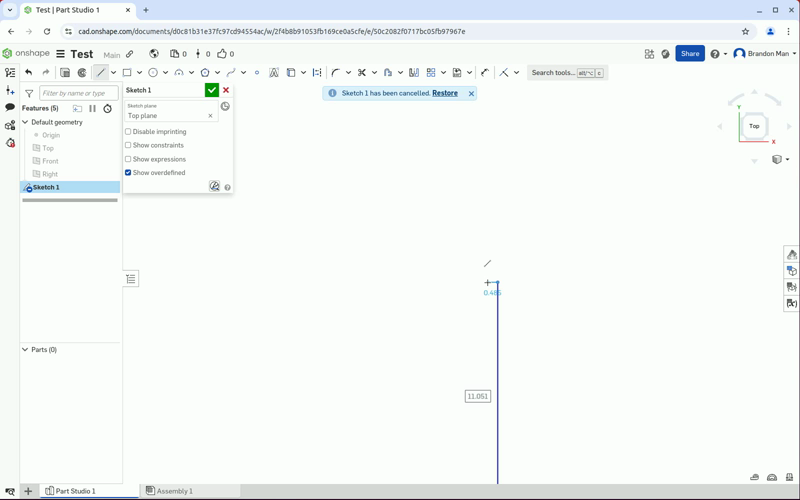
scroll(6)
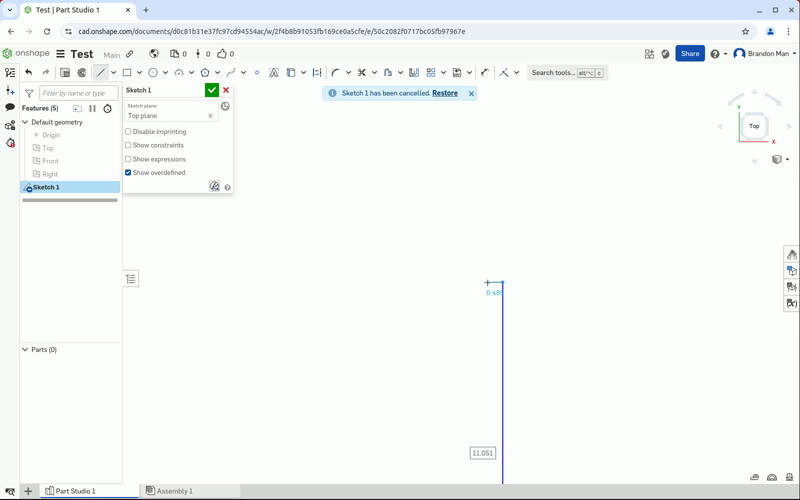
scroll(6)
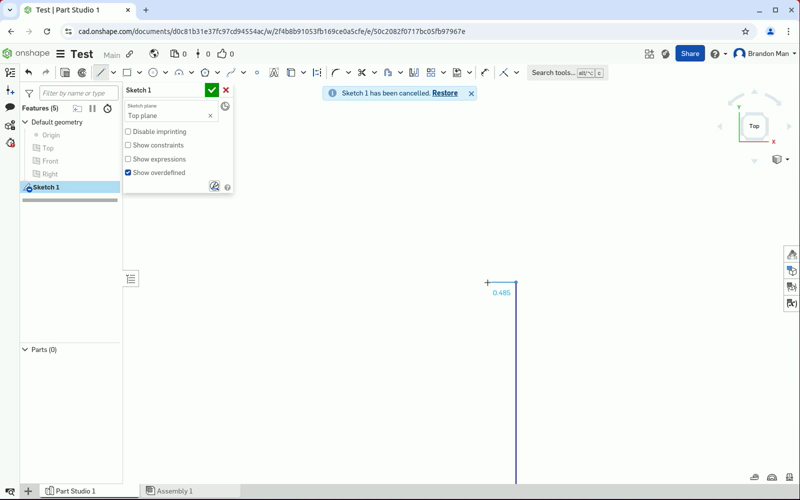
click(487, 282)
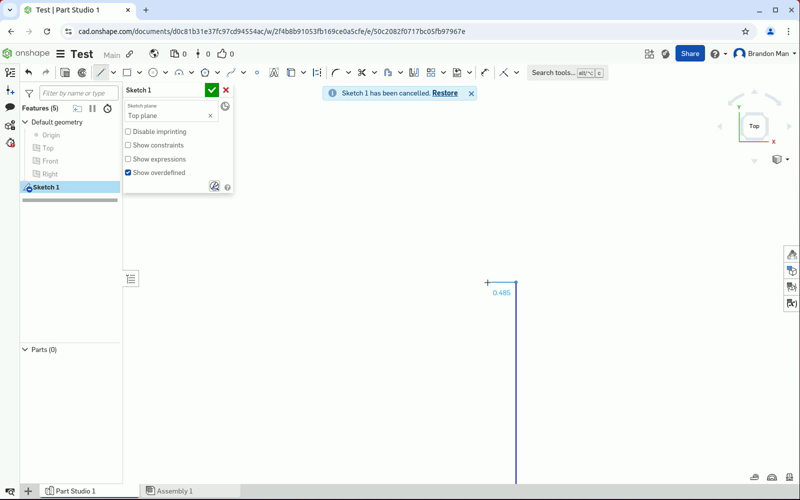
scroll(-6)
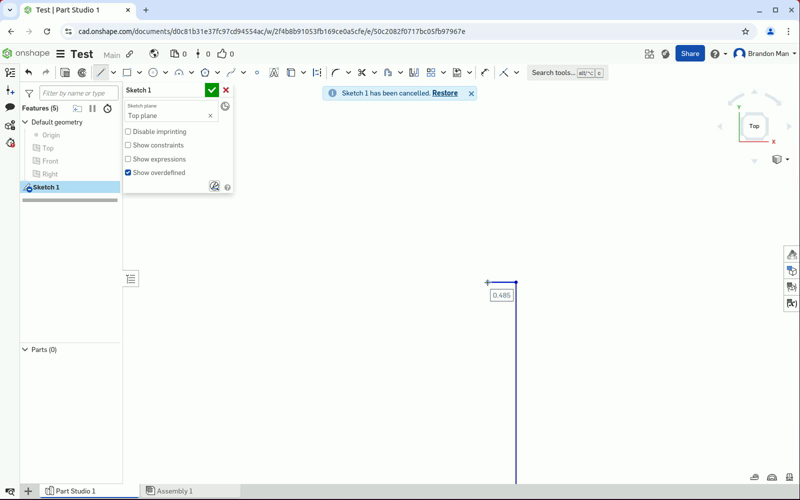
scroll(-6)
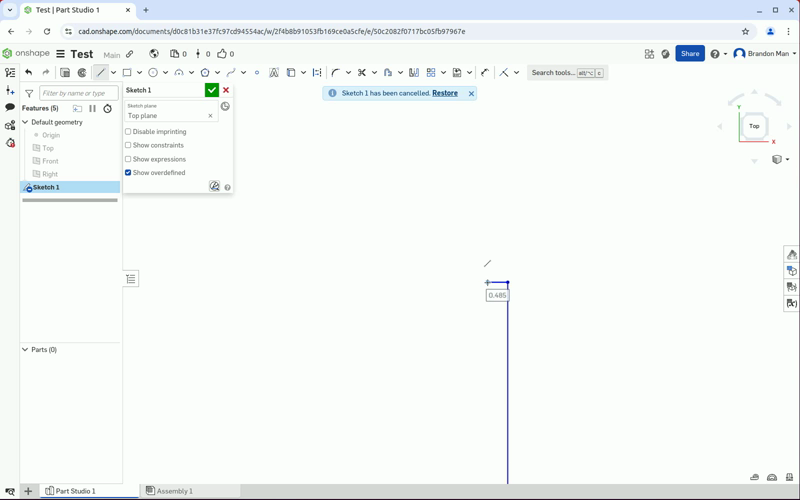
scroll(-6)
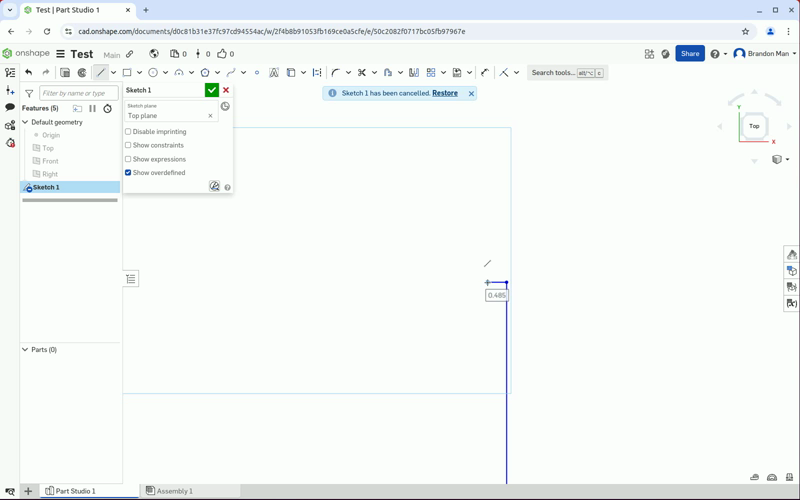
scroll(-6)
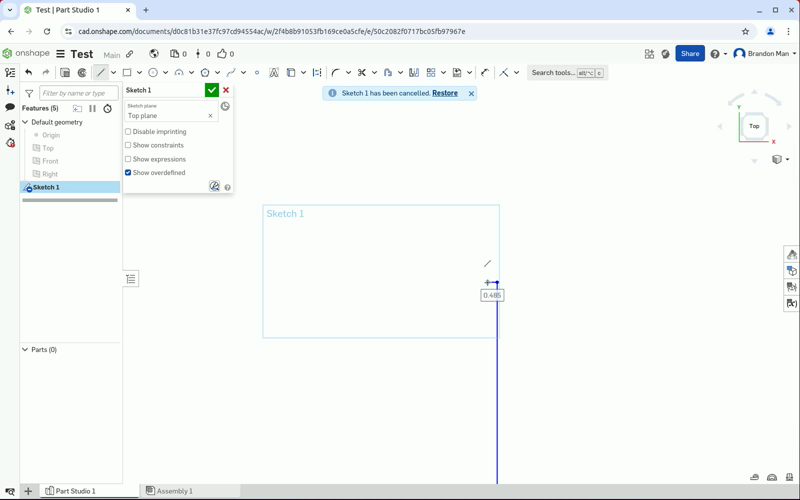
scroll(-6)
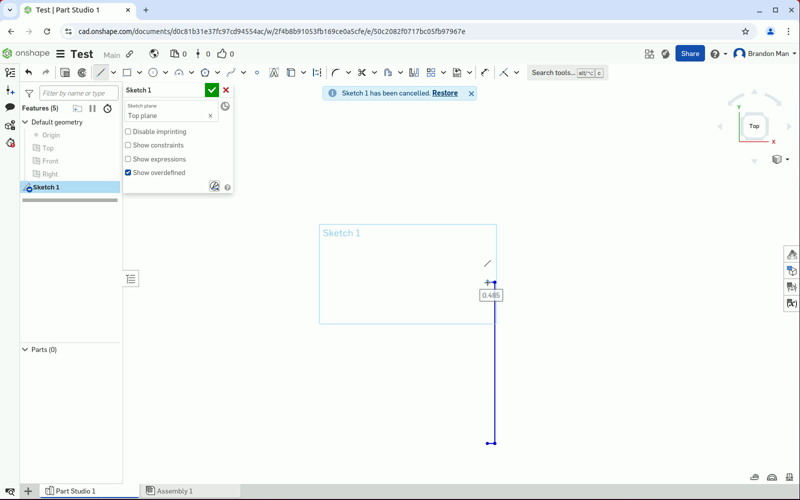
scroll(-6)
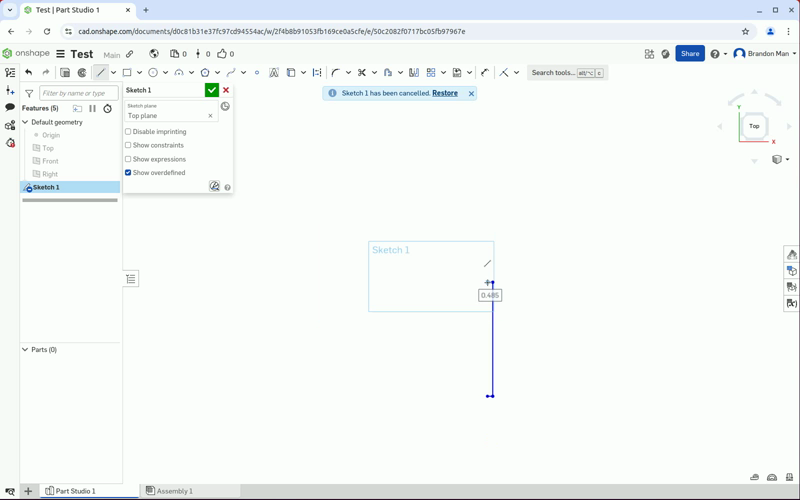
scroll(-6)
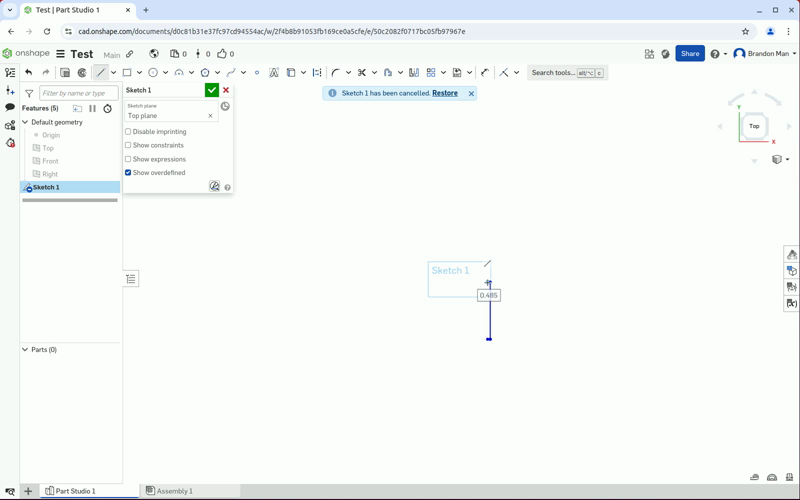
key_up(shift)
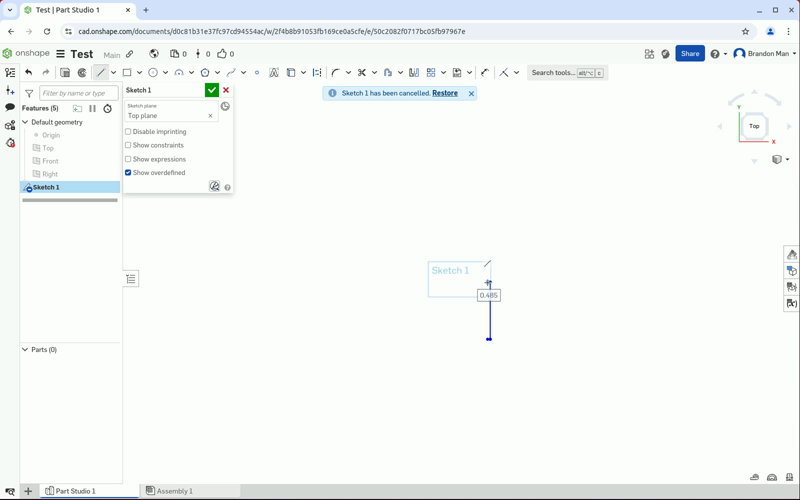
mouse_move(517, 282)
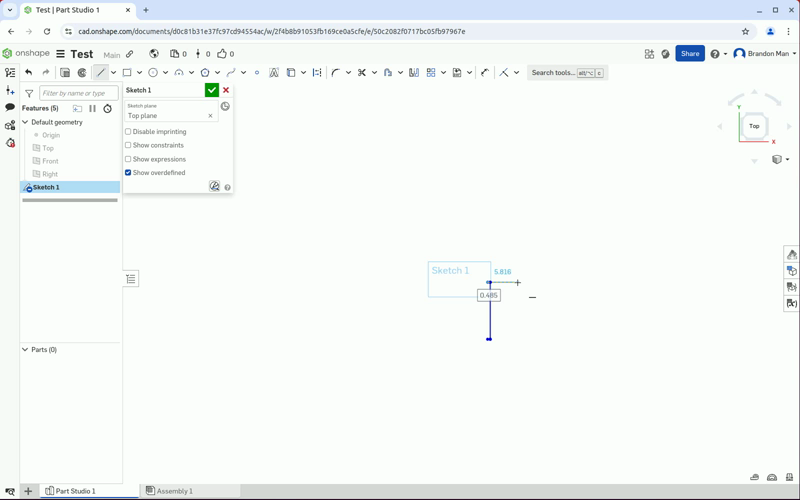
key_down(shift)
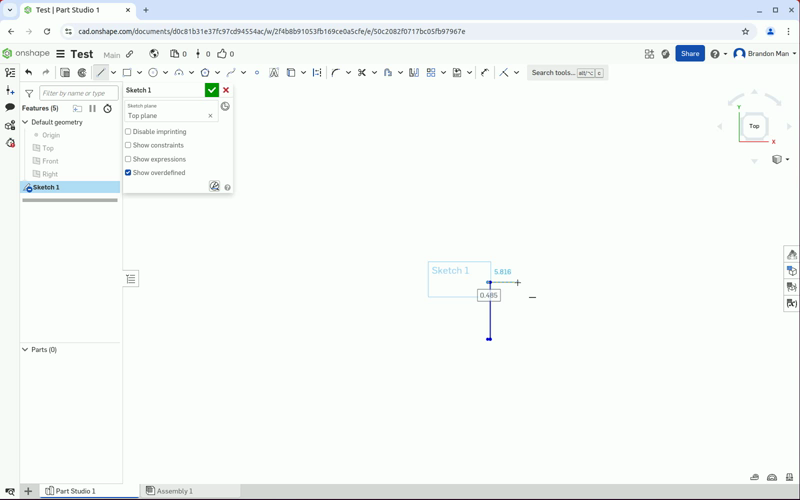
mouse_move(487, 339)
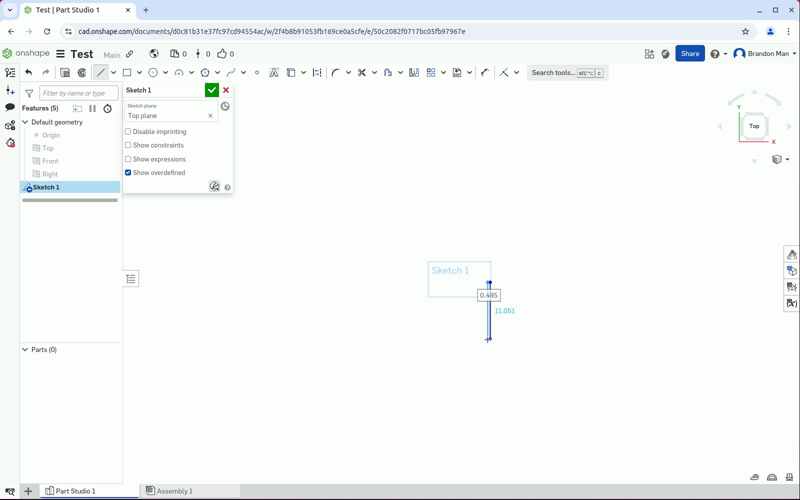
scroll(6)
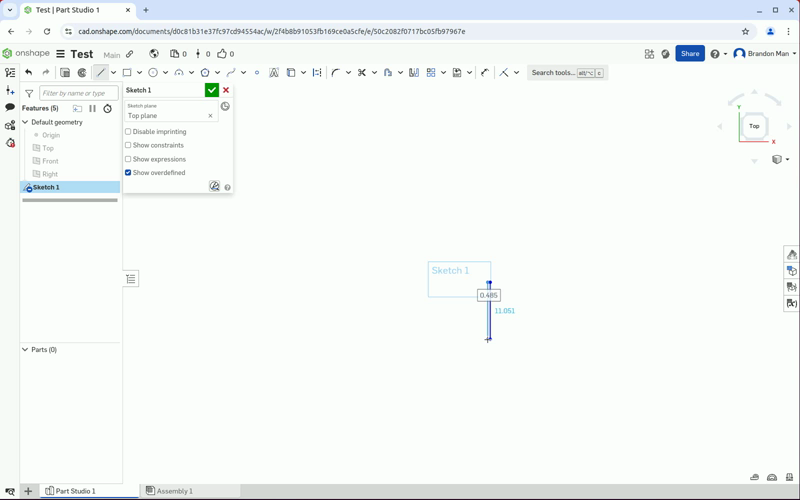
scroll(6)
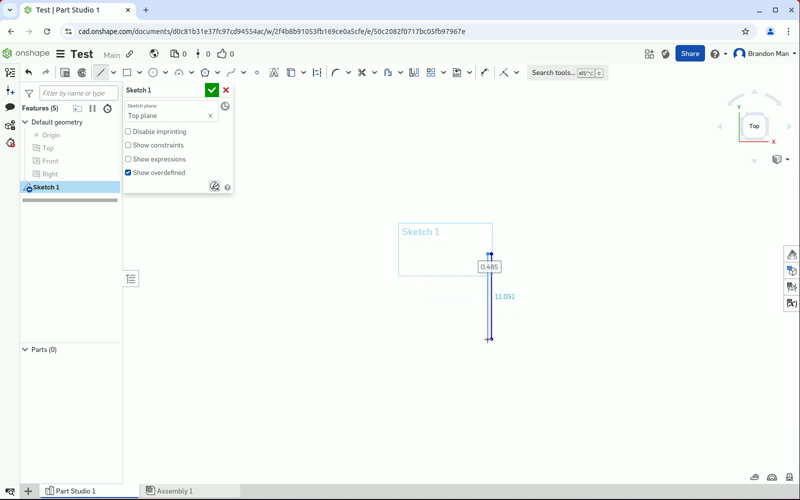
scroll(6)
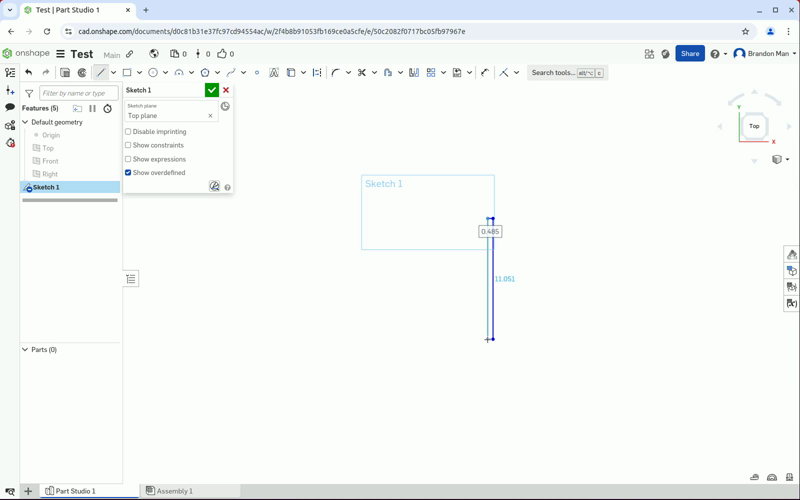
scroll(6)
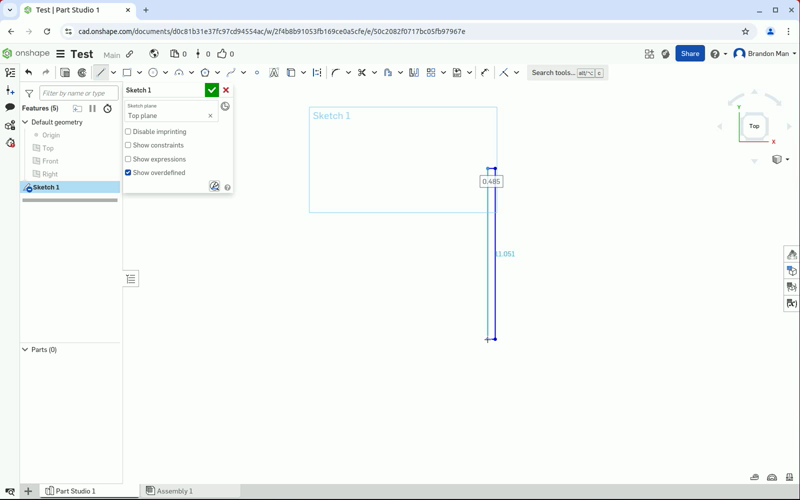
scroll(6)
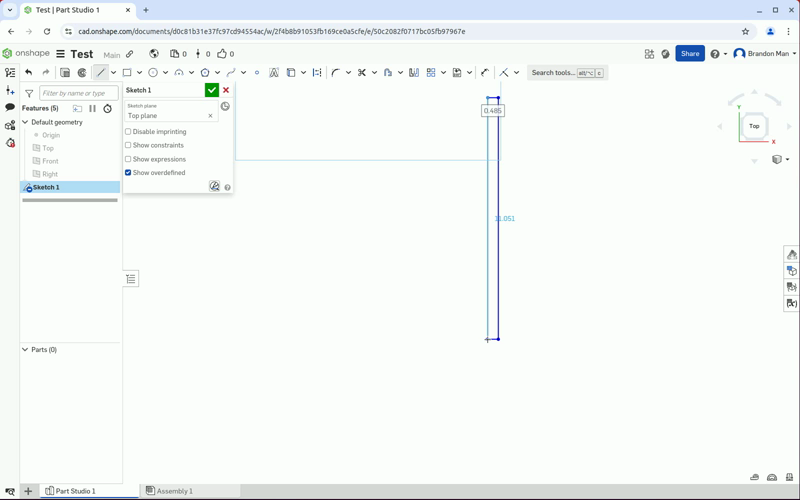
scroll(6)
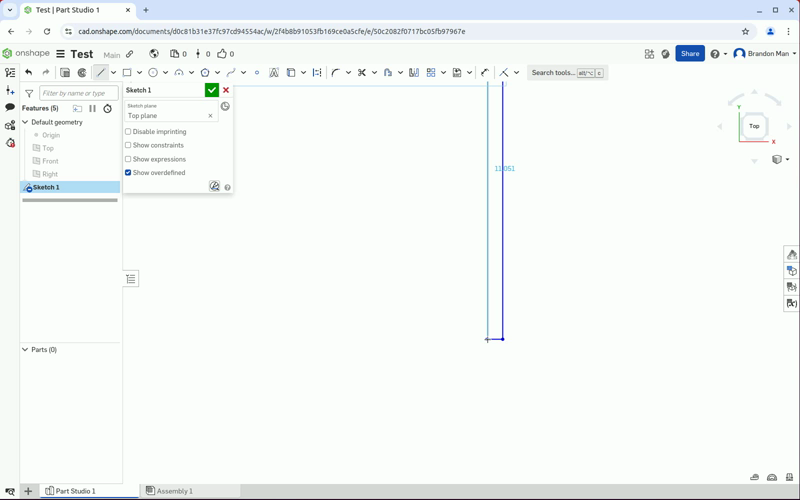
scroll(6)
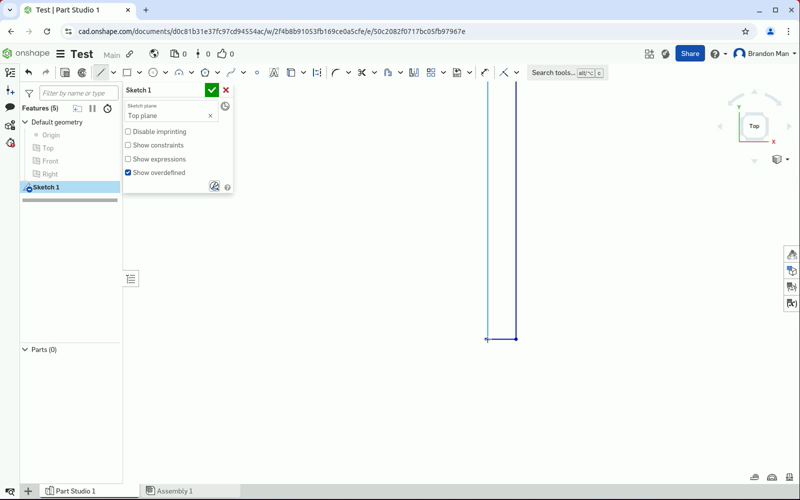
key_up(shift)
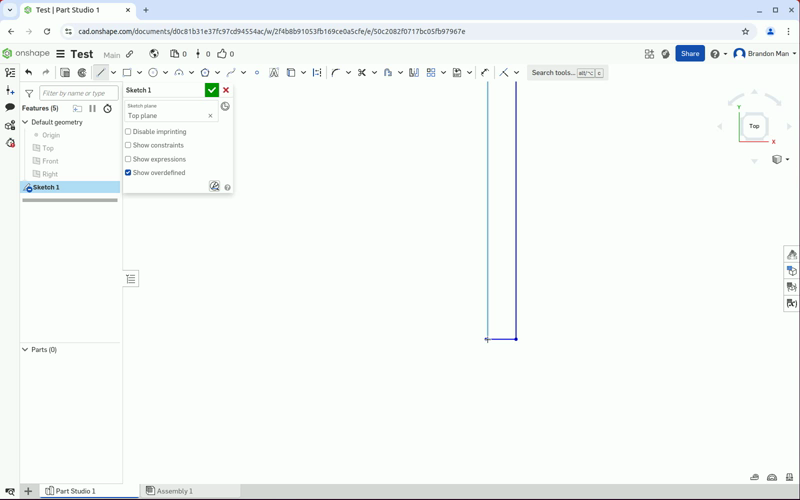
click(487, 339)
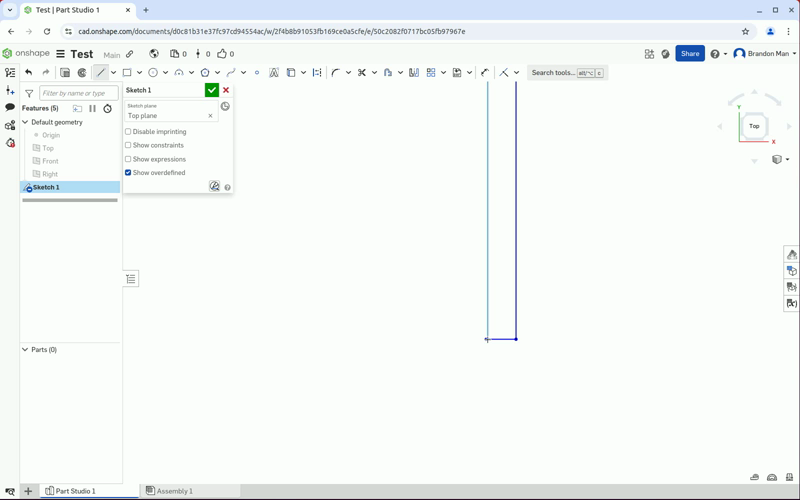
scroll(-6)
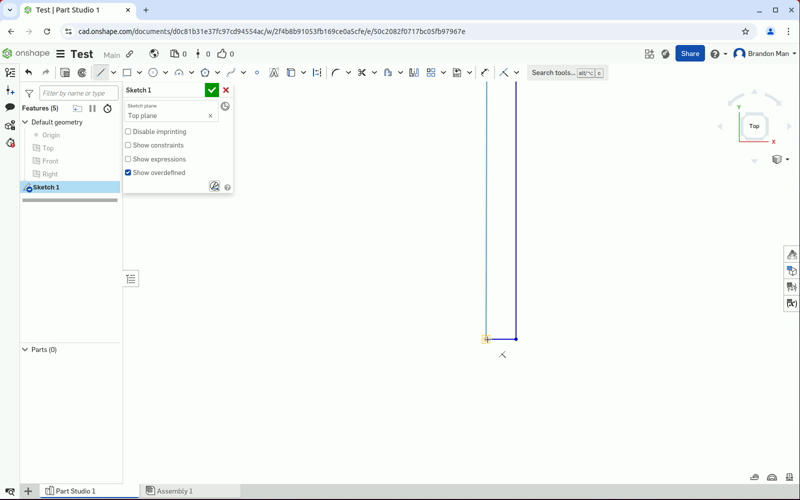
scroll(-6)
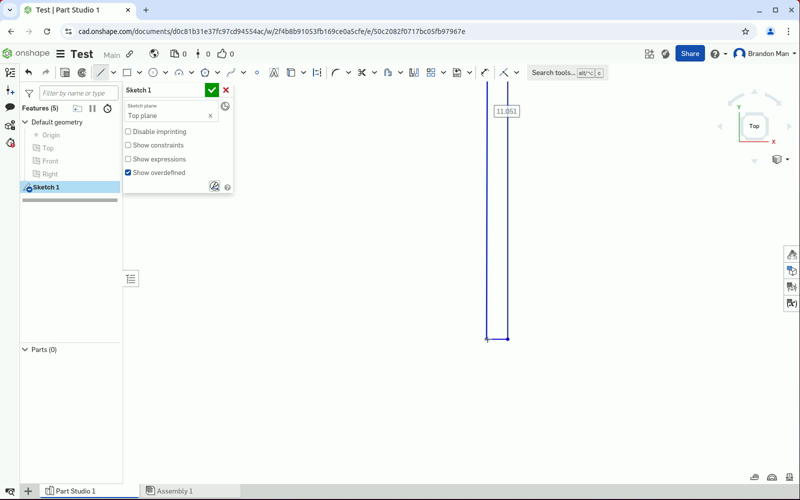
scroll(-6)
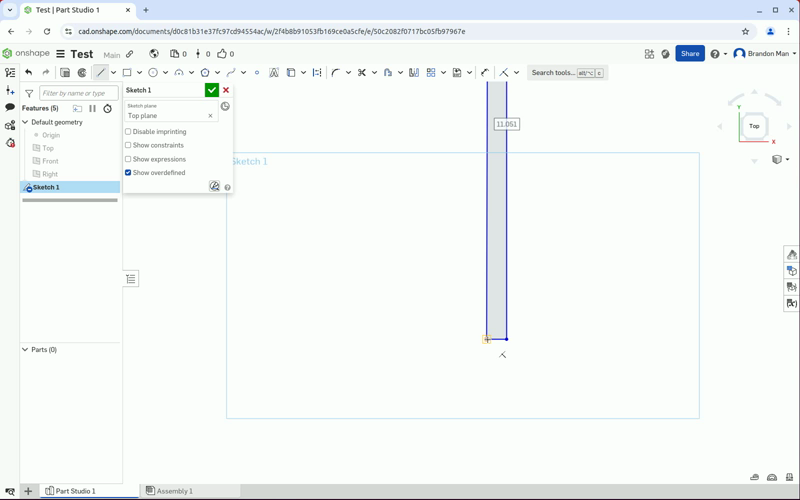
scroll(-6)
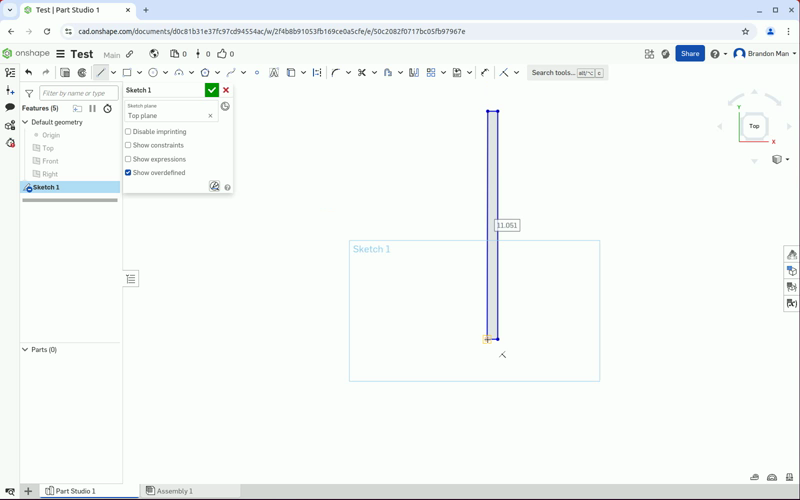
scroll(-6)
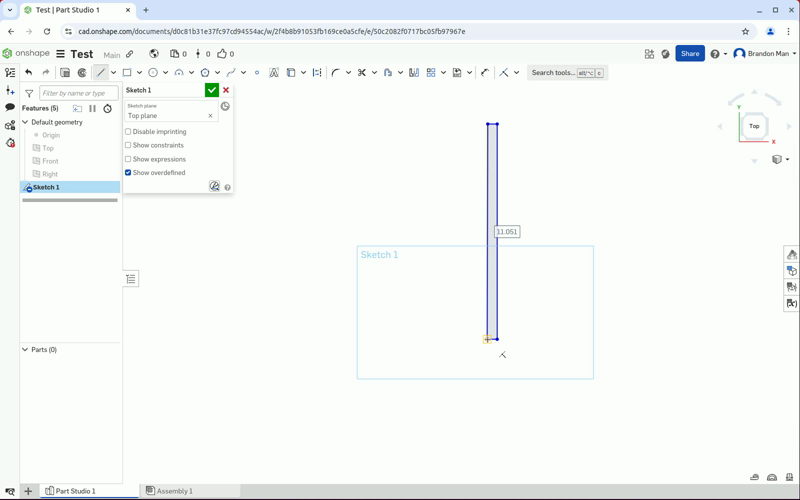
scroll(-6)
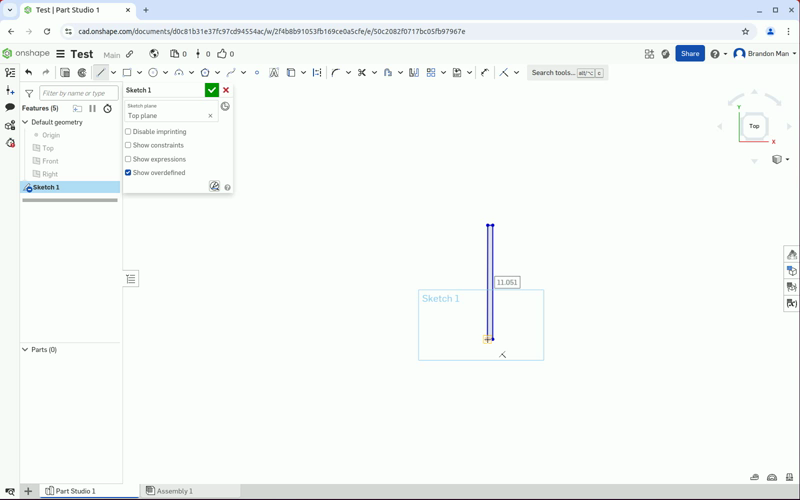
scroll(-6)
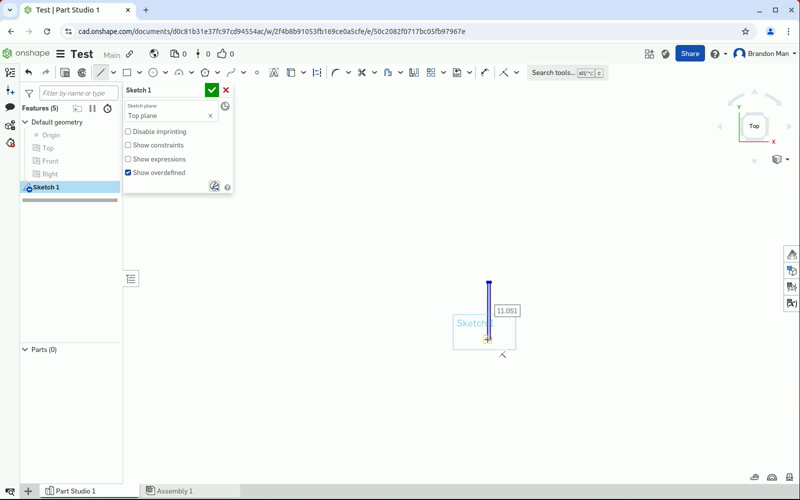
key(esc)
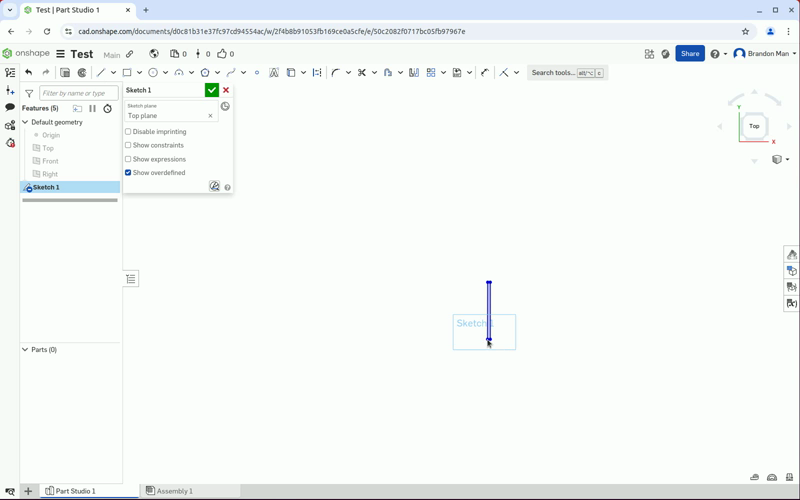
mouse_move(487, 284)
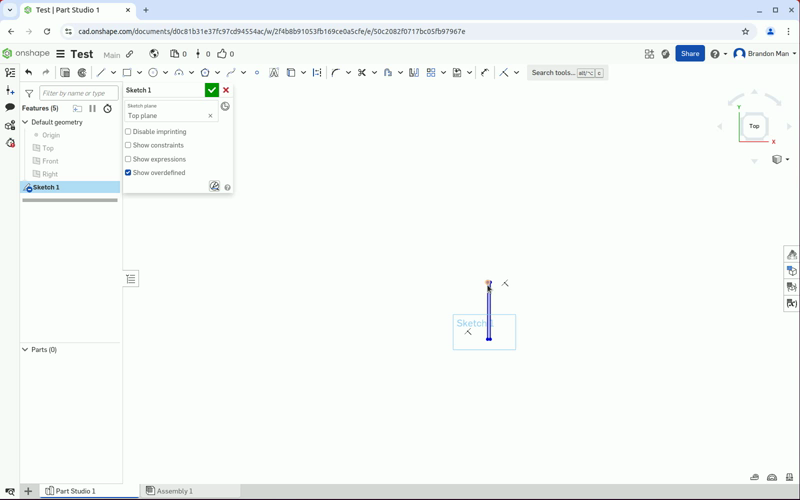
scroll(6)
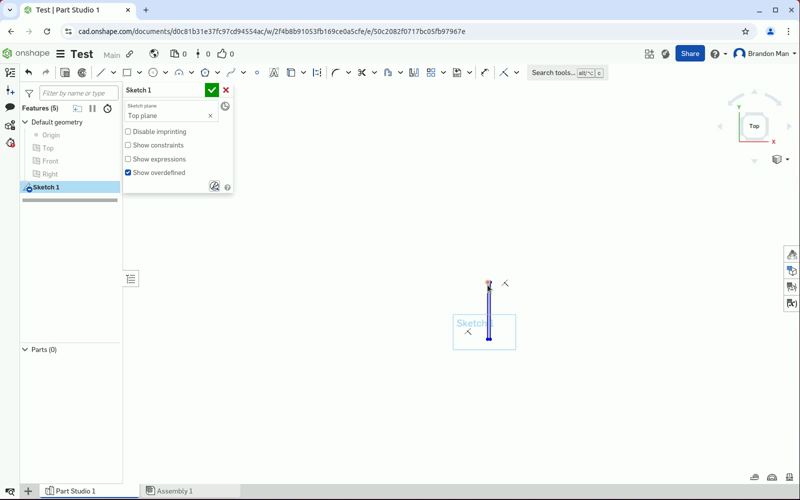
scroll(6)
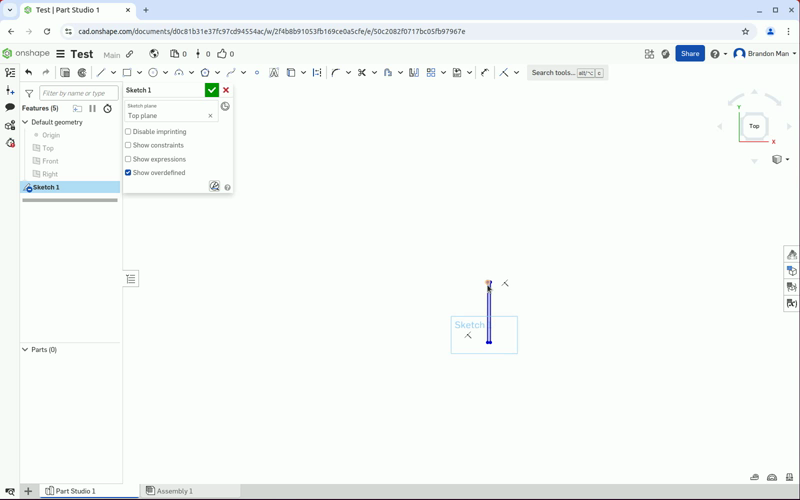
scroll(6)
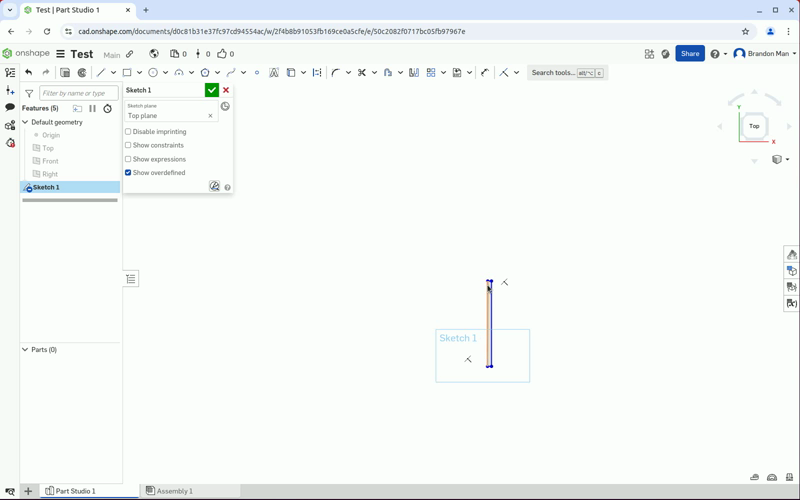
scroll(6)
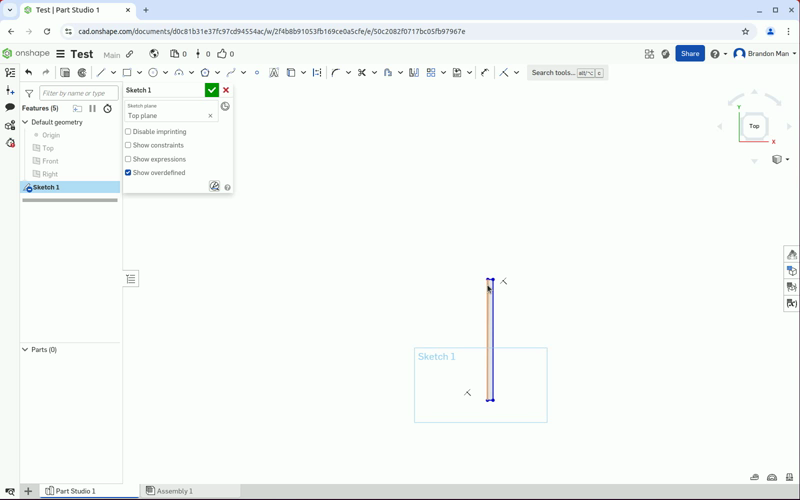
scroll(6)
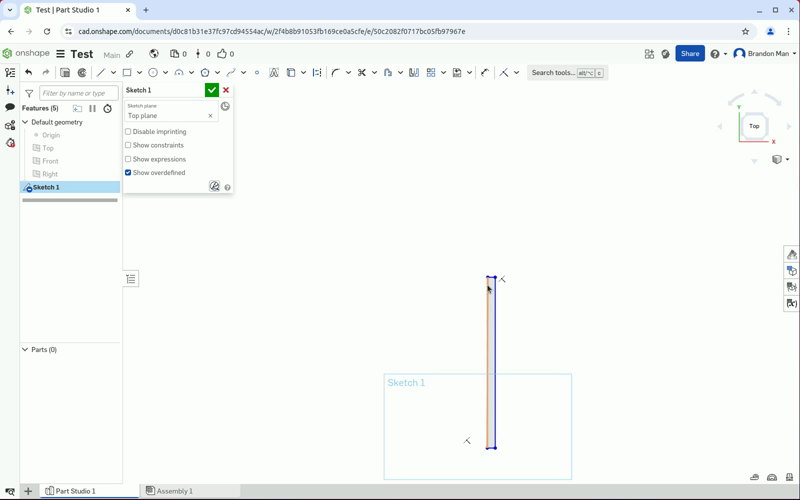
scroll(6)
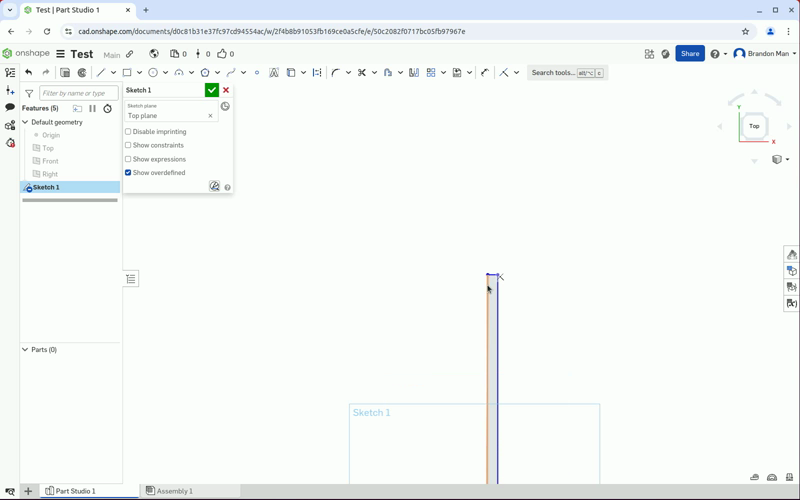
scroll(6)
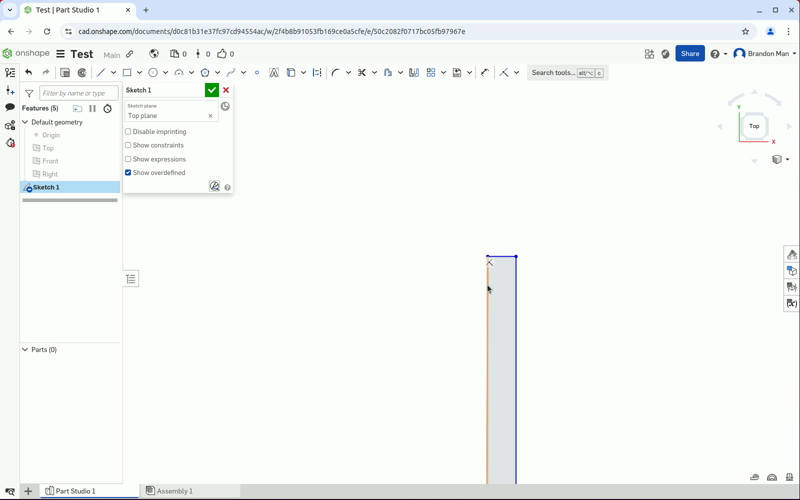
click(487, 284)
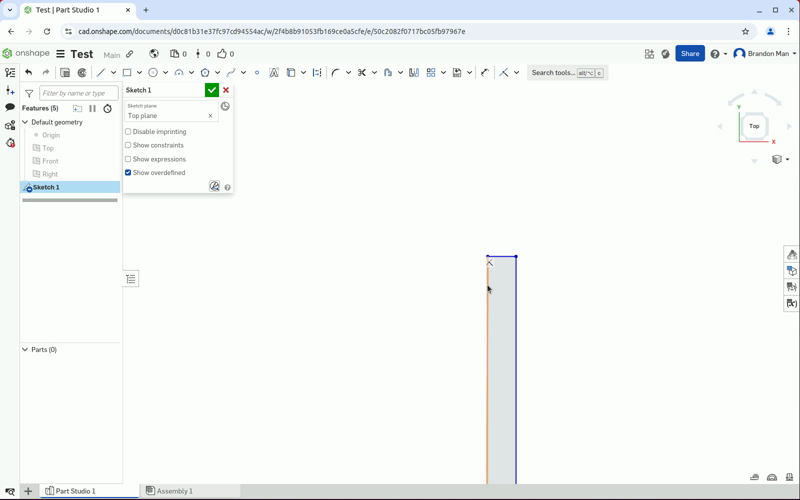
scroll(-6)
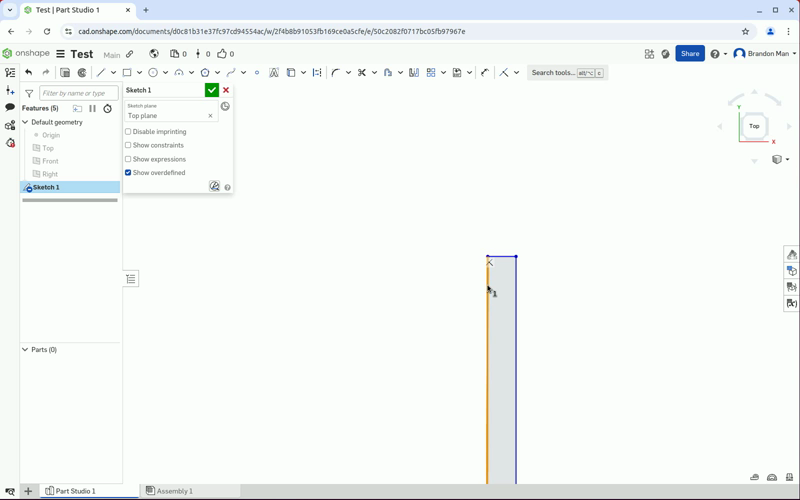
scroll(-6)
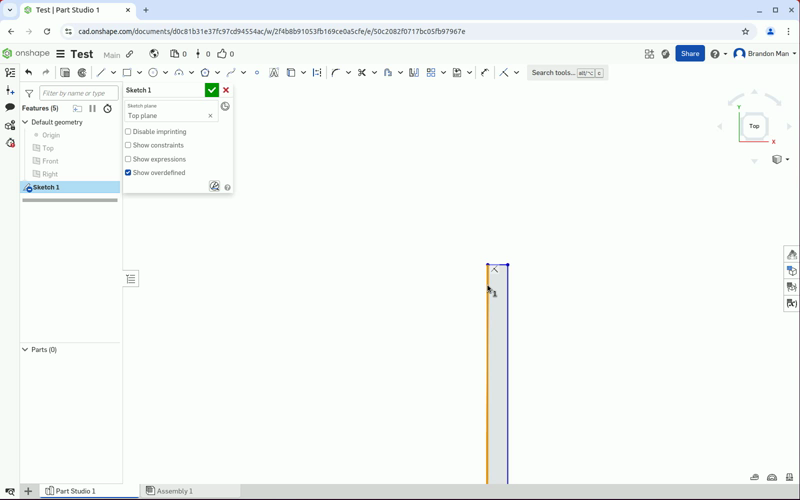
scroll(-6)
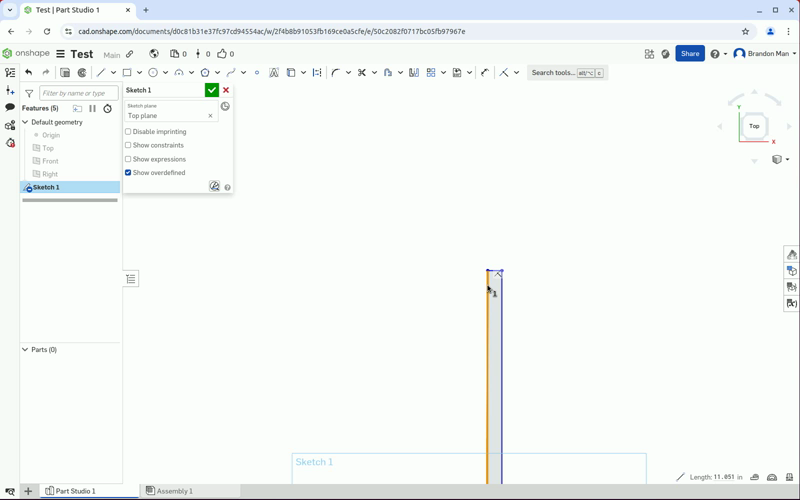
scroll(-6)
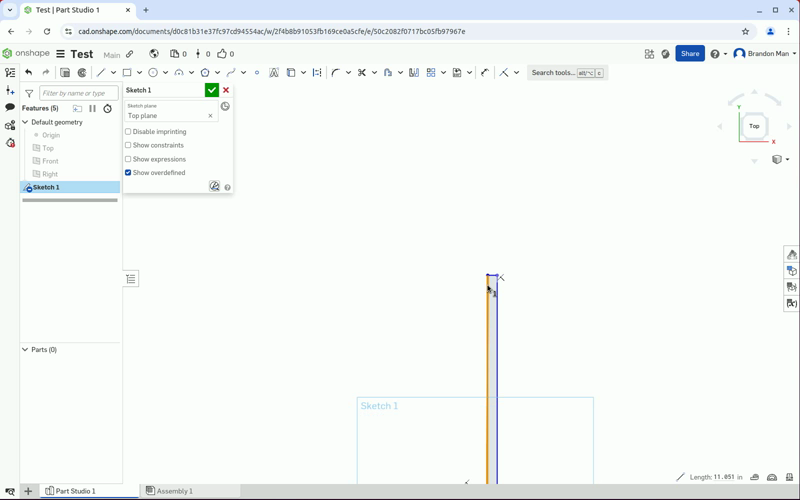
scroll(-6)
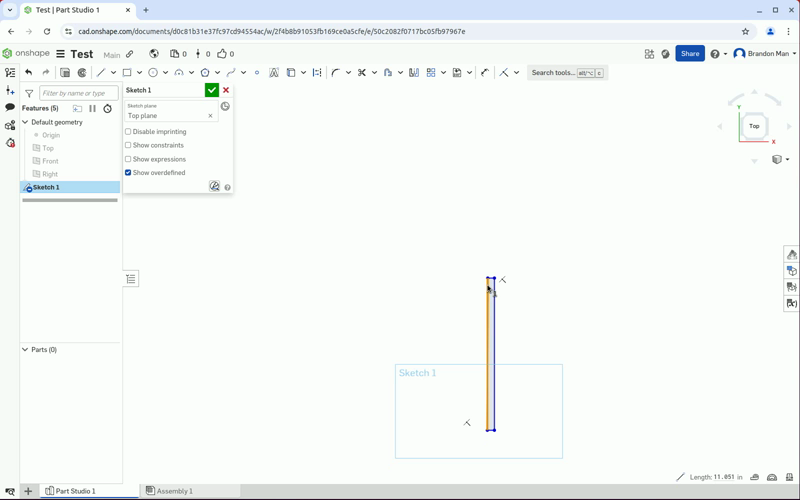
scroll(-6)
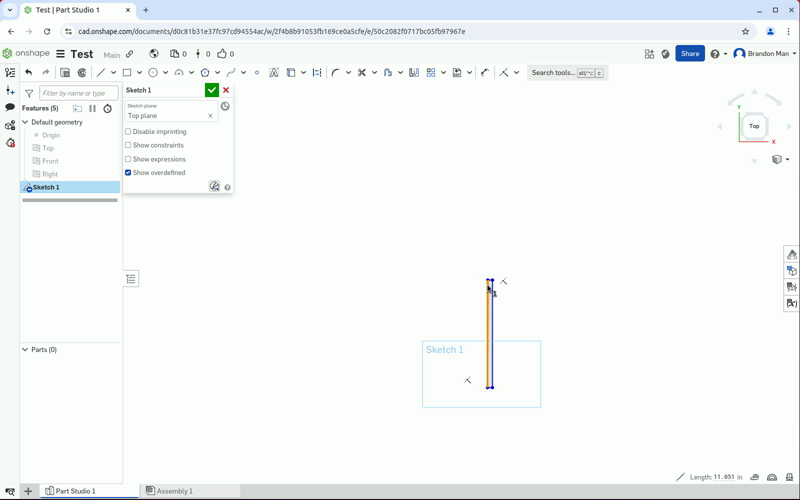
scroll(-6)
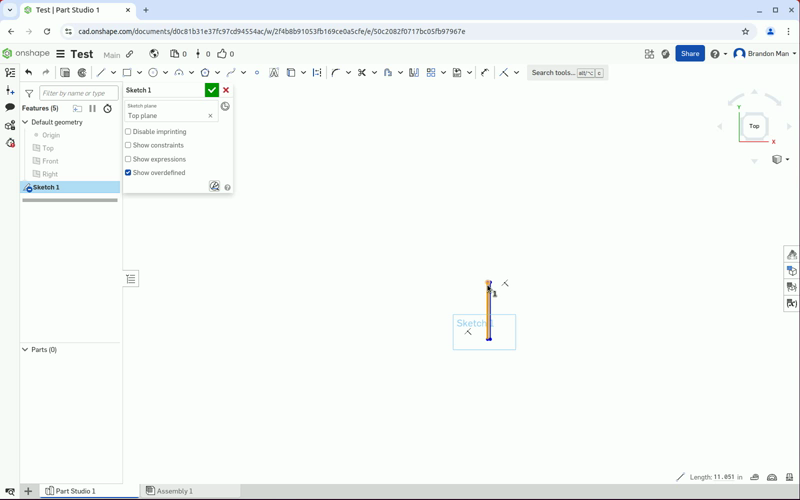
mouse_move(73, 352)
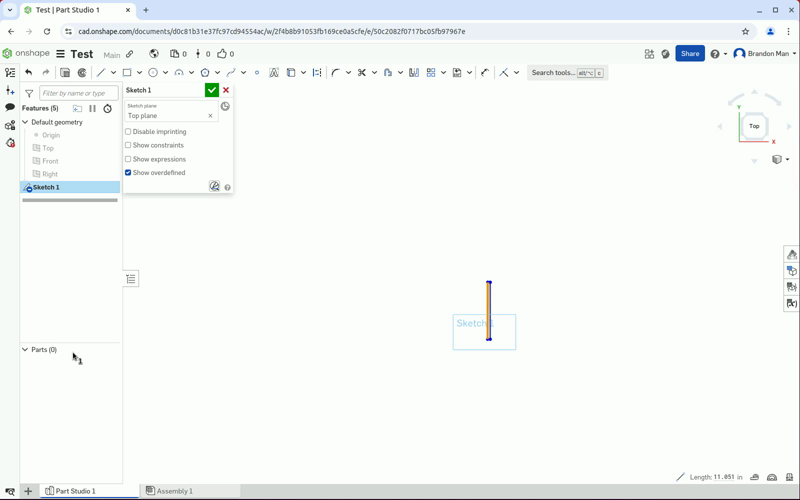
key(shift+y)
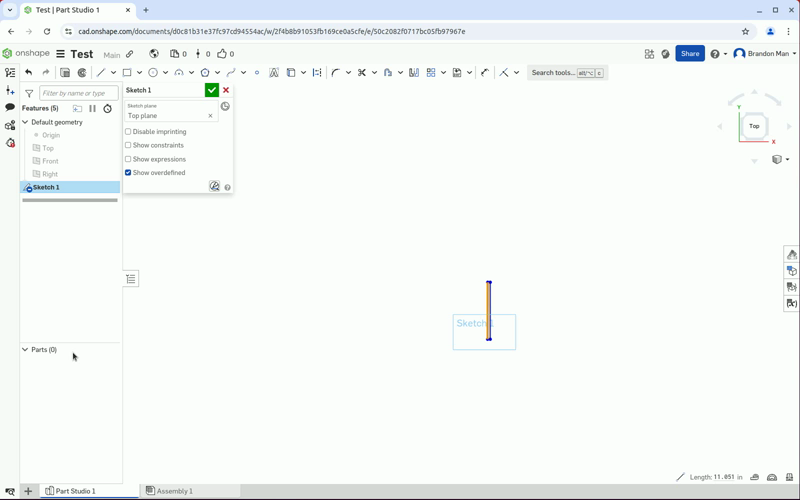
key(shift+e)
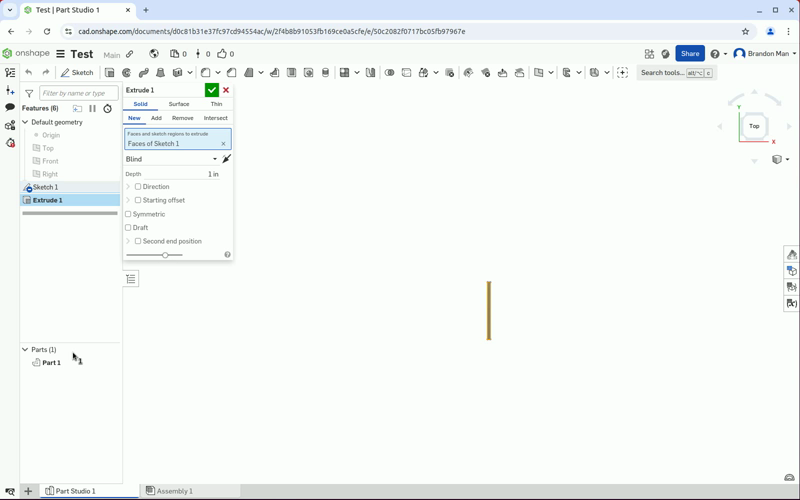
mouse_move(143, 106)
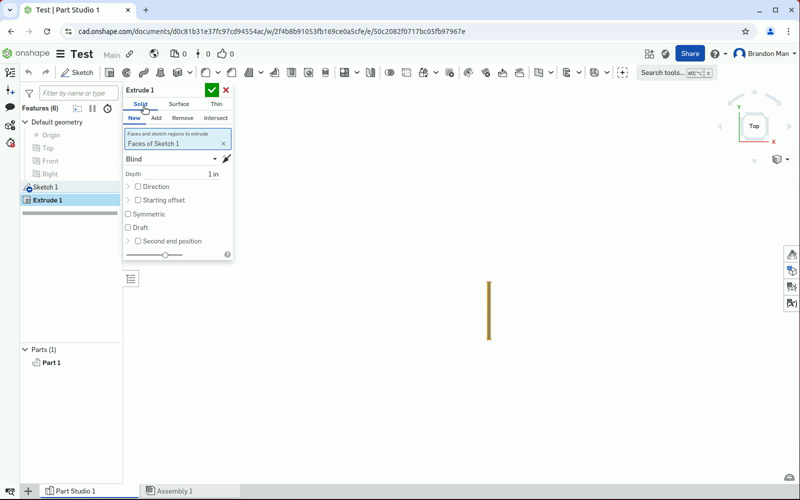
click(143, 106)
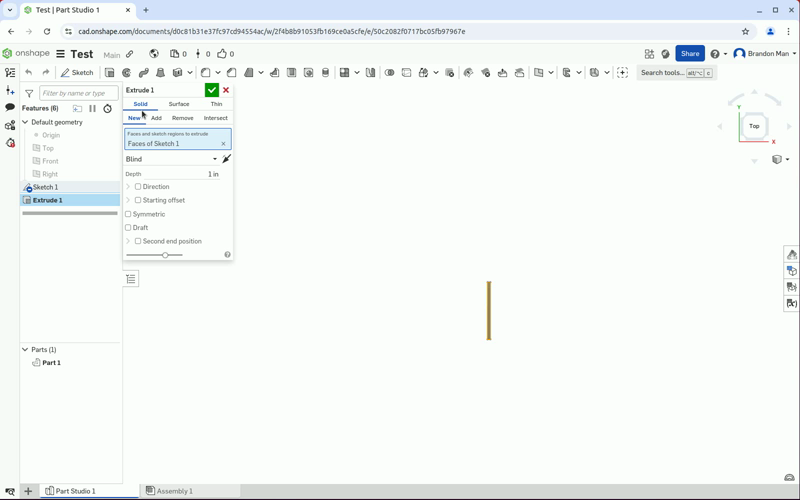
mouse_move(137, 120)
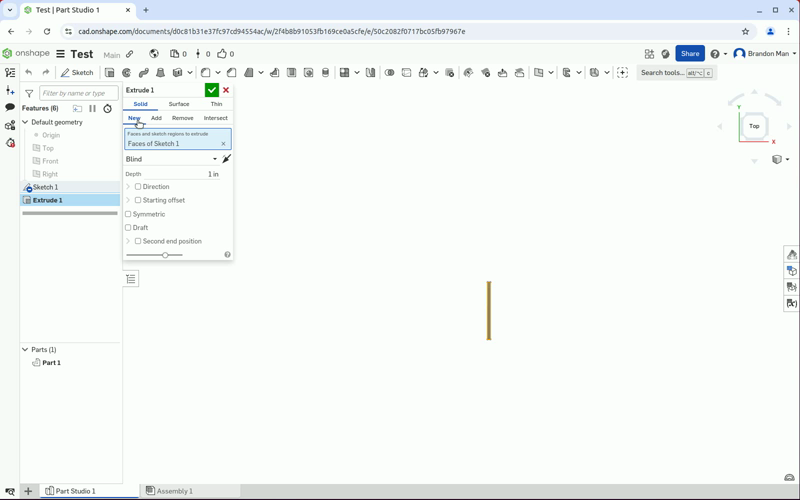
click(137, 120)
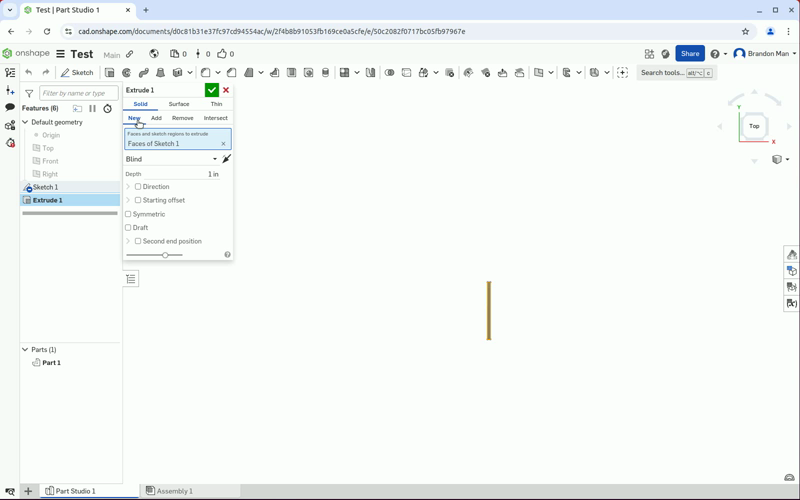
key(tab, 4)
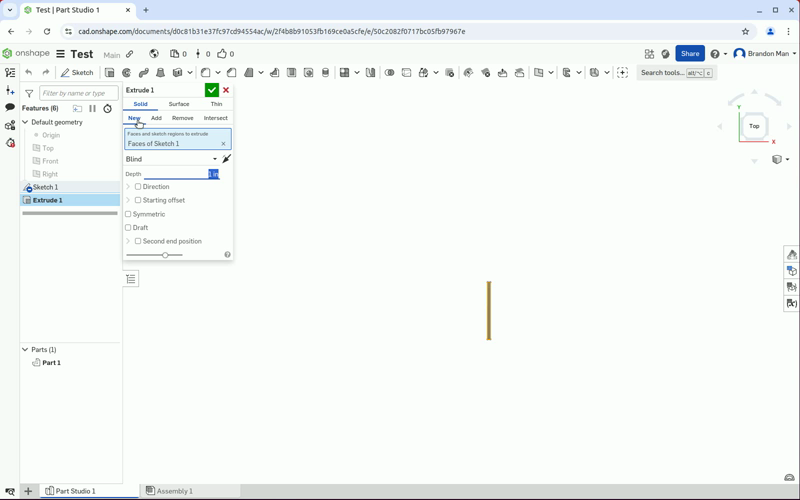
text(-23.108)
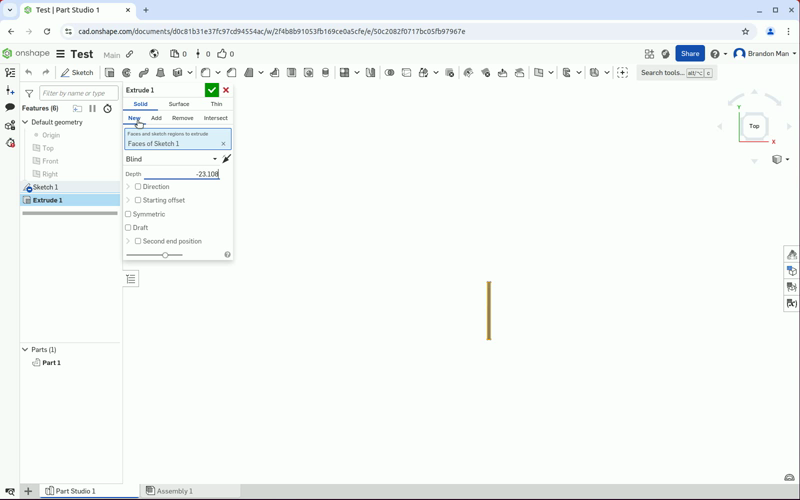
key(enter)
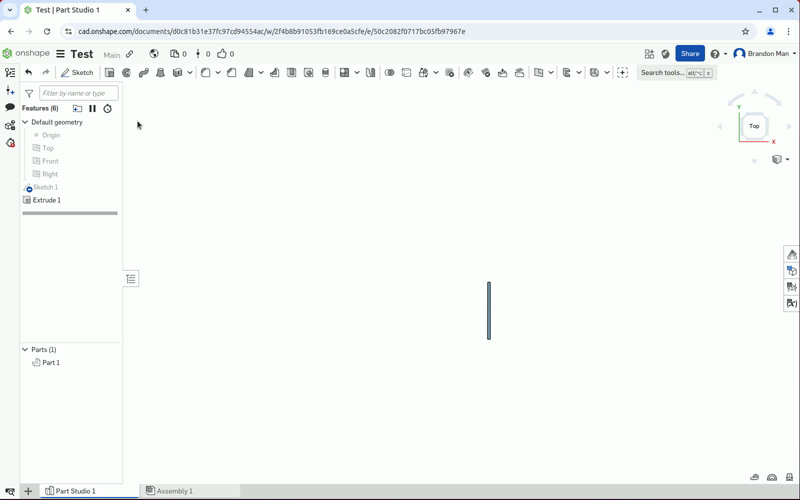
key(shift+h)
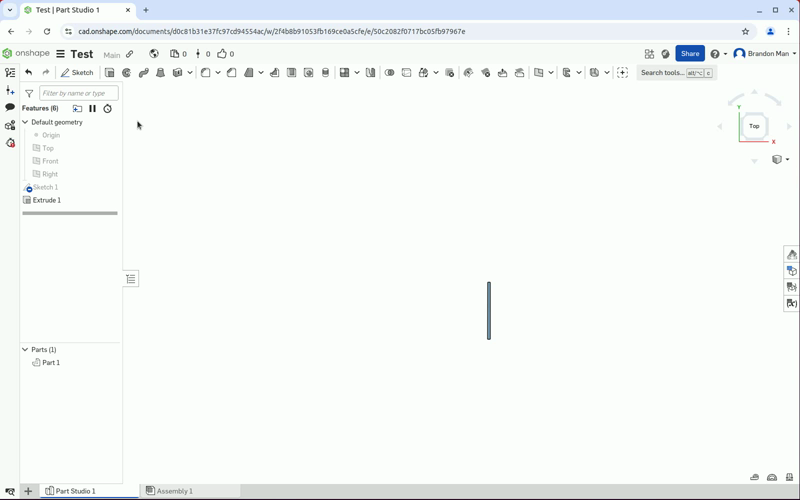
key(shift+h)
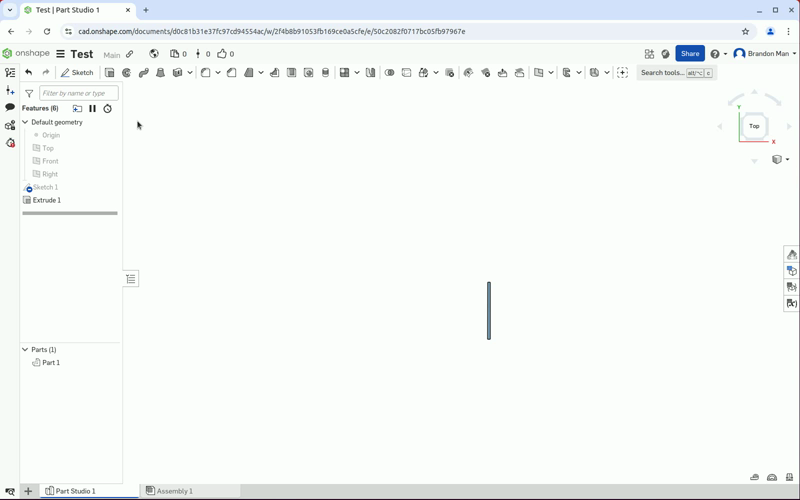
mouse_move(73, 189)
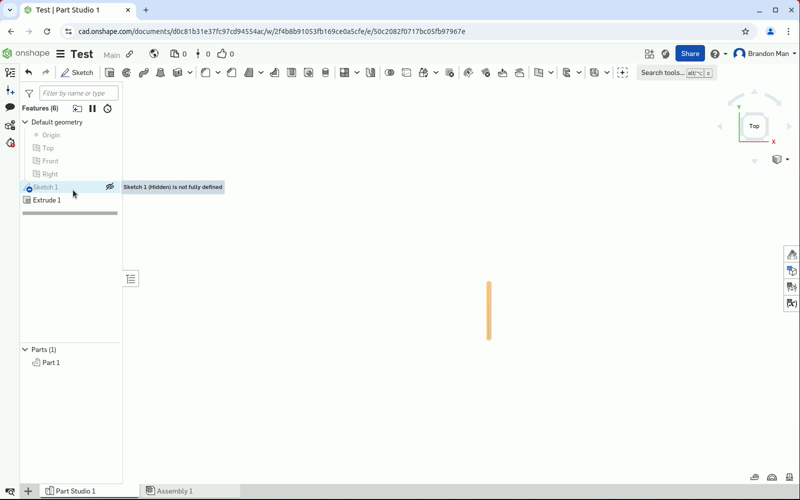
click(73, 189)
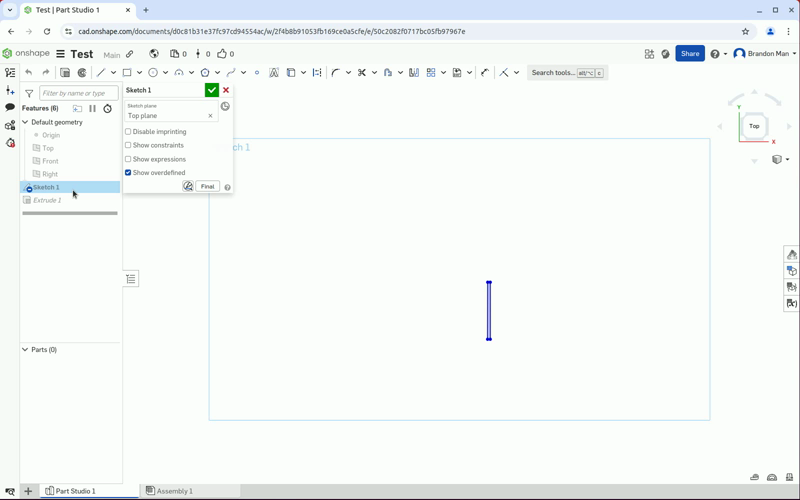
mouse_move(229, 92)
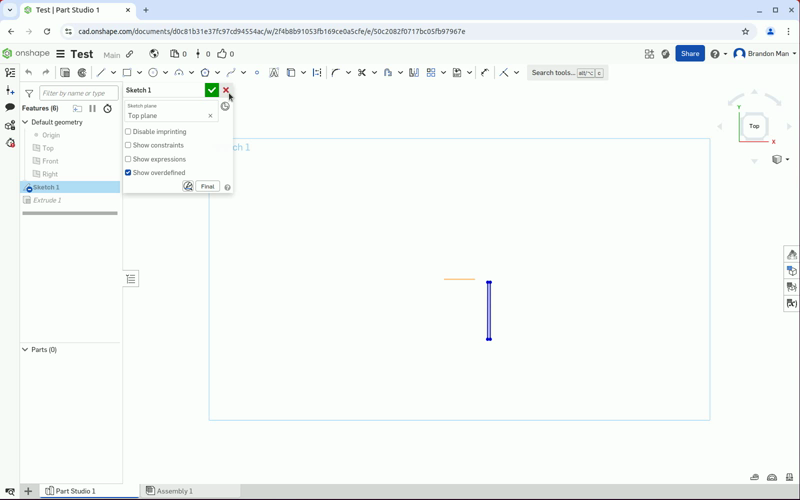
click(229, 92)
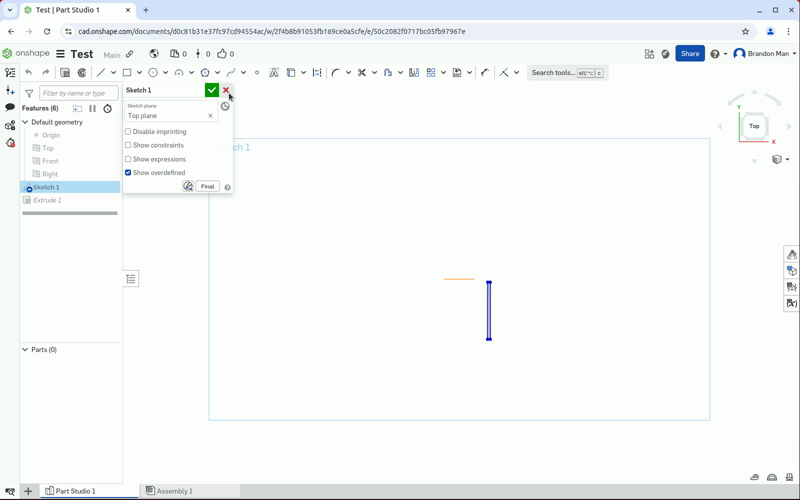
key(shift+s)
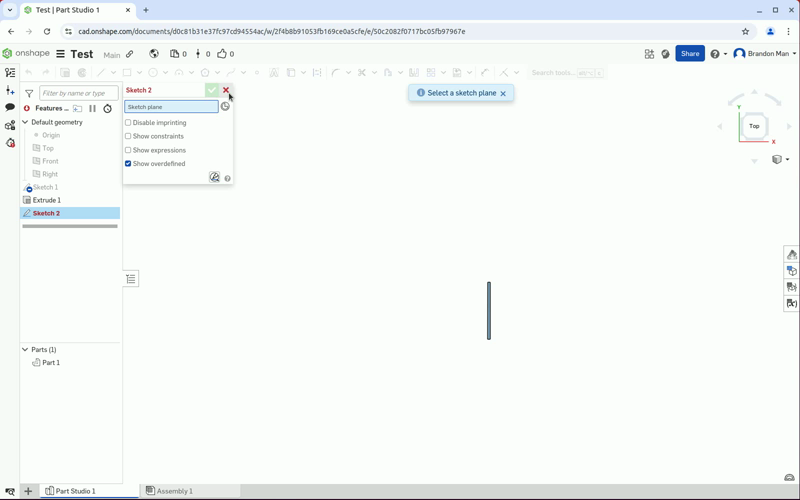
mouse_move(73, 150)
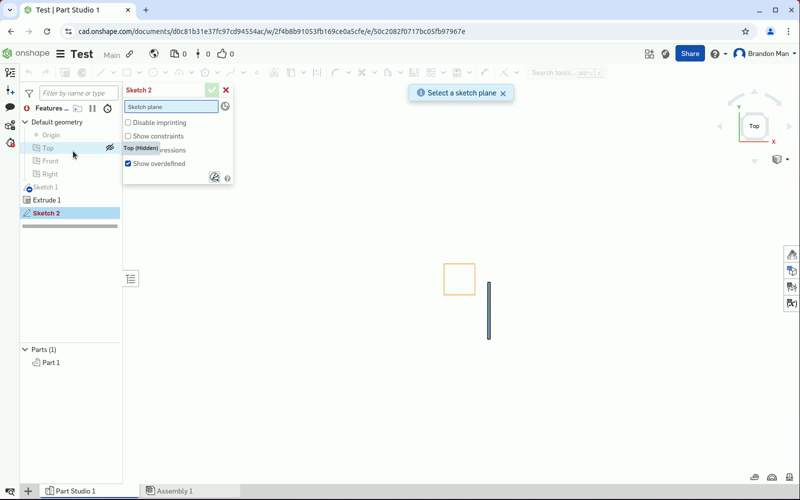
click(73, 150)
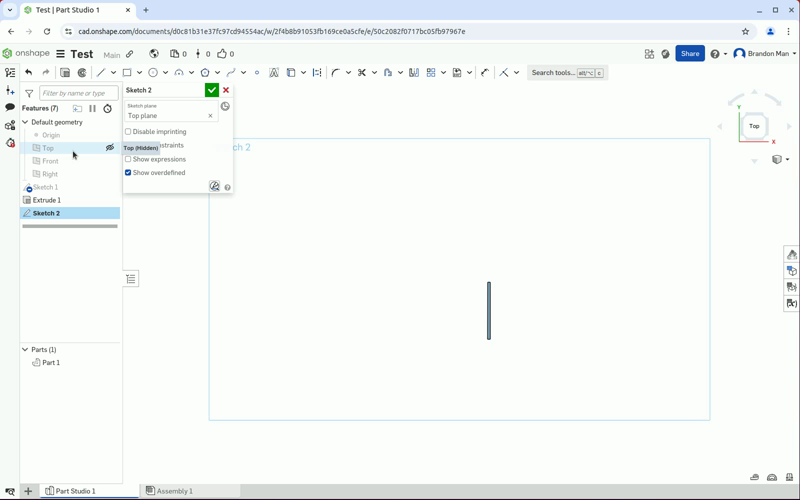
mouse_move(73, 352)
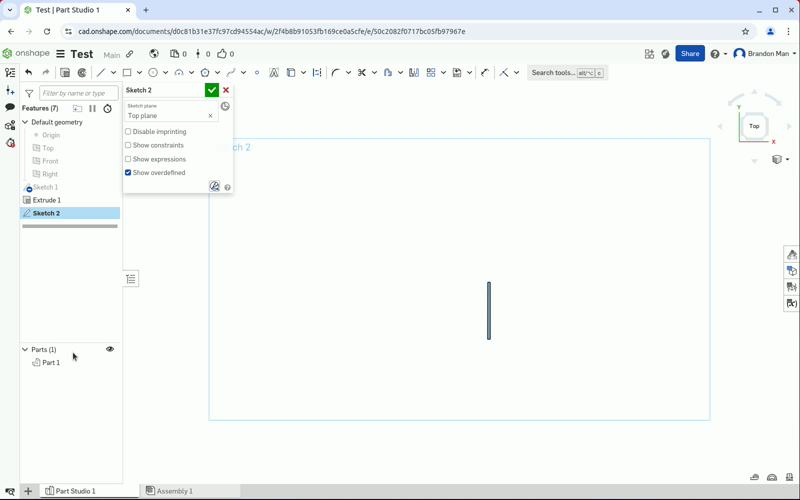
key(y)
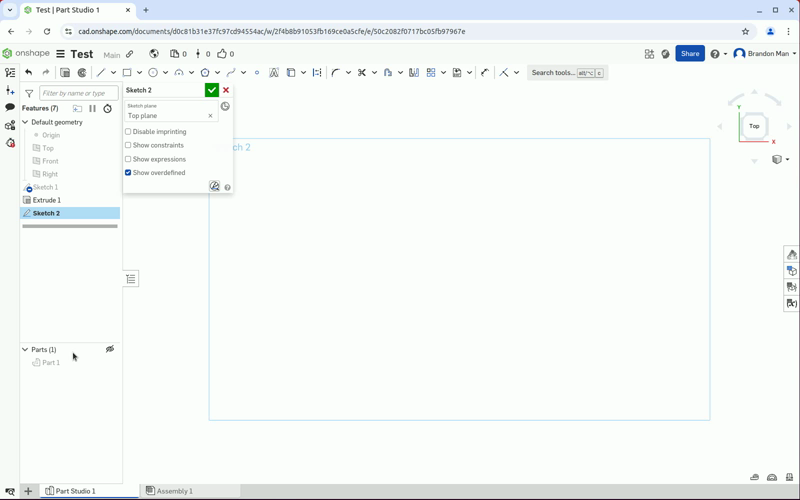
key(l)
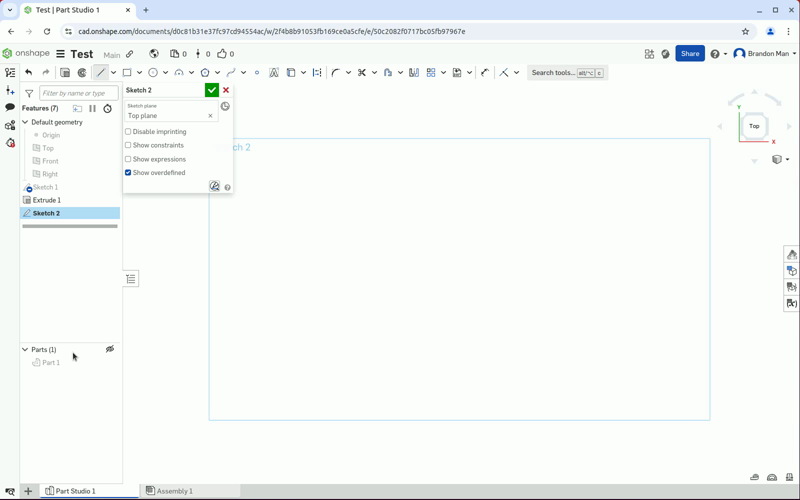
key_down(shift)
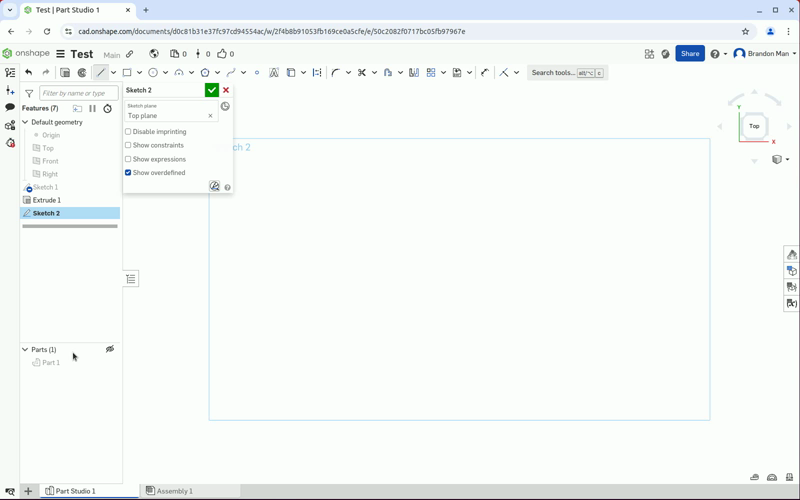
mouse_move(489, 339)
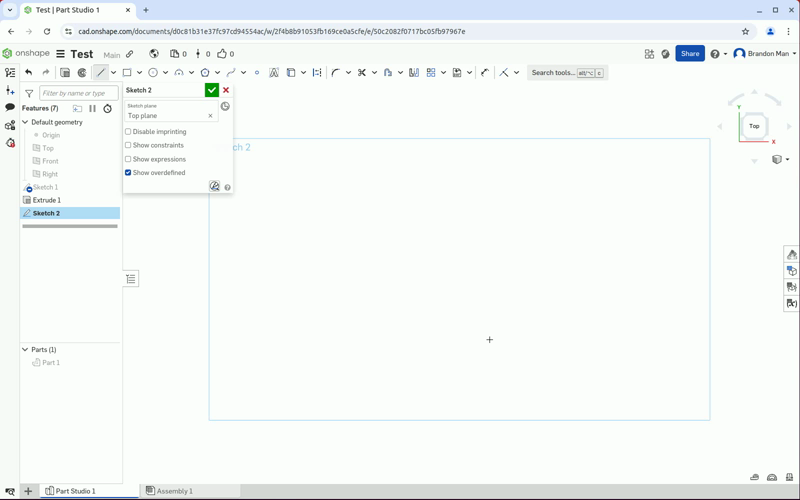
click(489, 339)
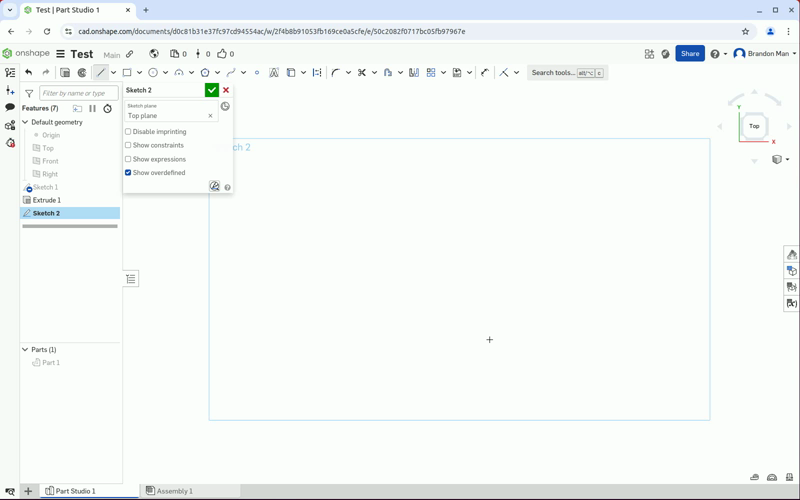
key_up(shift)
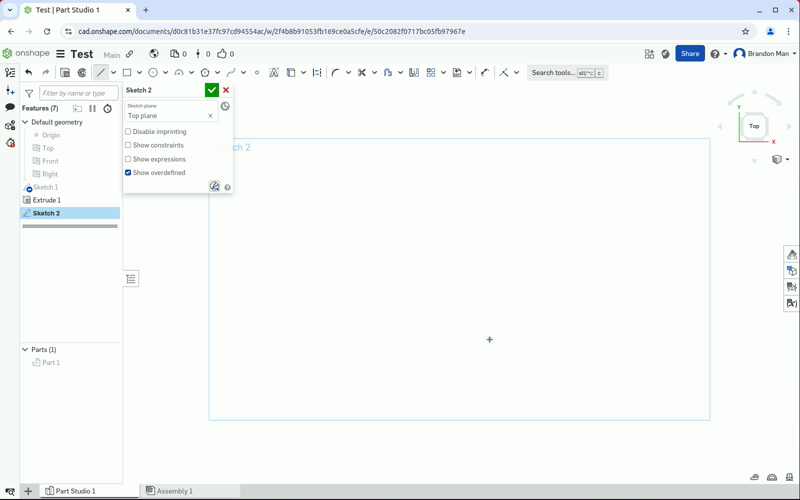
key_down(shift)
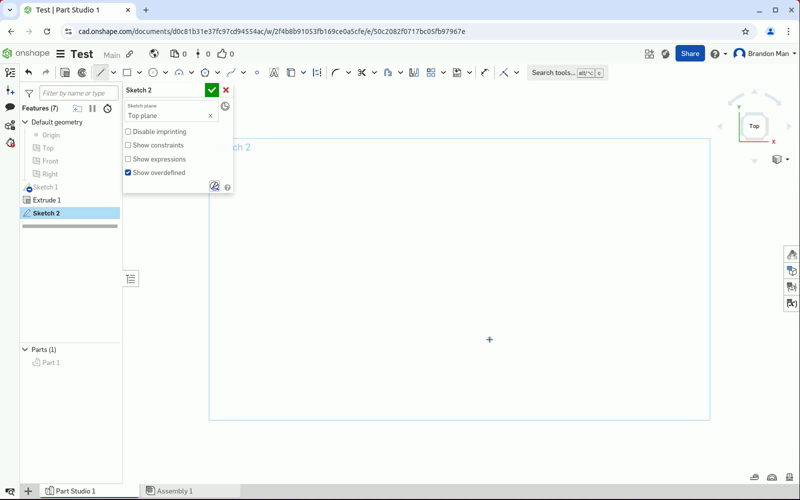
mouse_move(519, 339)
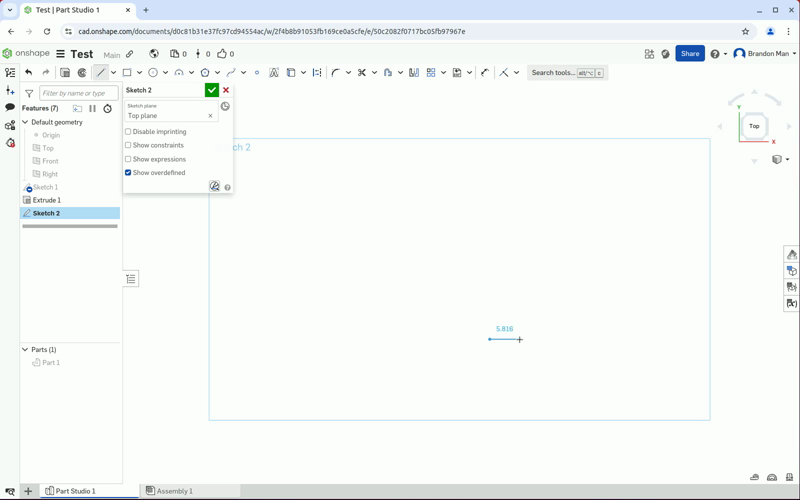
mouse_move(517, 339)
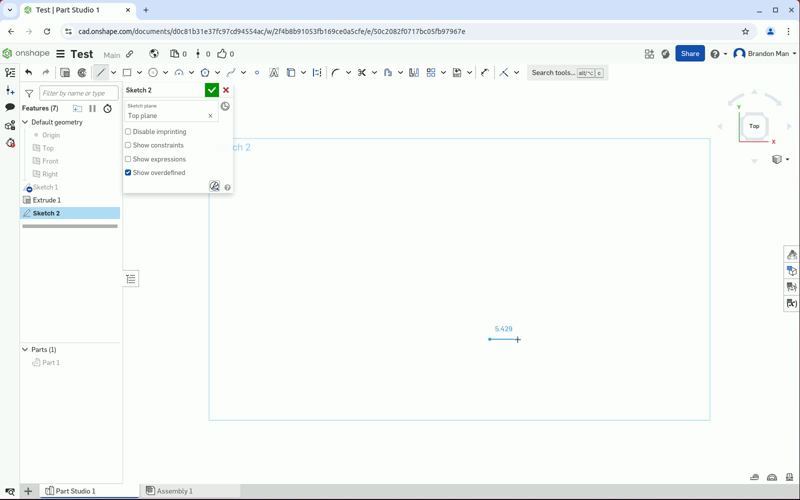
click(517, 339)
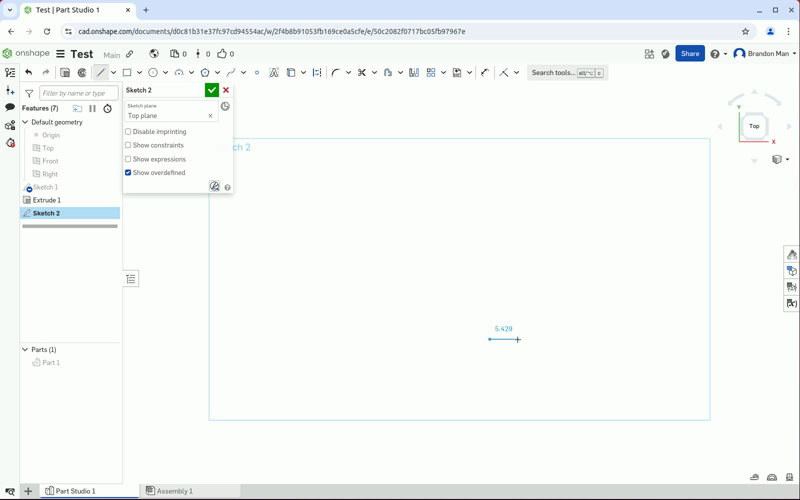
key_up(shift)
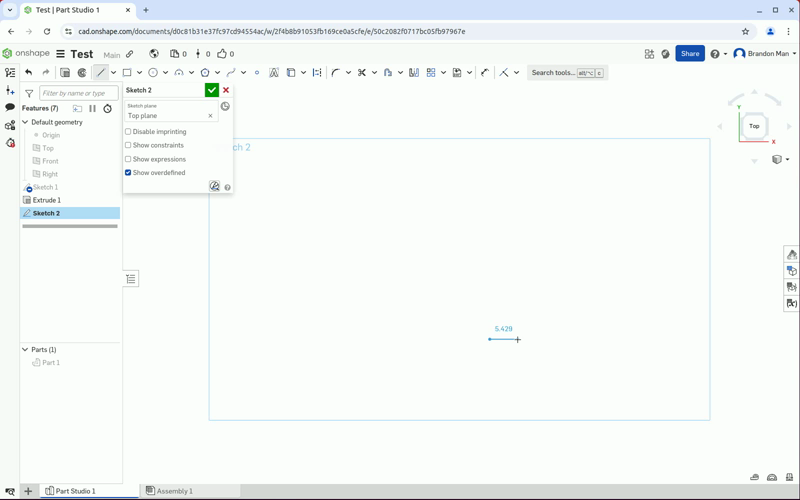
key_down(shift)
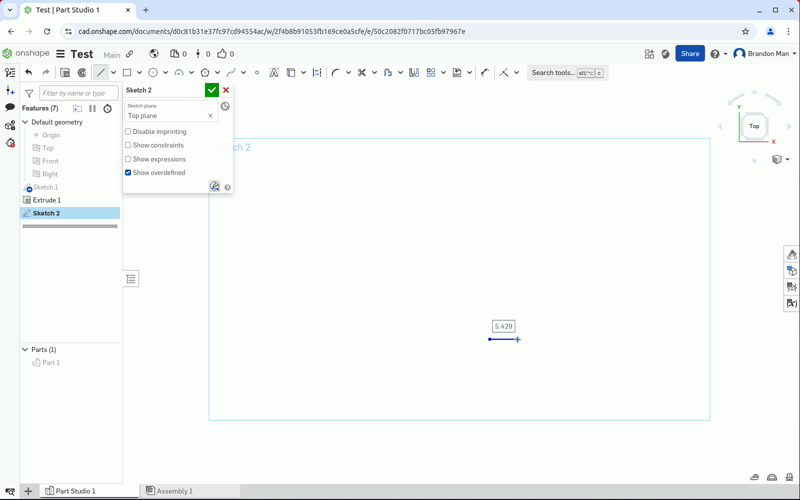
mouse_move(547, 339)
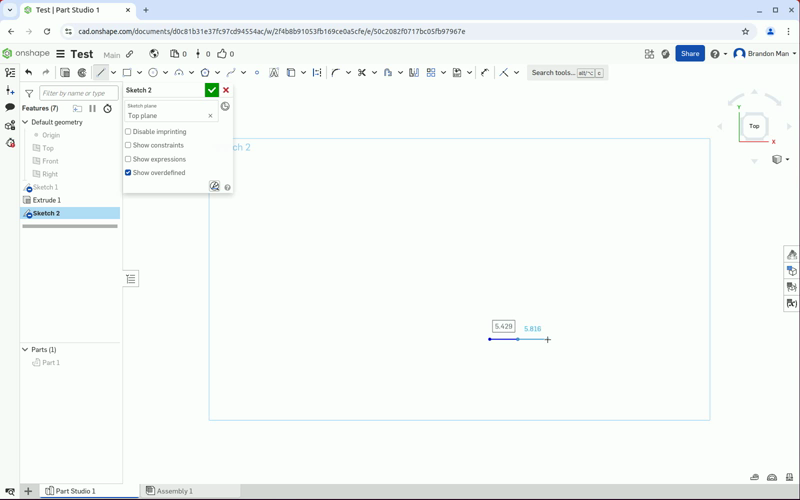
mouse_move(517, 282)
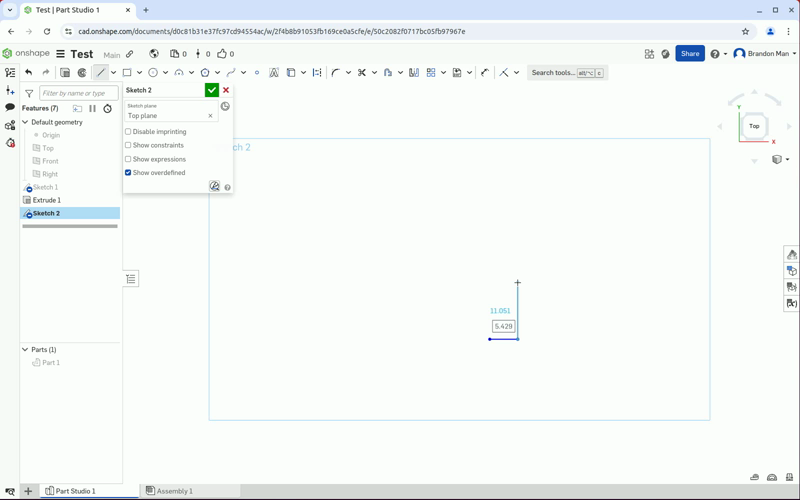
click(517, 282)
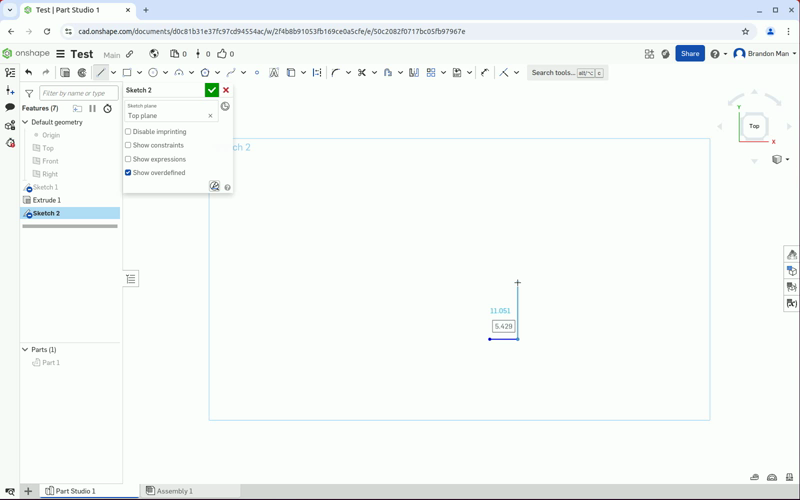
key_up(shift)
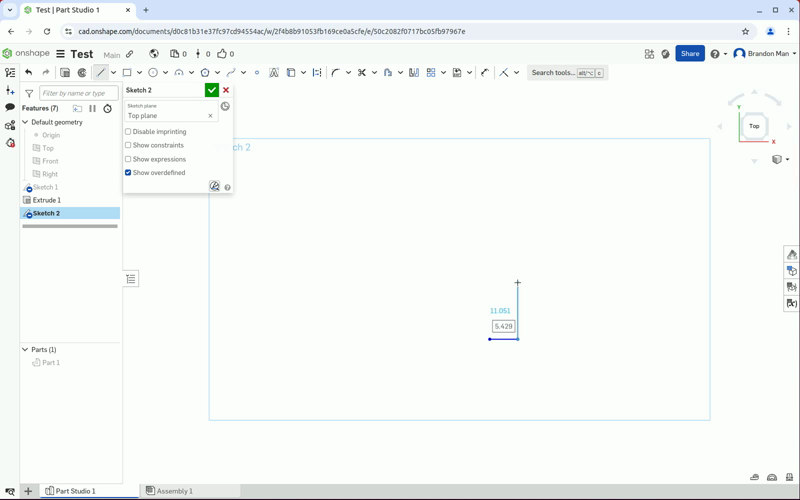
key_down(shift)
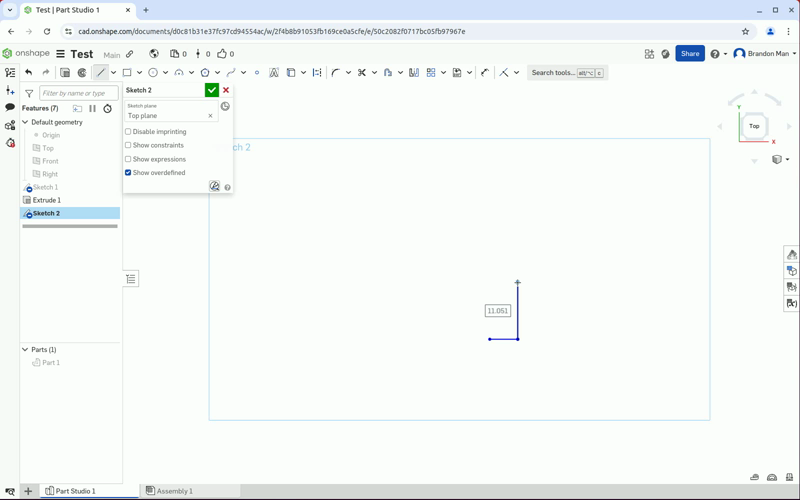
mouse_move(547, 282)
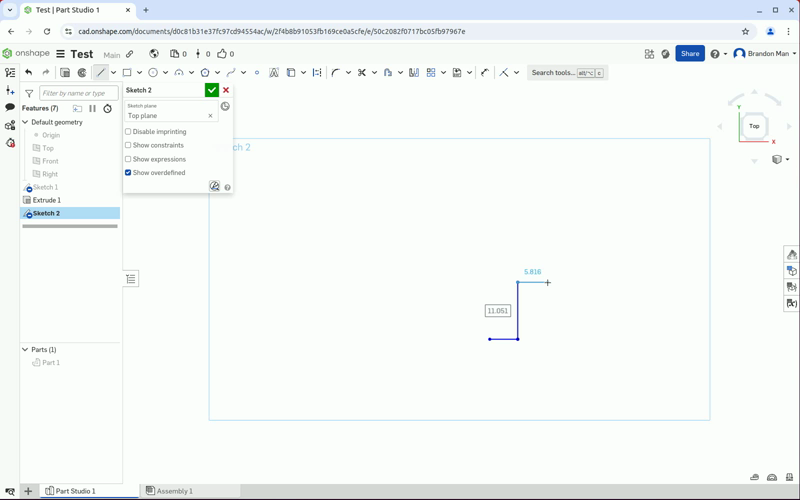
mouse_move(489, 282)
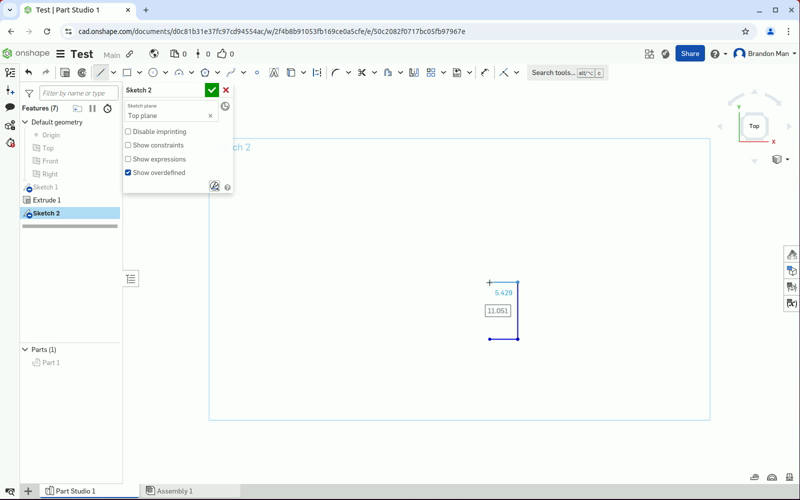
click(489, 282)
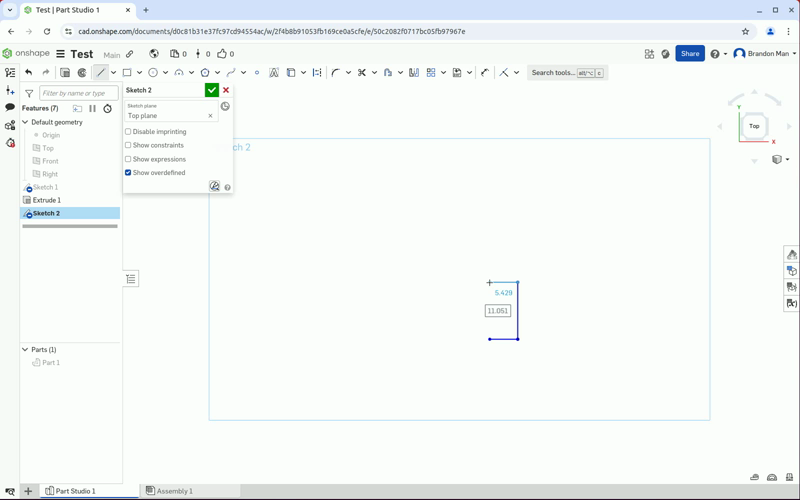
key_up(shift)
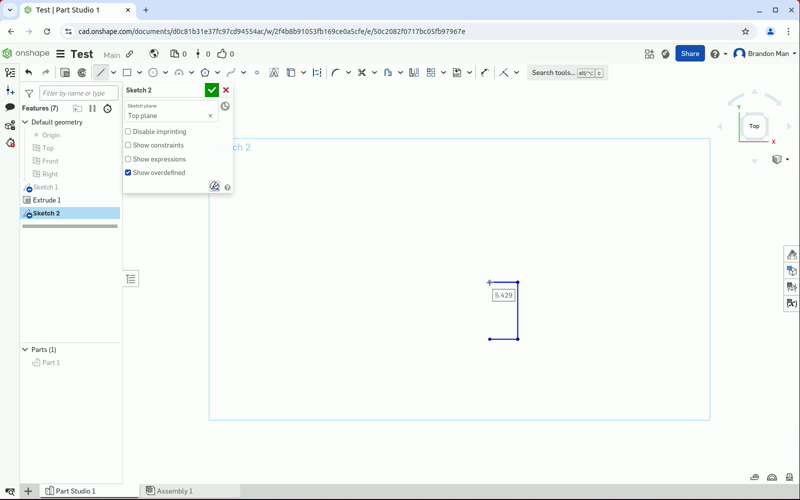
mouse_move(519, 282)
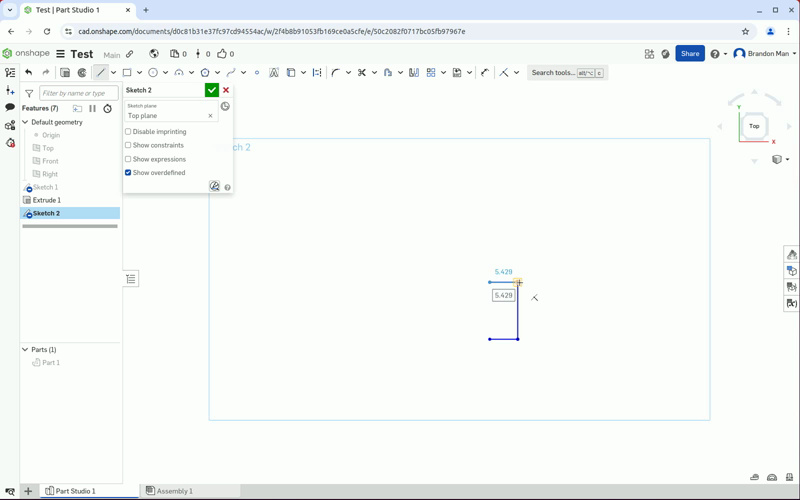
key_down(shift)
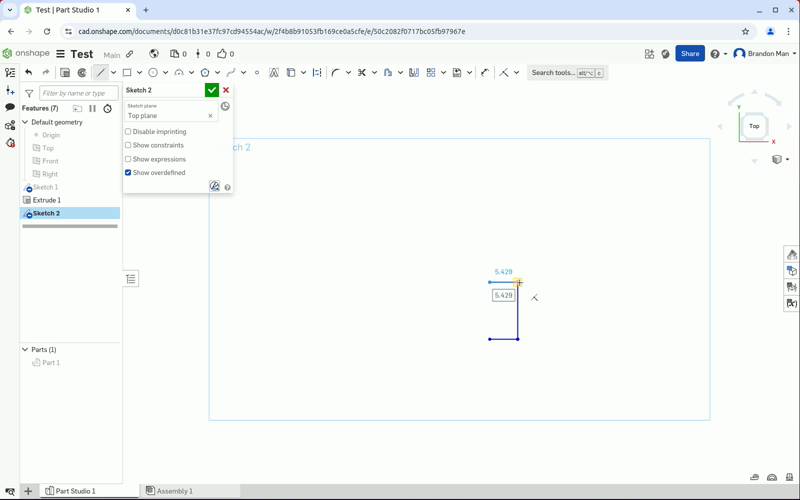
mouse_move(489, 339)
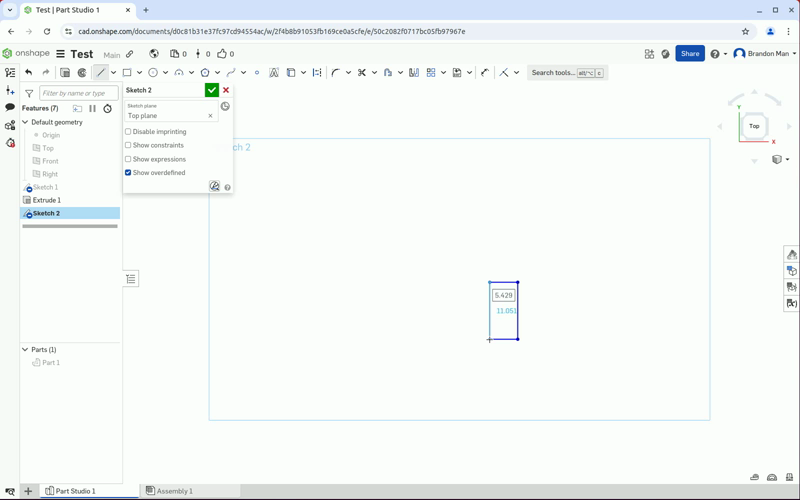
key_up(shift)
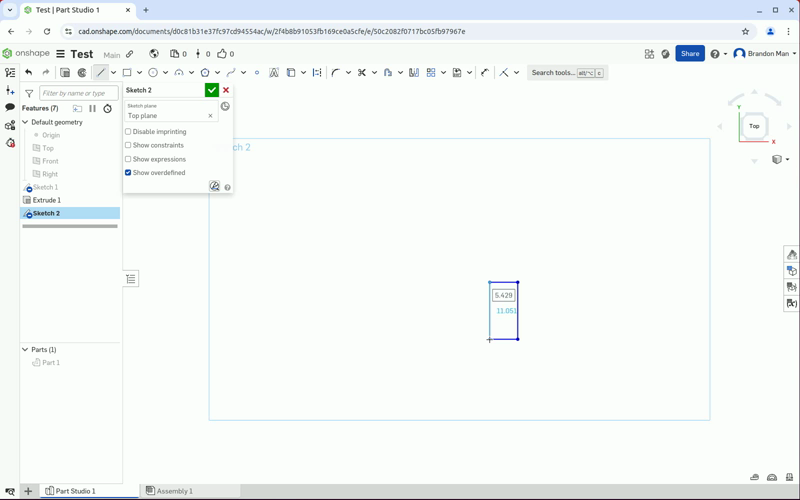
click(489, 339)
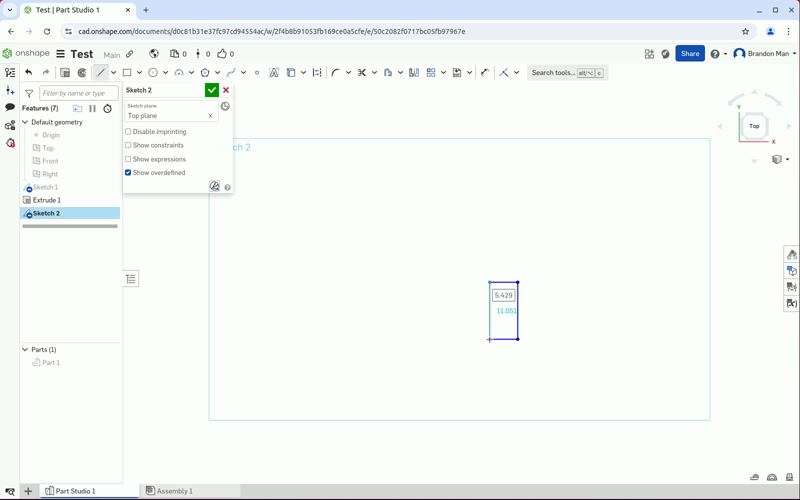
key(esc)
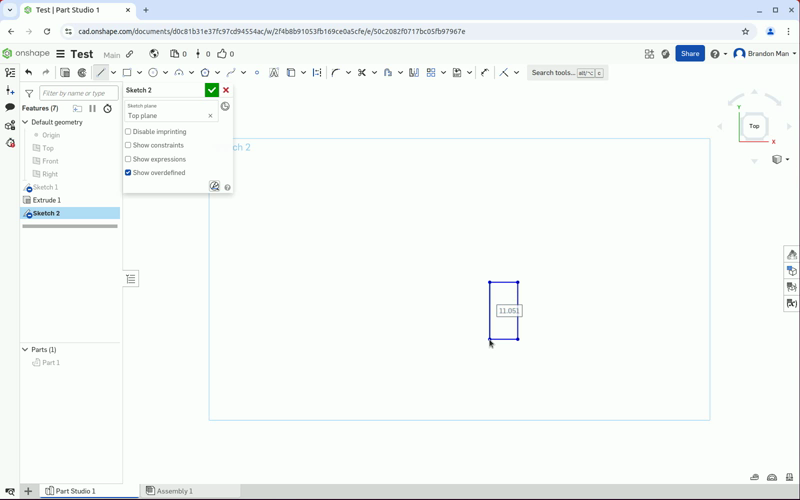
mouse_move(510, 333)
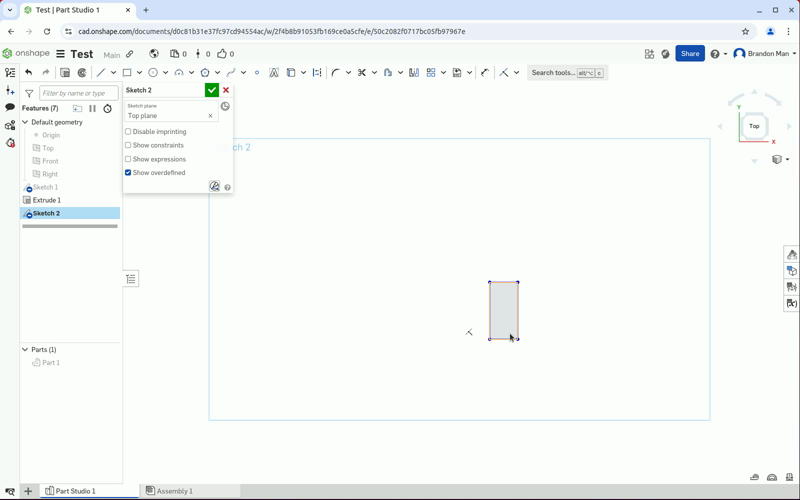
scroll(6)
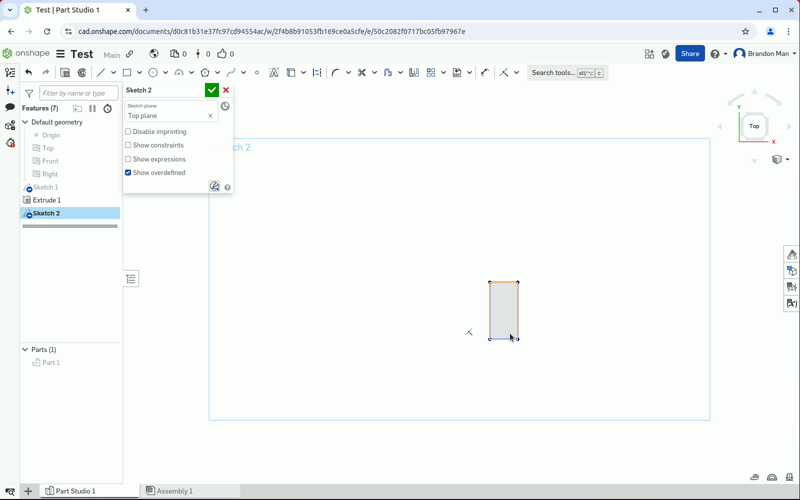
scroll(6)
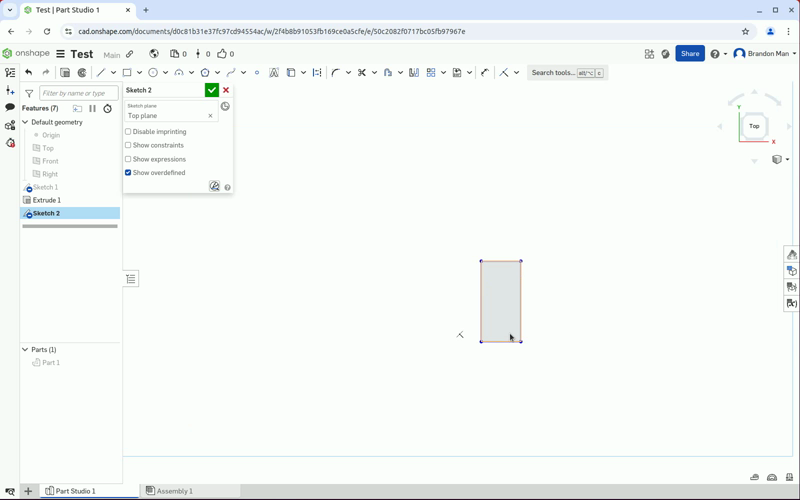
scroll(6)
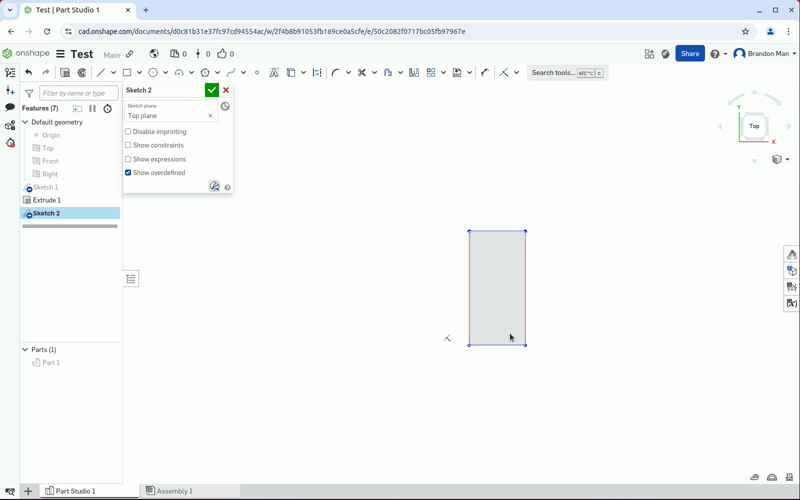
scroll(6)
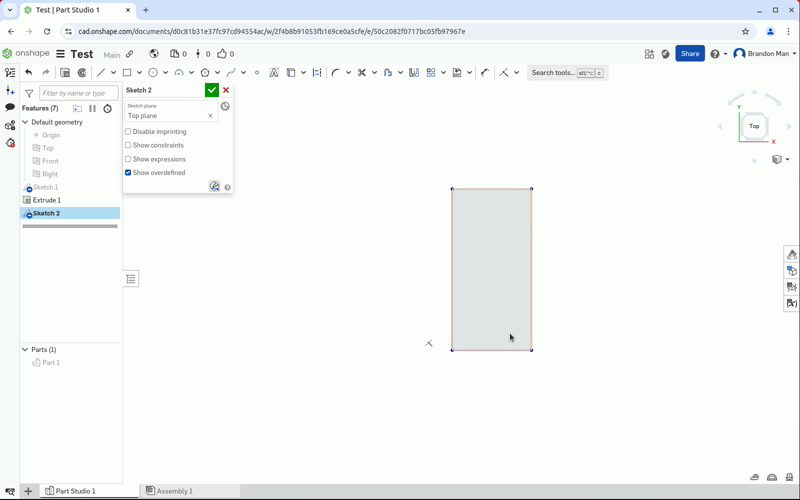
scroll(6)
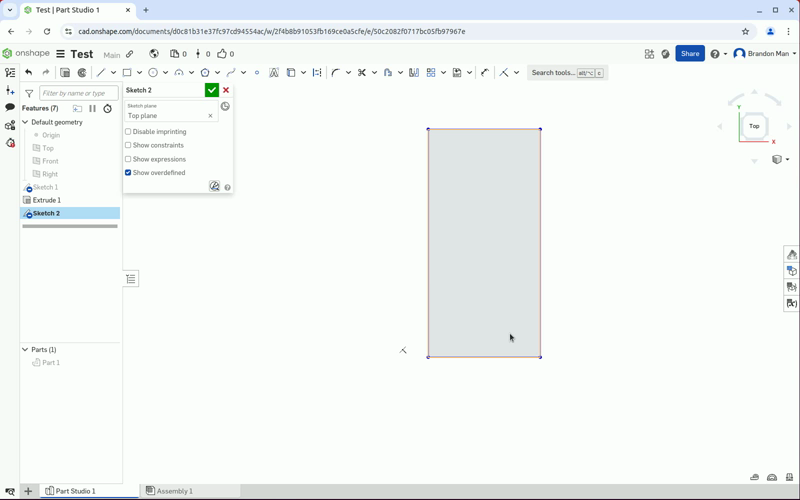
scroll(6)
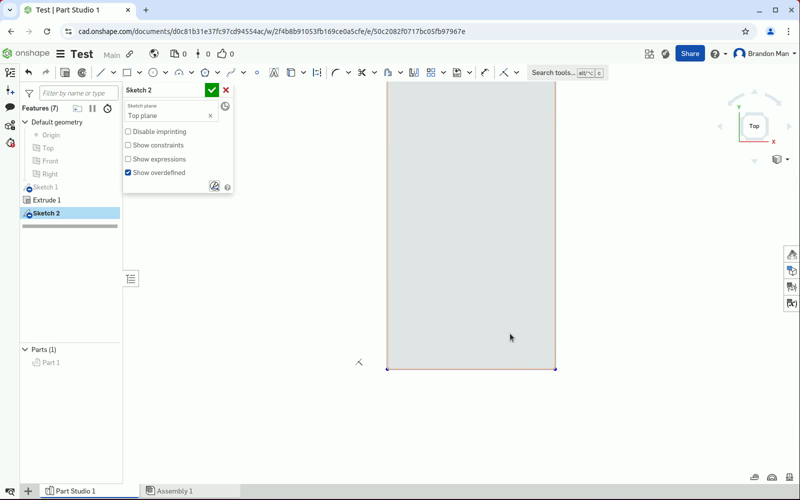
scroll(6)
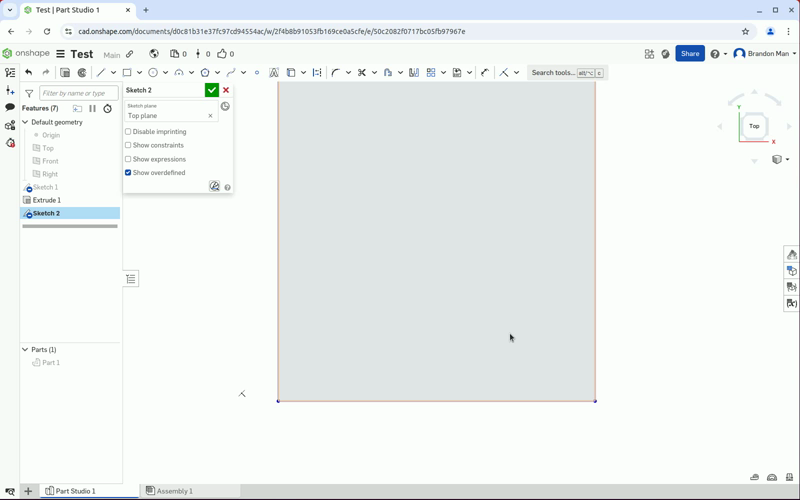
click(510, 333)
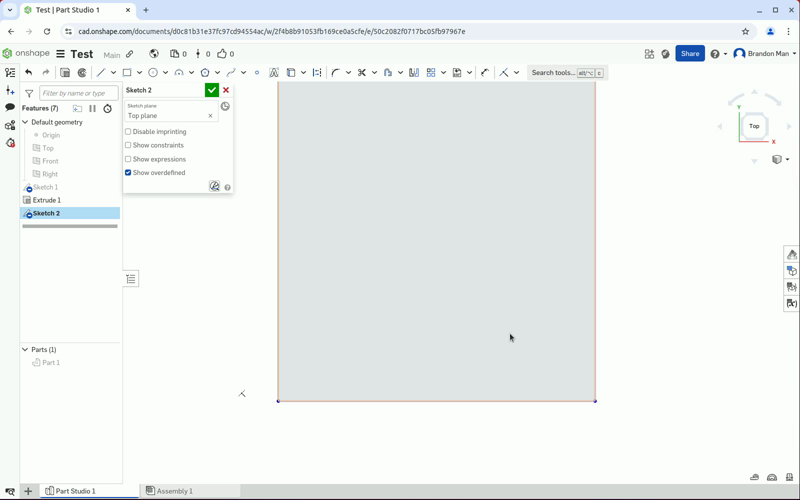
scroll(-6)
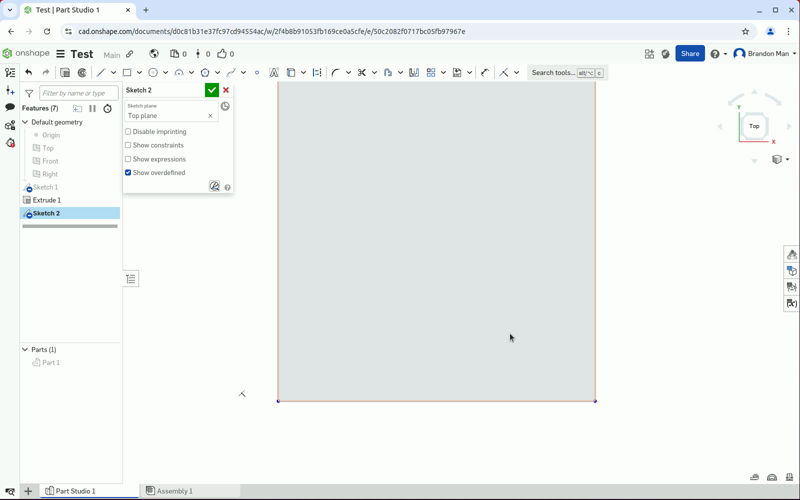
scroll(-6)
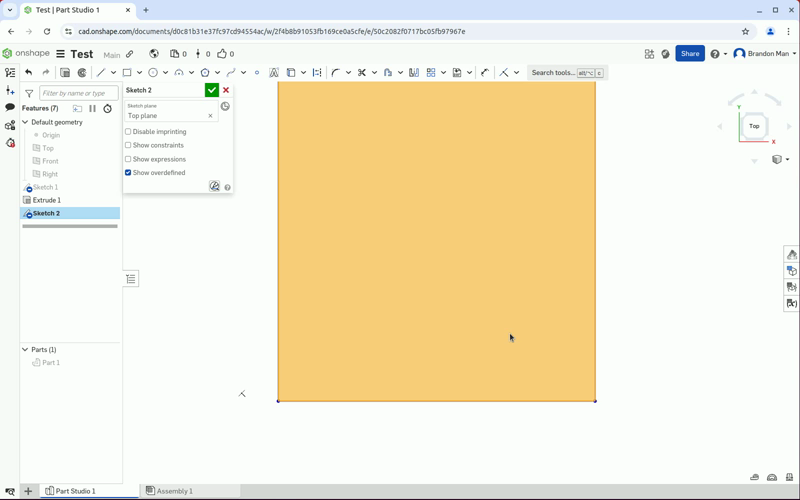
scroll(-6)
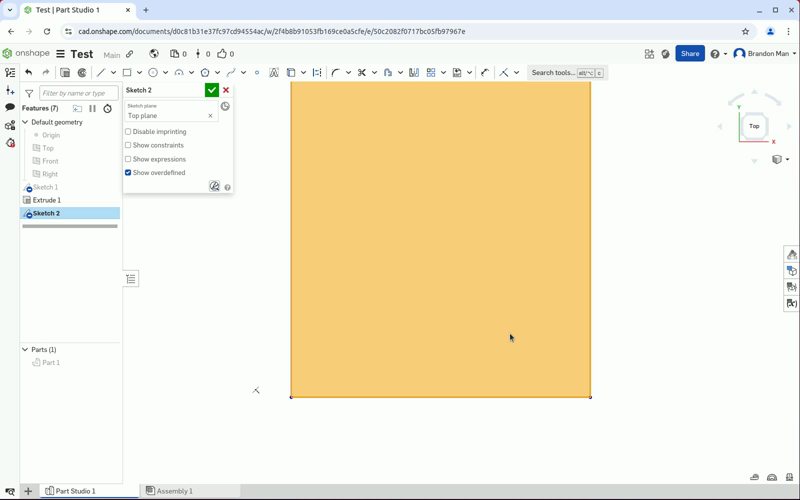
scroll(-6)
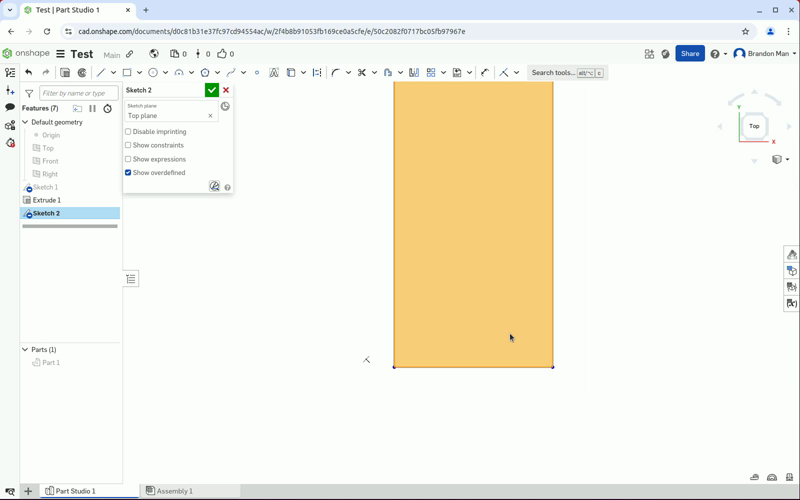
scroll(-6)
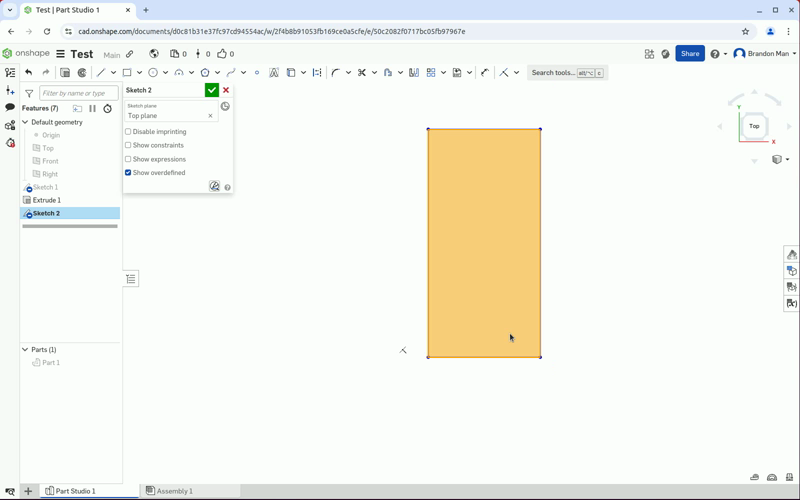
scroll(-6)
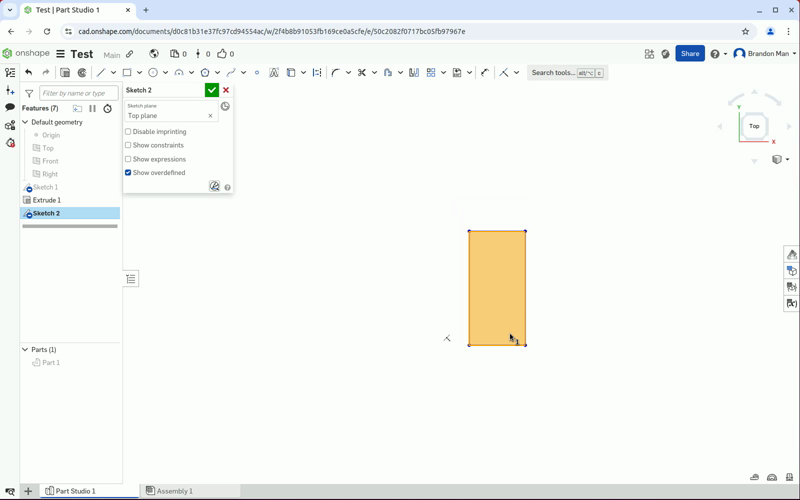
scroll(-6)
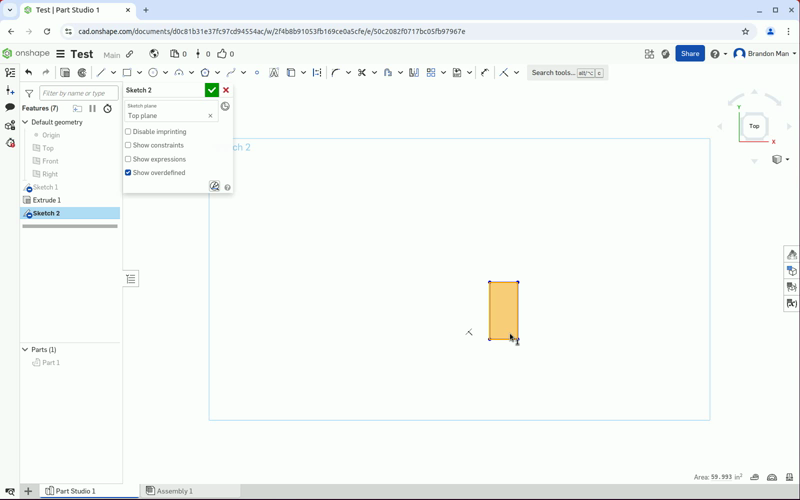
mouse_move(73, 352)
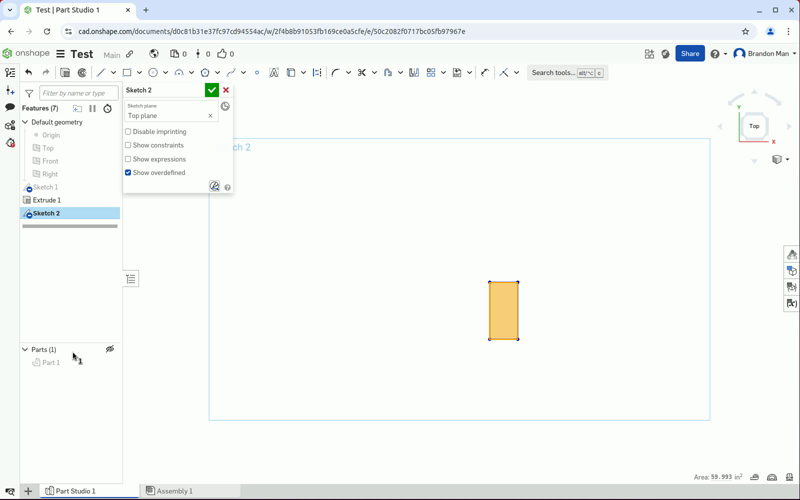
key(shift+y)
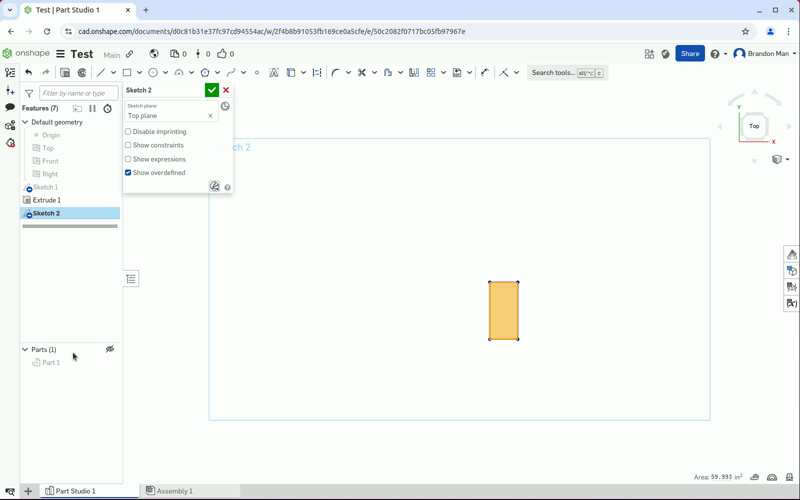
key(shift+e)
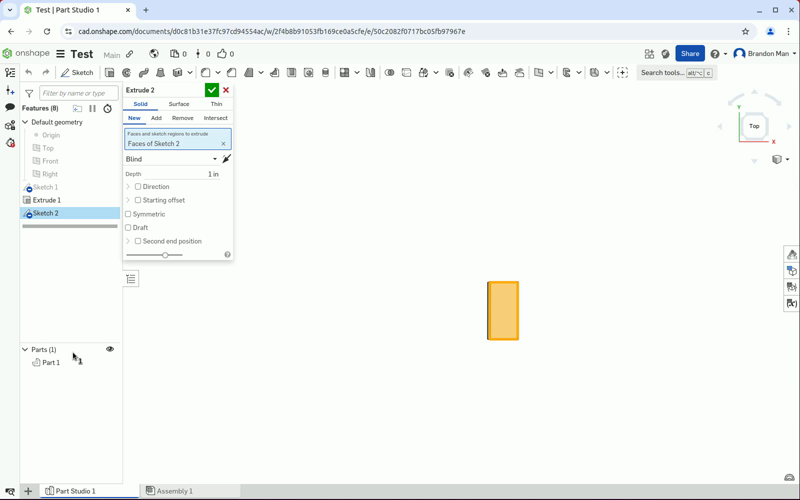
mouse_move(143, 106)
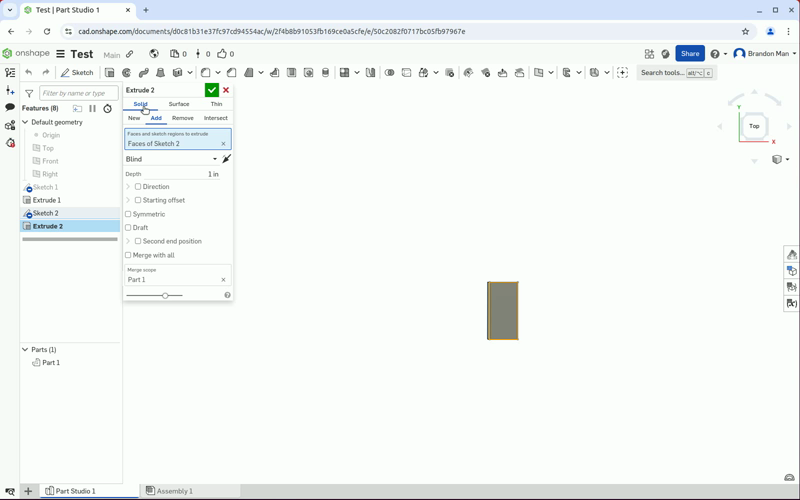
click(143, 106)
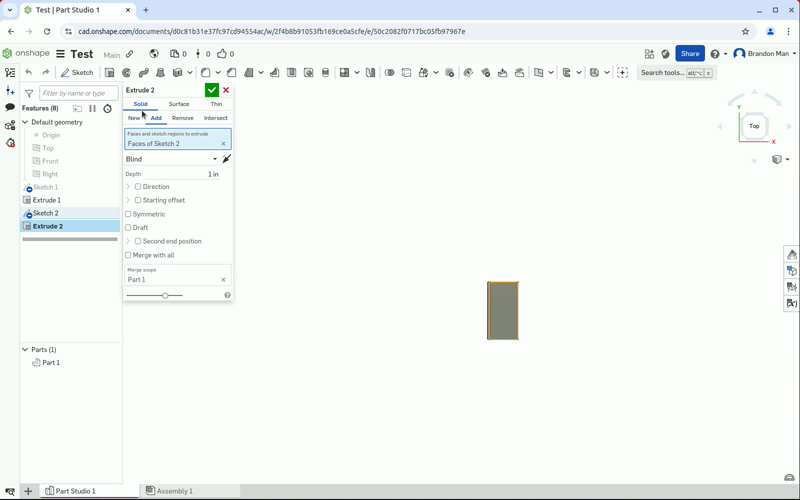
mouse_move(137, 120)
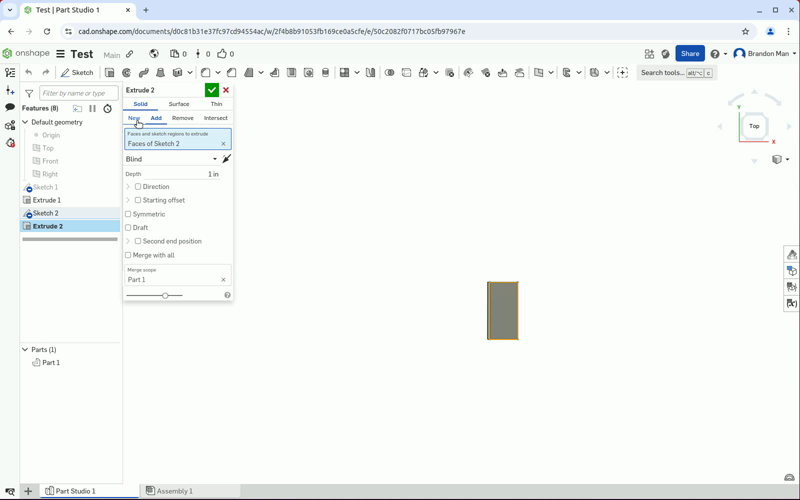
click(137, 120)
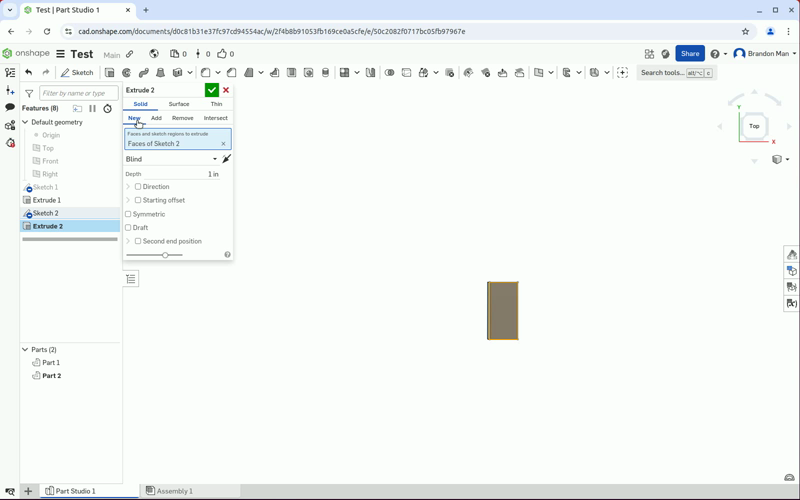
key(tab, 4)
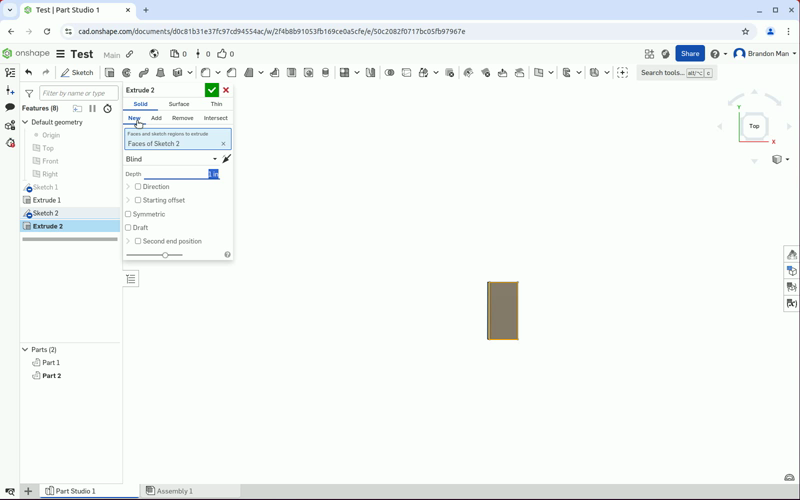
text(-23.108)
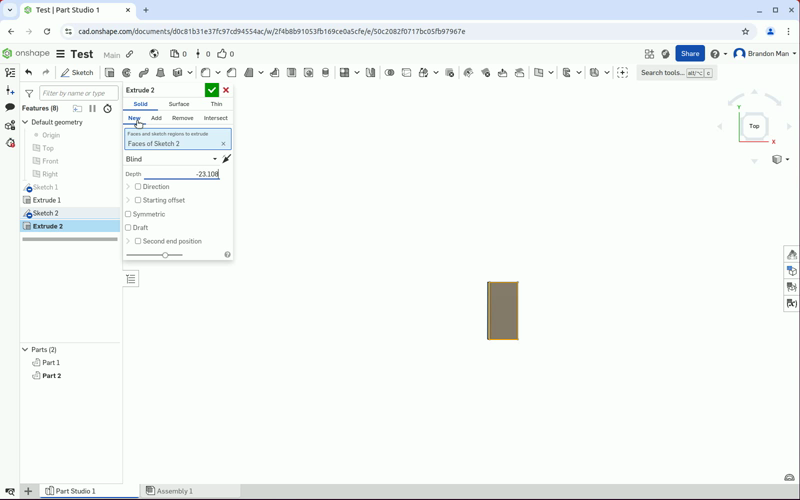
key(enter)
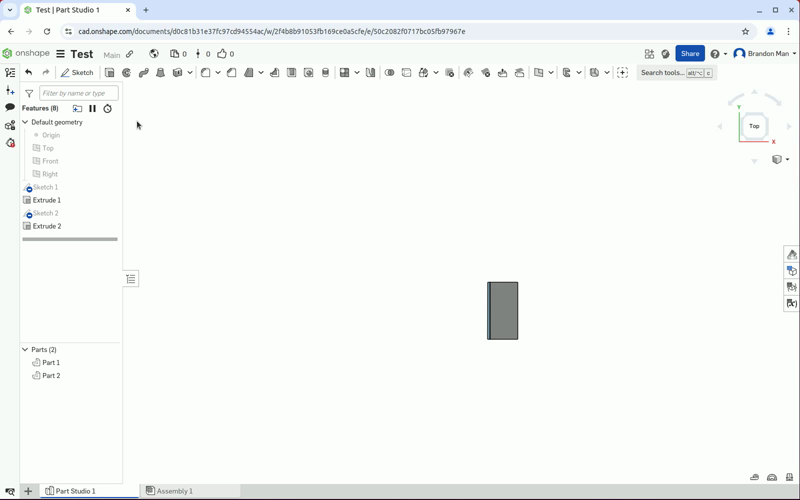
key(shift+h)
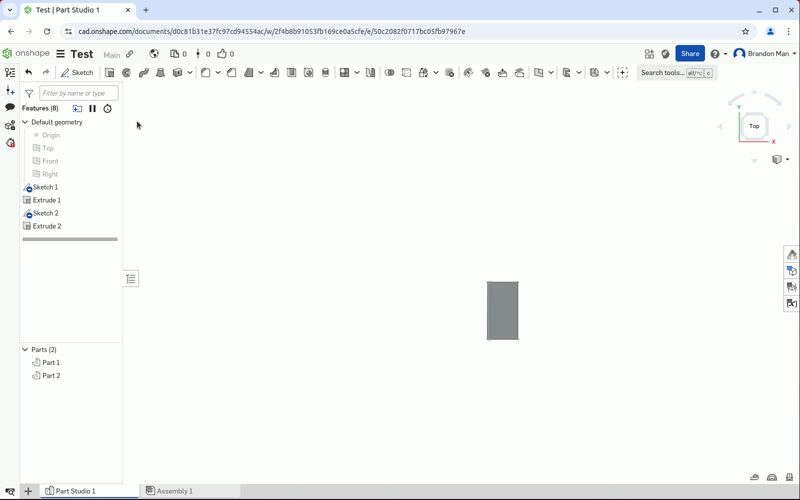
key(shift+h)
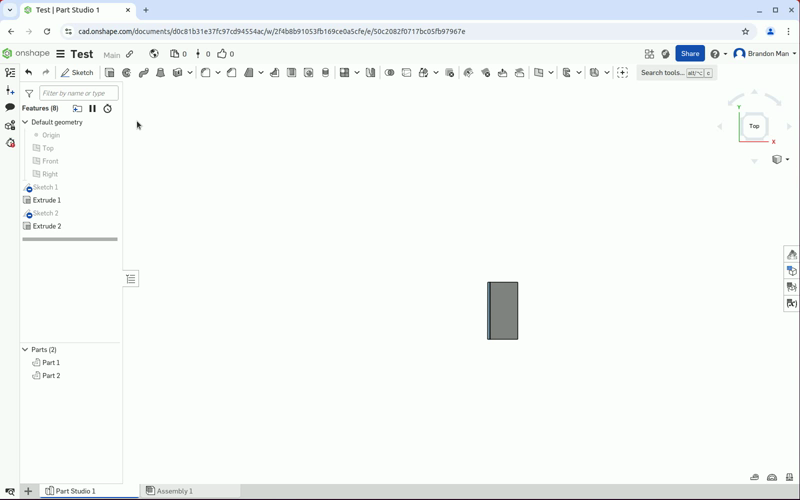
mouse_move(73, 189)
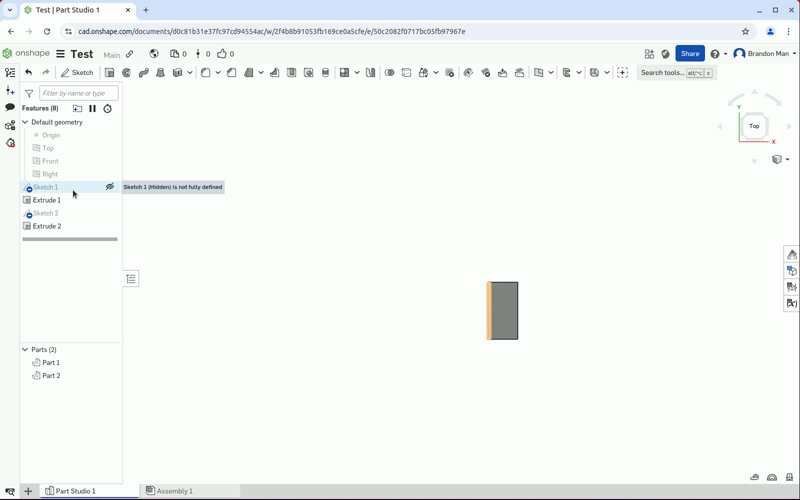
click(73, 189)
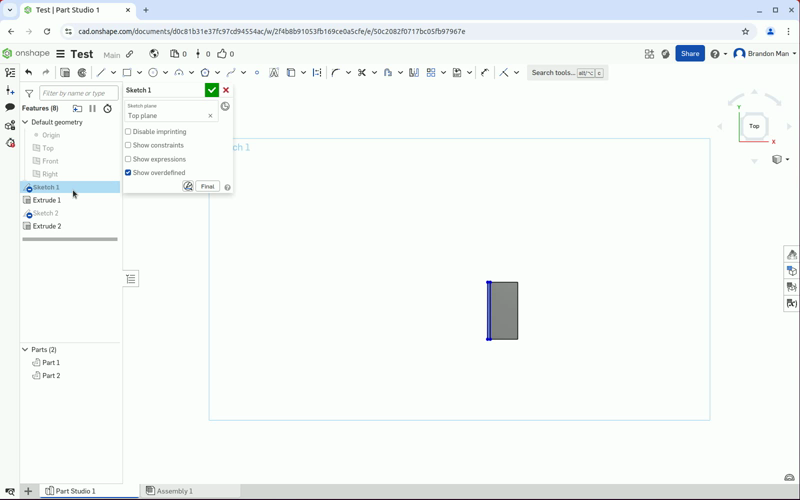
mouse_move(229, 92)
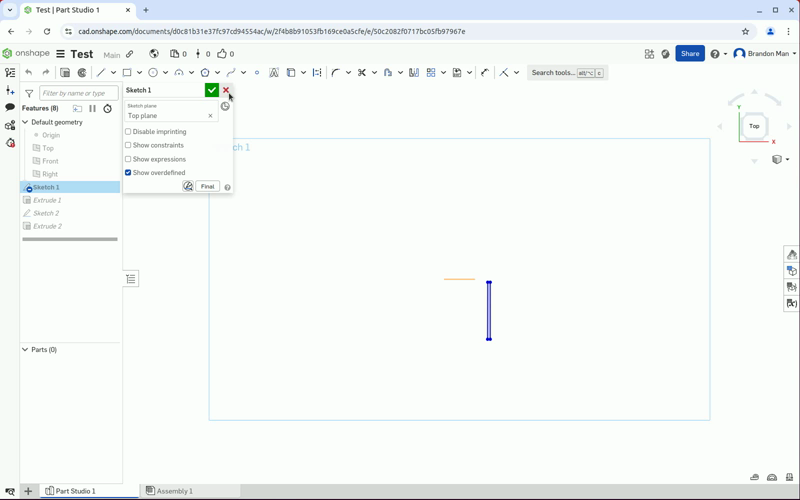
click(229, 92)
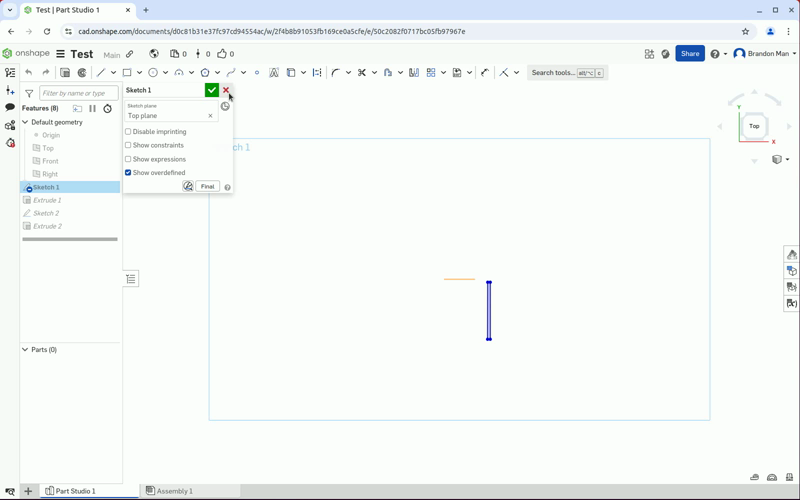
key(shift+s)
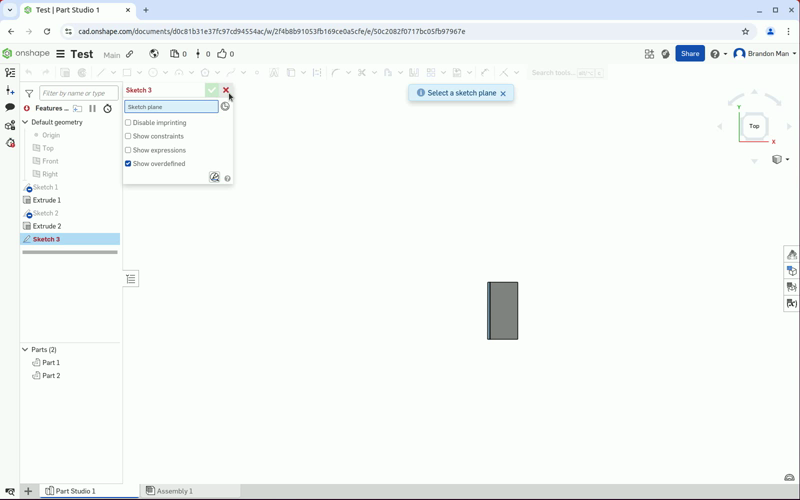
mouse_move(73, 150)
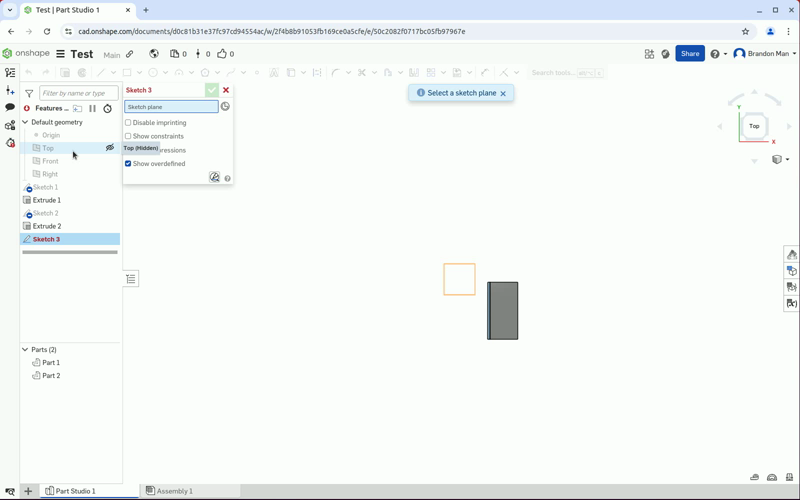
click(73, 150)
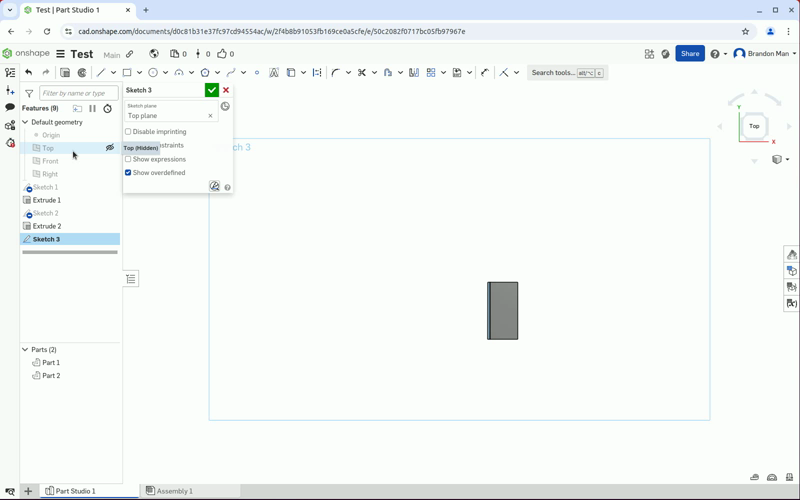
mouse_move(73, 352)
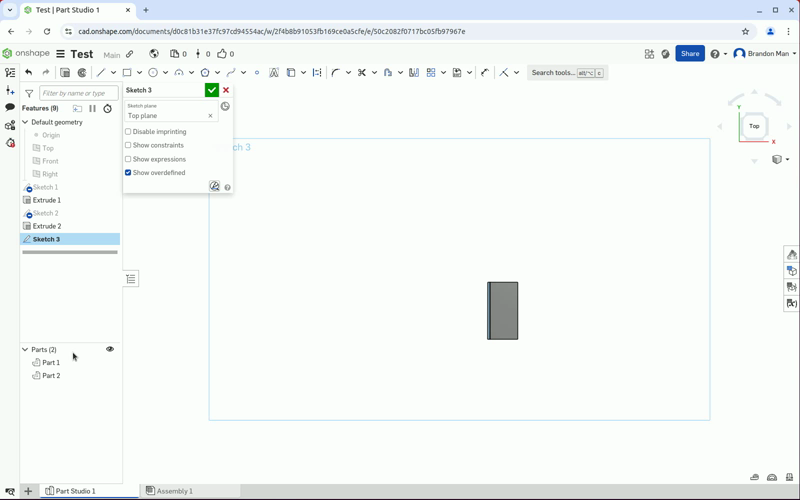
key(y)
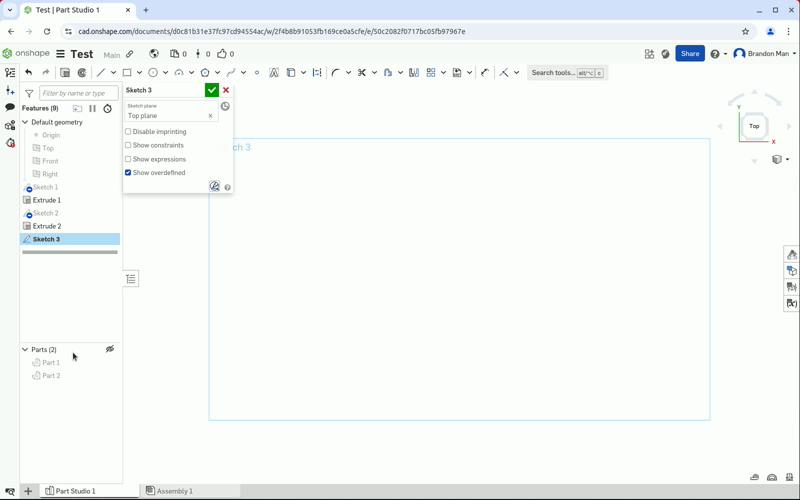
key(l)
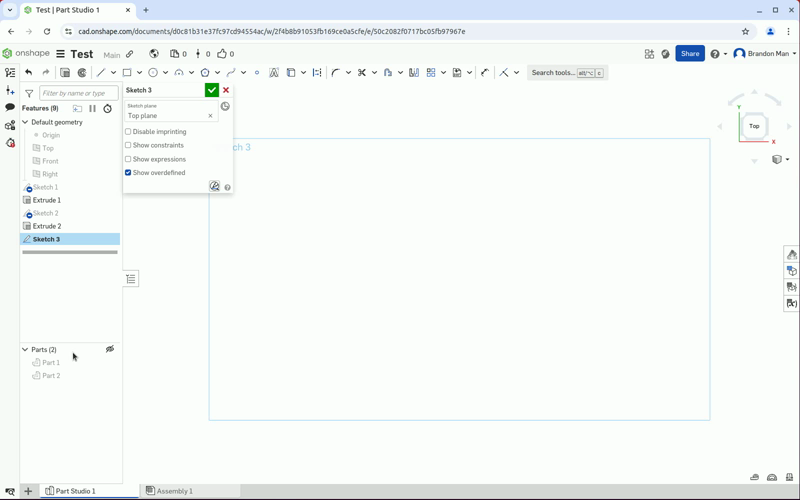
key_down(shift)
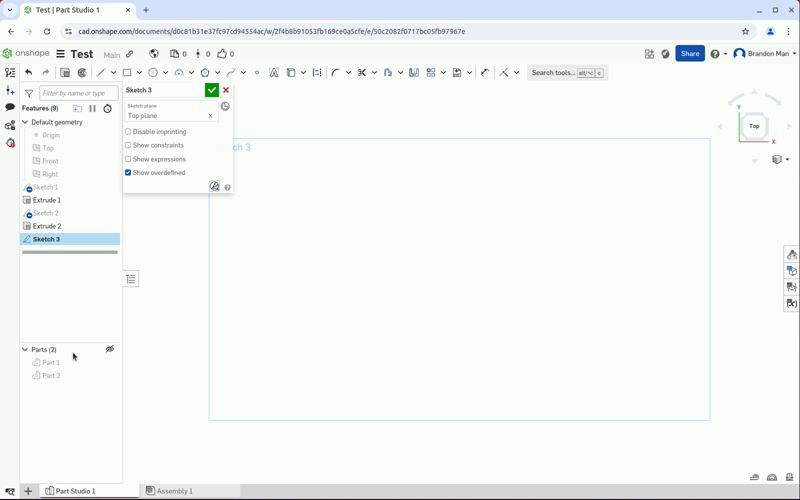
mouse_move(460, 339)
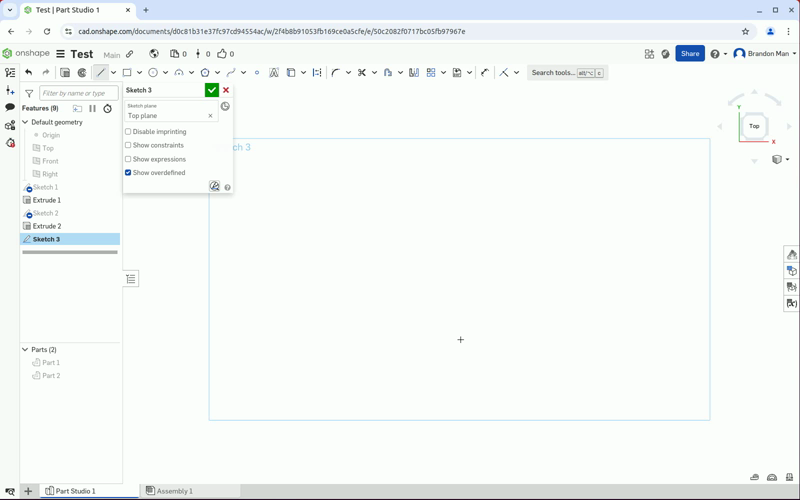
click(460, 339)
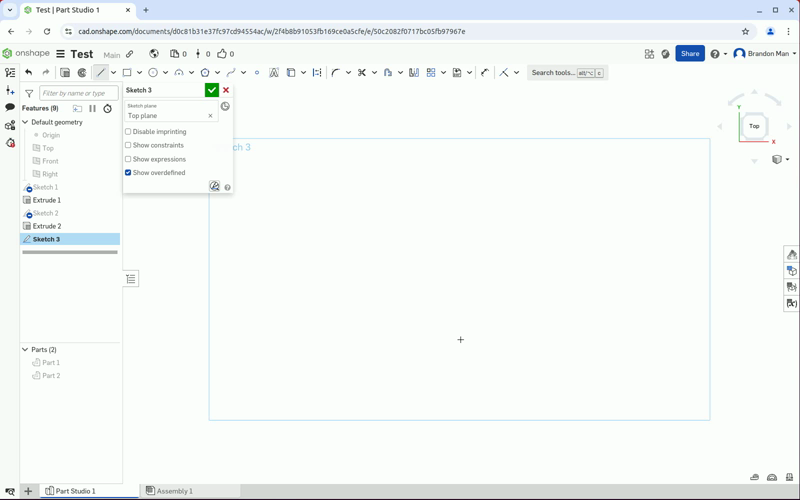
key_up(shift)
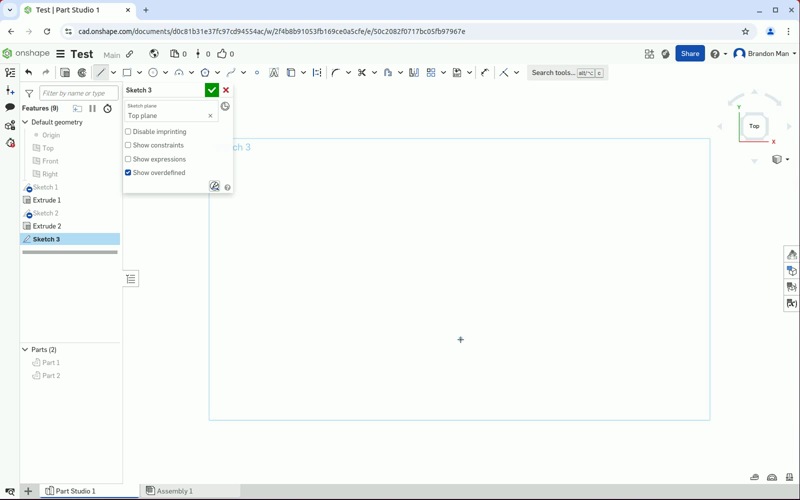
key_down(shift)
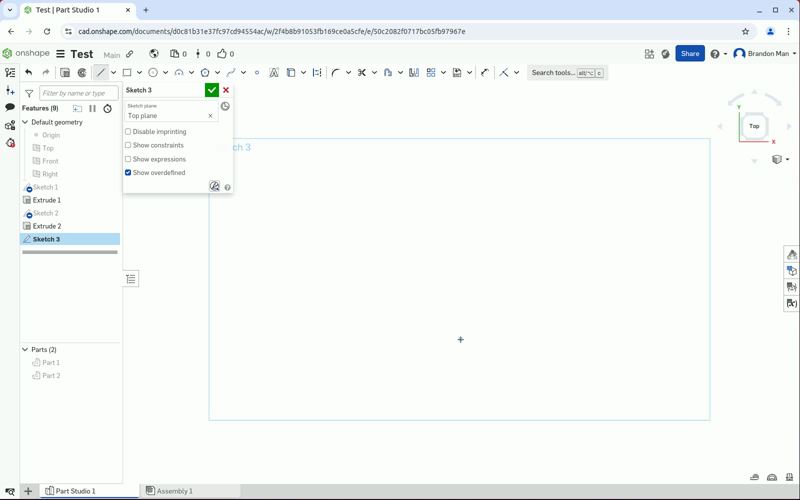
mouse_move(490, 339)
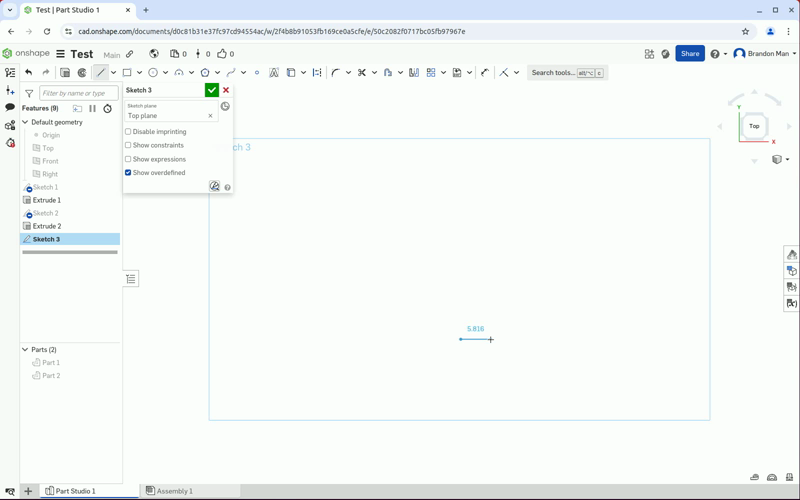
mouse_move(488, 339)
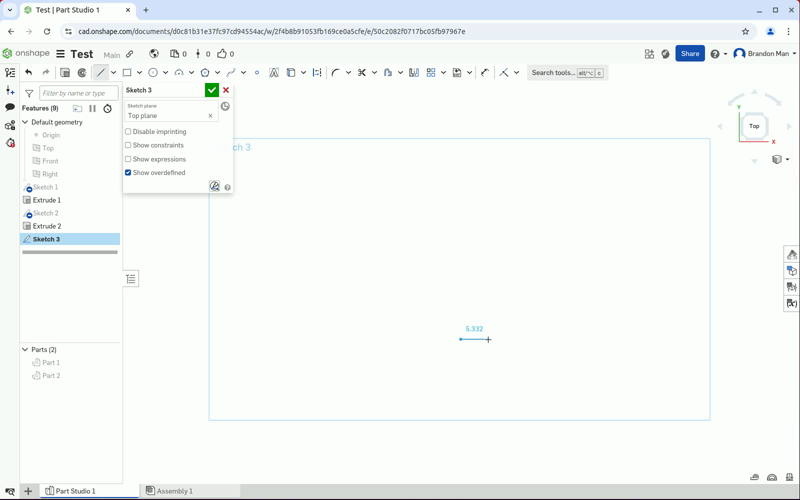
click(488, 339)
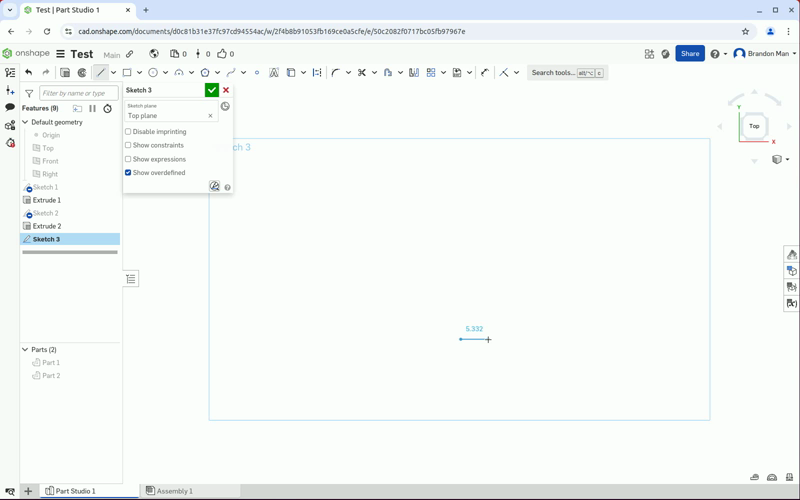
key_up(shift)
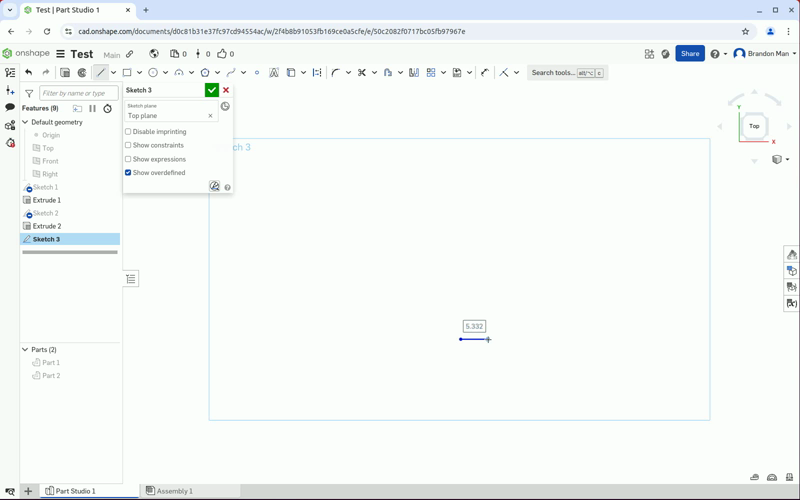
key_down(shift)
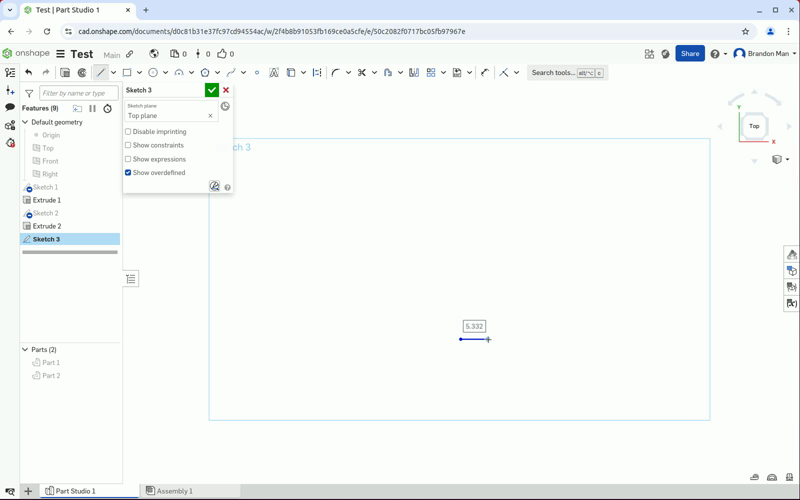
mouse_move(518, 339)
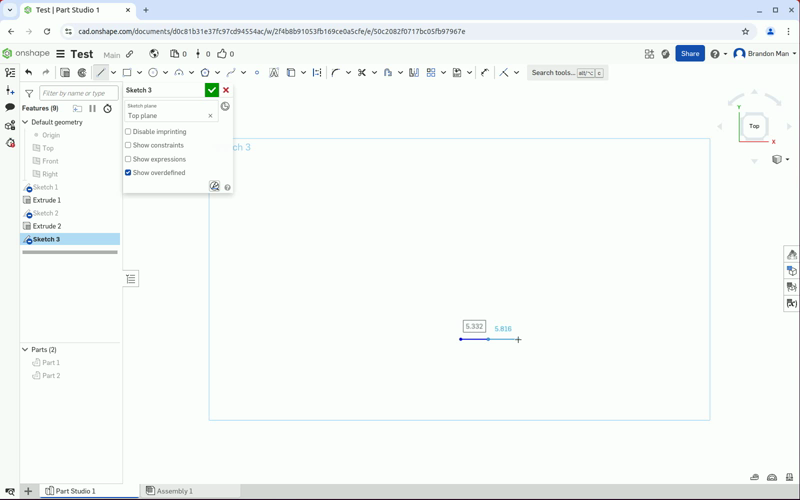
mouse_move(488, 282)
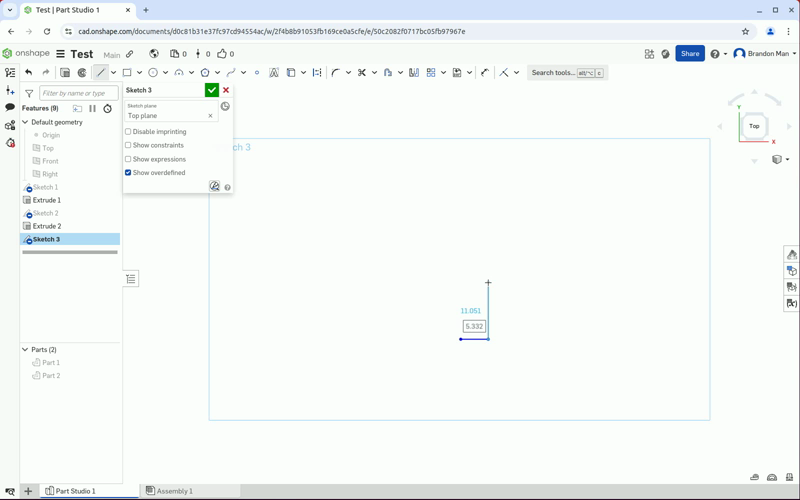
click(488, 282)
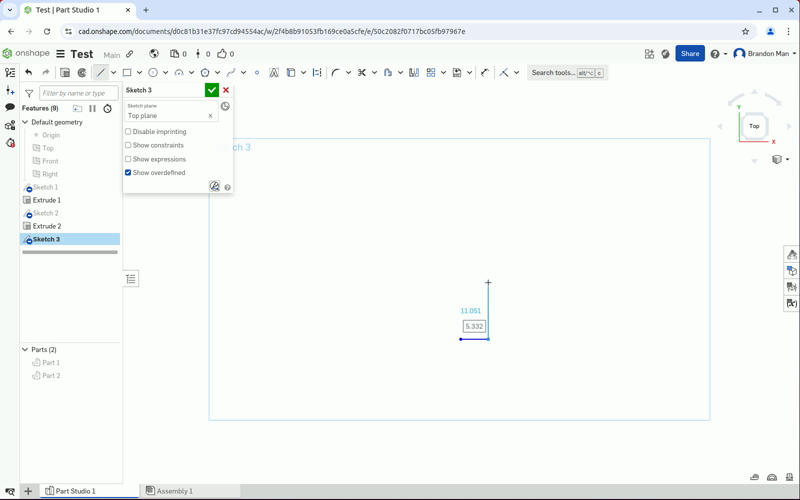
key_up(shift)
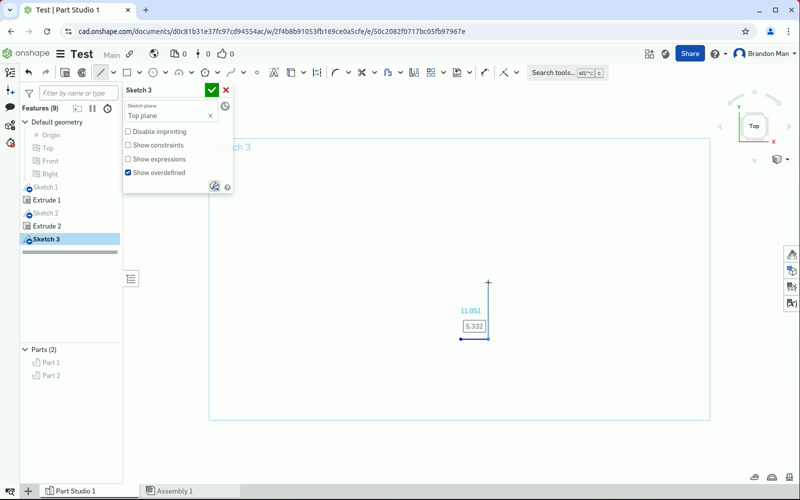
key_down(shift)
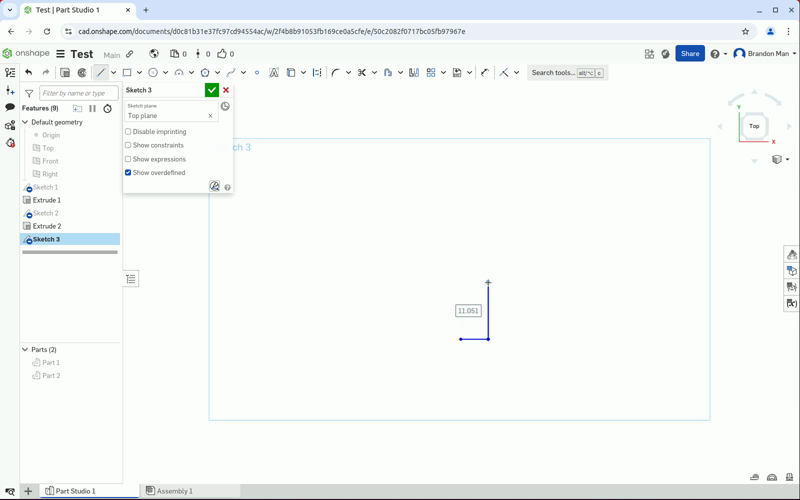
mouse_move(518, 282)
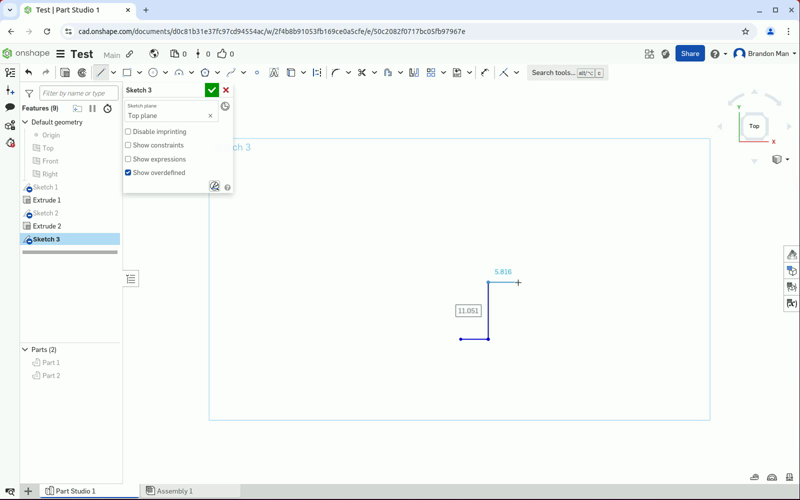
mouse_move(460, 282)
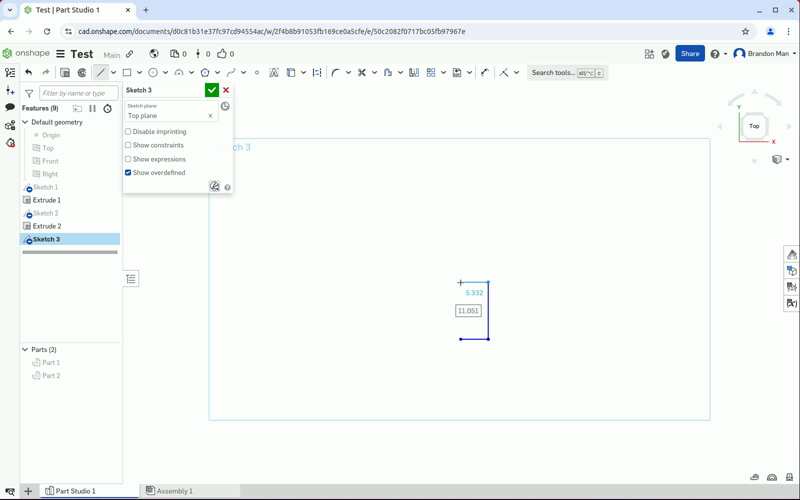
click(460, 282)
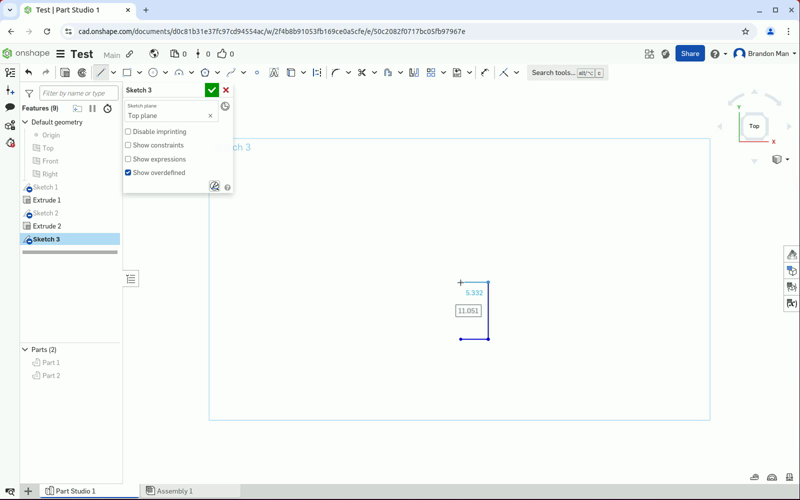
key_up(shift)
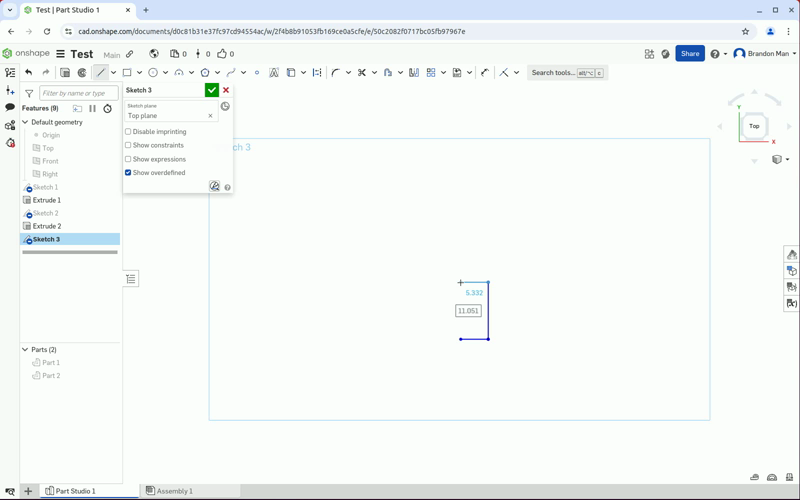
mouse_move(490, 282)
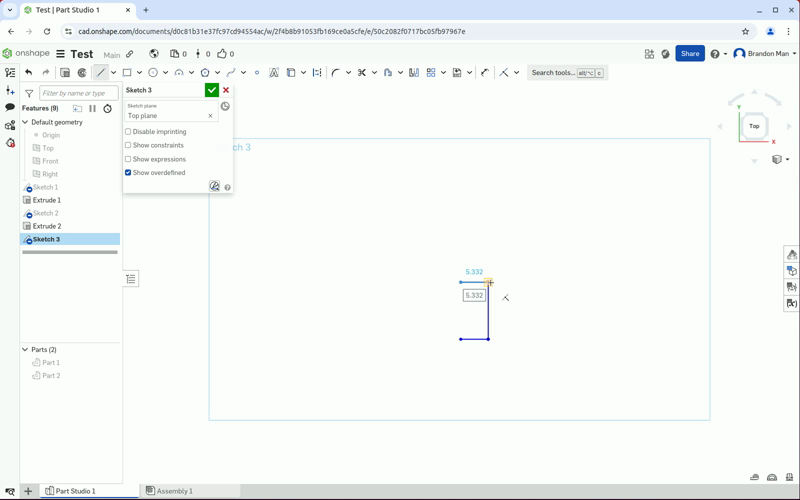
key_down(shift)
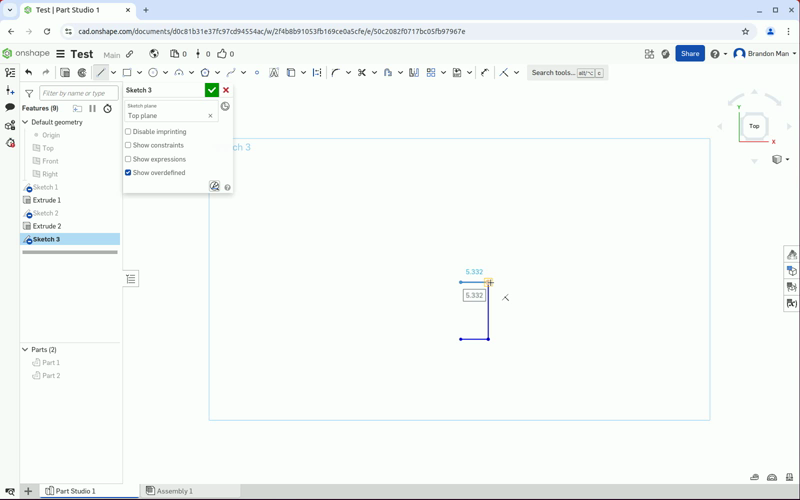
mouse_move(460, 339)
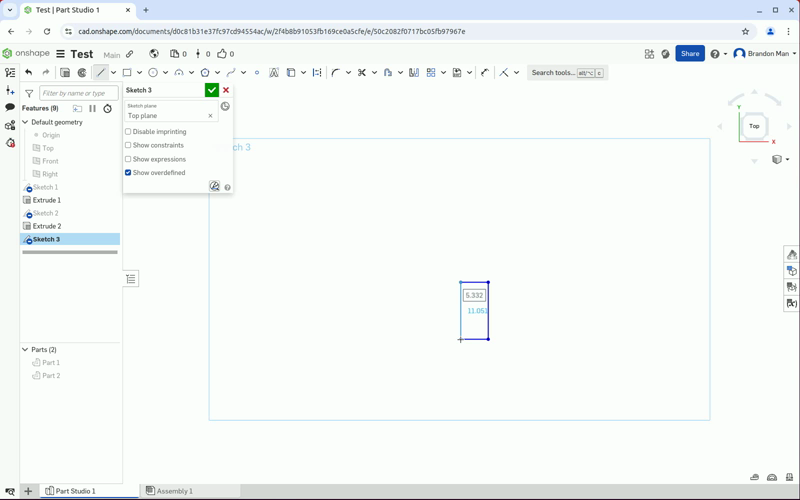
key_up(shift)
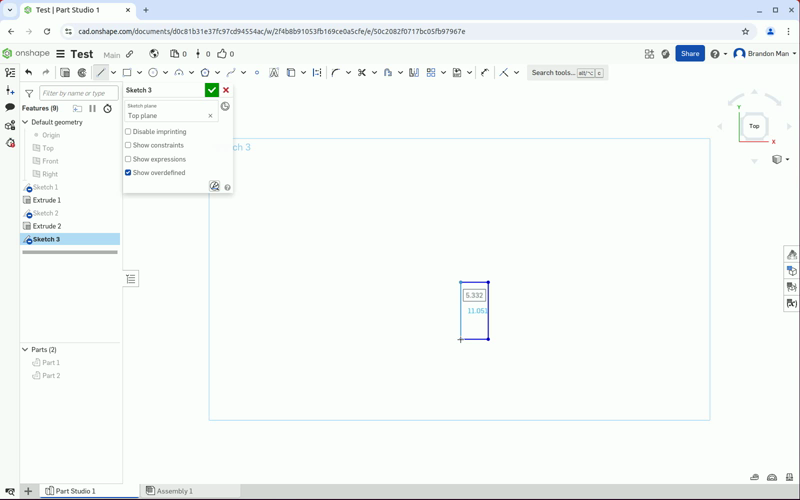
click(460, 339)
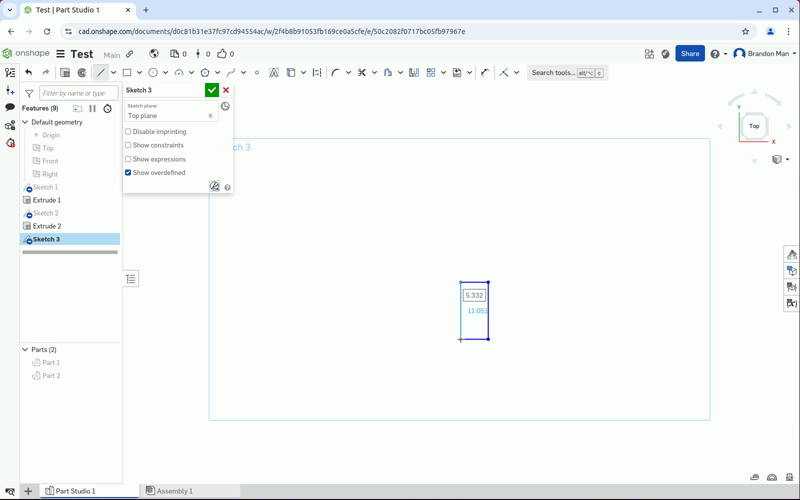
key(esc)
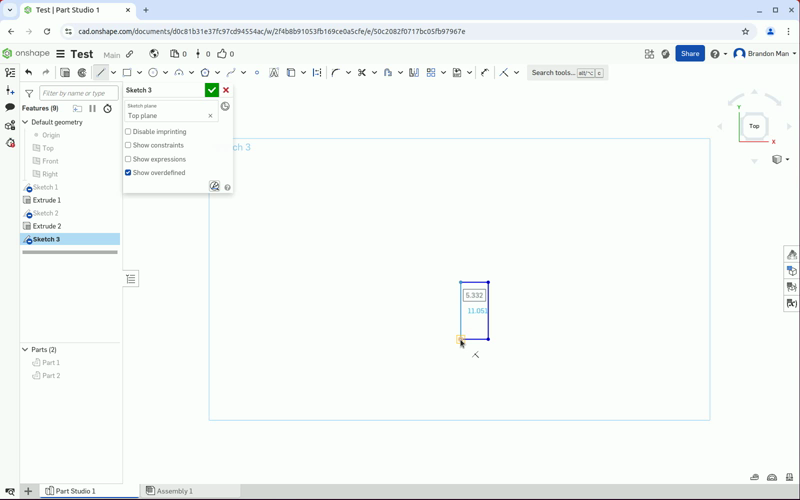
mouse_move(473, 337)
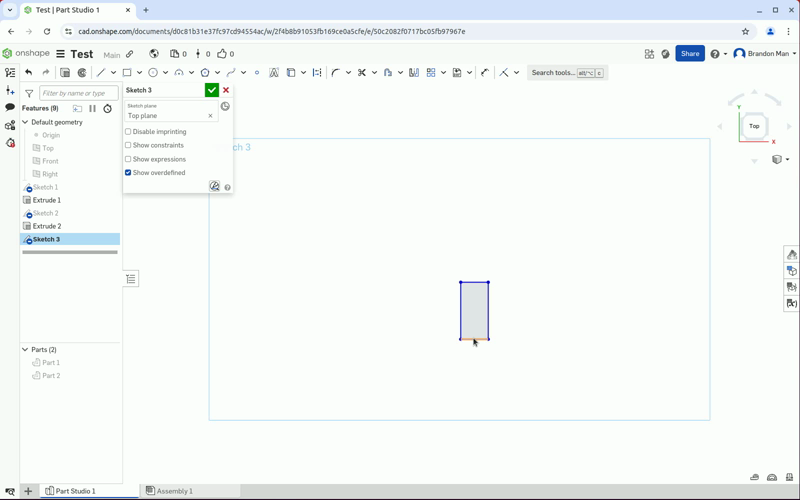
scroll(6)
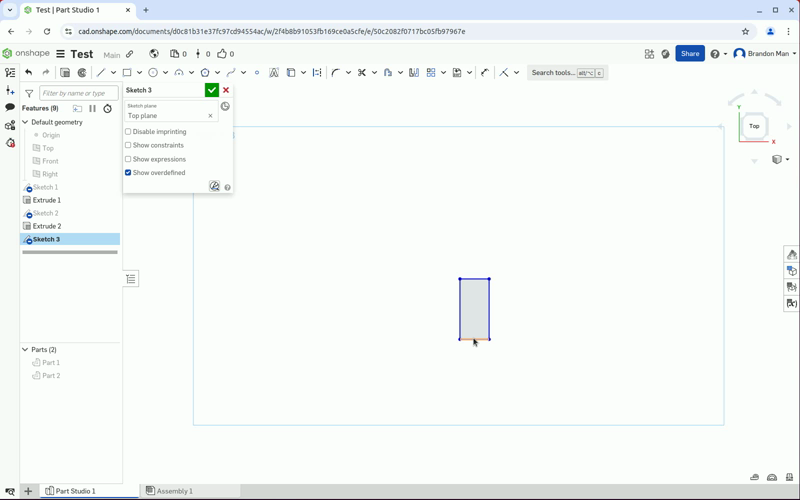
scroll(6)
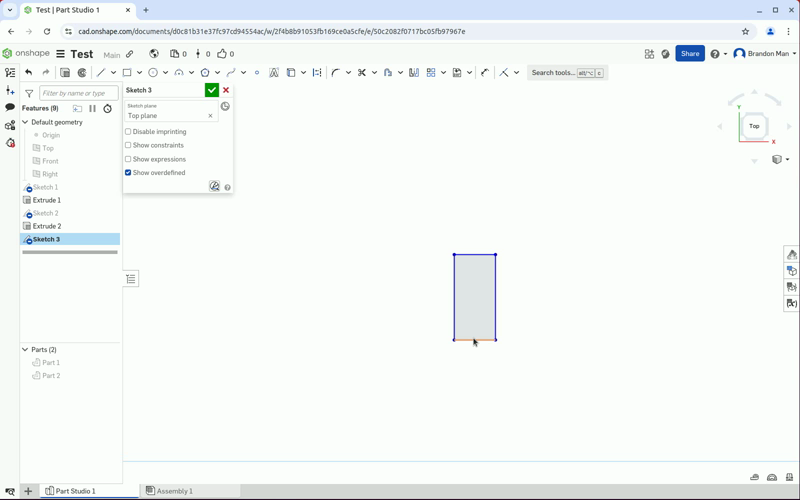
scroll(6)
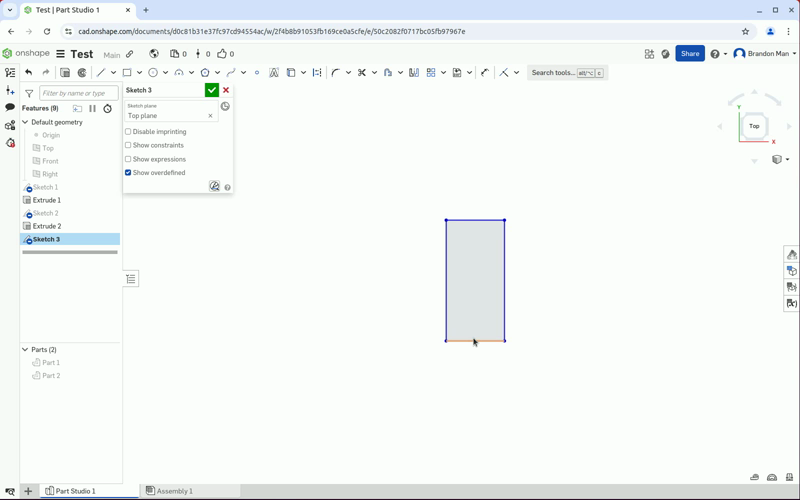
scroll(6)
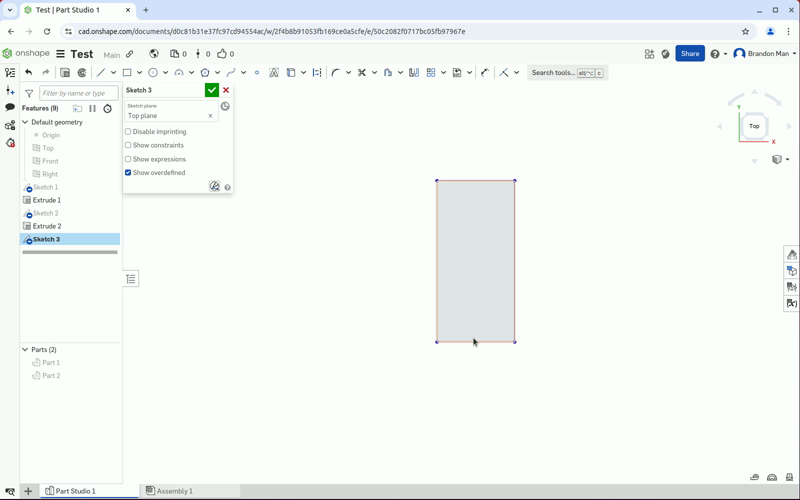
scroll(6)
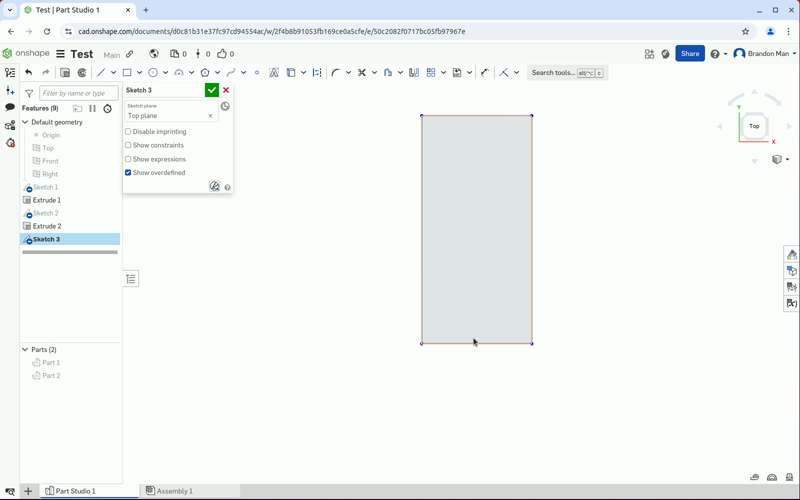
scroll(6)
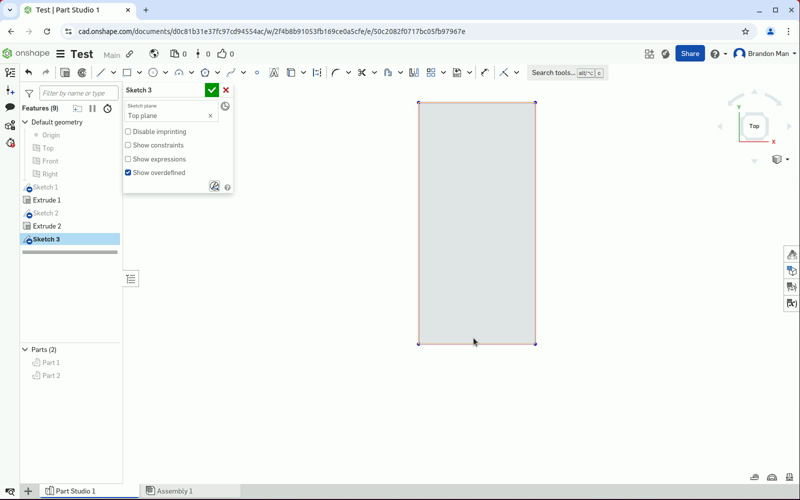
scroll(6)
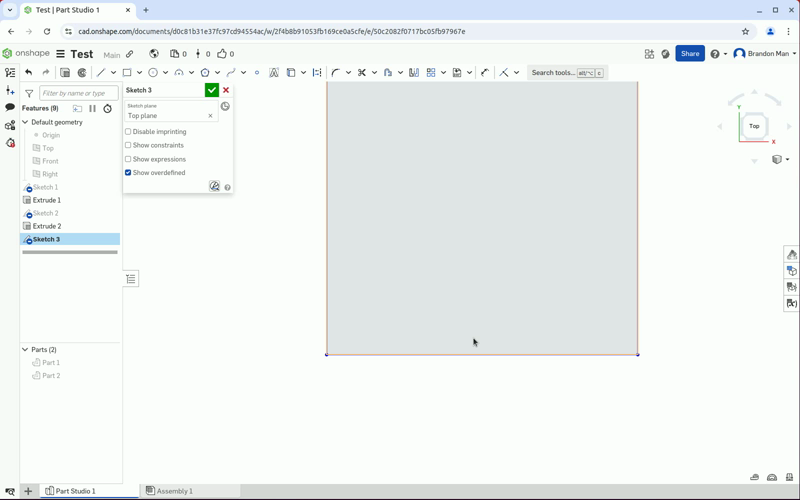
click(473, 337)
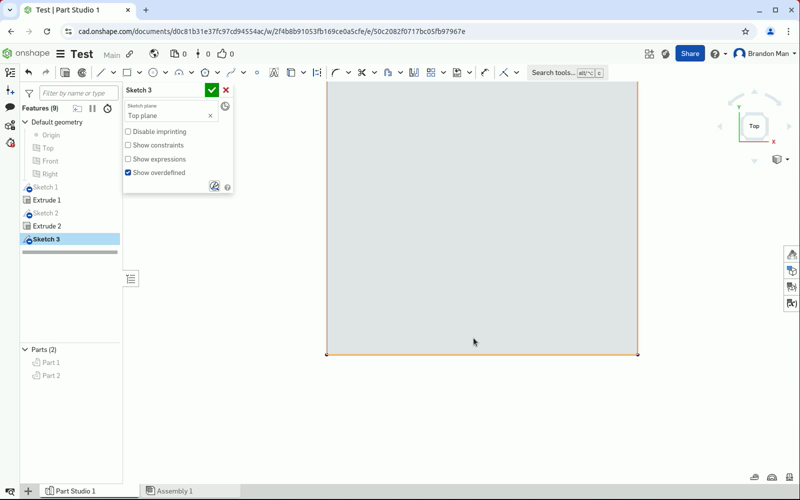
scroll(-6)
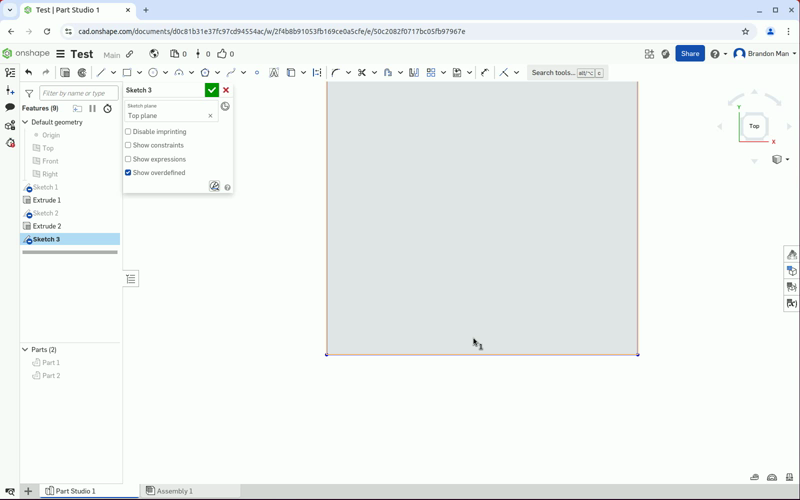
scroll(-6)
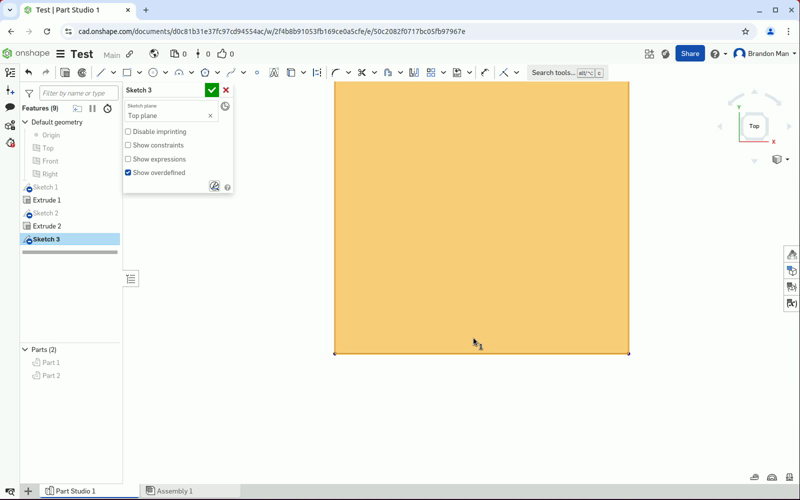
scroll(-6)
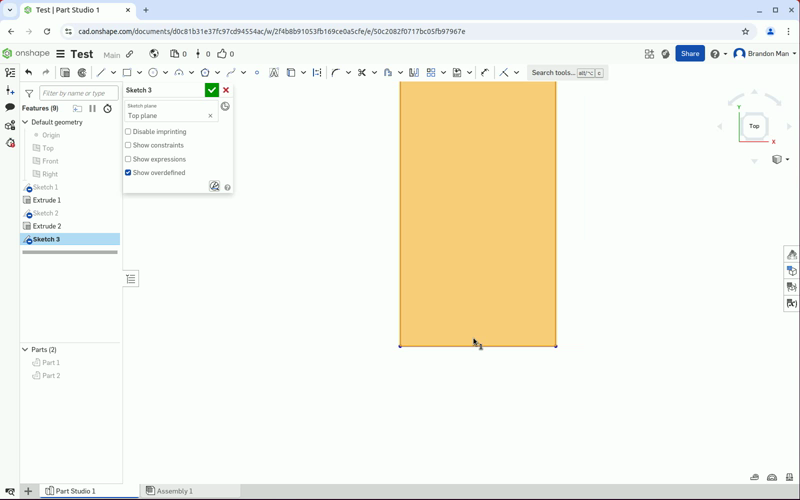
scroll(-6)
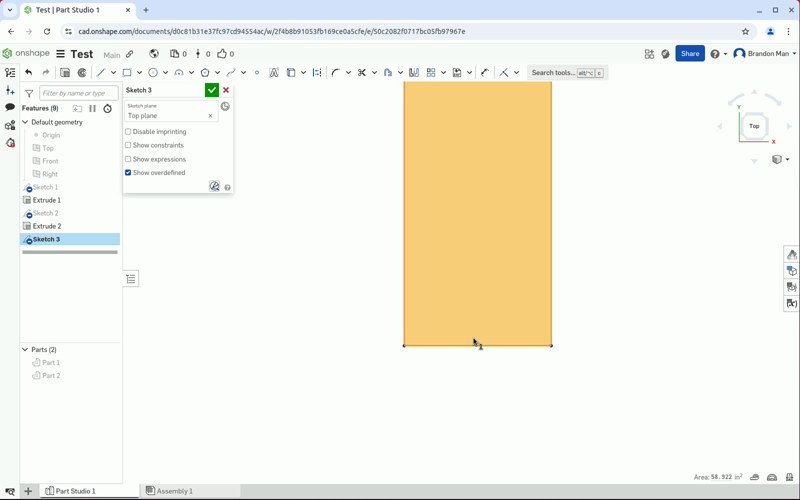
scroll(-6)
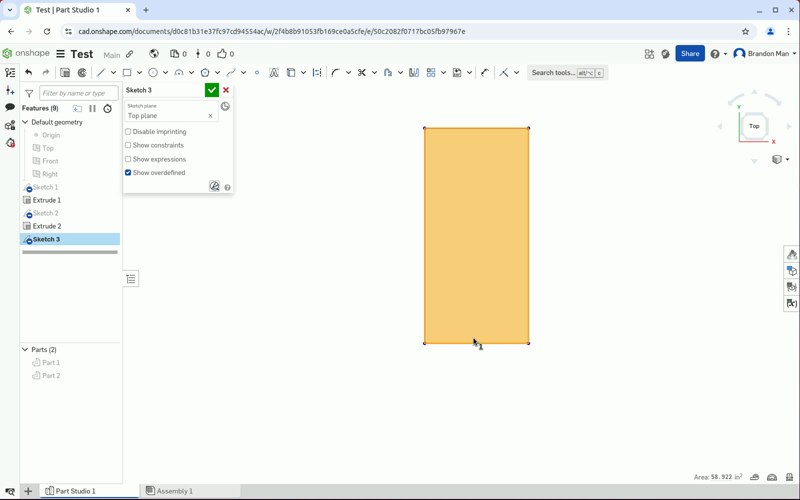
scroll(-6)
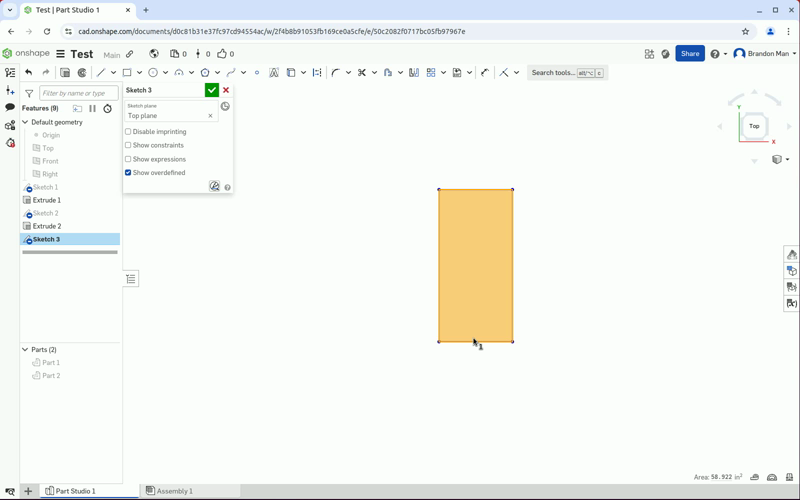
scroll(-6)
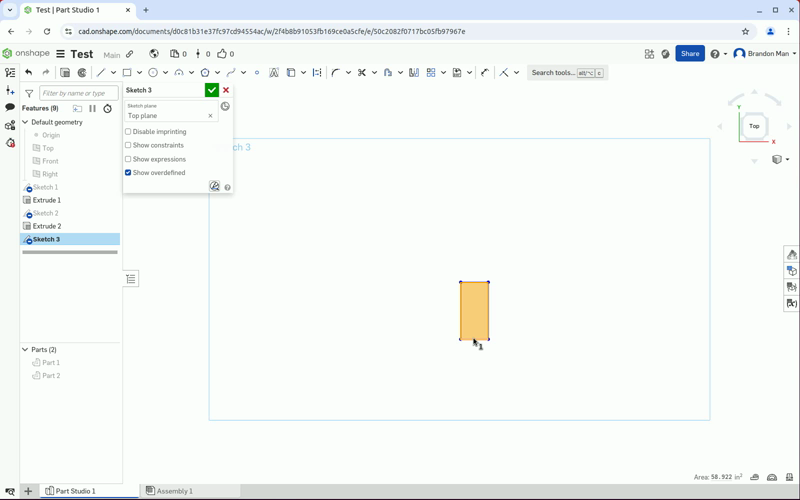
mouse_move(73, 352)
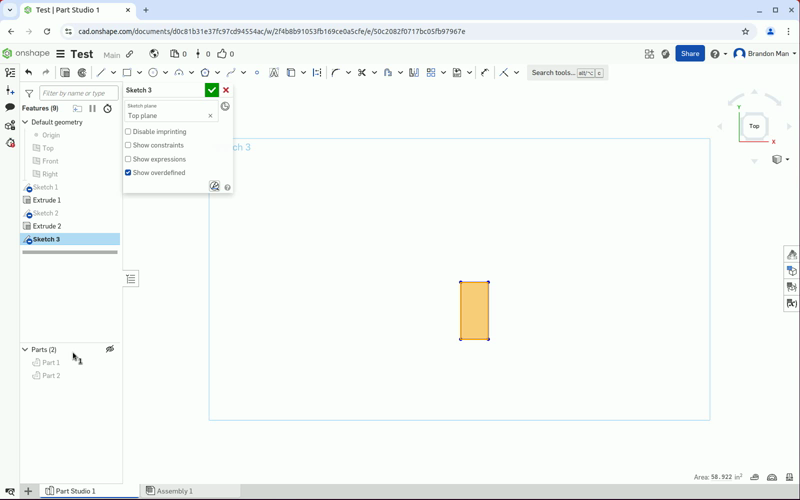
key(shift+y)
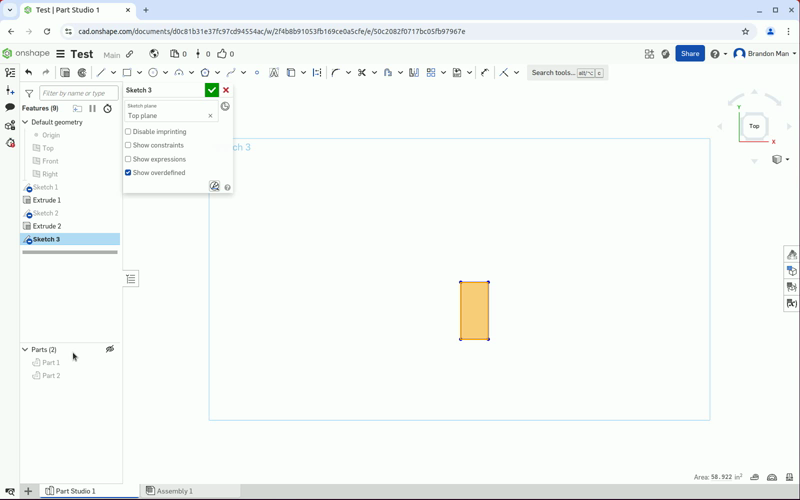
key(shift+e)
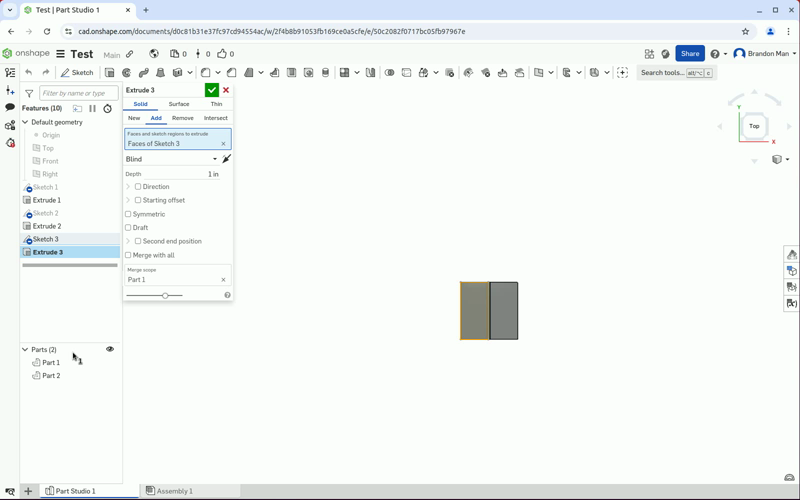
mouse_move(143, 106)
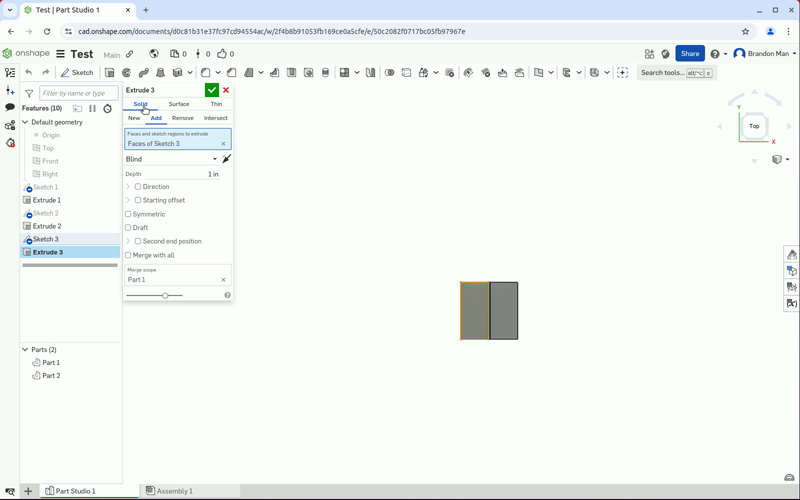
click(143, 106)
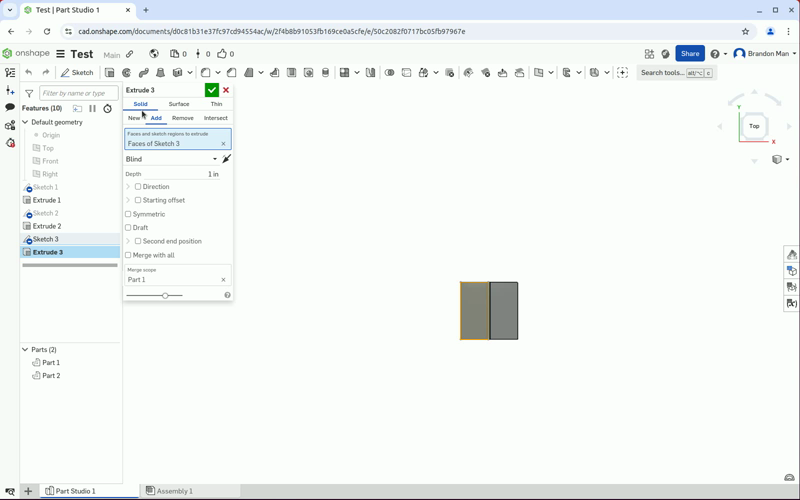
mouse_move(137, 120)
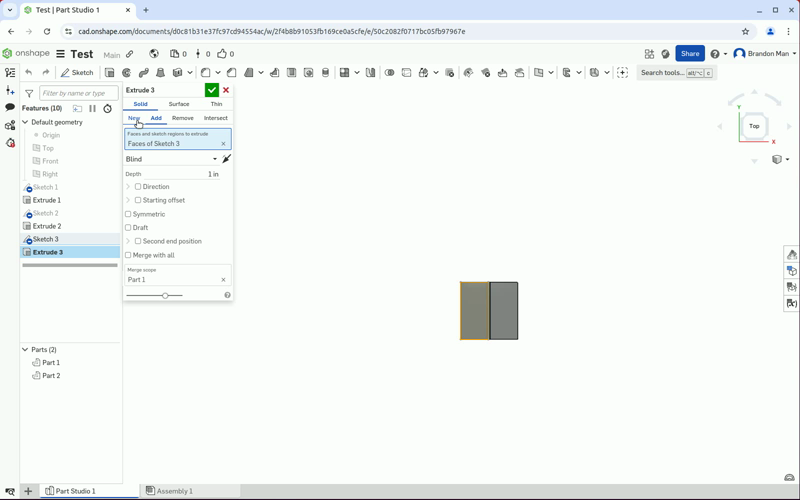
click(137, 120)
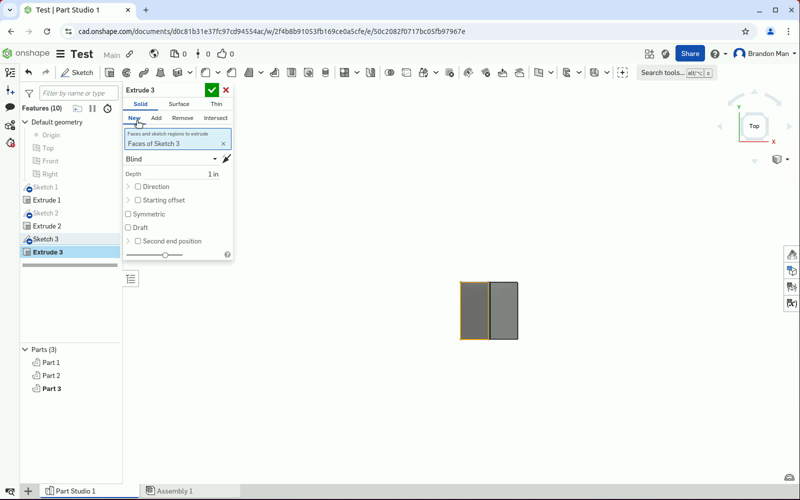
key(tab, 4)
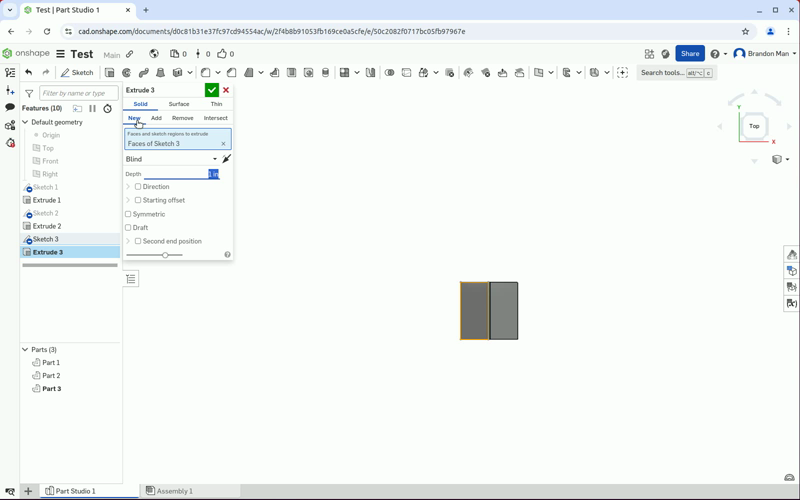
text(-23.108)
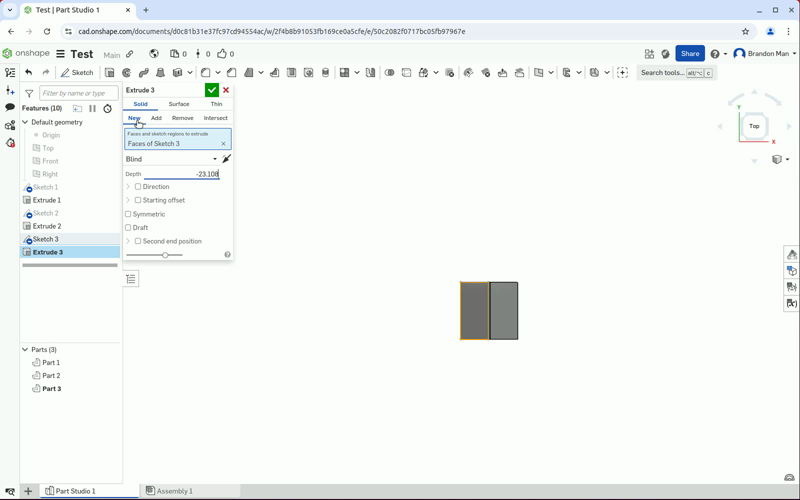
key(enter)
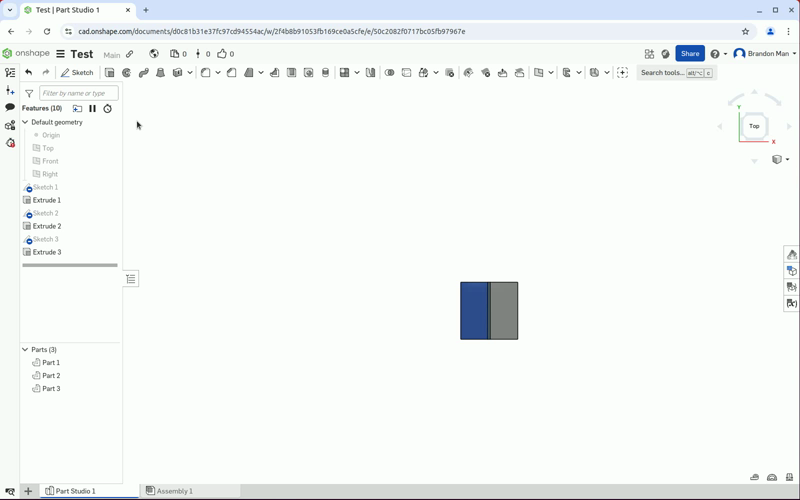
key(shift+h)
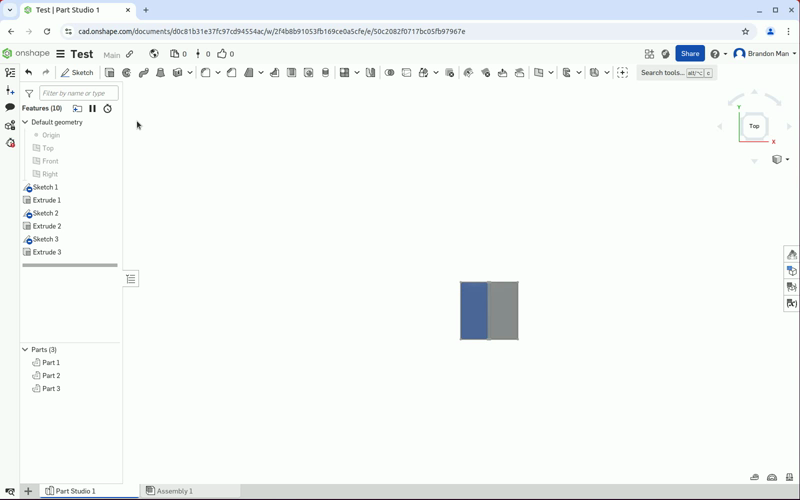
key(shift+h)
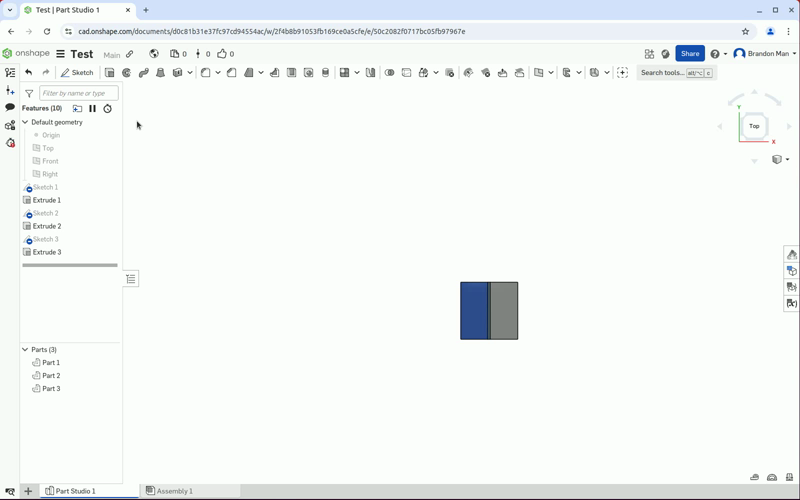
mouse_move(73, 189)
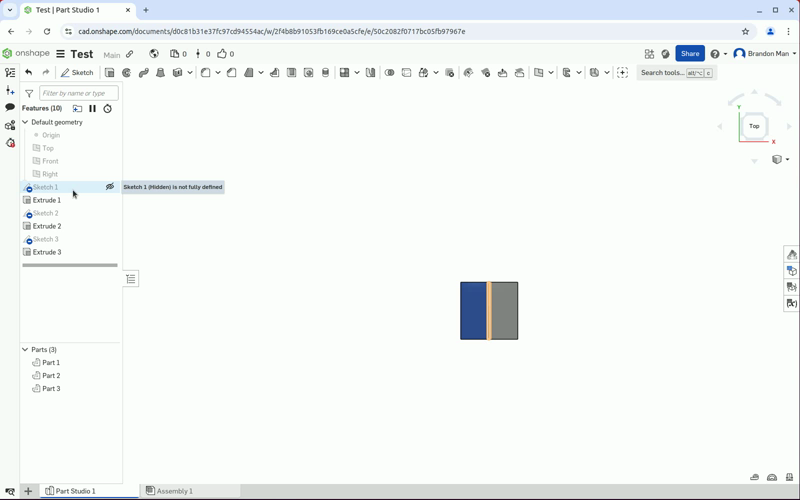
click(73, 189)
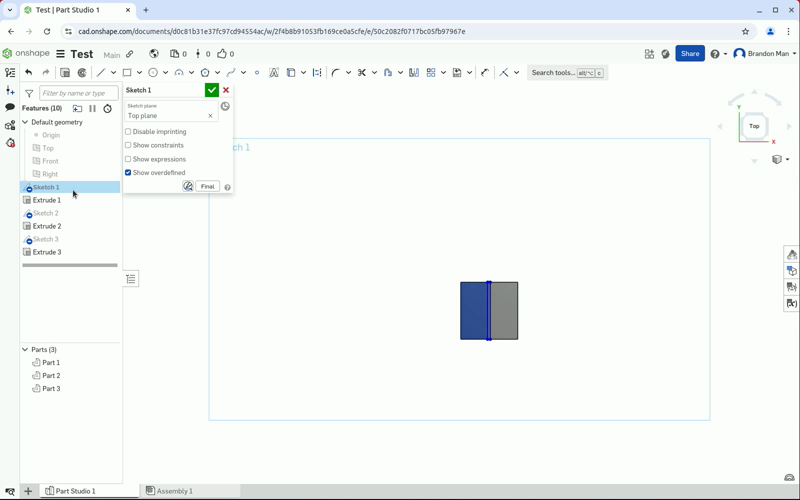
mouse_move(229, 92)
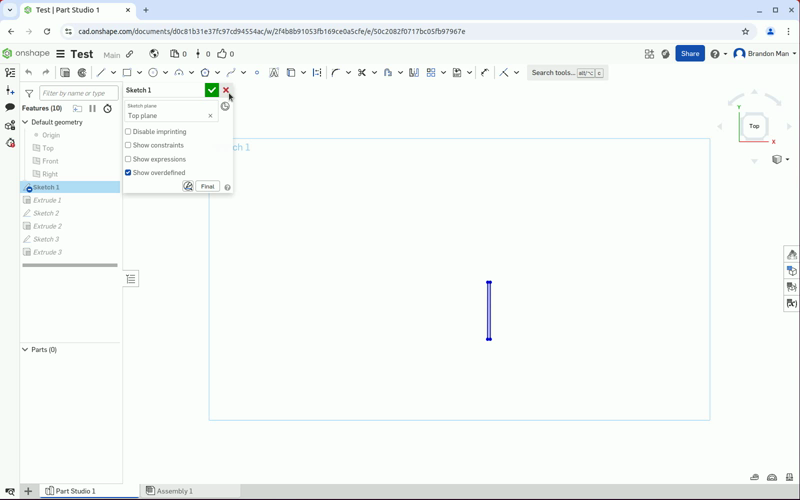
click(229, 92)
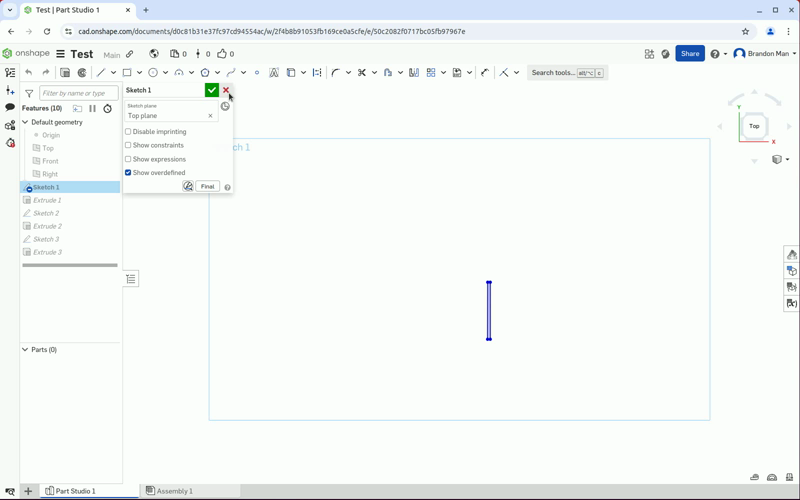
key(shift+s)
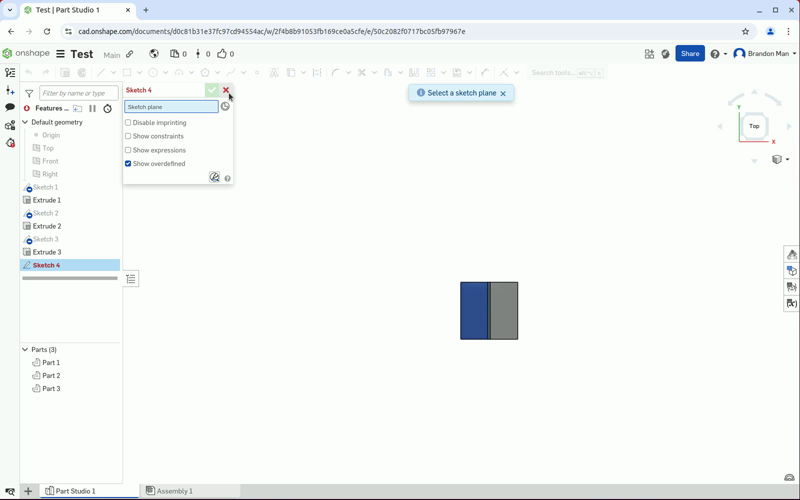
mouse_move(73, 150)
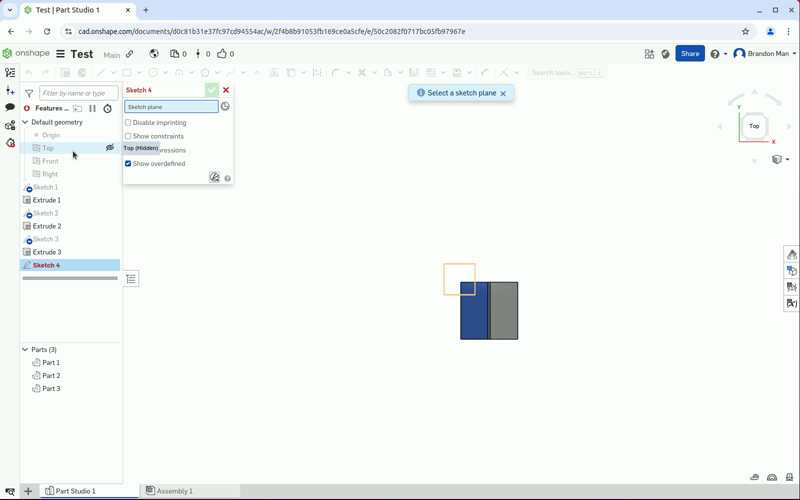
click(73, 150)
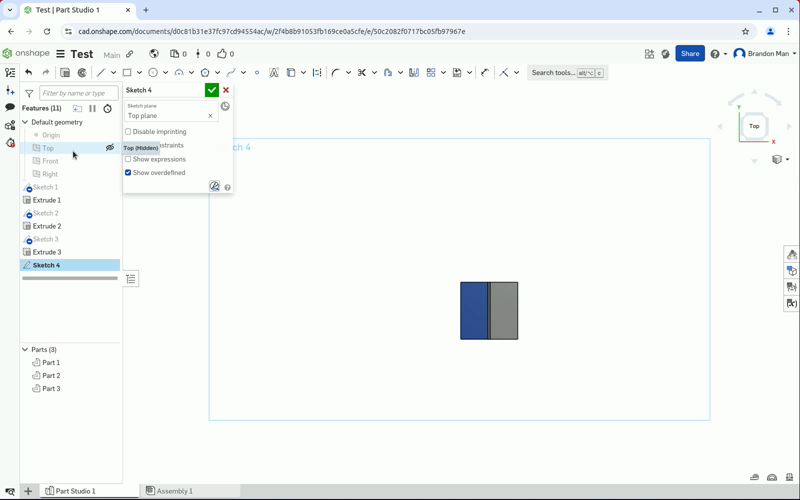
mouse_move(73, 352)
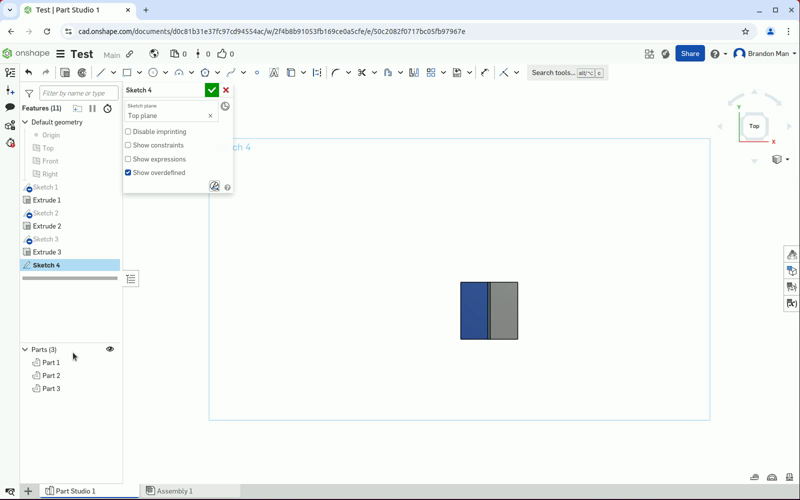
key(y)
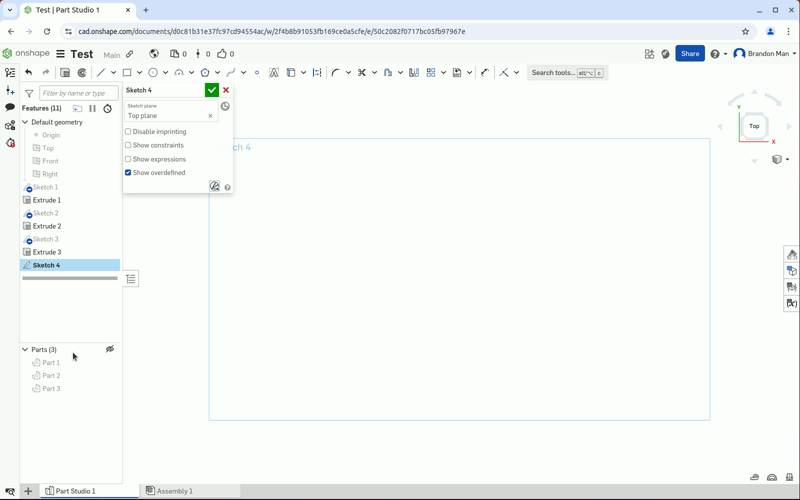
key(l)
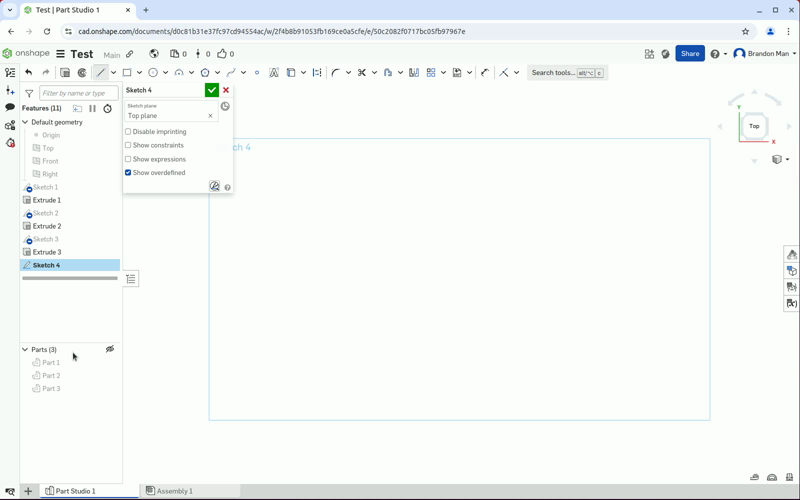
key_down(shift)
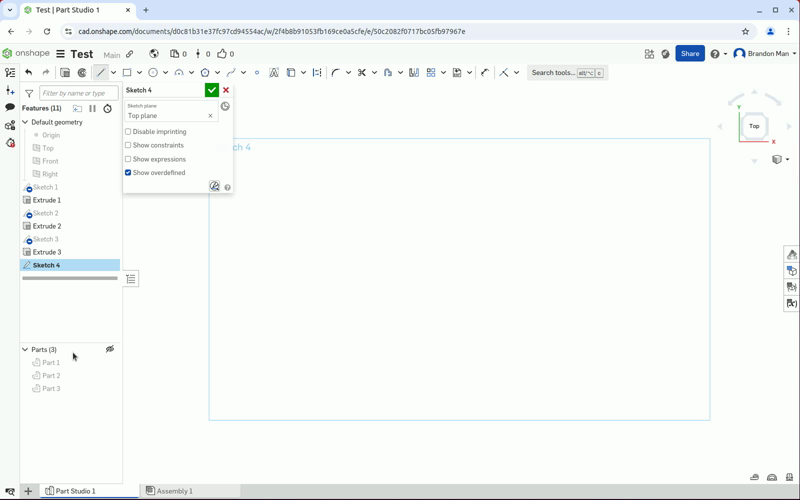
mouse_move(460, 339)
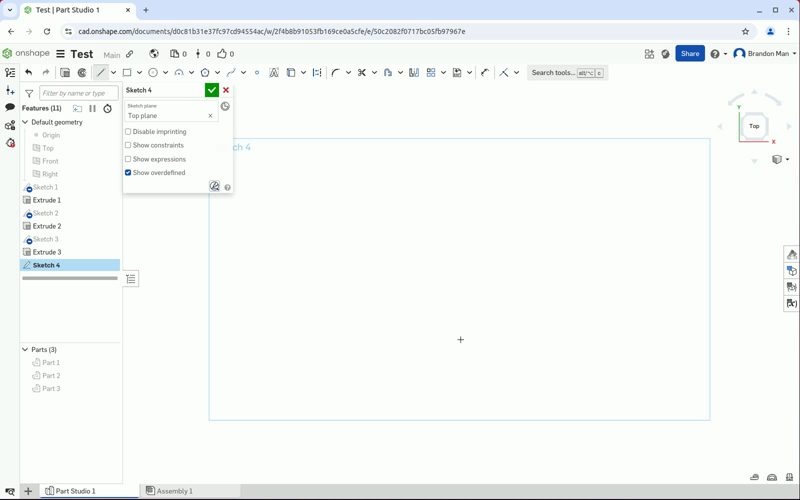
click(460, 339)
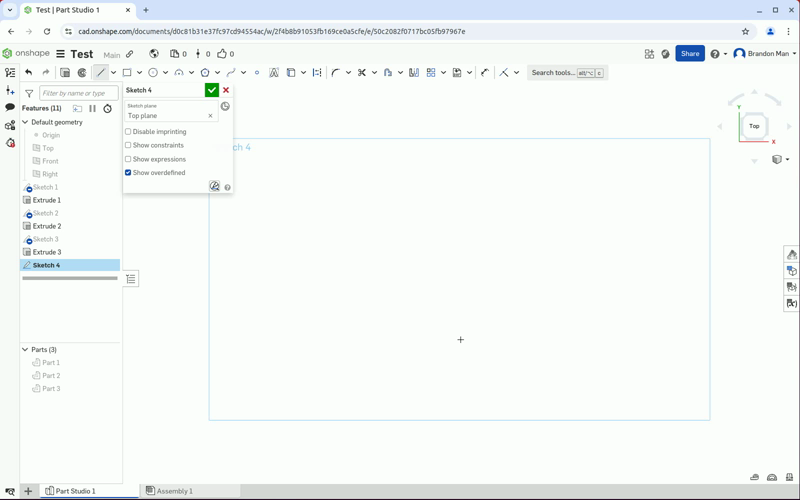
key_up(shift)
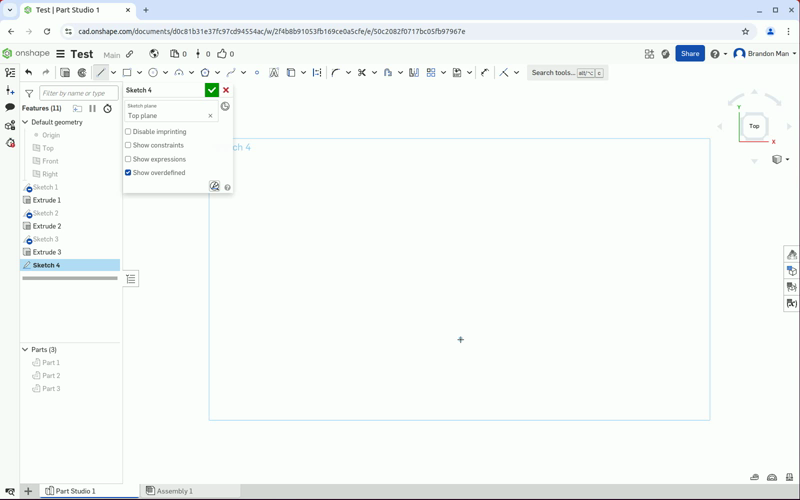
key_down(shift)
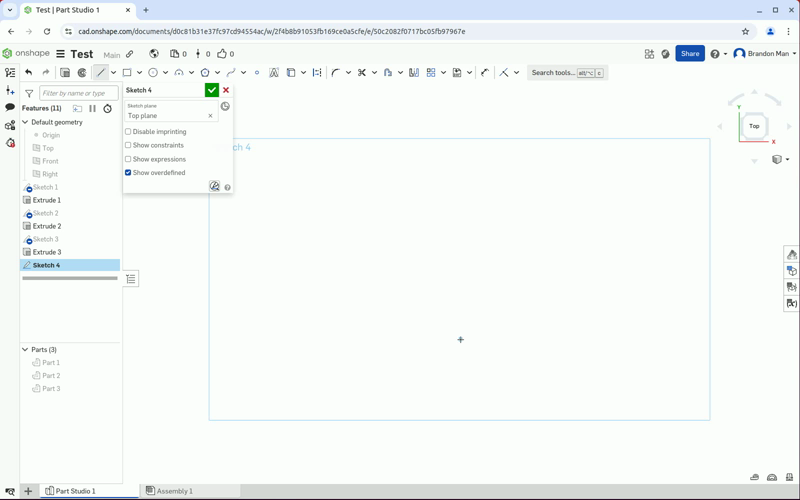
mouse_move(490, 339)
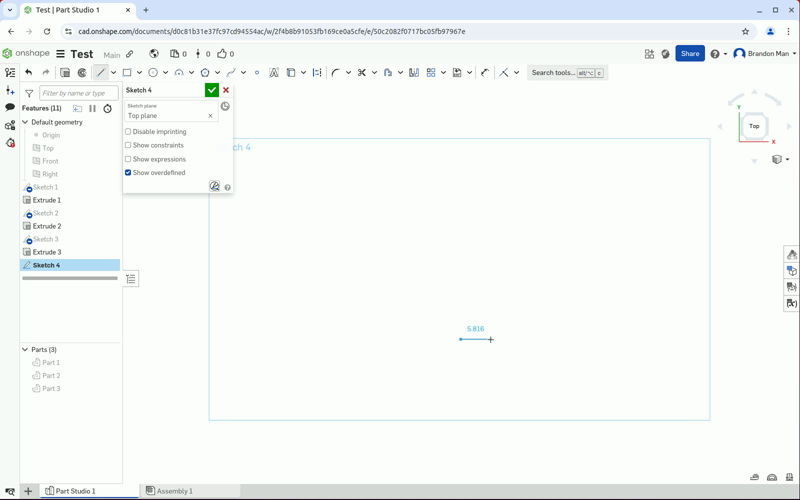
mouse_move(488, 339)
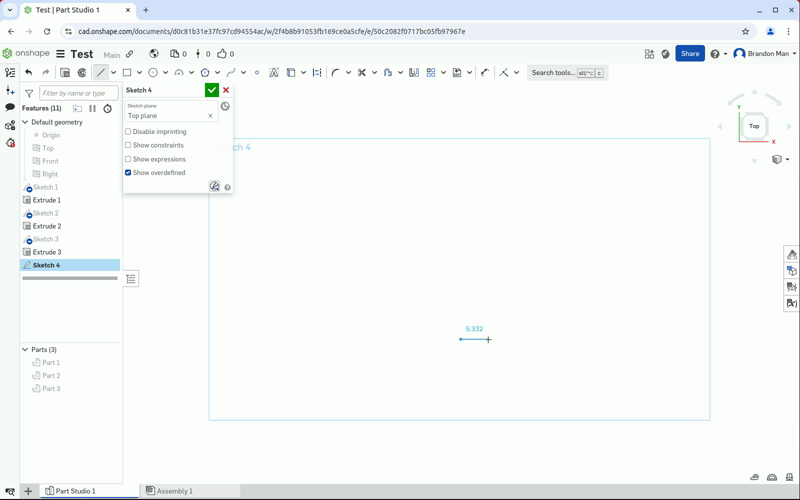
click(488, 339)
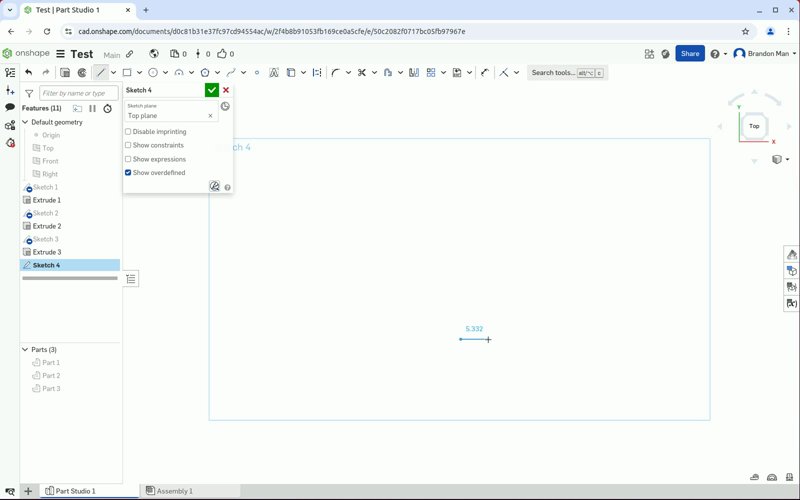
key_up(shift)
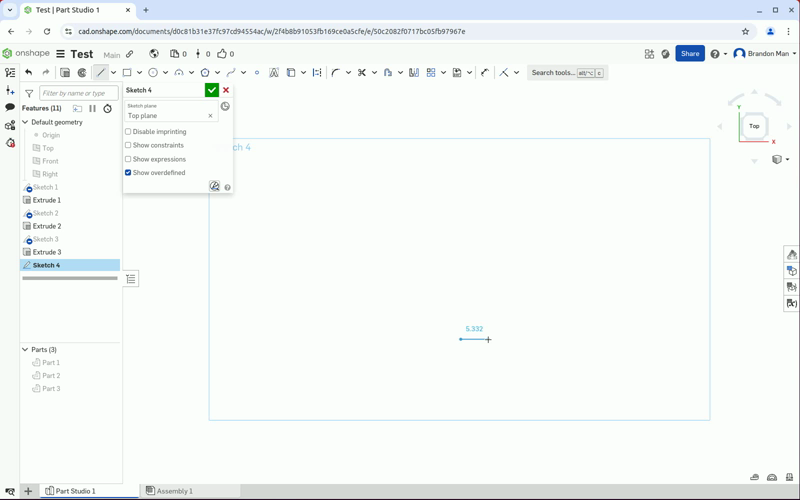
key_down(shift)
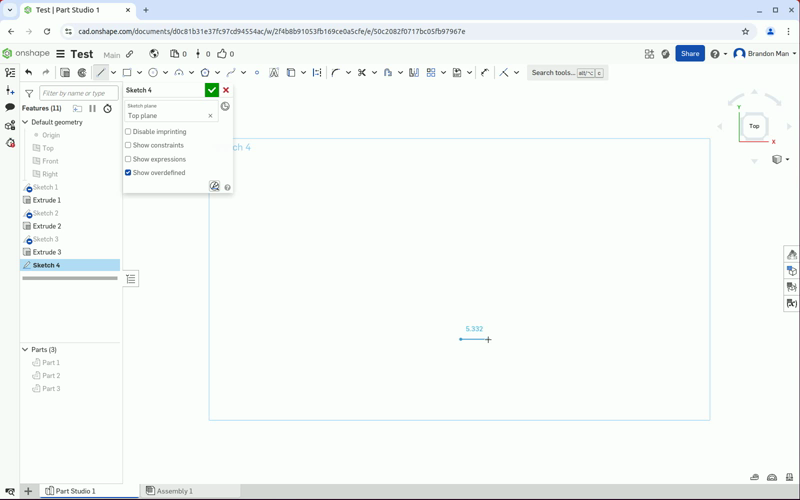
mouse_move(518, 339)
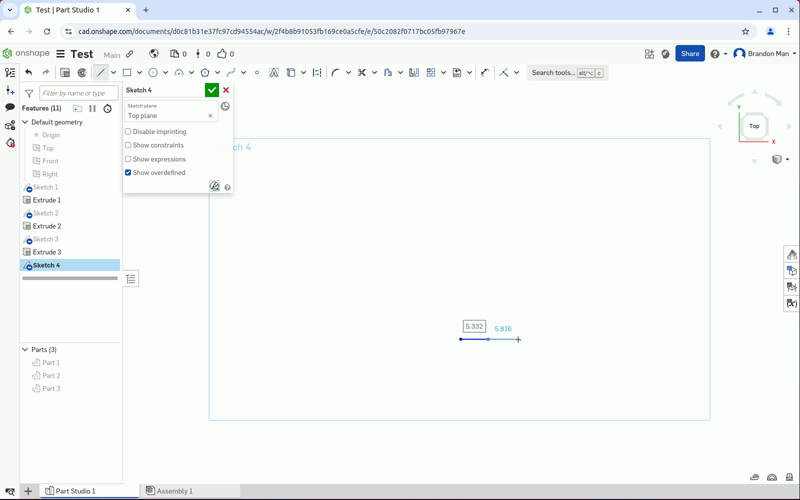
mouse_move(488, 282)
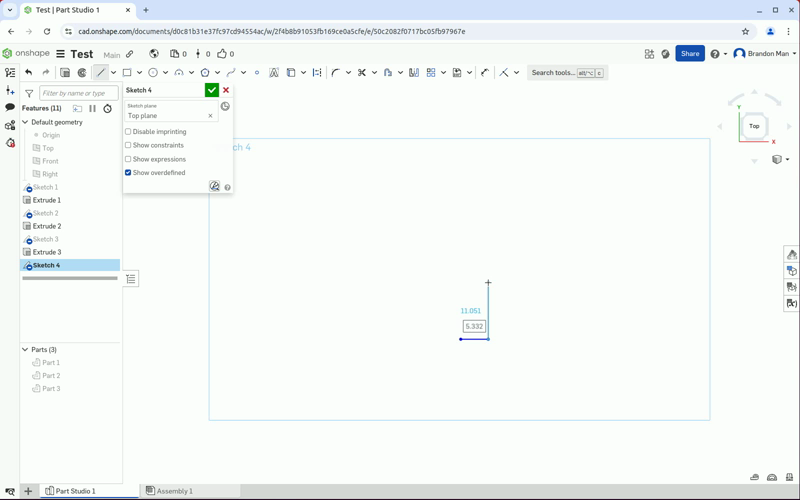
click(488, 282)
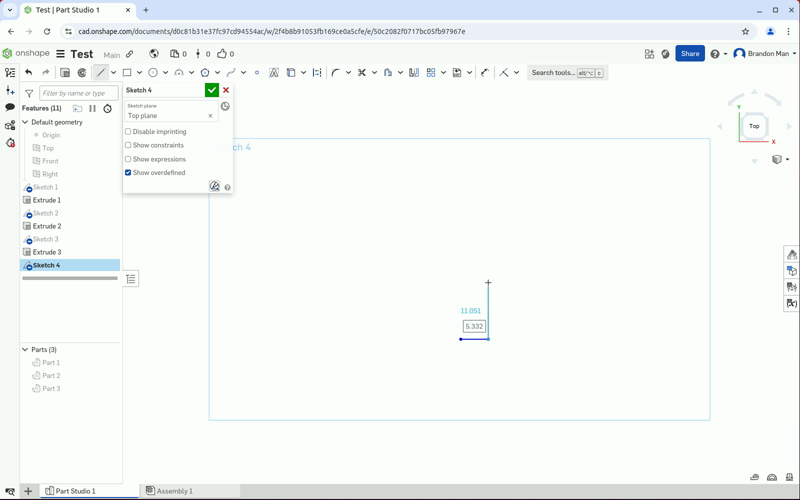
key_up(shift)
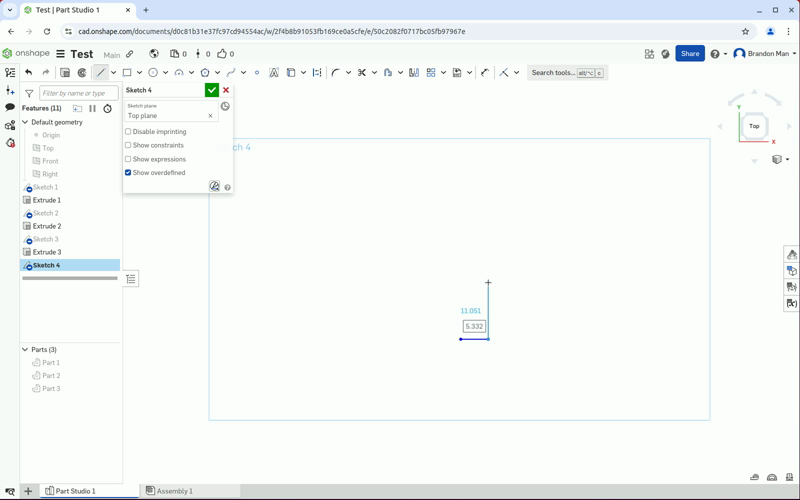
key_down(shift)
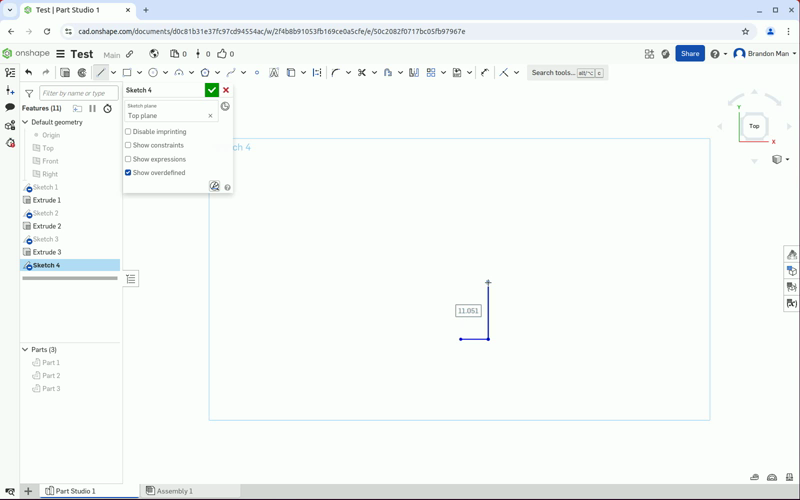
mouse_move(518, 282)
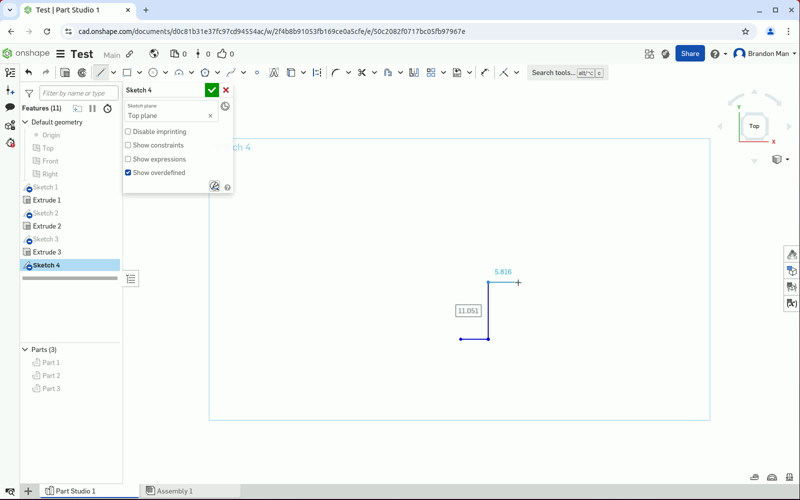
mouse_move(460, 282)
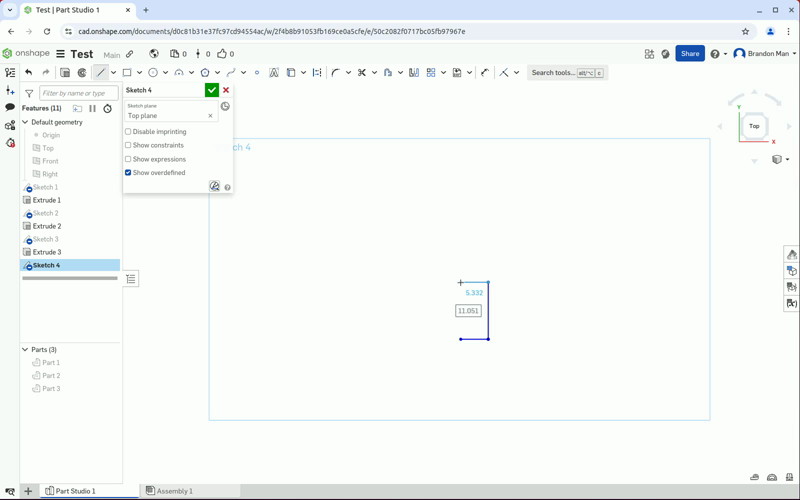
click(460, 282)
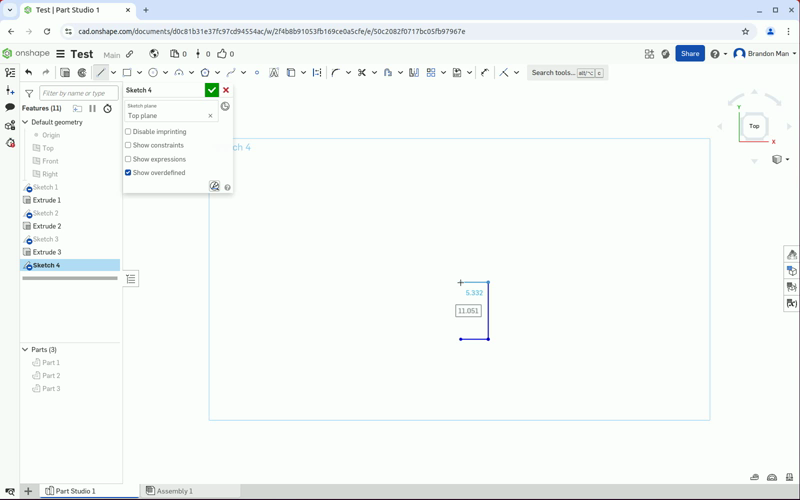
key_up(shift)
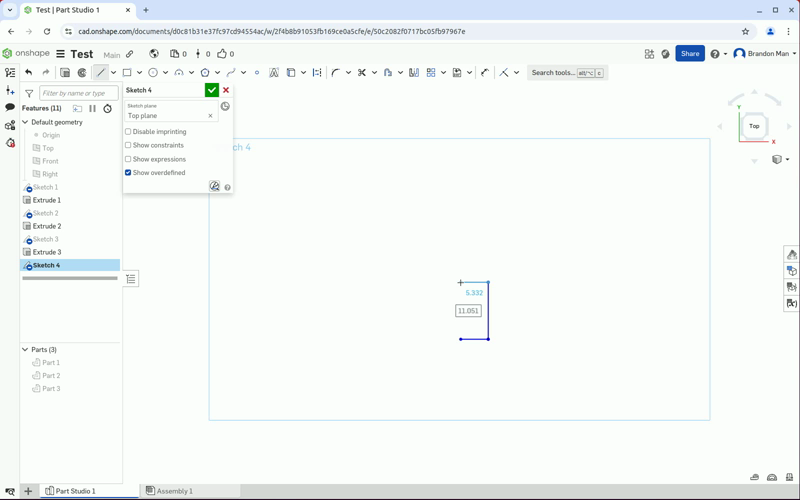
mouse_move(490, 282)
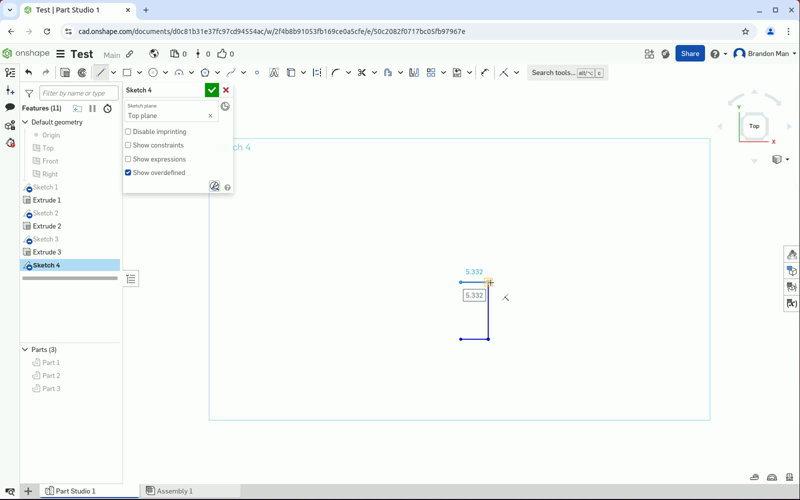
key_down(shift)
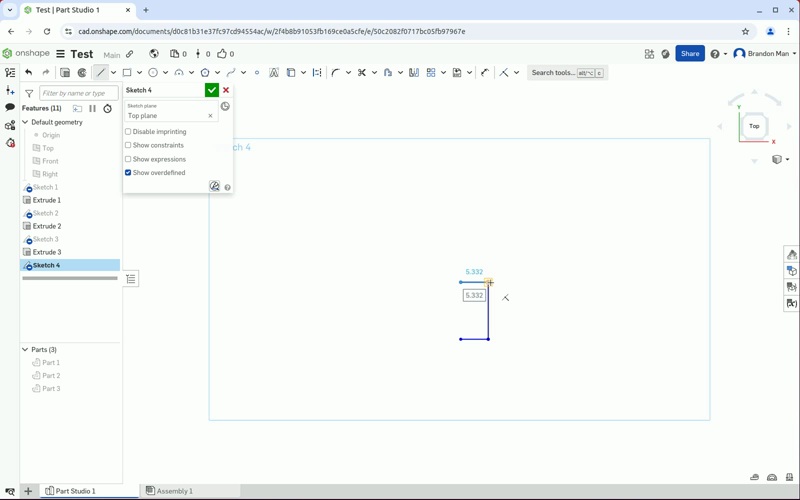
mouse_move(460, 339)
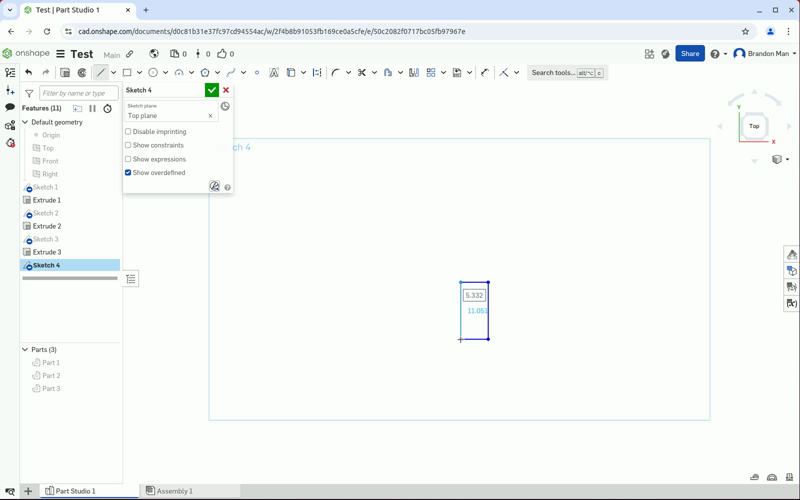
key_up(shift)
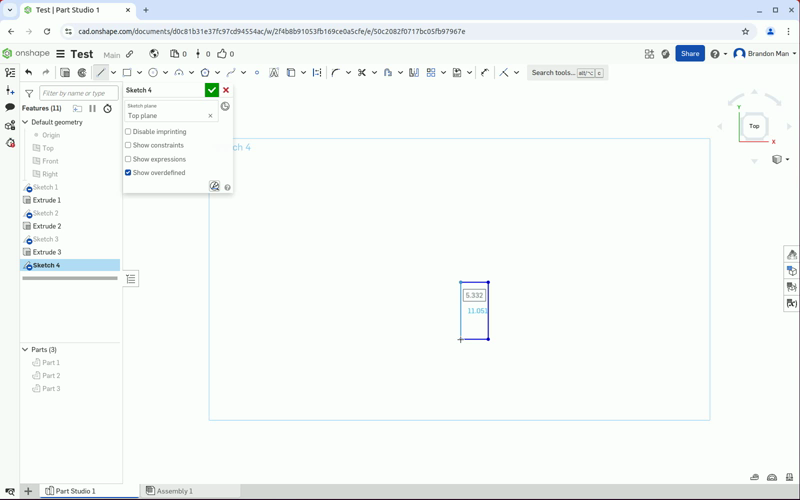
click(460, 339)
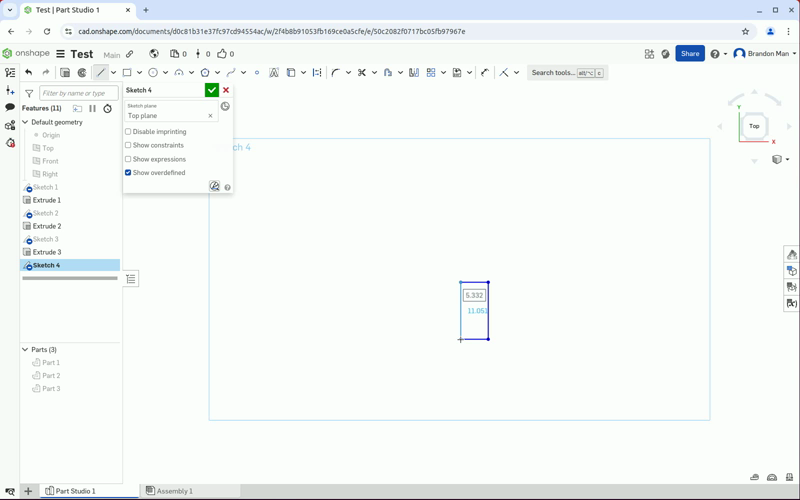
key(esc)
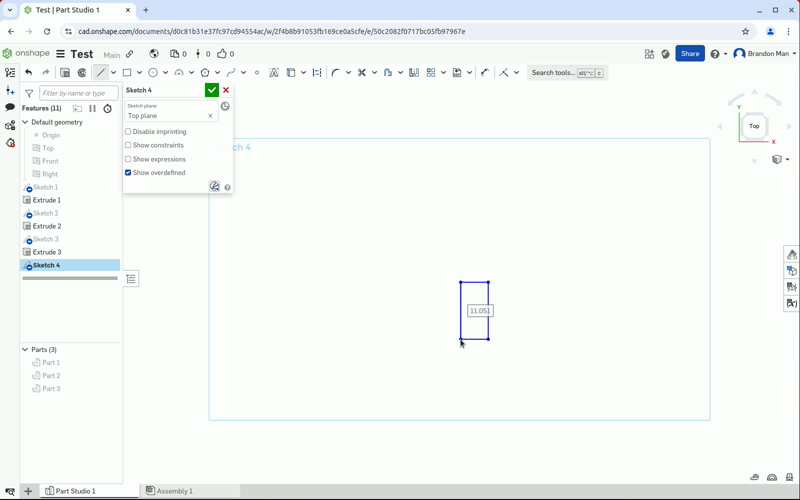
mouse_move(470, 331)
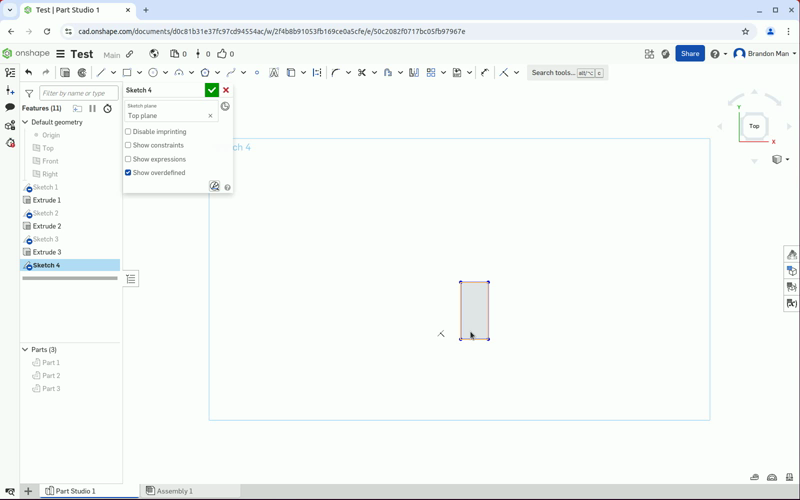
scroll(6)
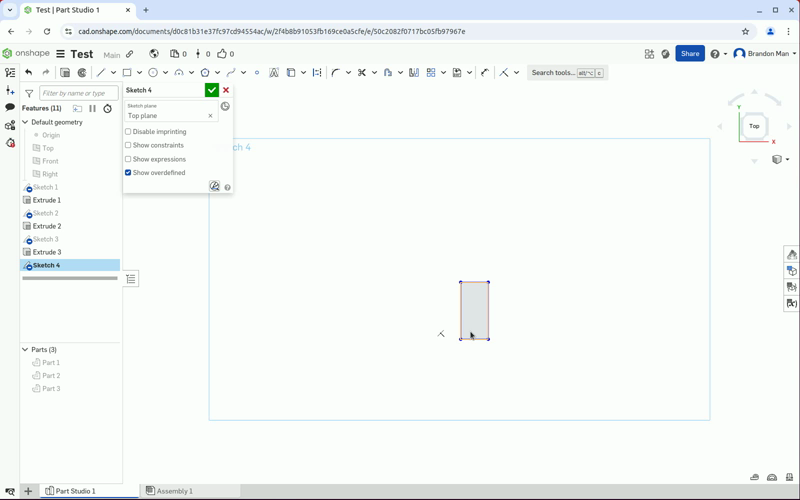
scroll(6)
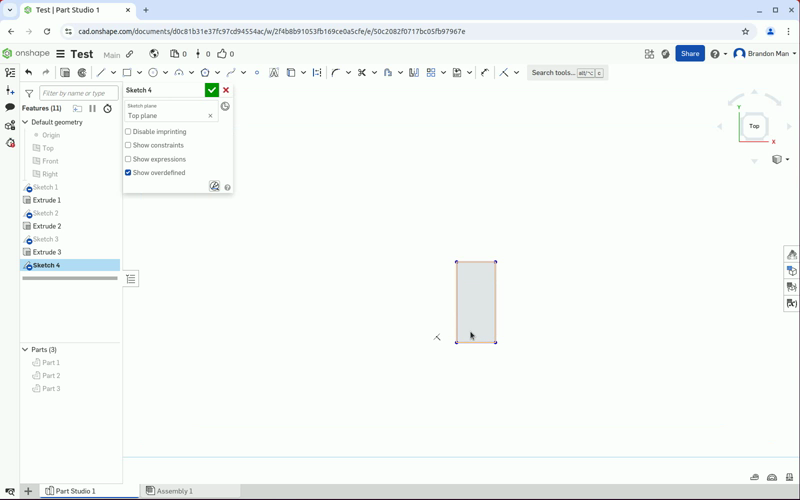
scroll(6)
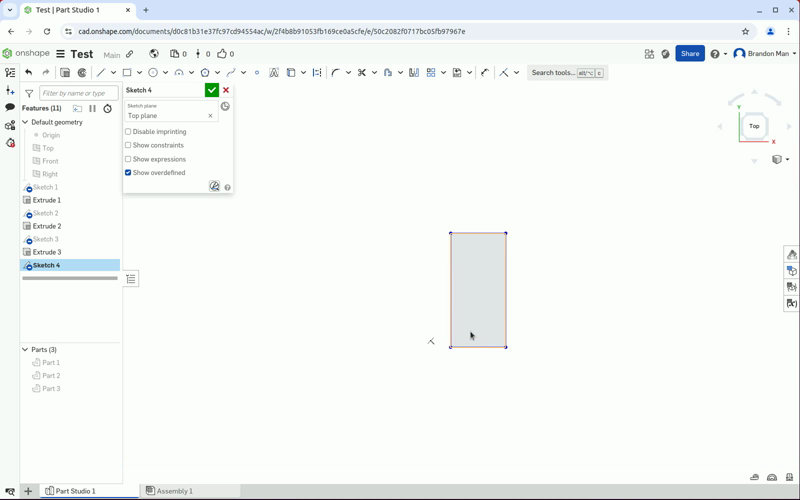
scroll(6)
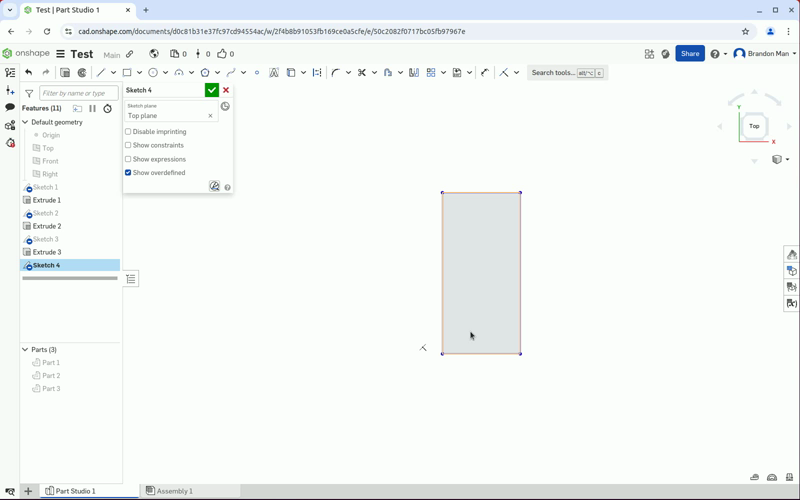
scroll(6)
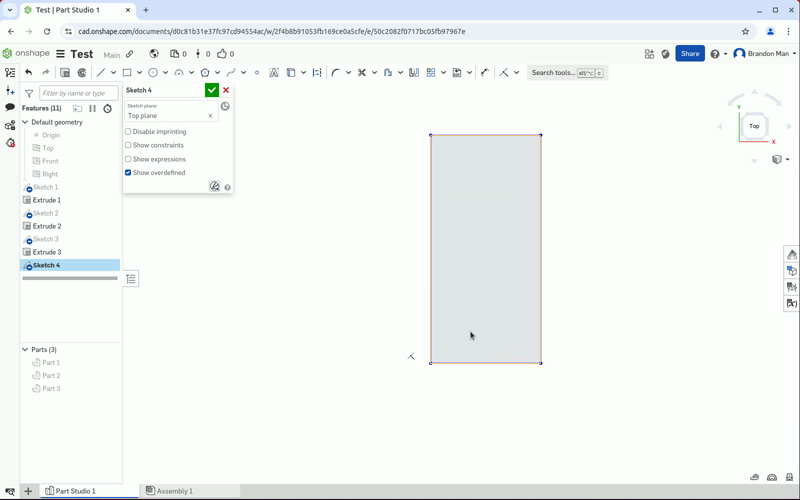
scroll(6)
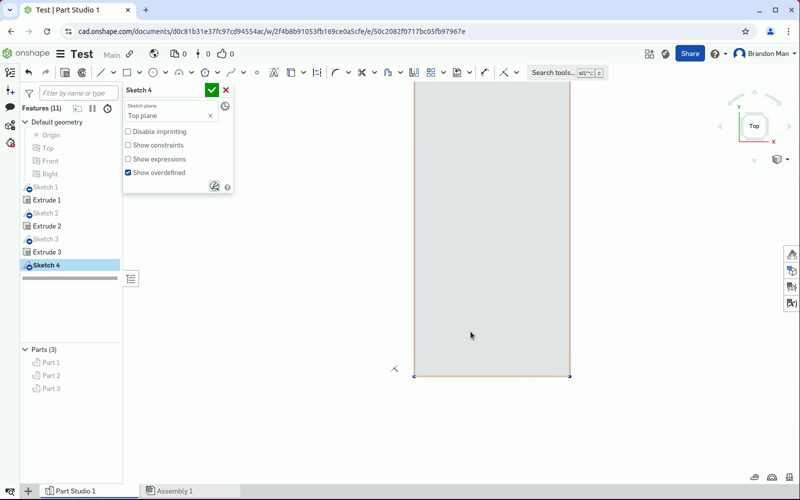
scroll(6)
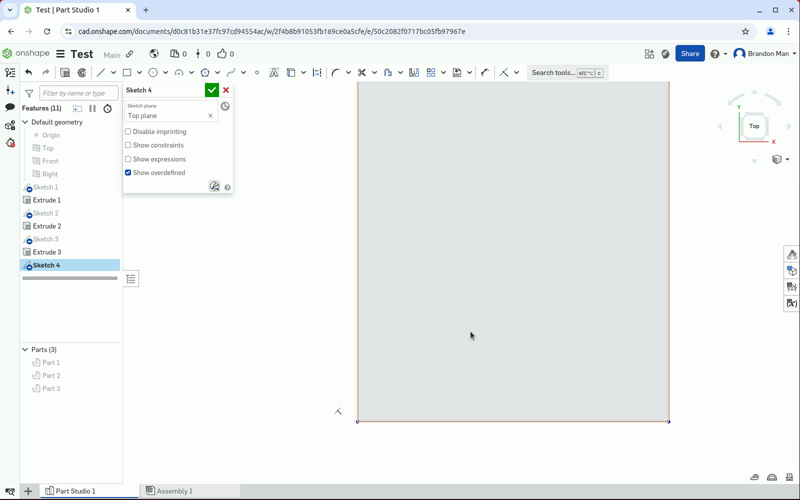
click(470, 331)
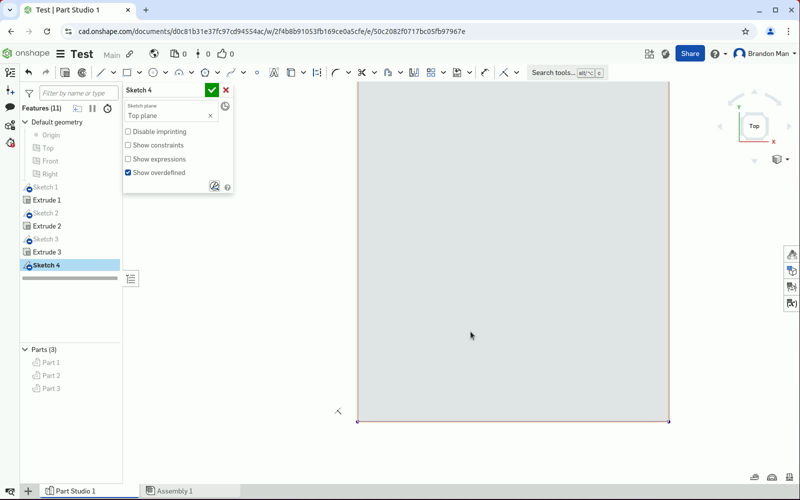
scroll(-6)
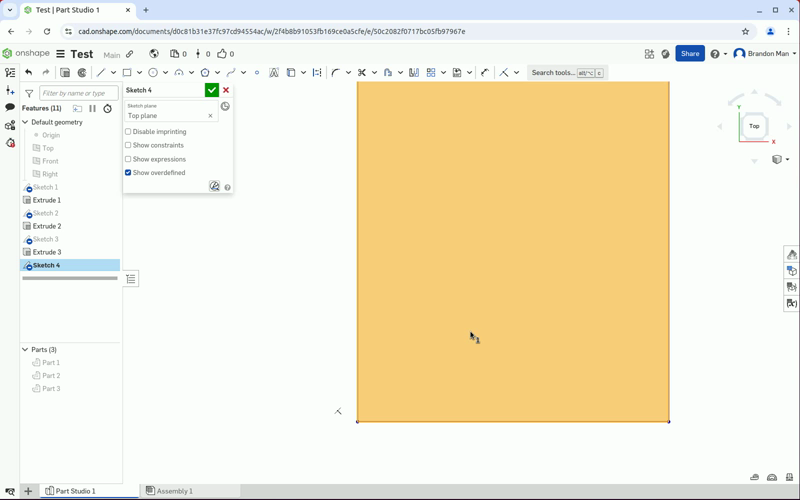
scroll(-6)
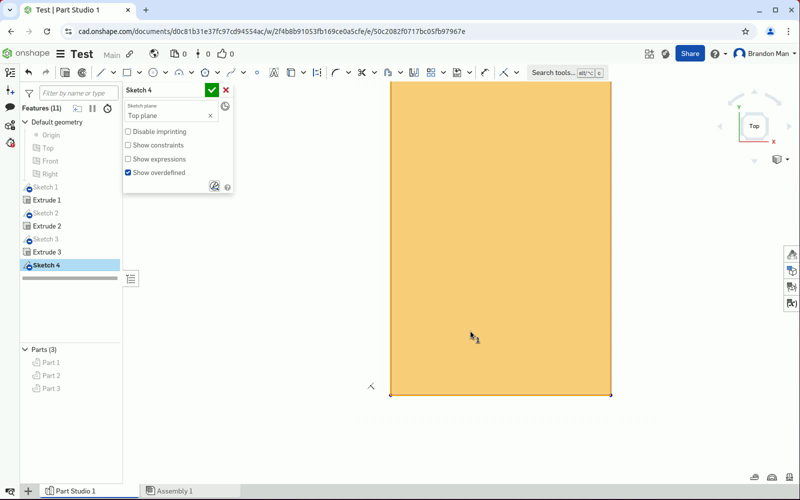
scroll(-6)
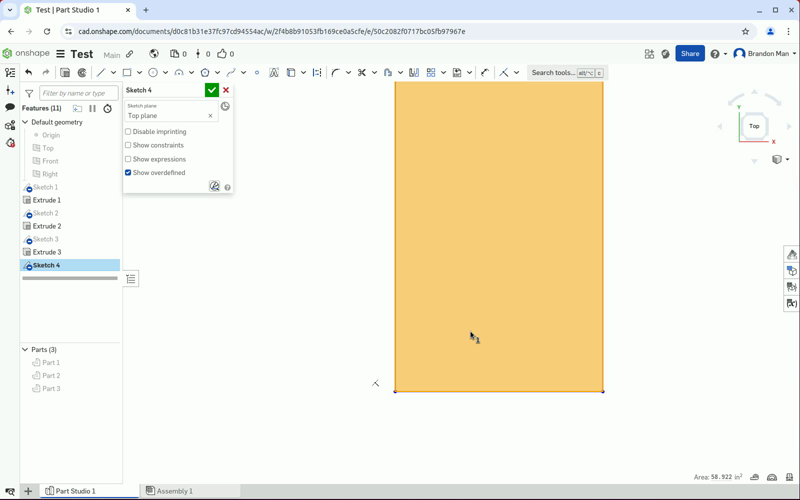
scroll(-6)
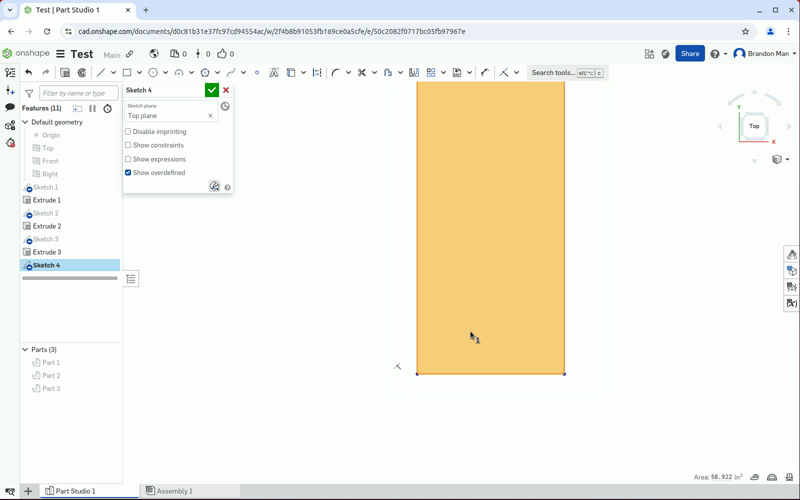
scroll(-6)
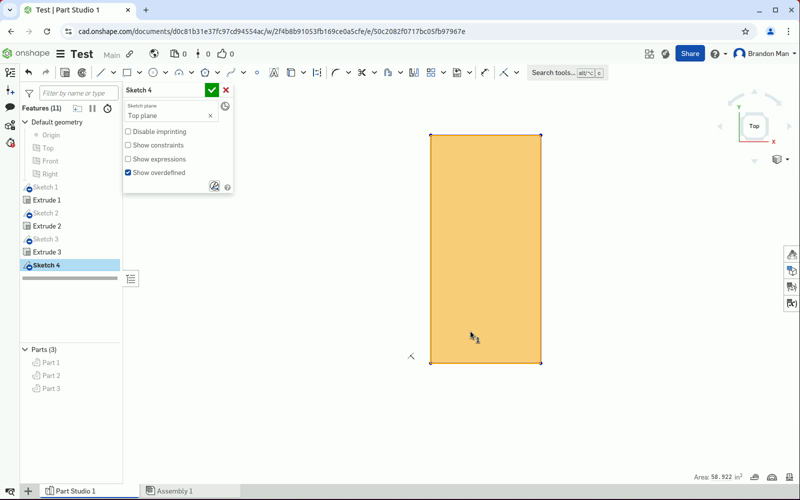
scroll(-6)
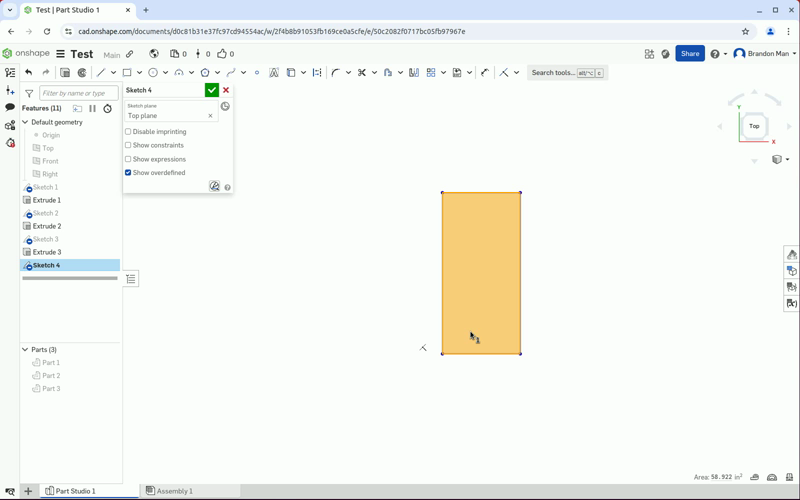
scroll(-6)
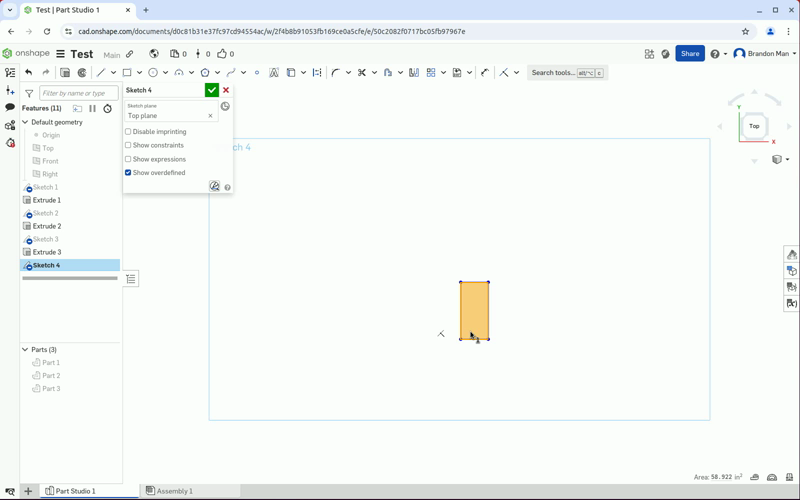
mouse_move(73, 352)
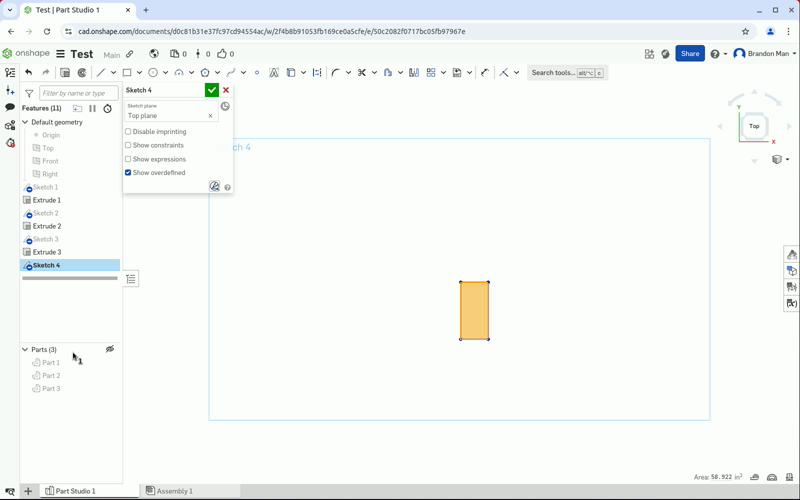
key(shift+y)
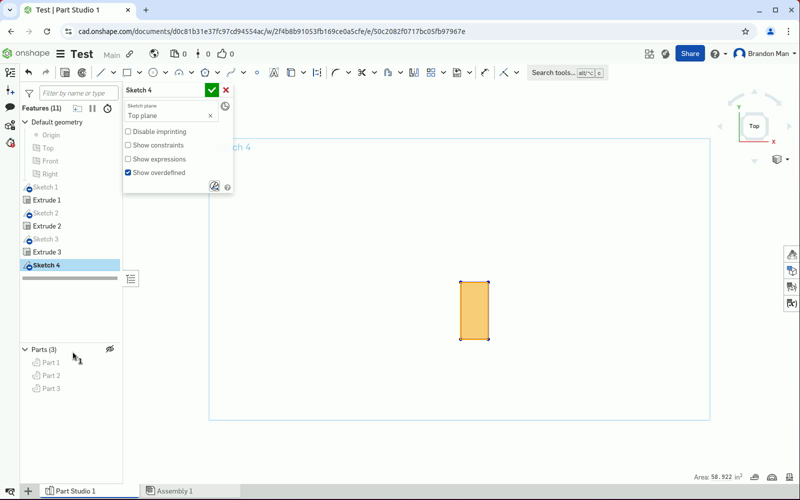
key(shift+e)
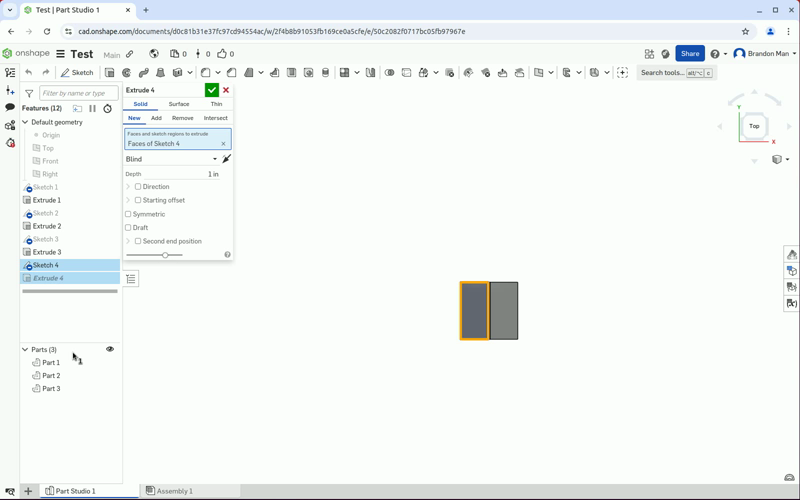
mouse_move(143, 106)
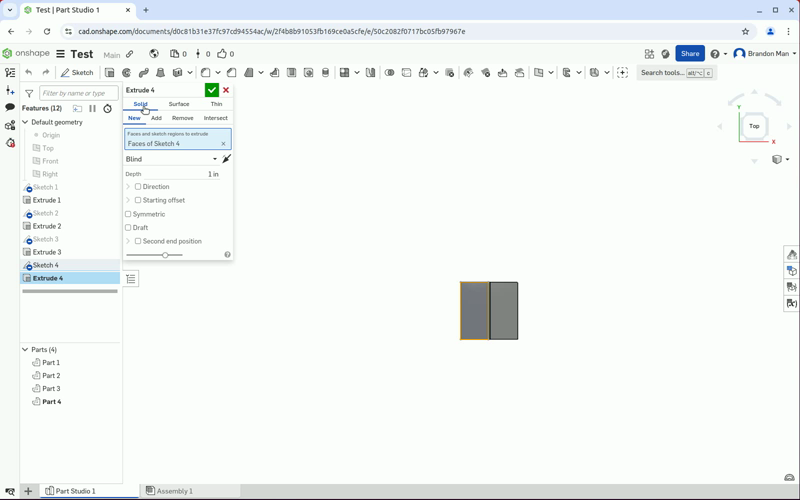
click(143, 106)
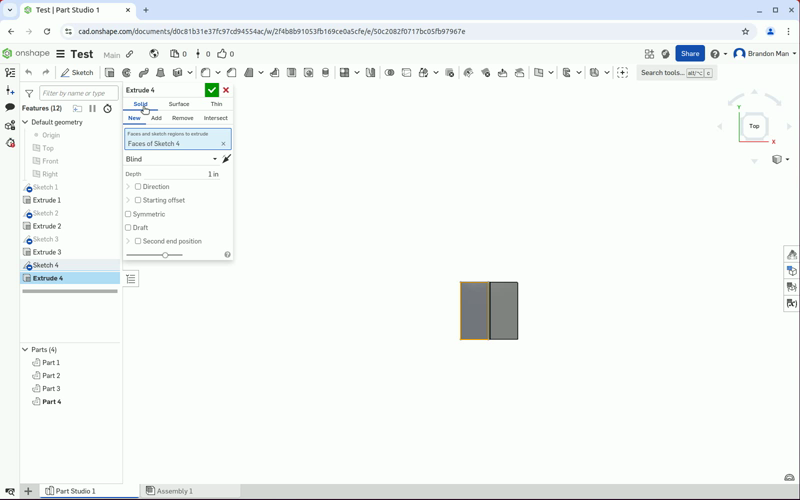
mouse_move(137, 120)
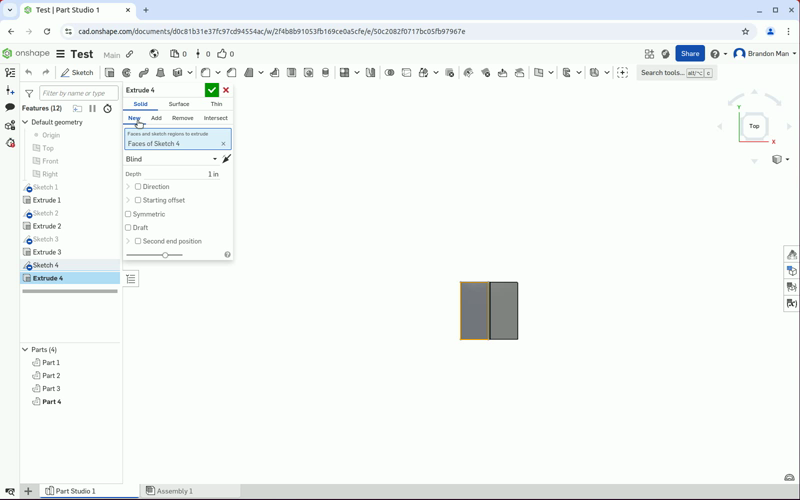
click(137, 120)
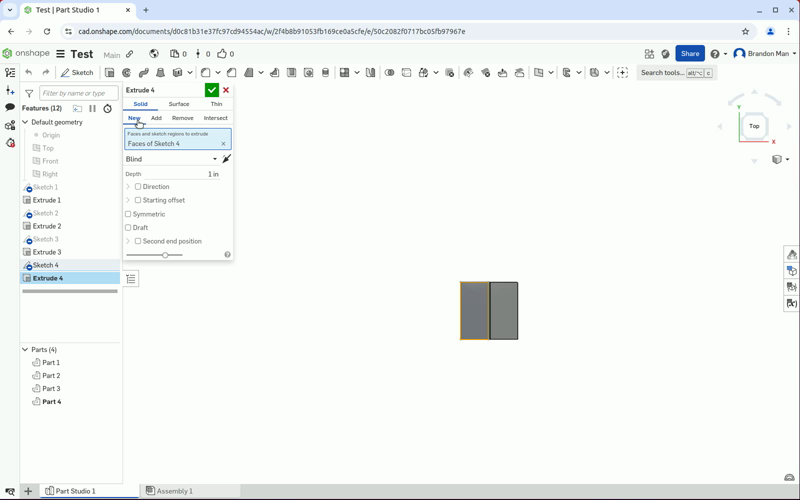
key(tab, 4)
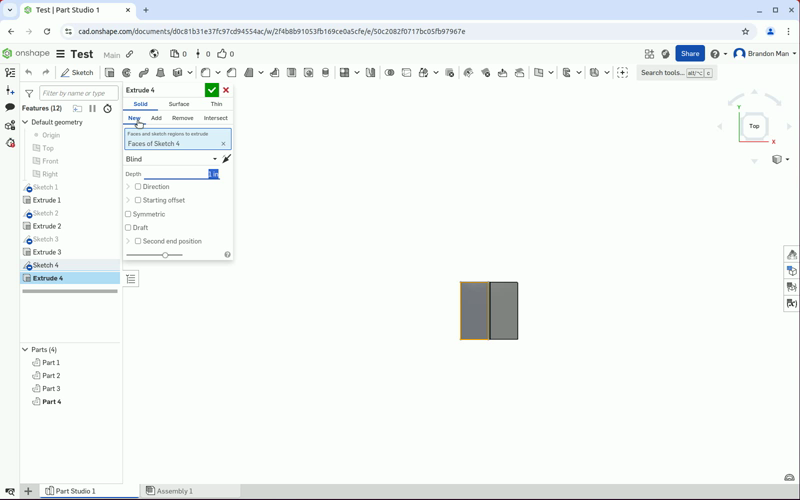
text(5.777)
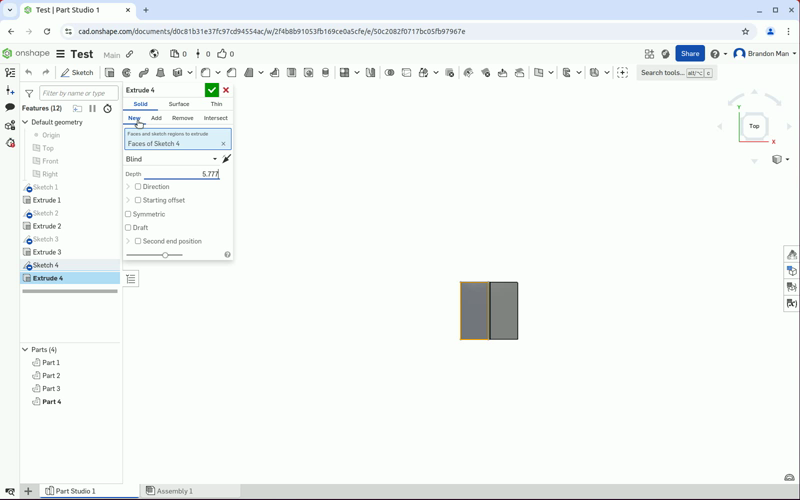
key(enter)
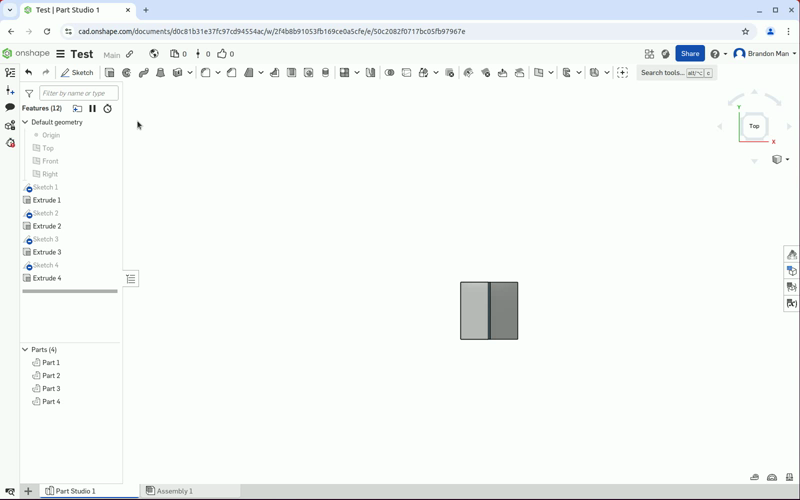
key(shift+h)
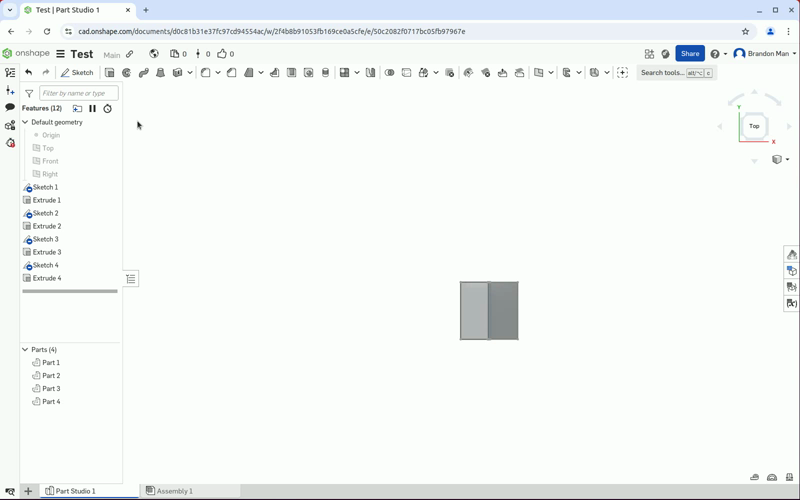
key(shift+h)
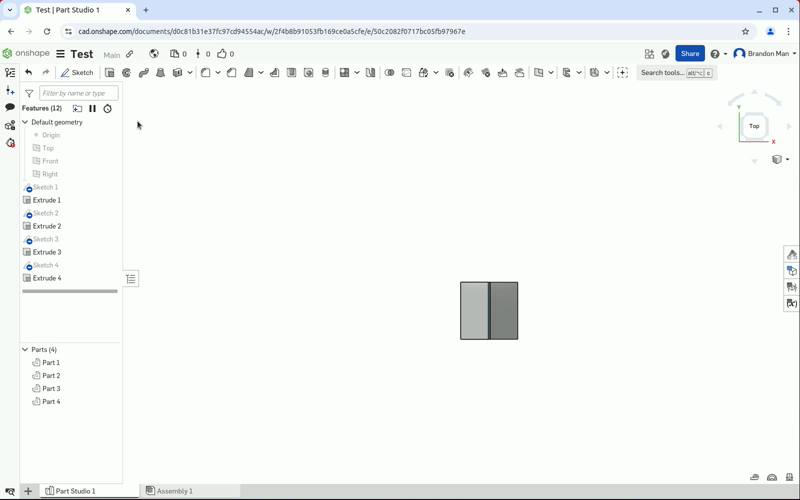
mouse_move(73, 189)
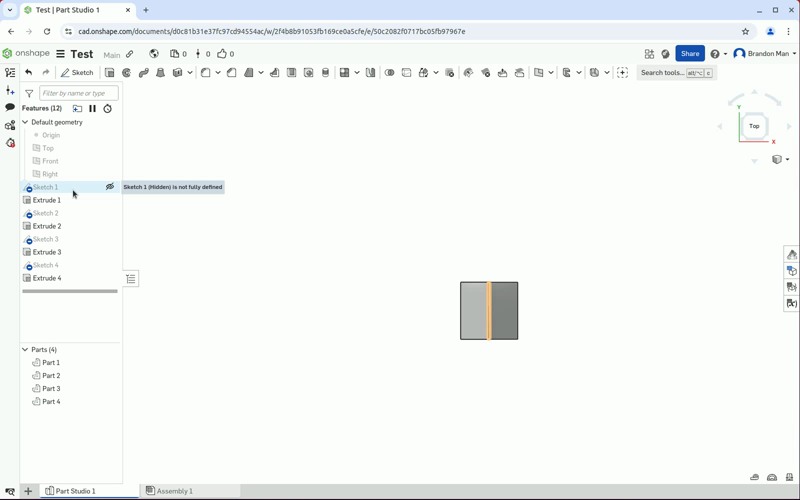
click(73, 189)
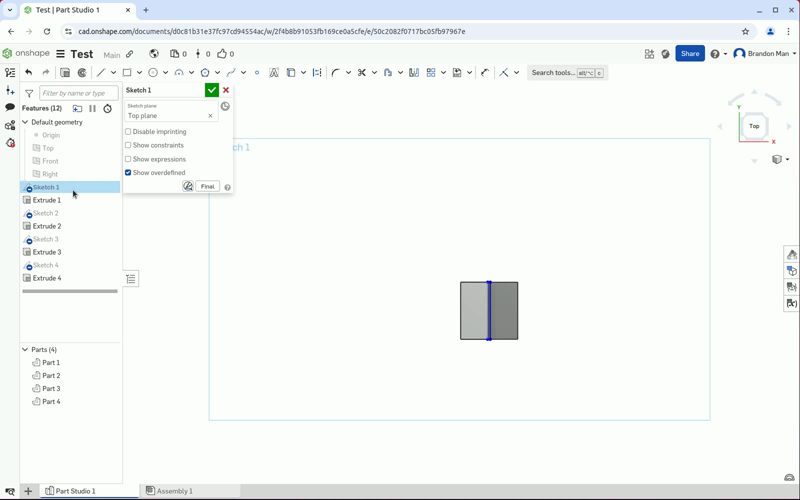
mouse_move(229, 92)
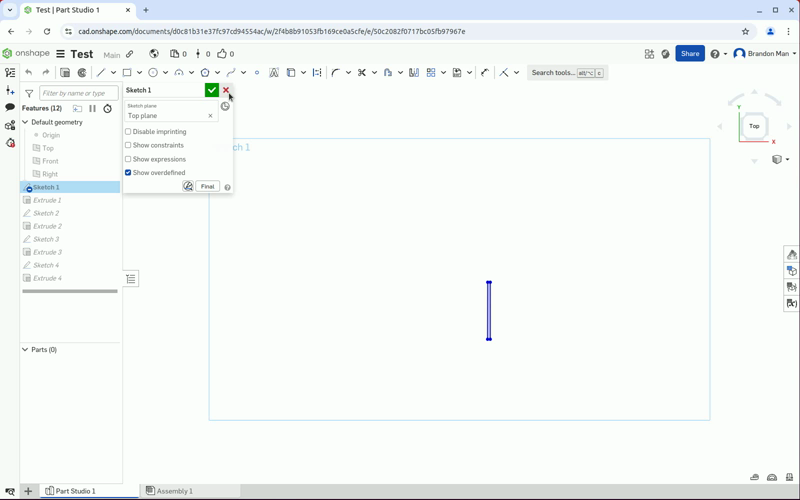
click(229, 92)
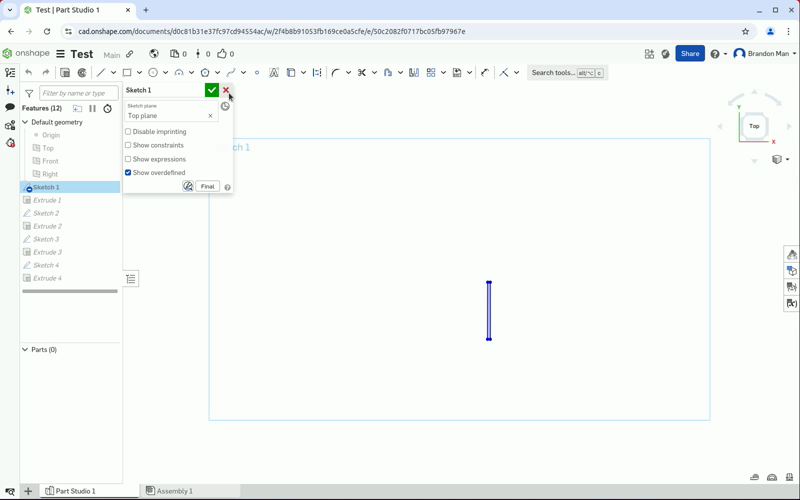
key(shift+s)
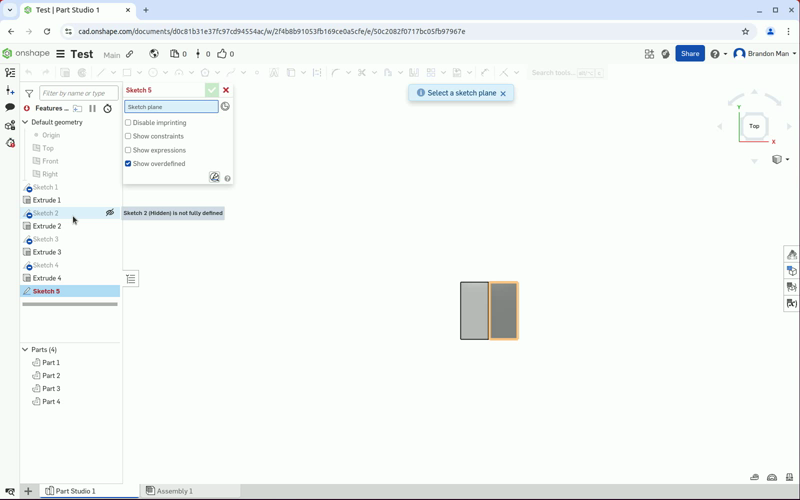
scroll(3)
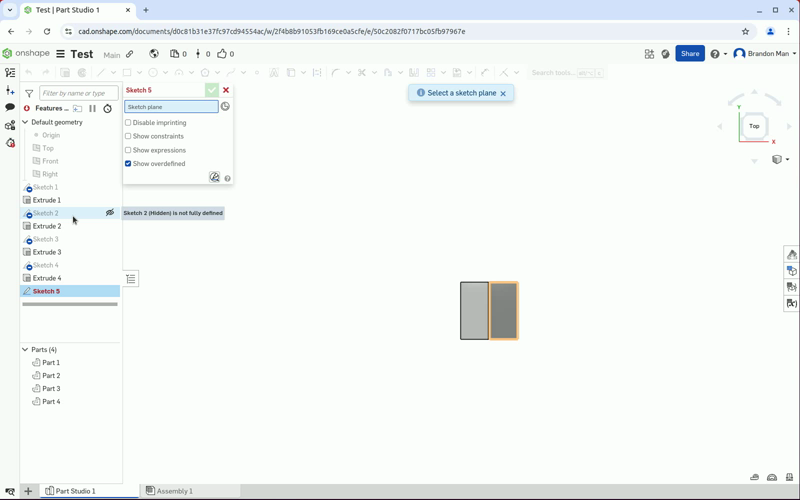
mouse_move(73, 150)
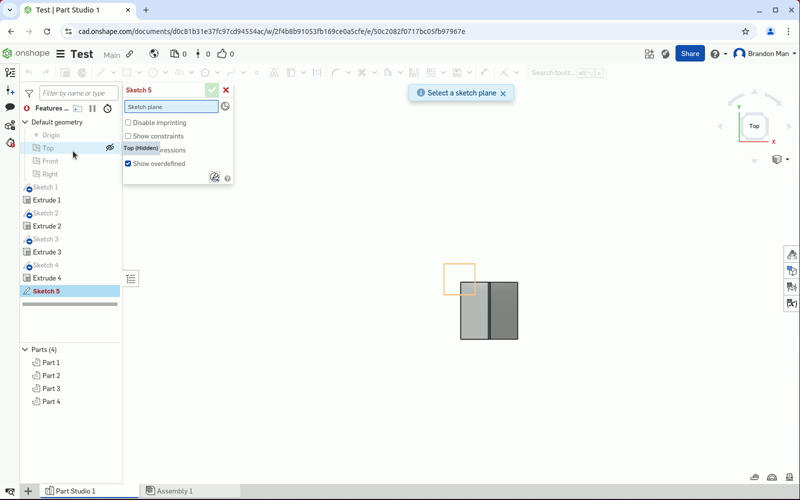
click(73, 150)
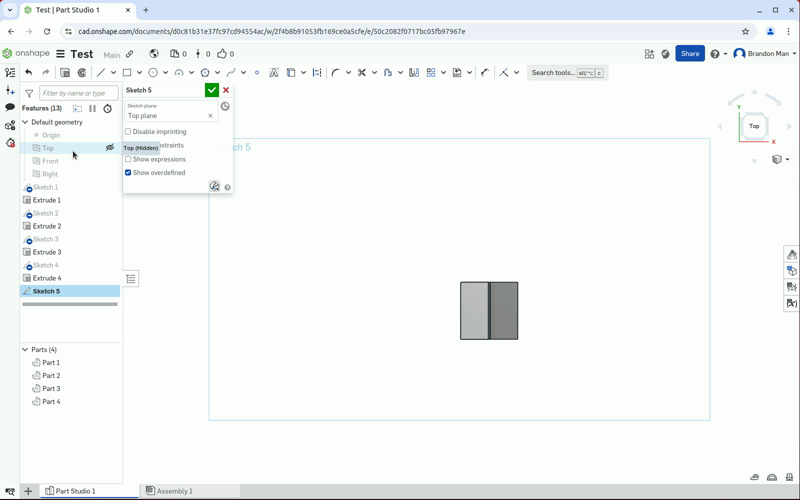
mouse_move(73, 352)
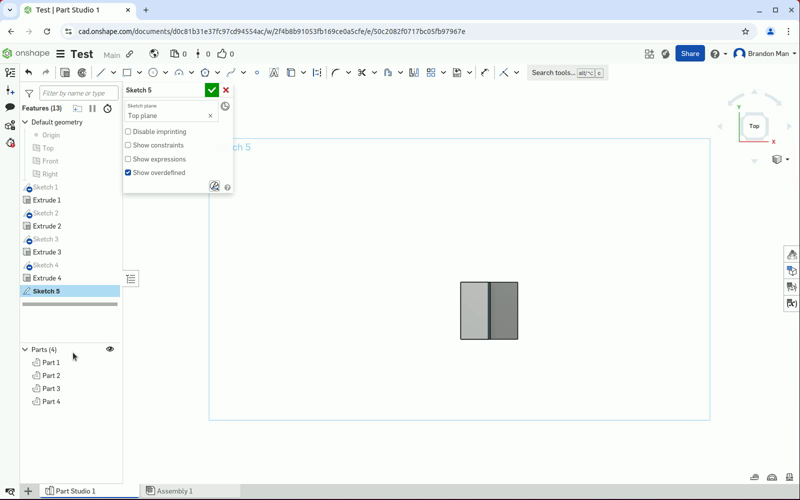
key(y)
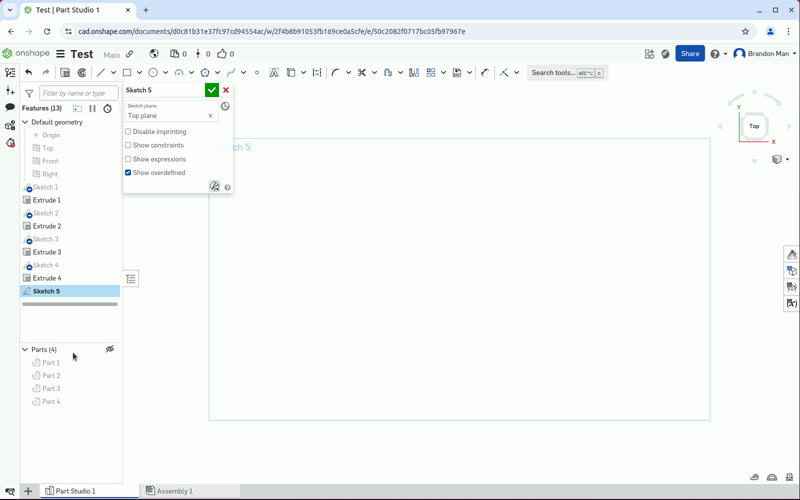
key(l)
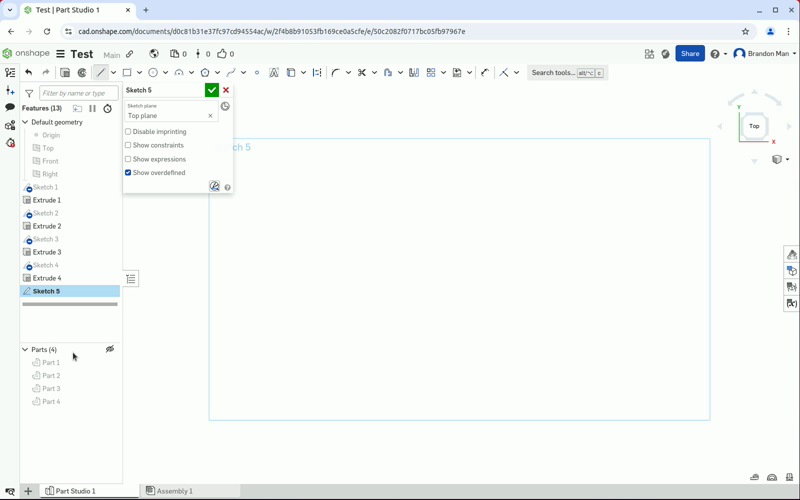
key_down(shift)
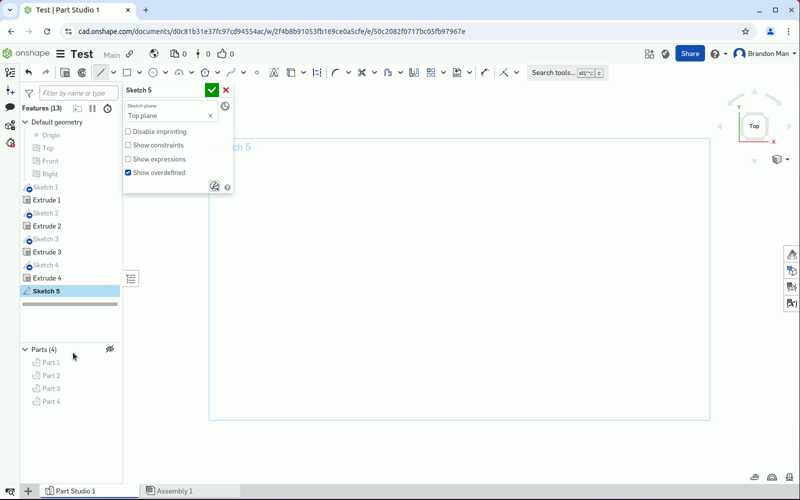
mouse_move(489, 339)
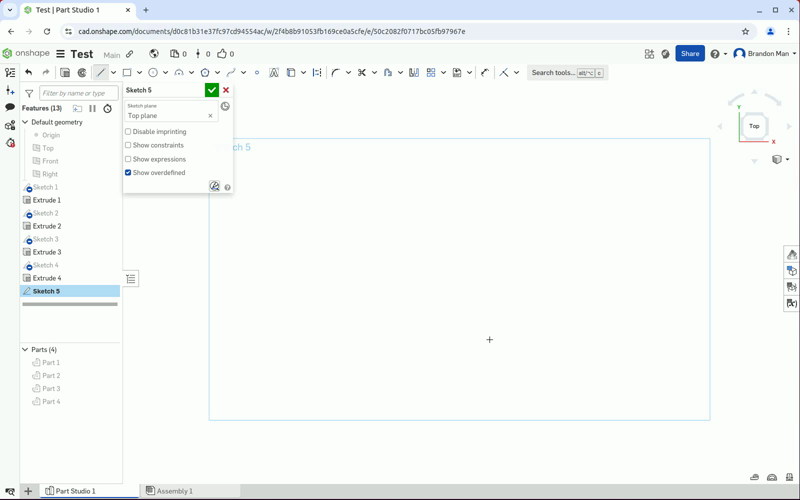
click(489, 339)
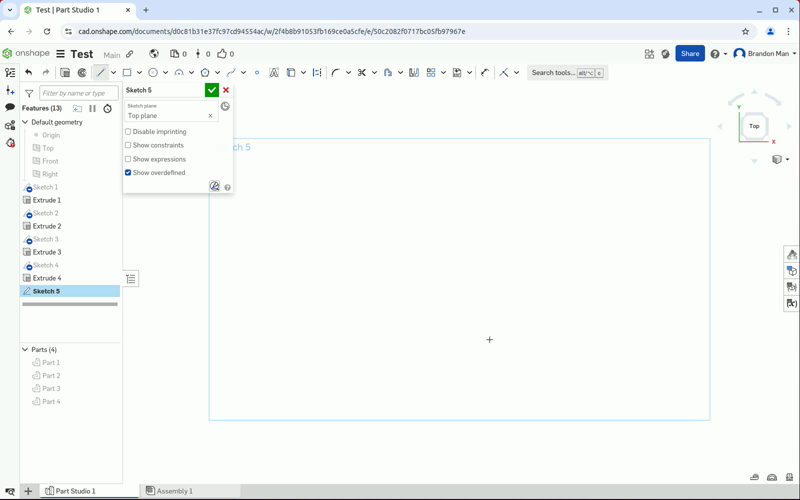
key_up(shift)
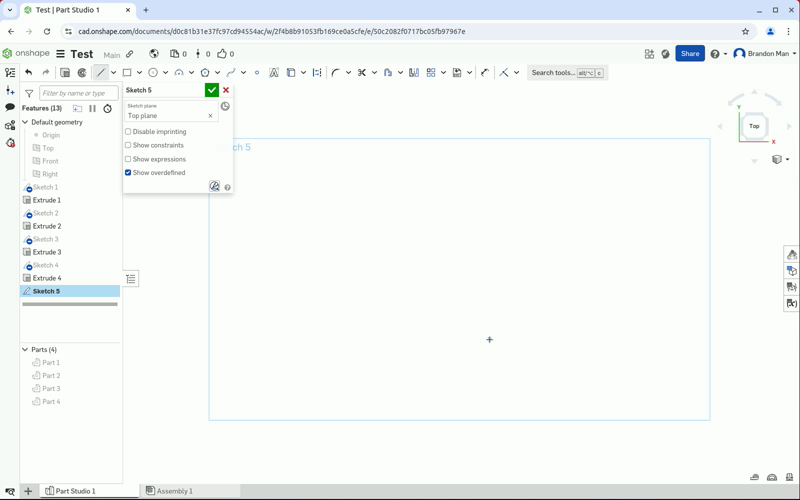
key_down(shift)
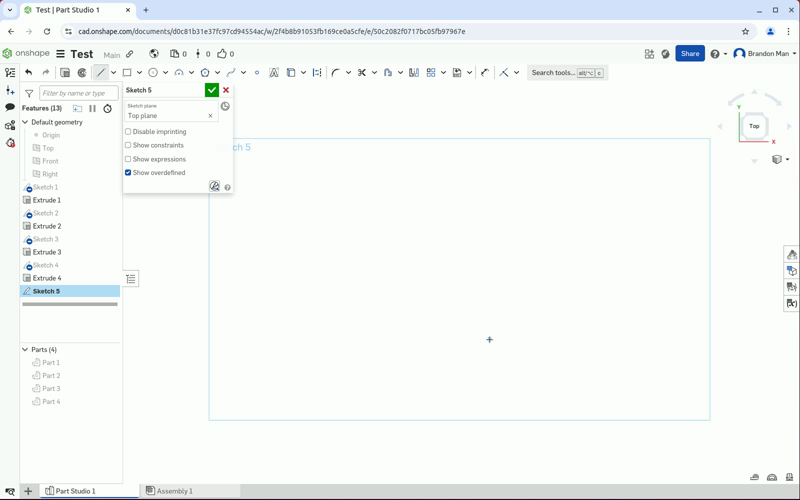
mouse_move(519, 339)
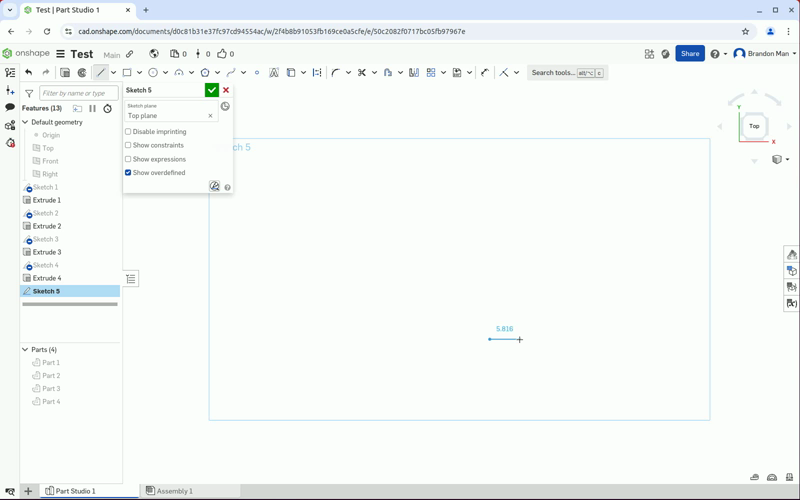
mouse_move(517, 339)
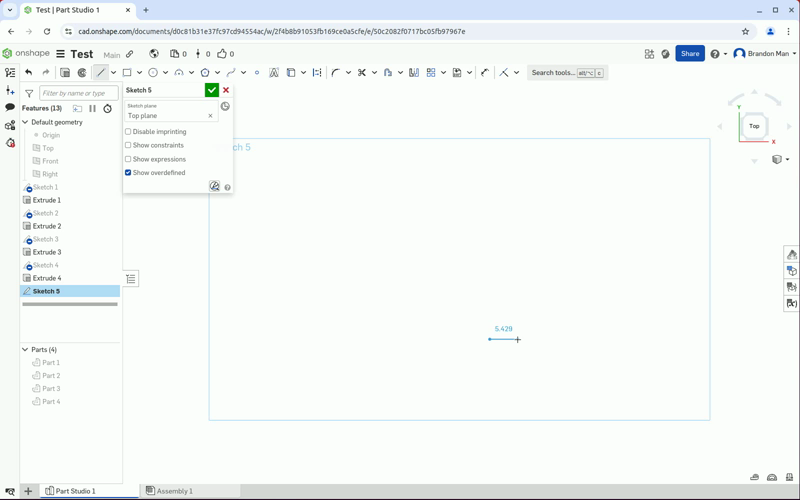
click(517, 339)
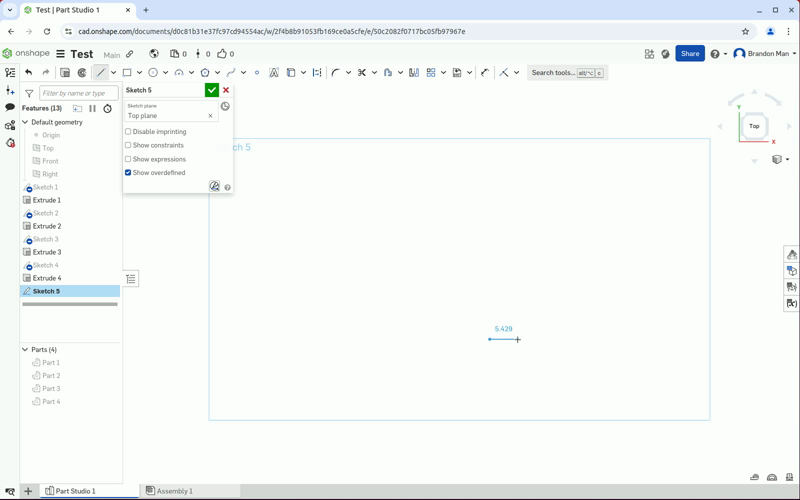
key_up(shift)
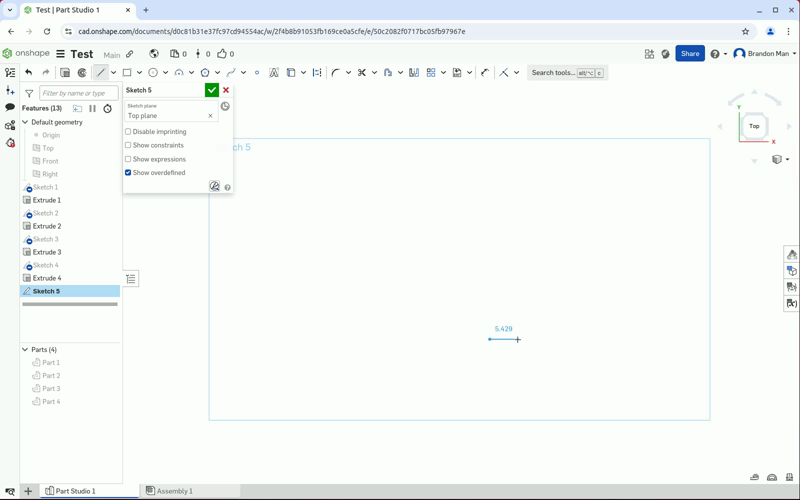
key_down(shift)
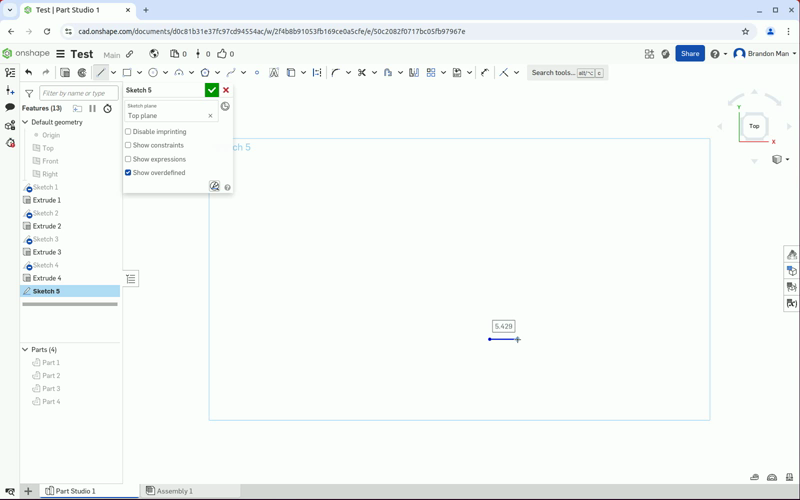
mouse_move(547, 339)
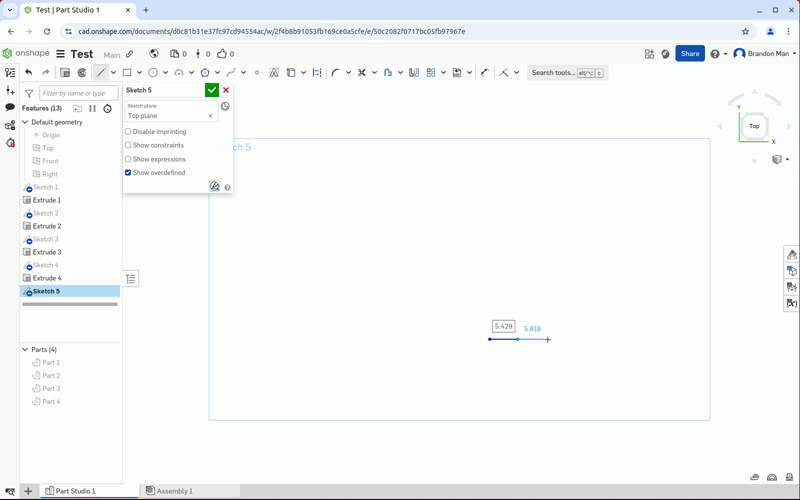
mouse_move(517, 282)
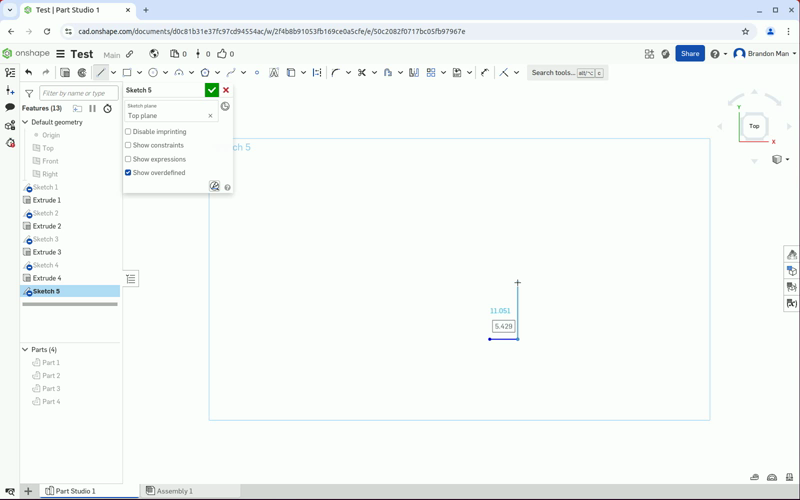
click(517, 282)
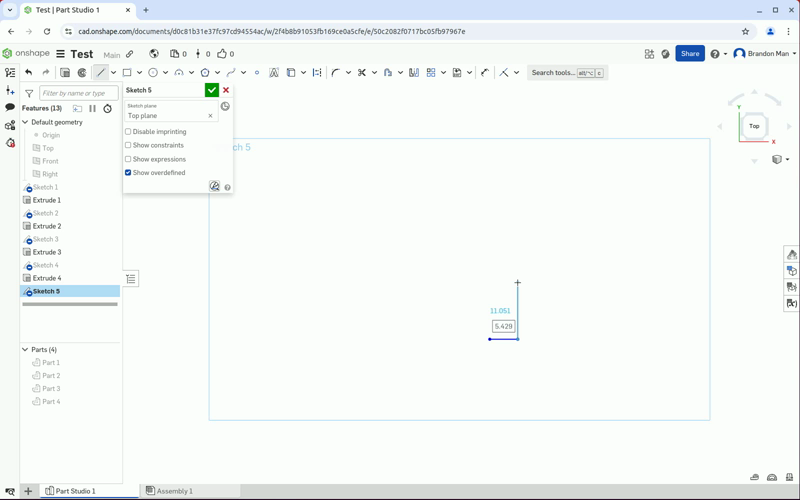
key_up(shift)
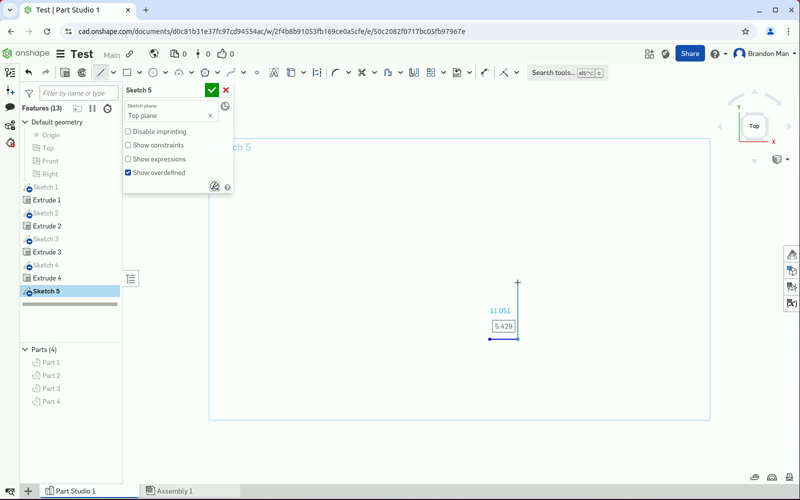
key_down(shift)
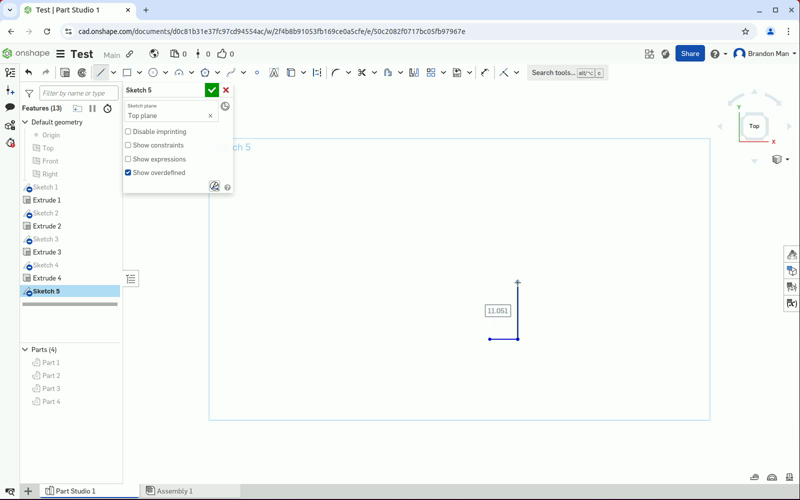
mouse_move(547, 282)
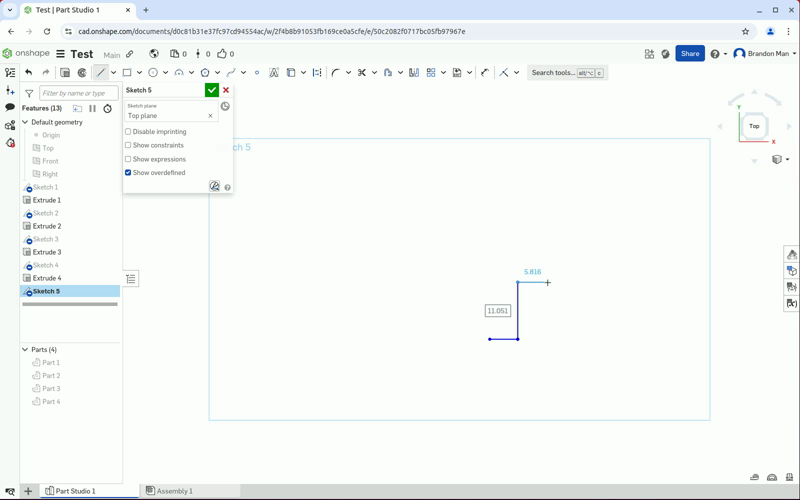
mouse_move(489, 282)
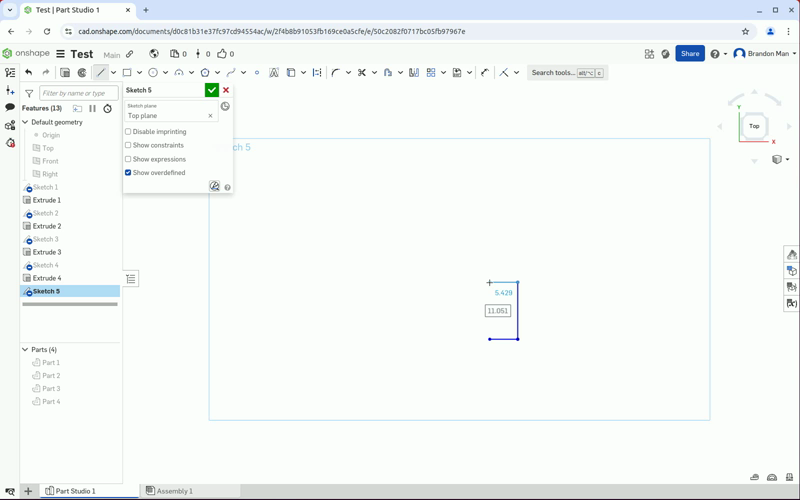
click(489, 282)
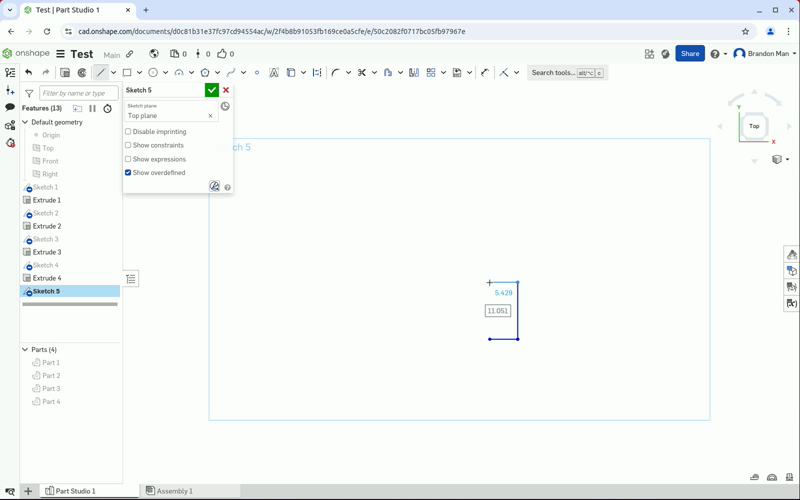
key_up(shift)
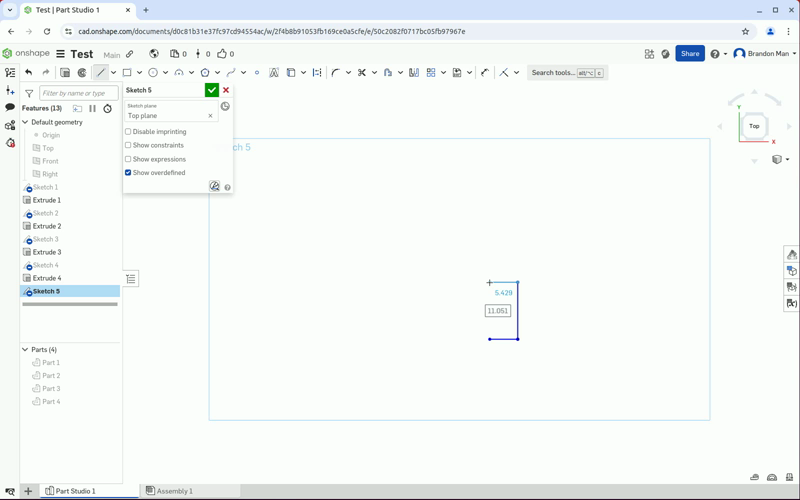
mouse_move(519, 282)
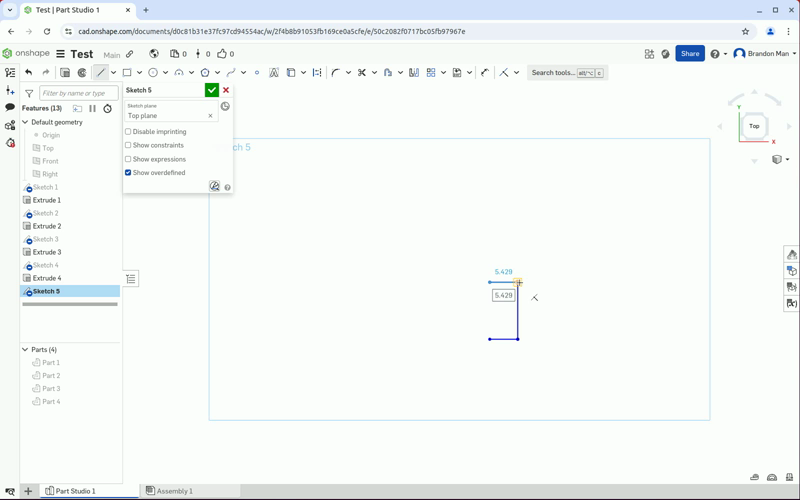
key_down(shift)
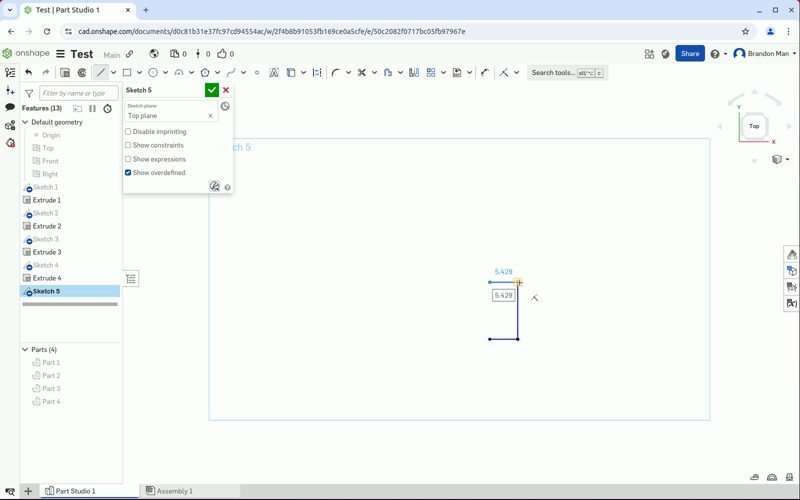
mouse_move(489, 339)
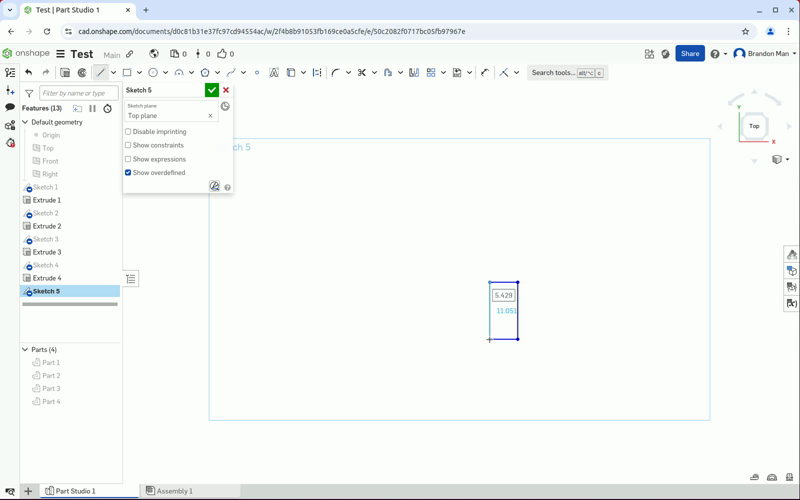
key_up(shift)
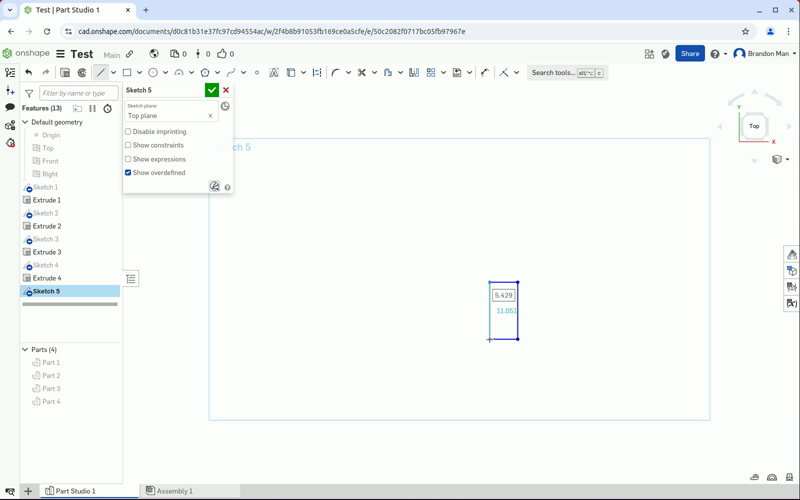
click(489, 339)
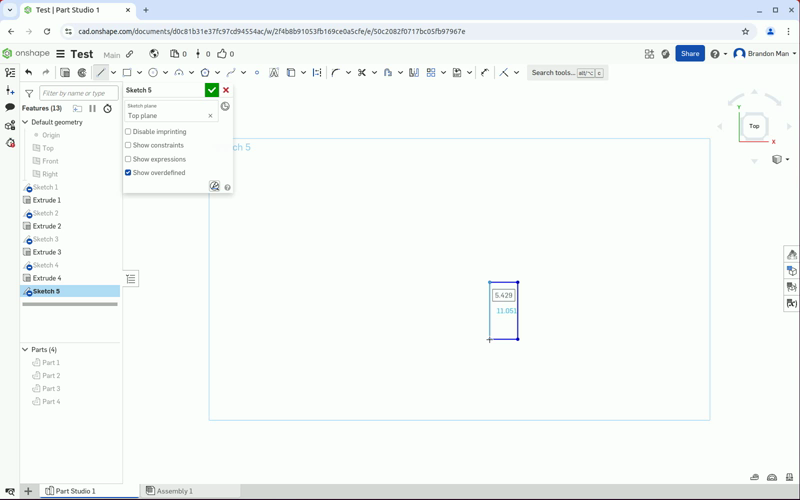
key(esc)
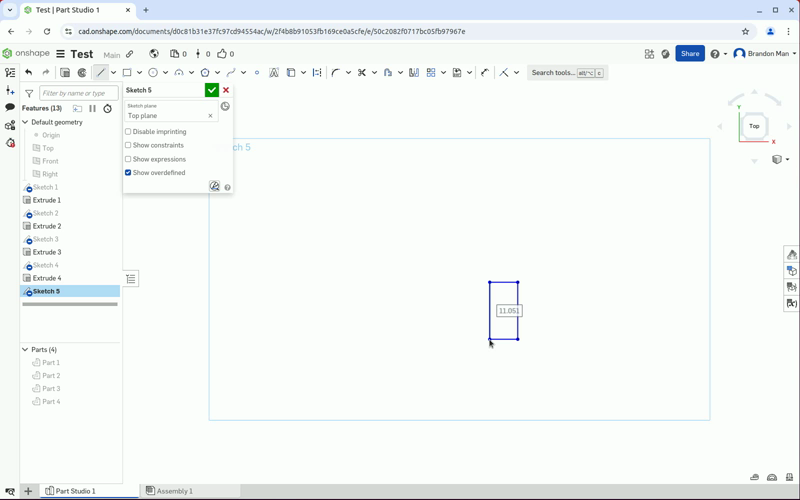
mouse_move(515, 320)
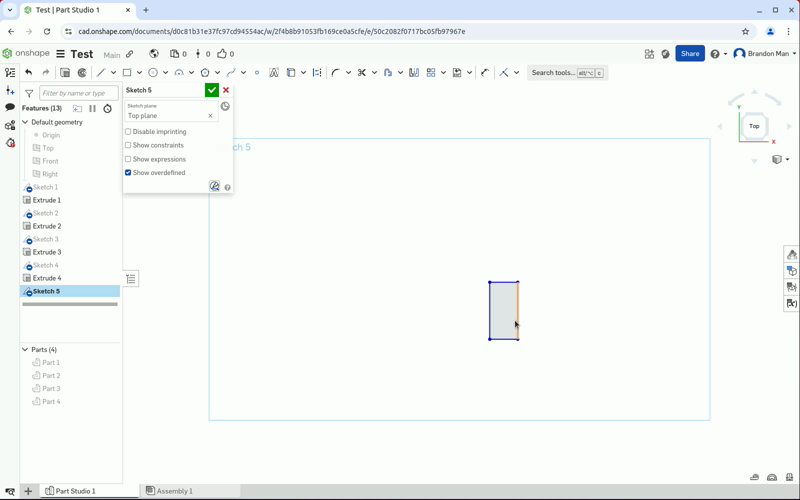
scroll(6)
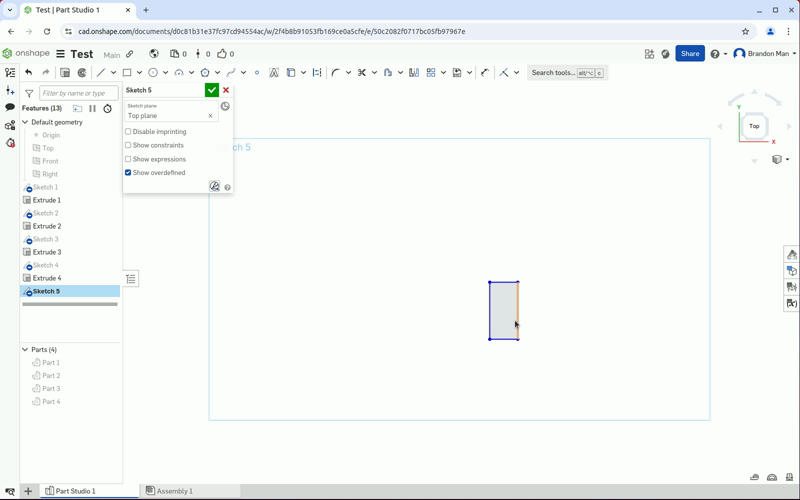
scroll(6)
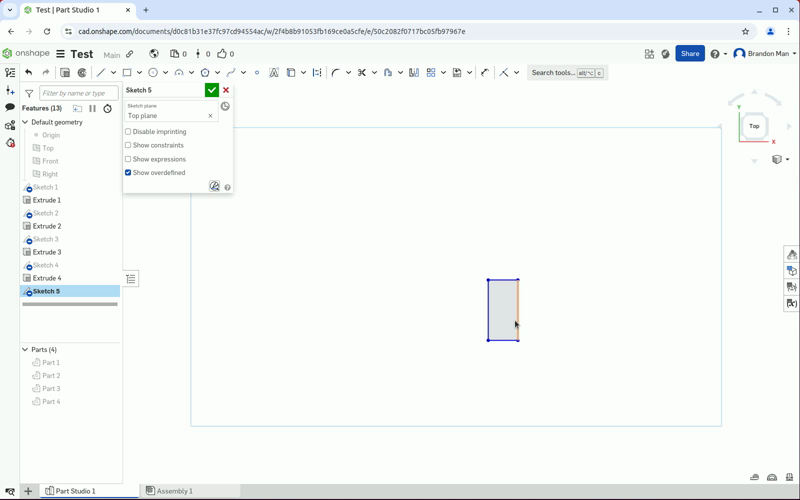
scroll(6)
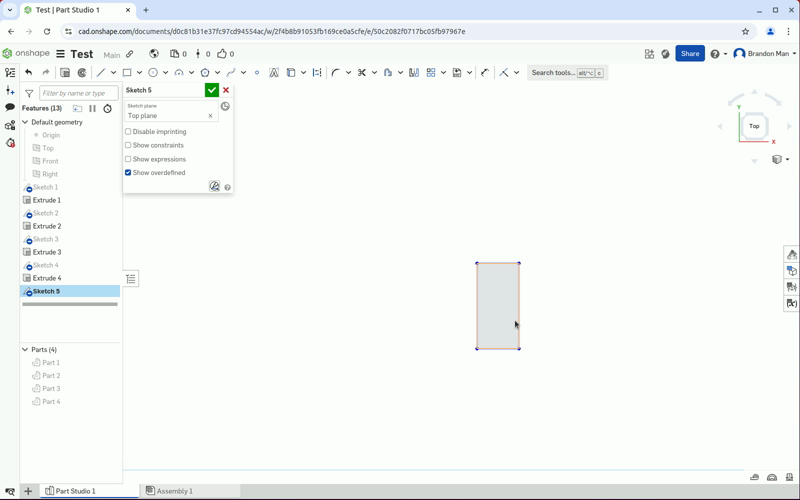
scroll(6)
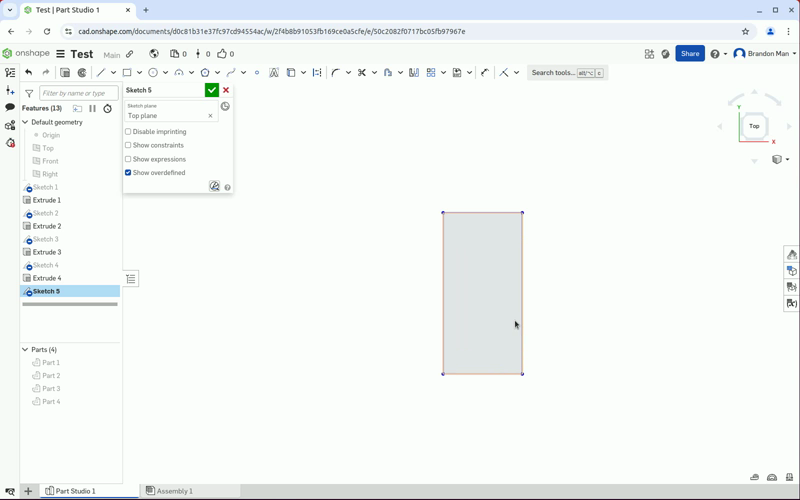
scroll(6)
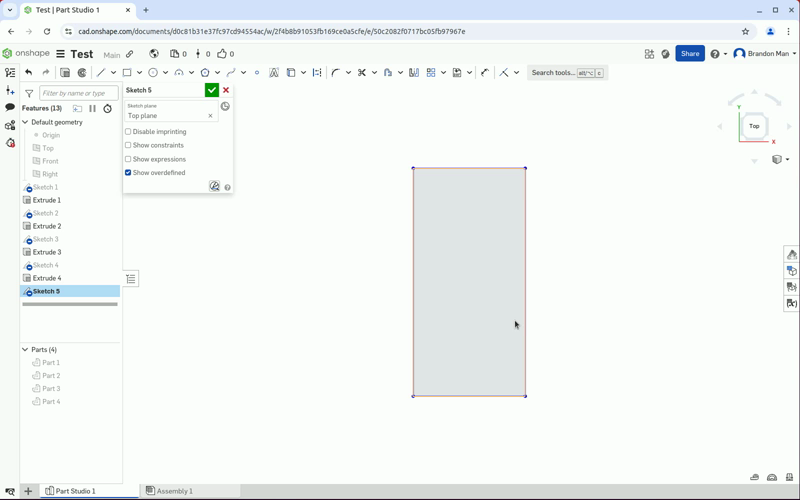
scroll(6)
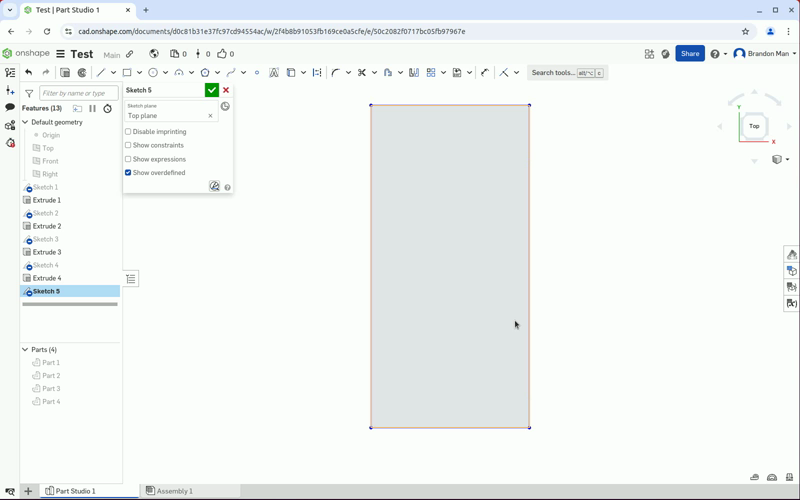
scroll(6)
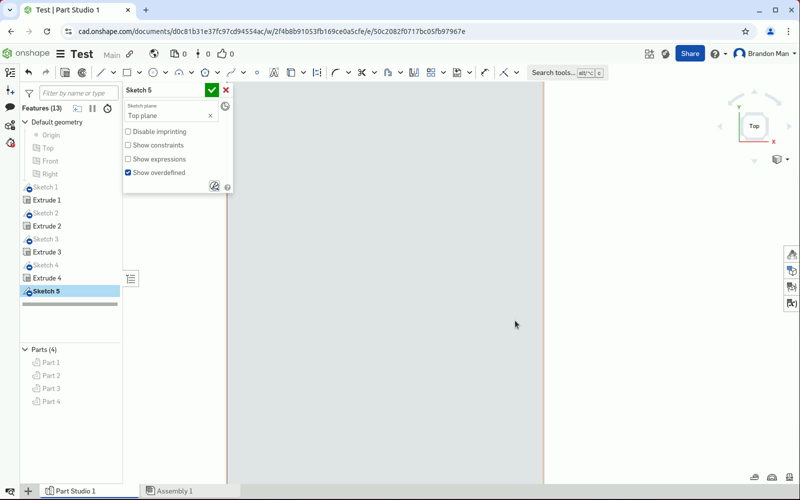
click(515, 320)
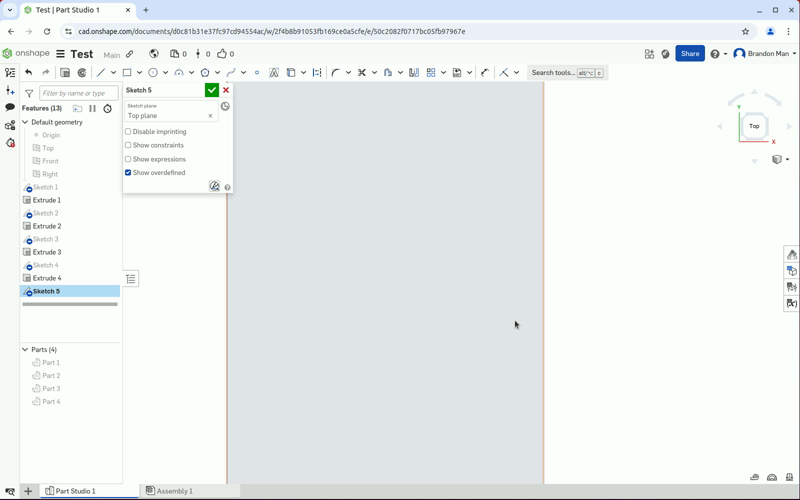
scroll(-6)
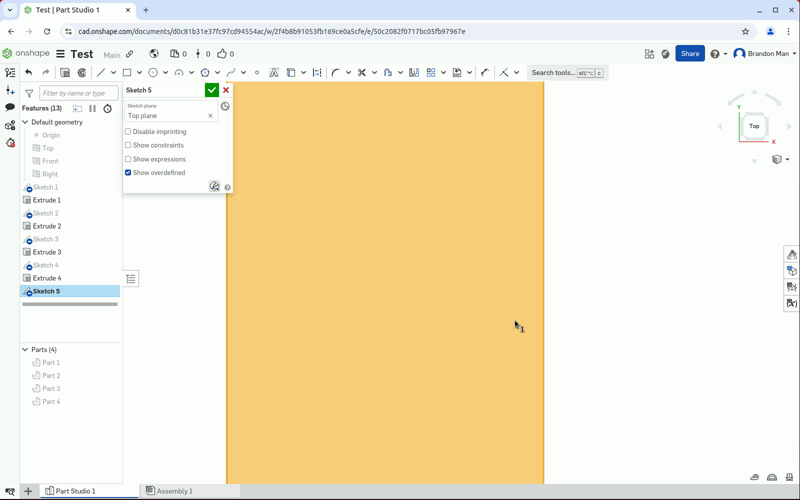
scroll(-6)
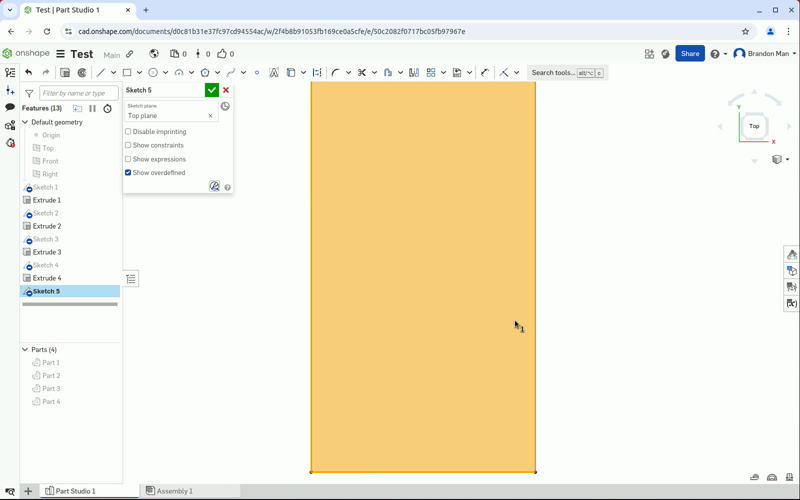
scroll(-6)
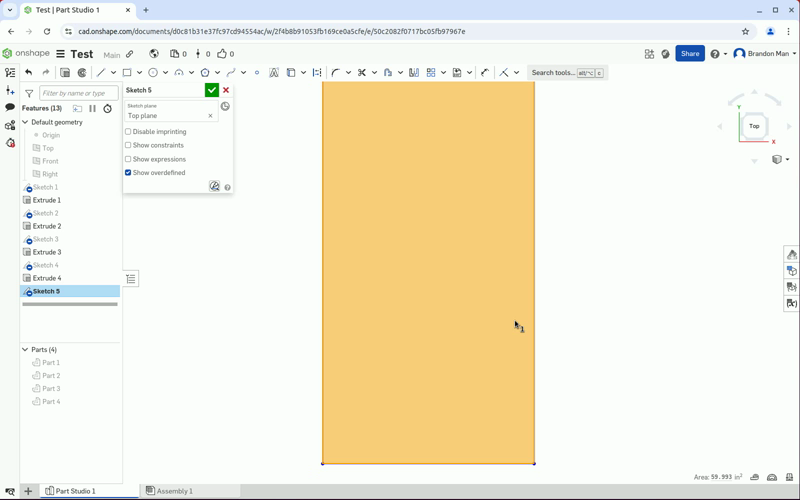
scroll(-6)
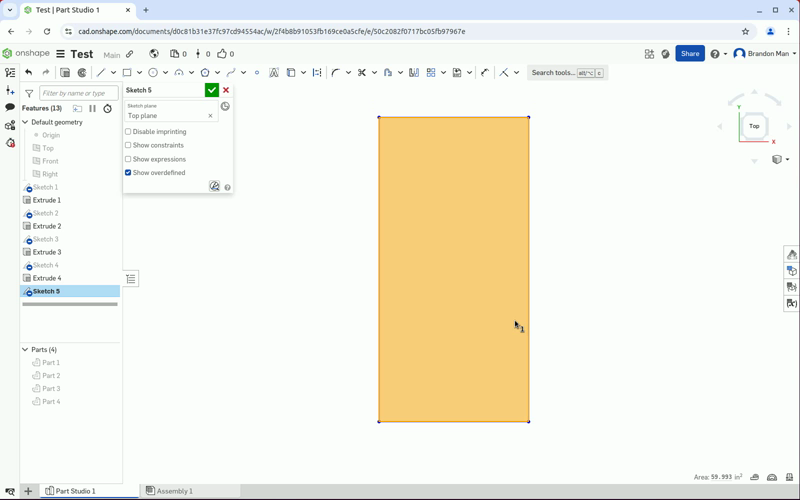
scroll(-6)
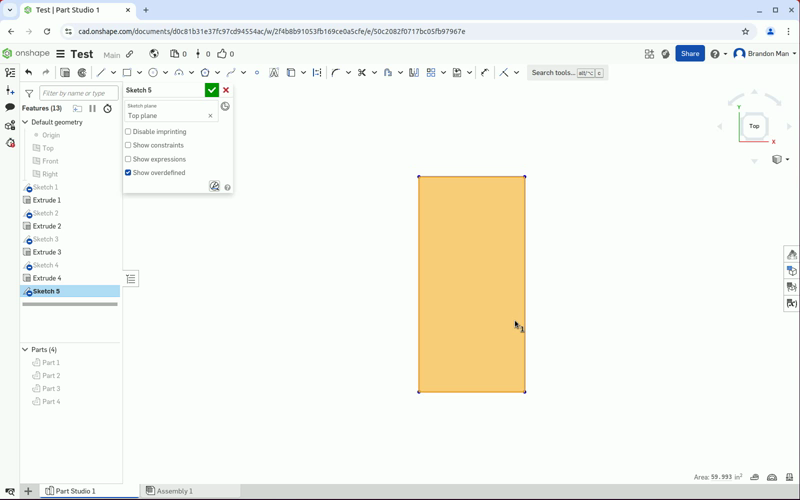
scroll(-6)
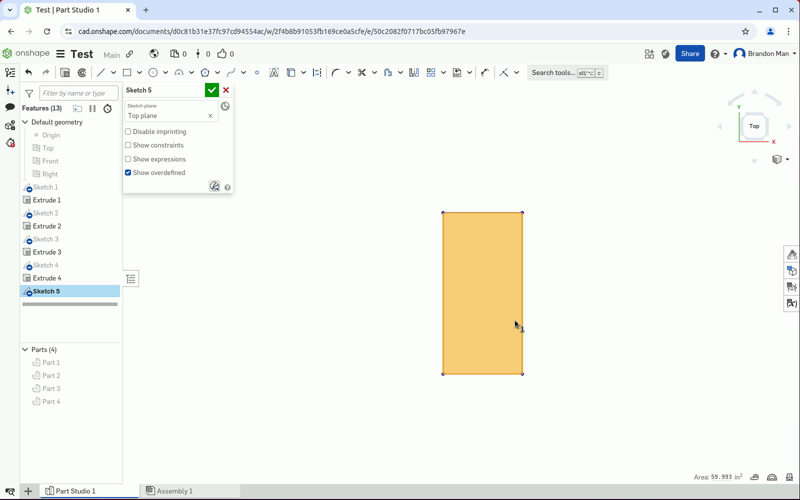
scroll(-6)
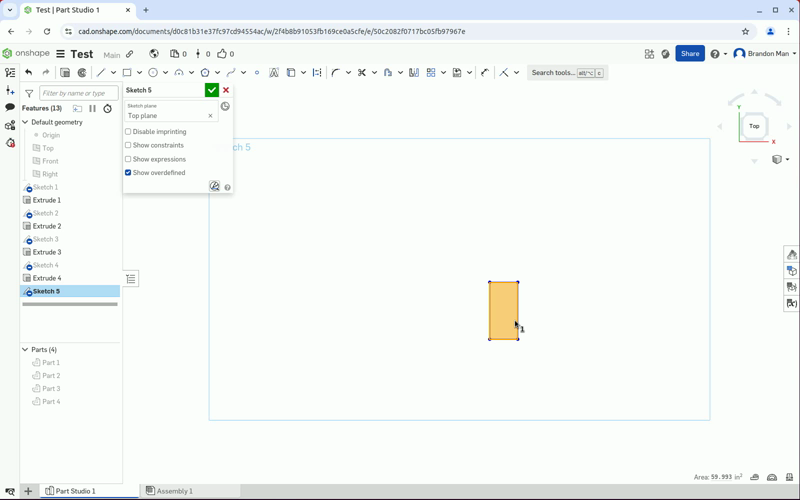
mouse_move(73, 352)
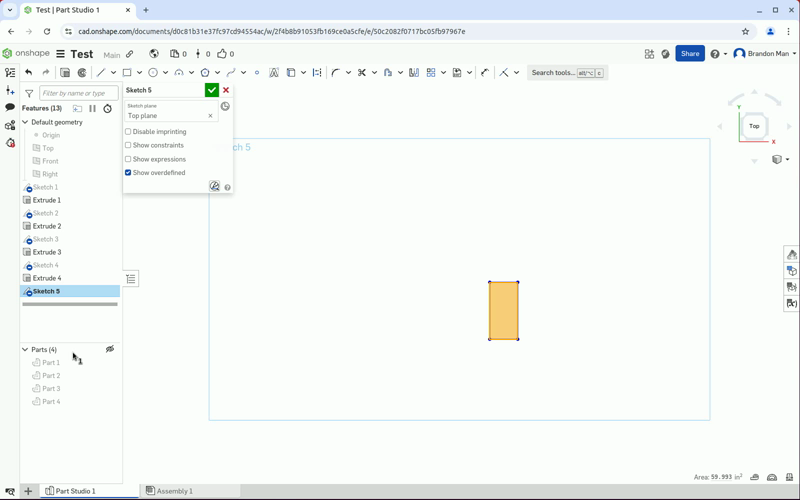
key(shift+y)
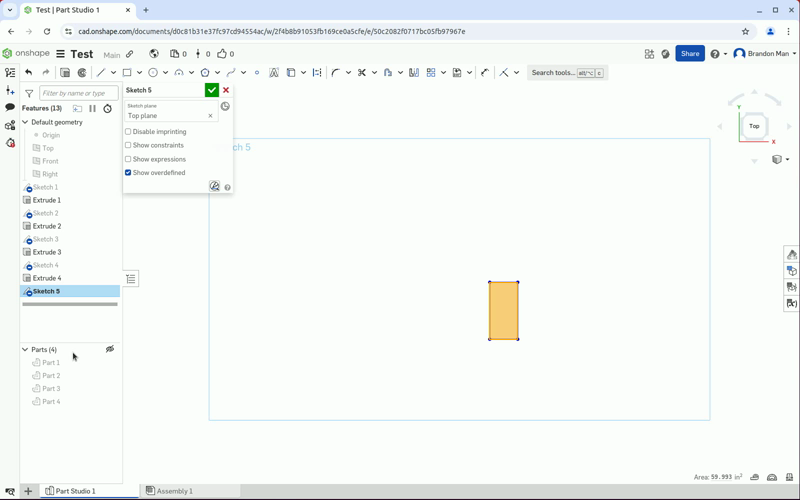
key(shift+e)
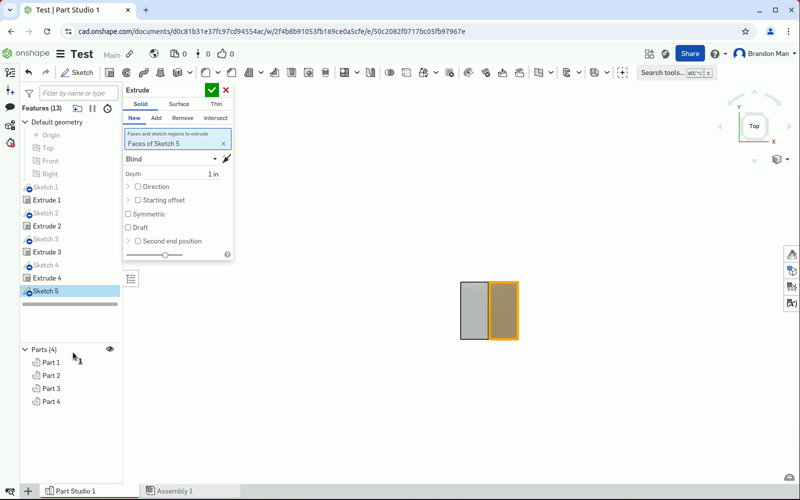
mouse_move(143, 106)
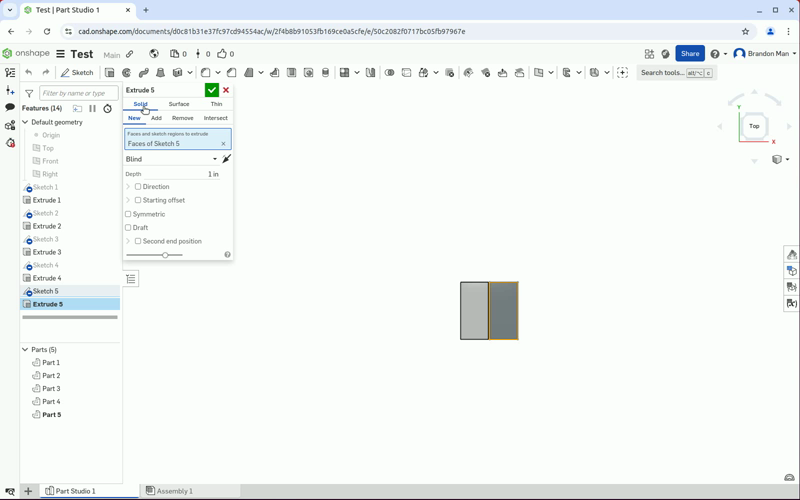
click(143, 106)
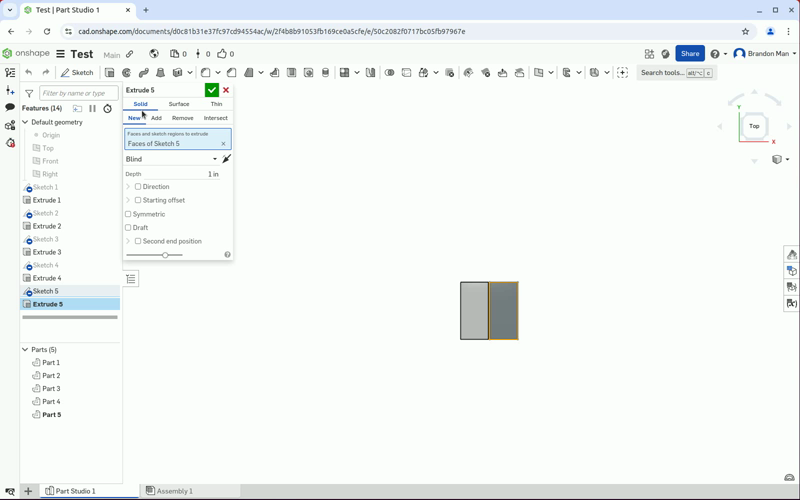
mouse_move(137, 120)
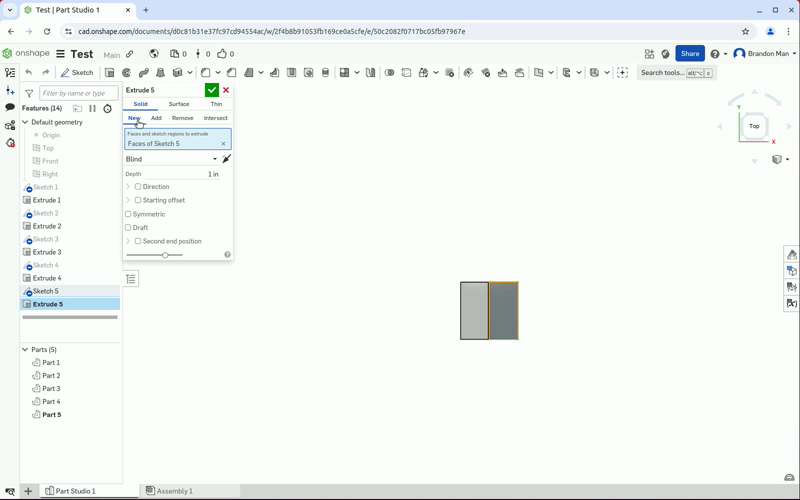
click(137, 120)
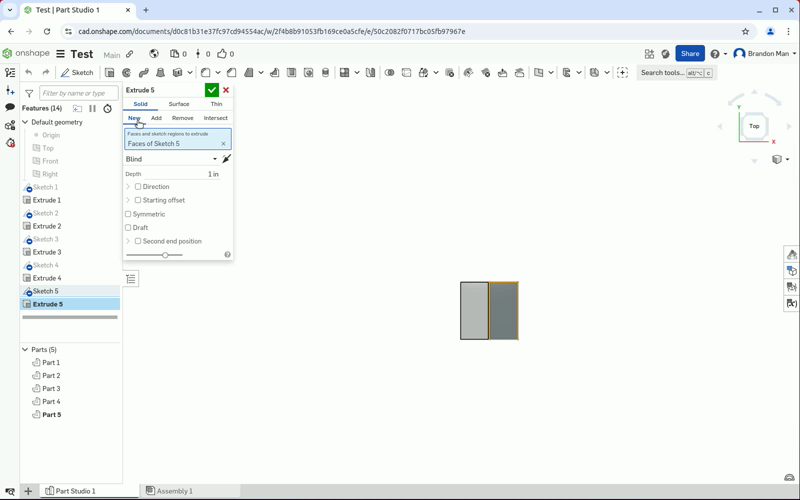
key(tab, 4)
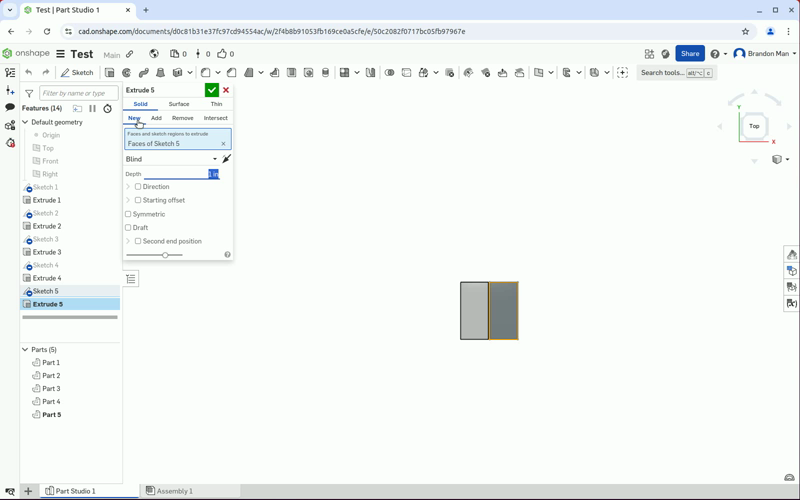
text(5.777)
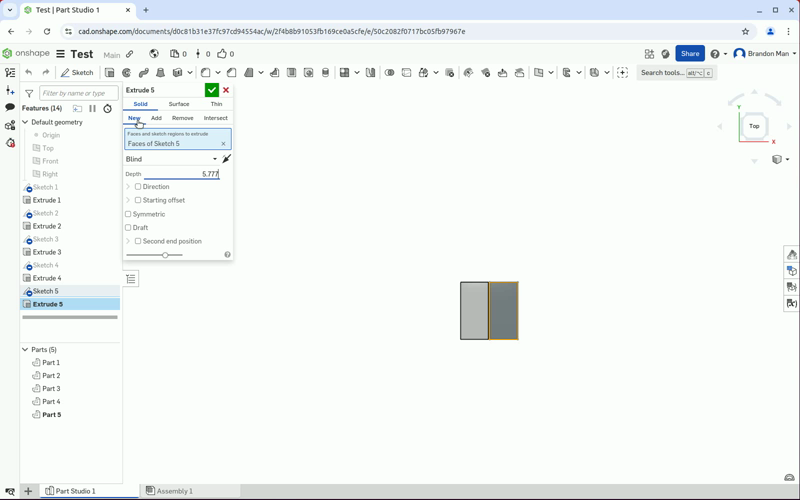
key(enter)
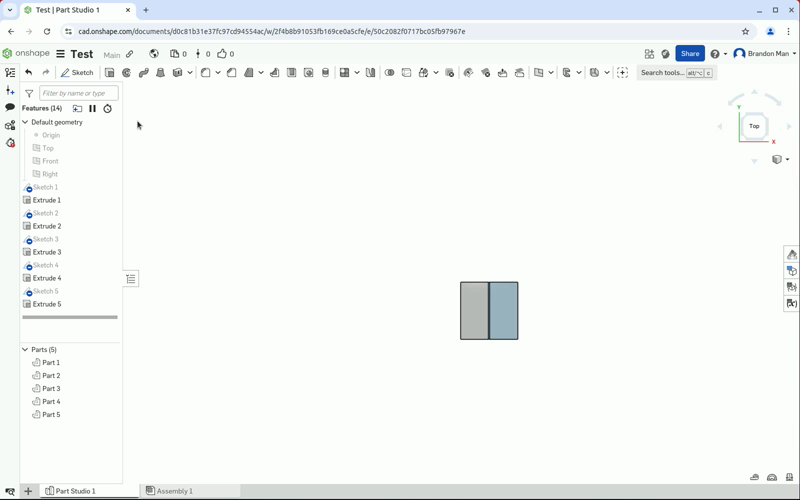
key(shift+h)
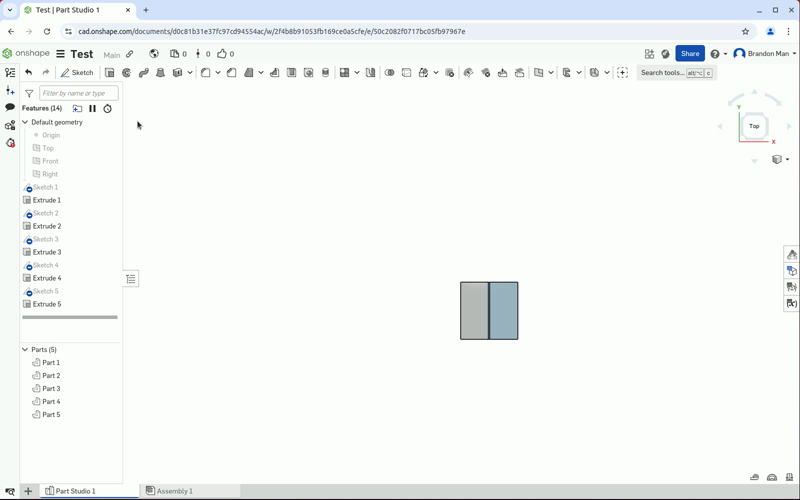
key(shift+h)
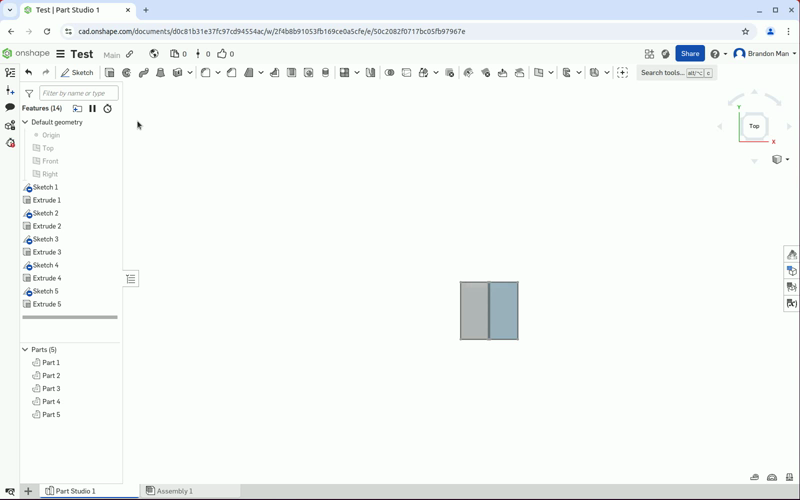
key(shift+7)
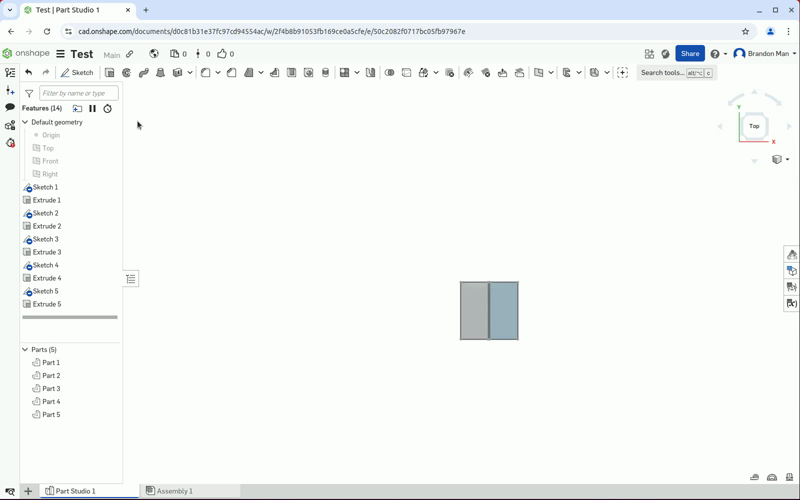
key(up, 3)
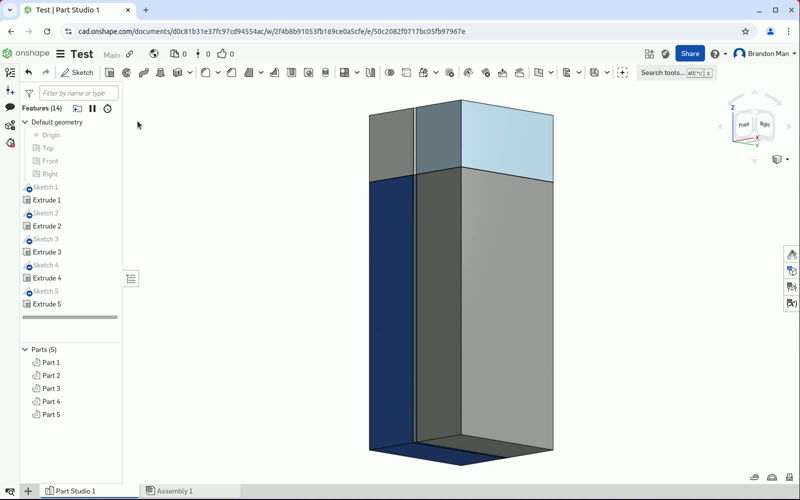
key(left, 3)
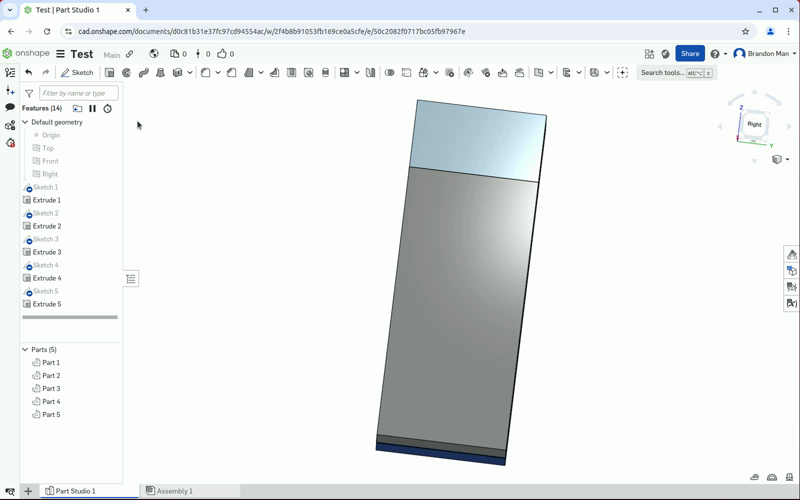
key(right, 3)
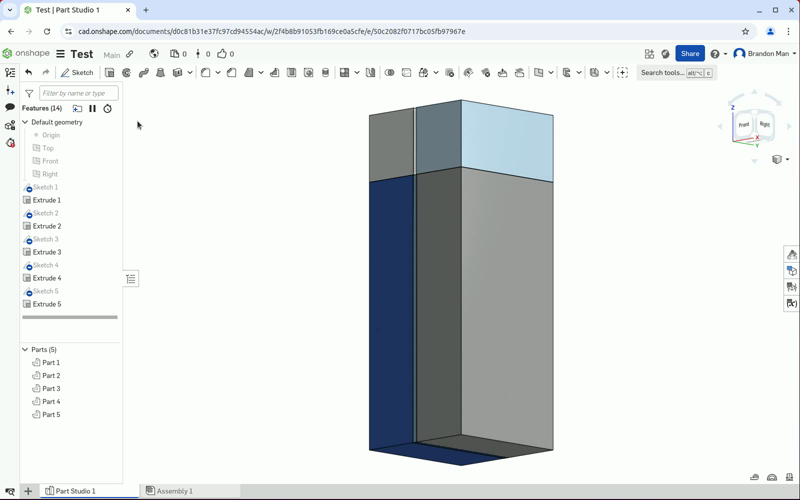
key(down, 3)
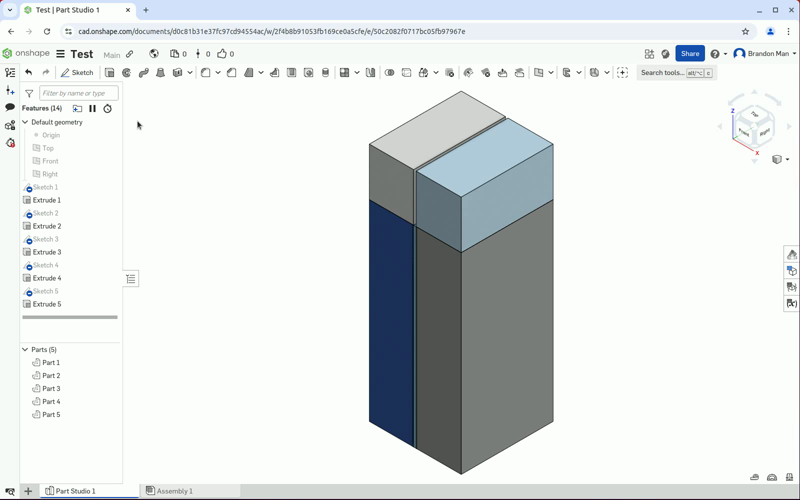
mouse_move(73, 189)
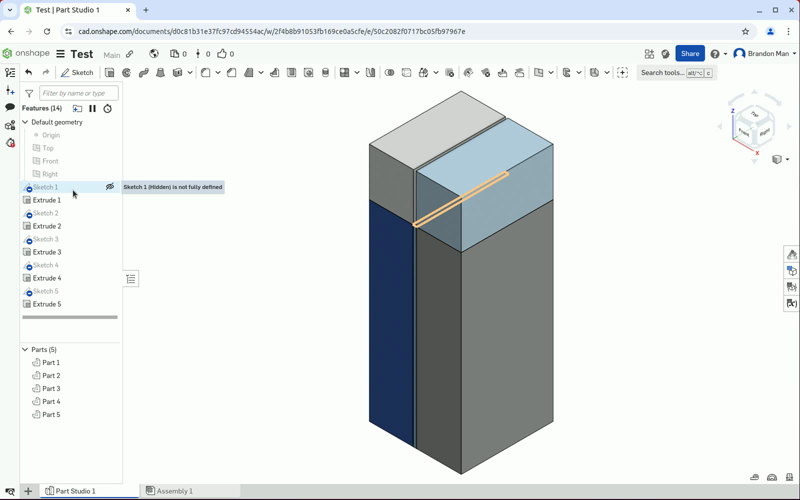
click(73, 189)